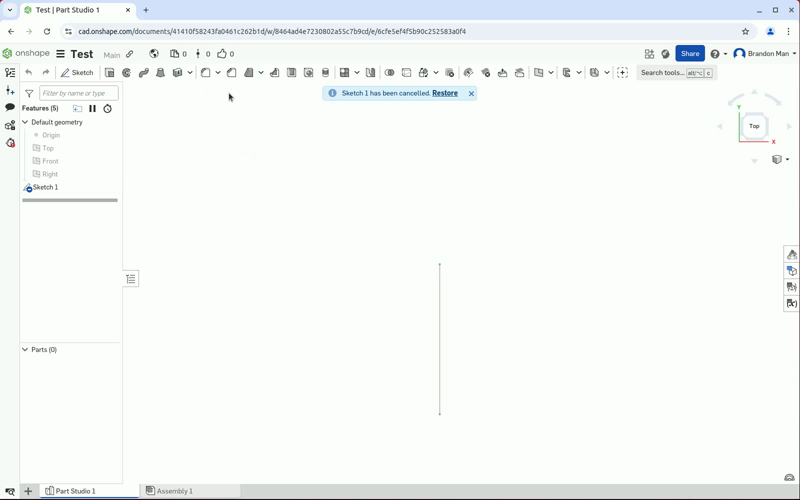
key(shift+h)
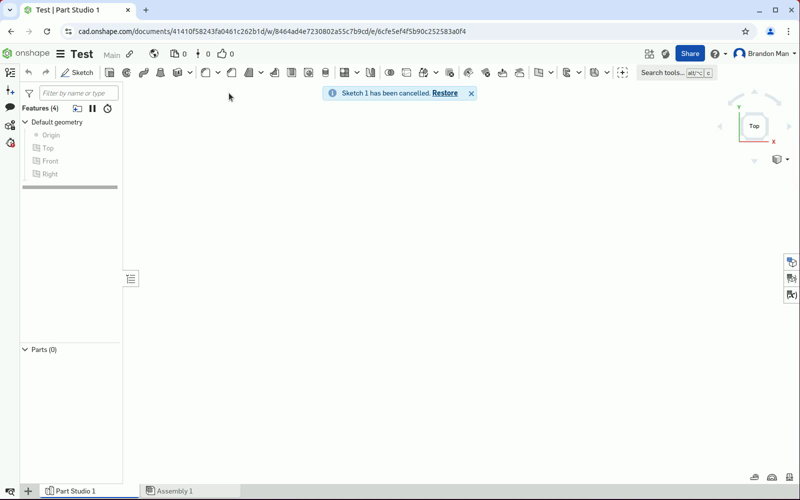
mouse_move(73, 352)
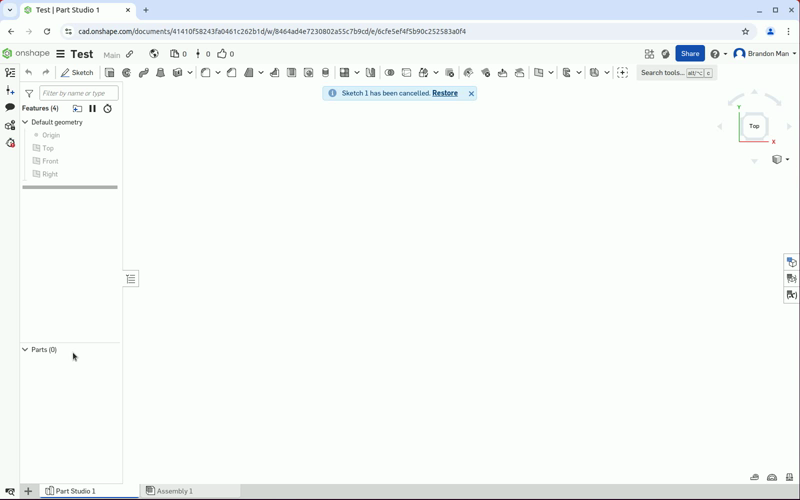
key(y)
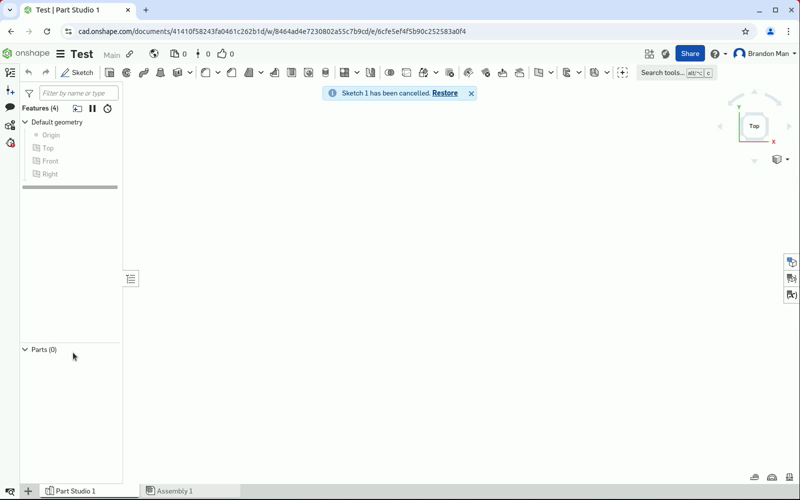
key(shift+p)
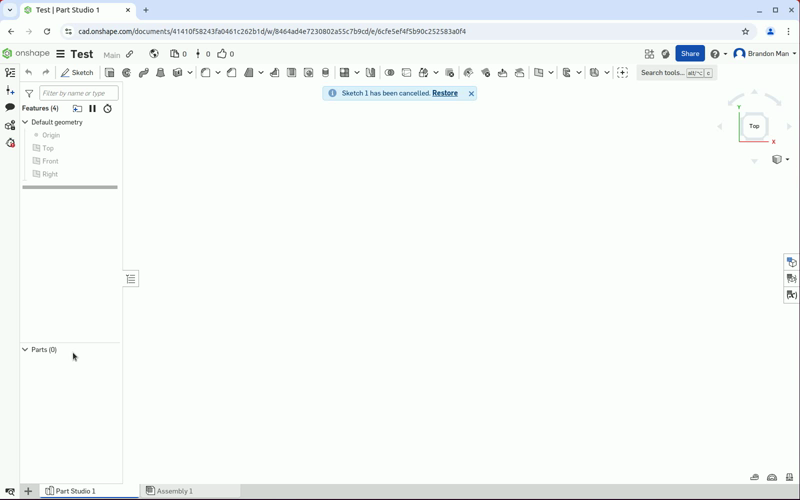
key(space)
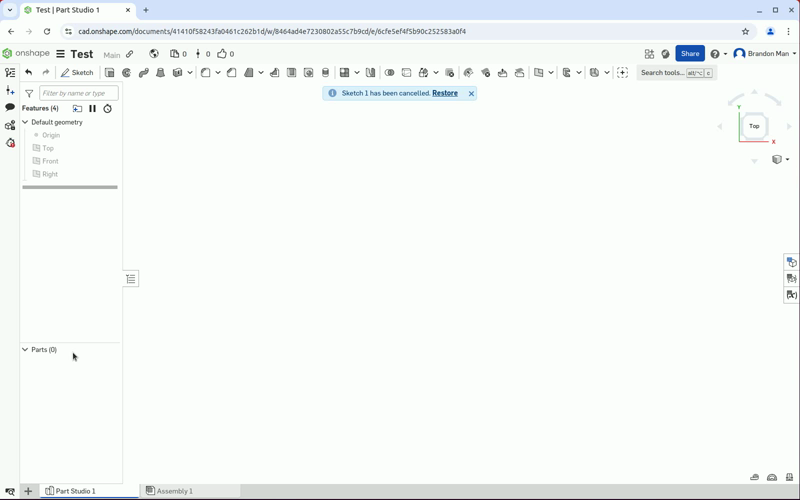
key_down(shift)
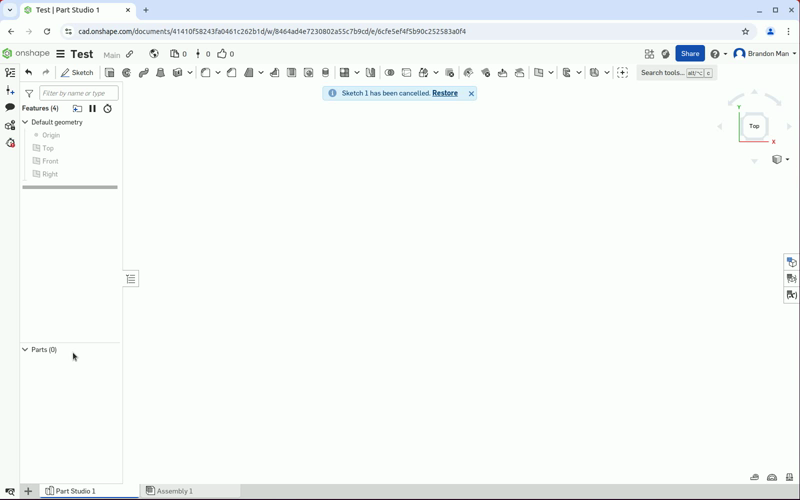
key(up)
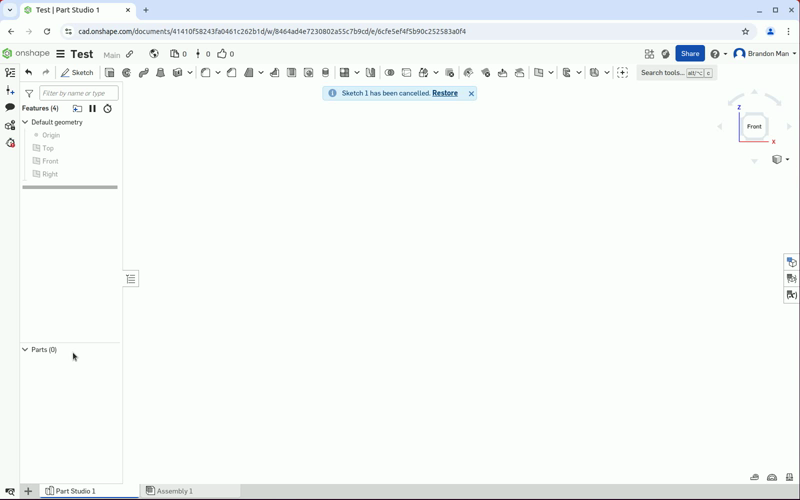
key_up(shift)
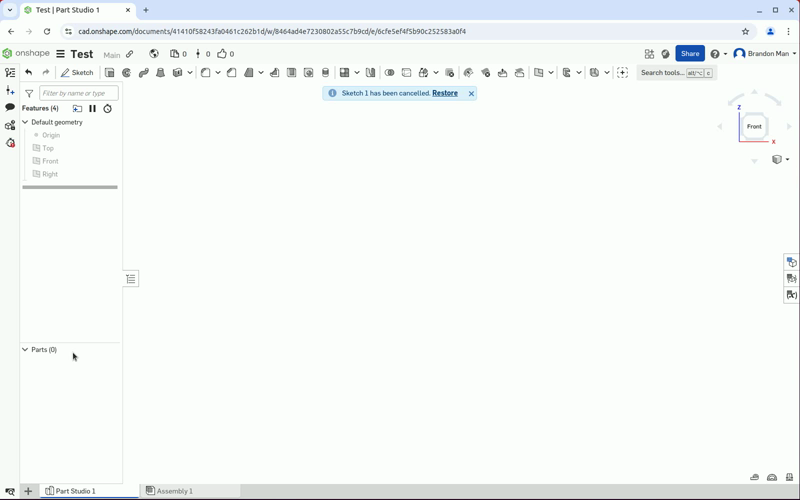
mouse_move(73, 352)
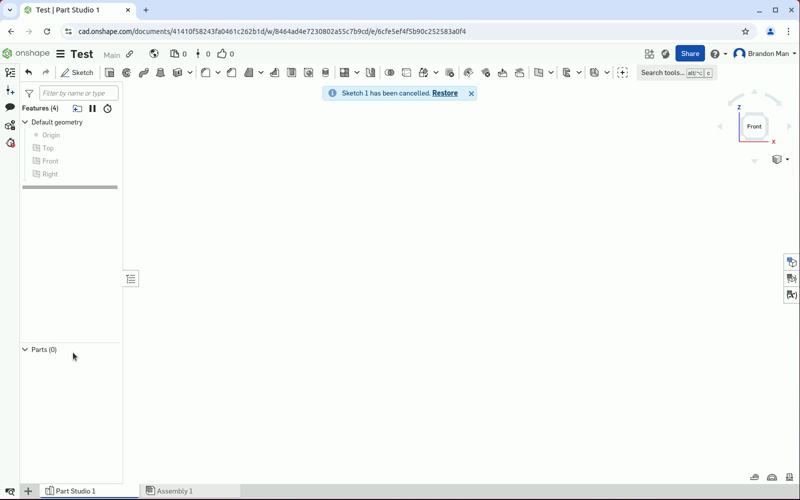
key(shift+y)
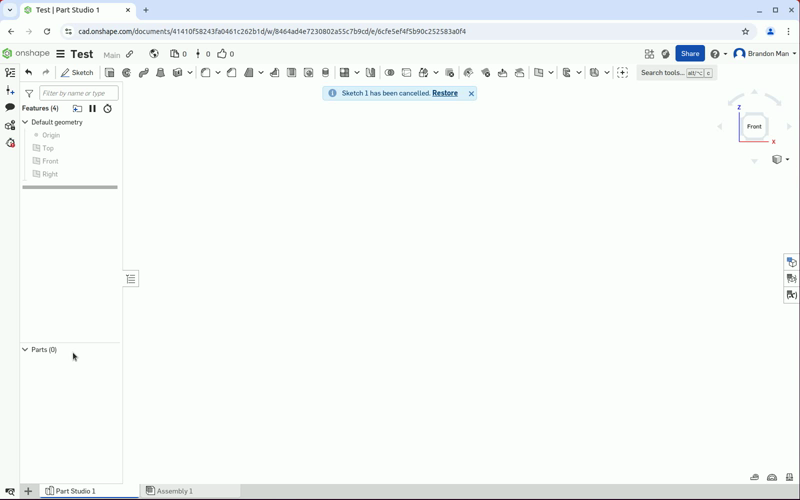
key(shift+s)
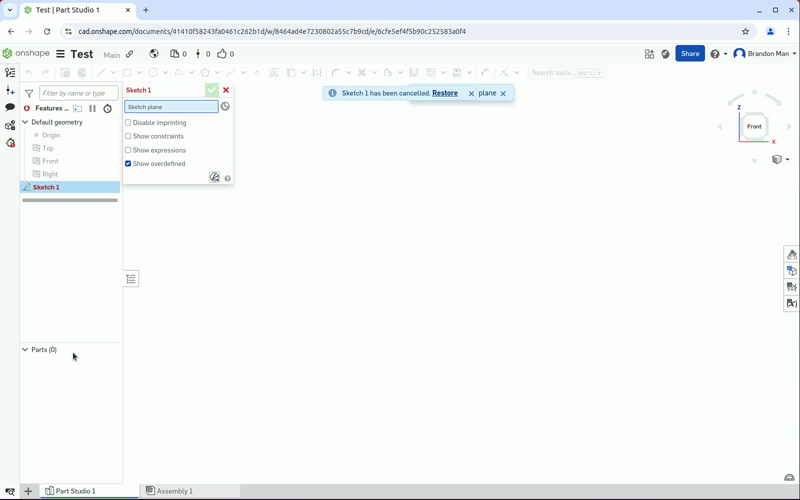
mouse_move(73, 163)
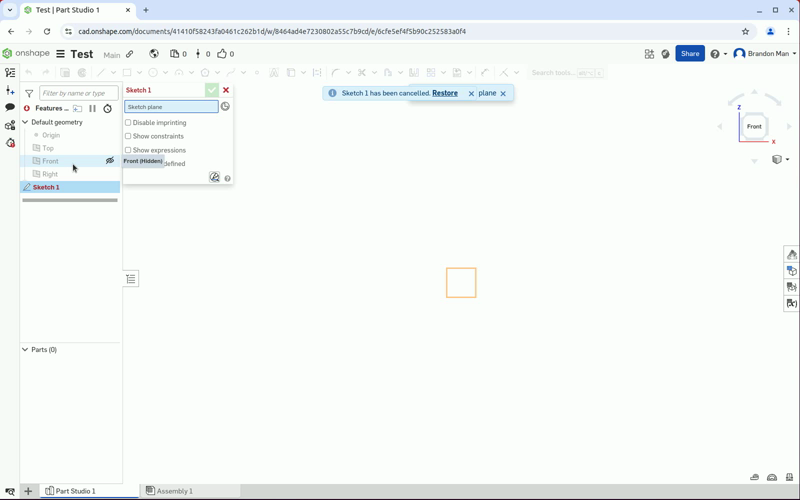
click(73, 163)
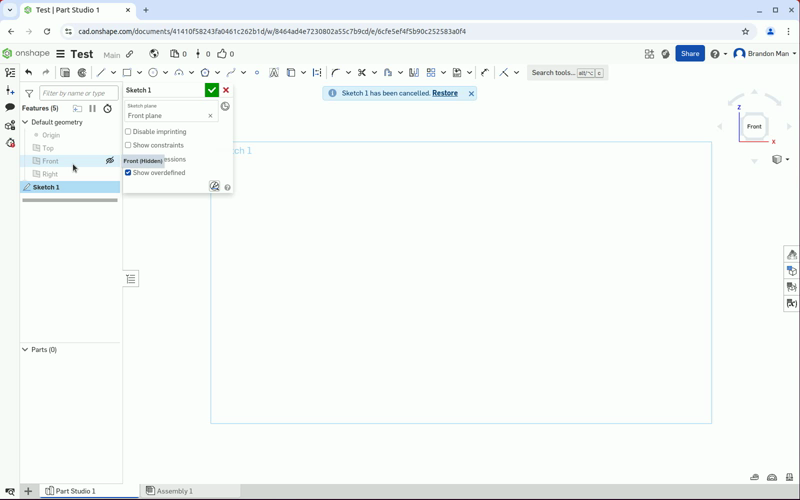
mouse_move(73, 352)
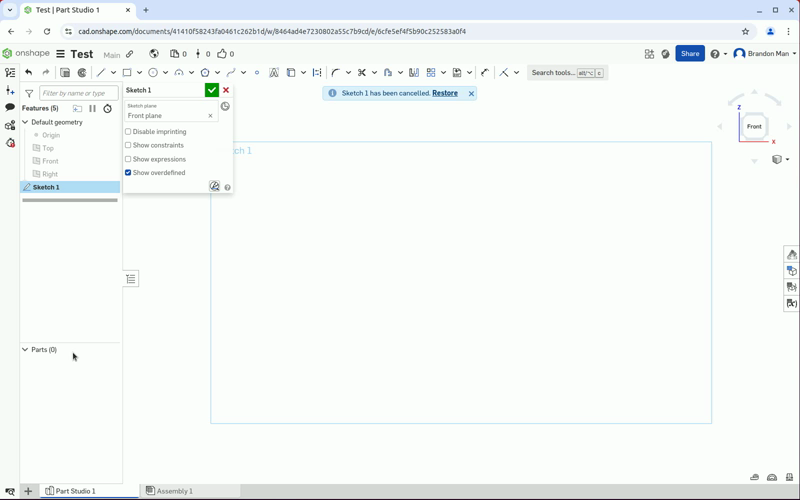
key(y)
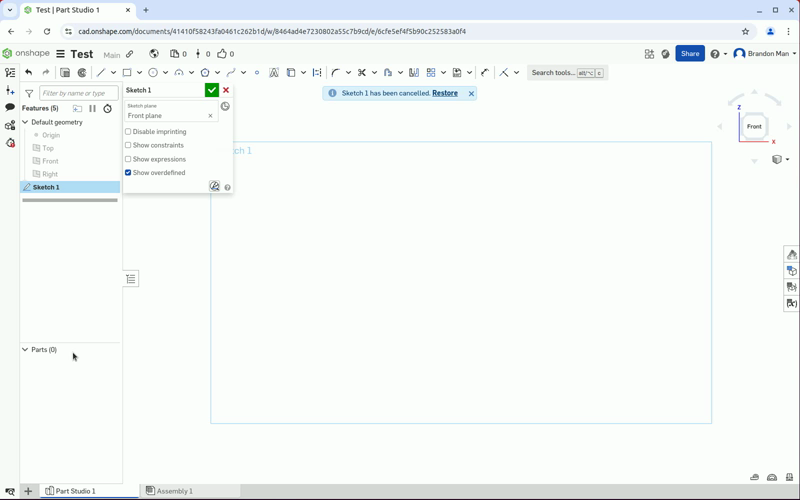
key(a)
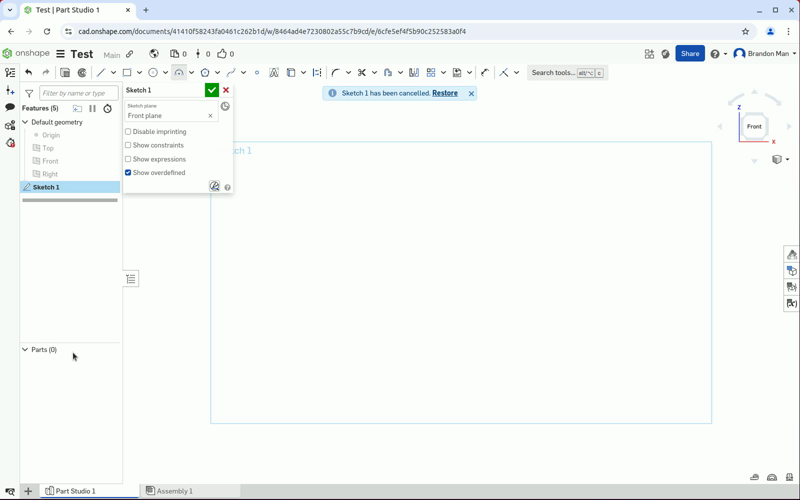
key_down(shift)
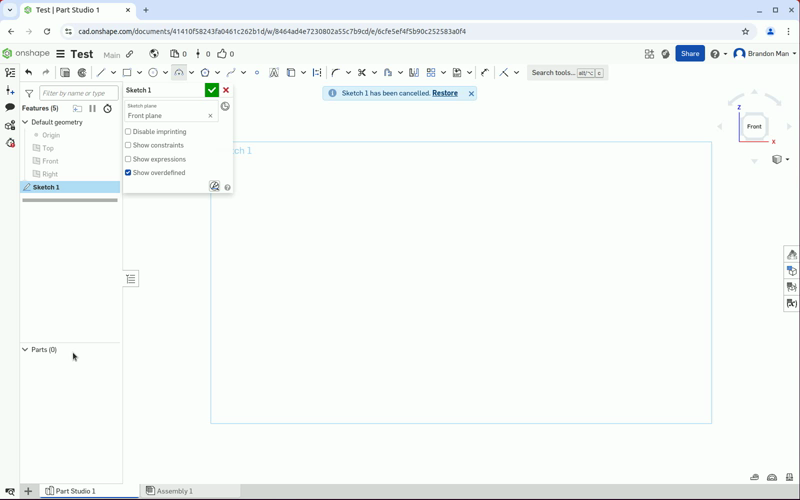
mouse_move(460, 394)
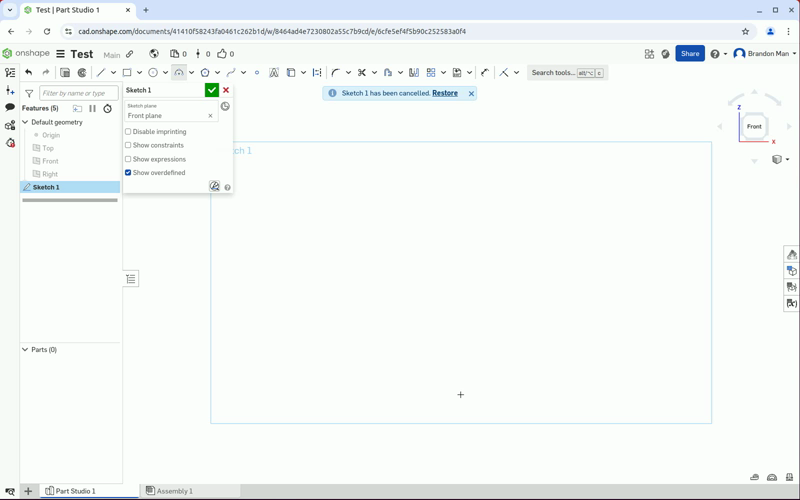
click(460, 394)
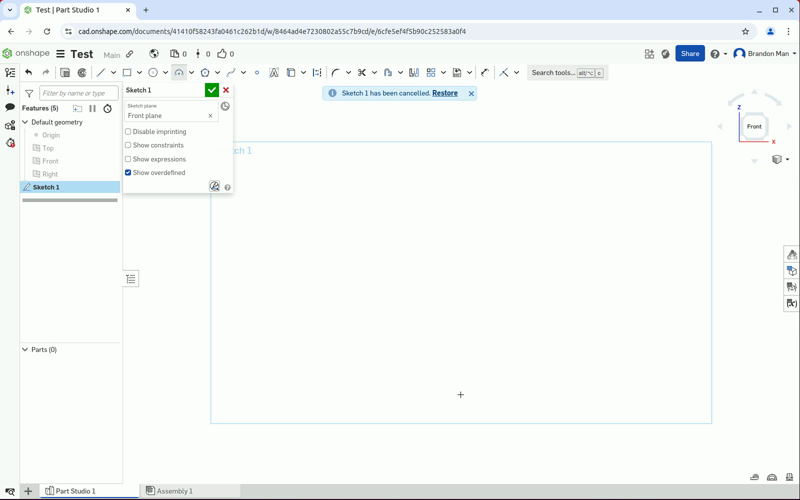
key_up(shift)
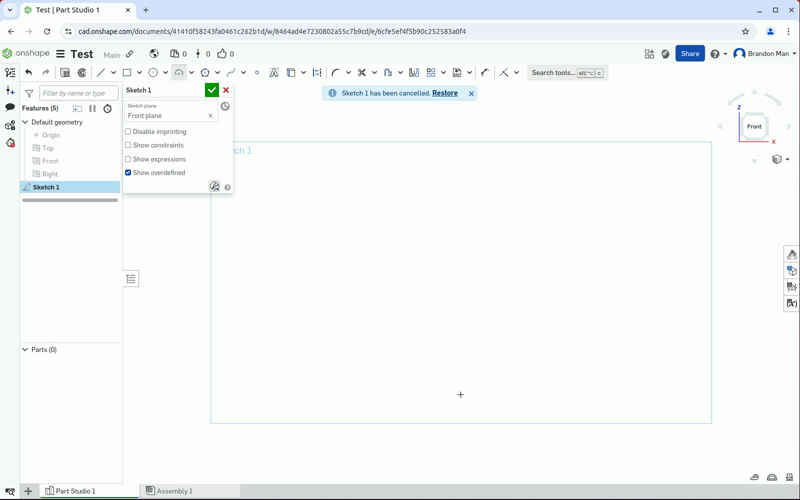
key_down(shift)
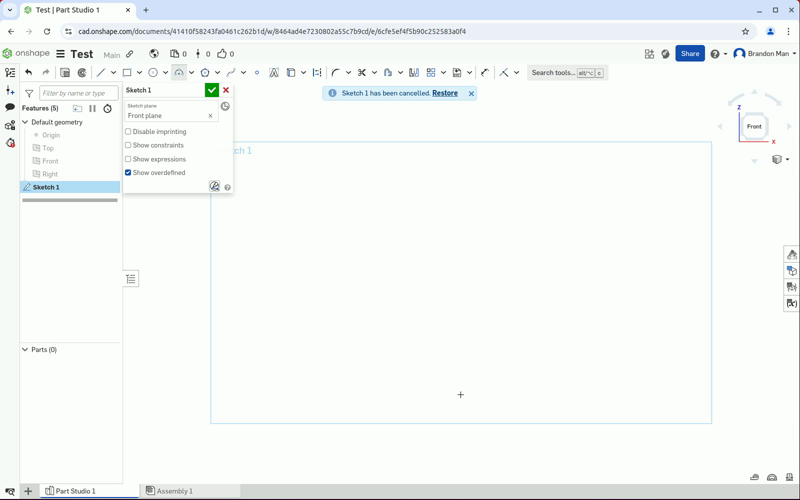
mouse_move(536, 364)
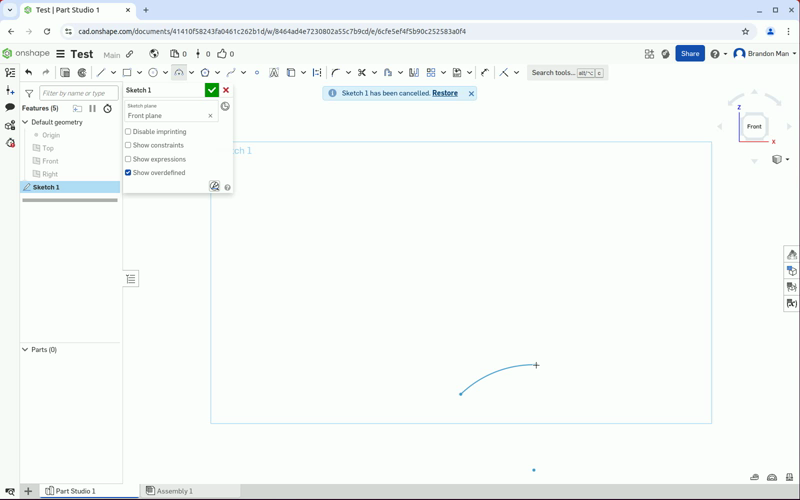
click(536, 364)
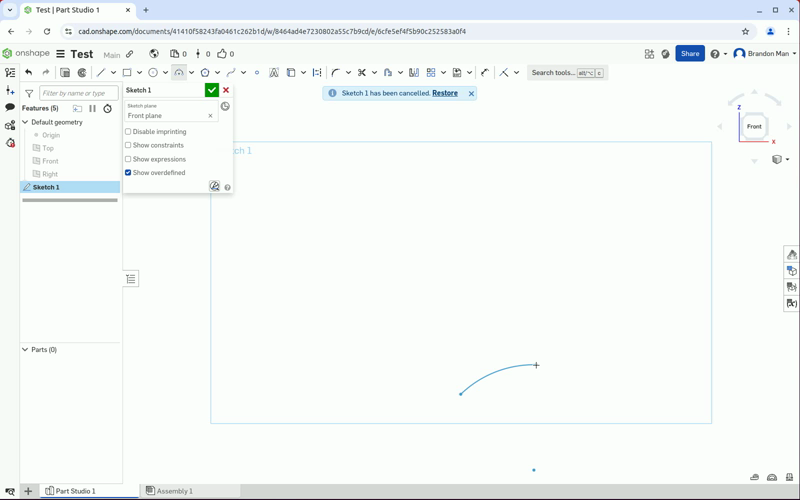
mouse_move(501, 386)
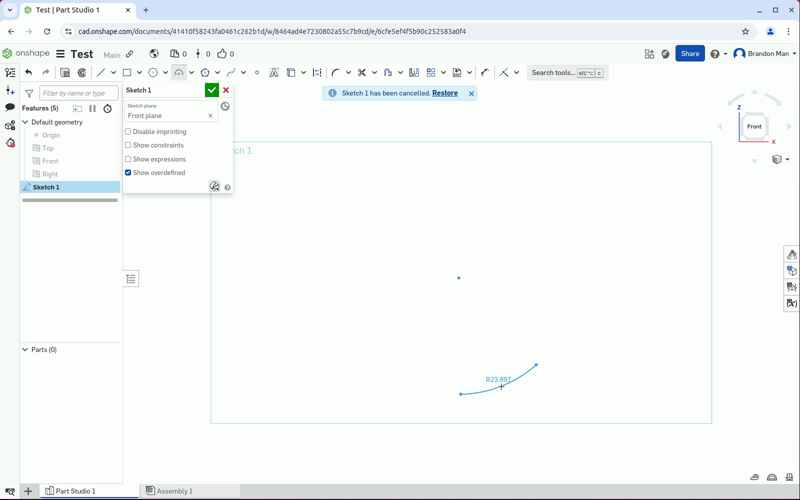
click(501, 386)
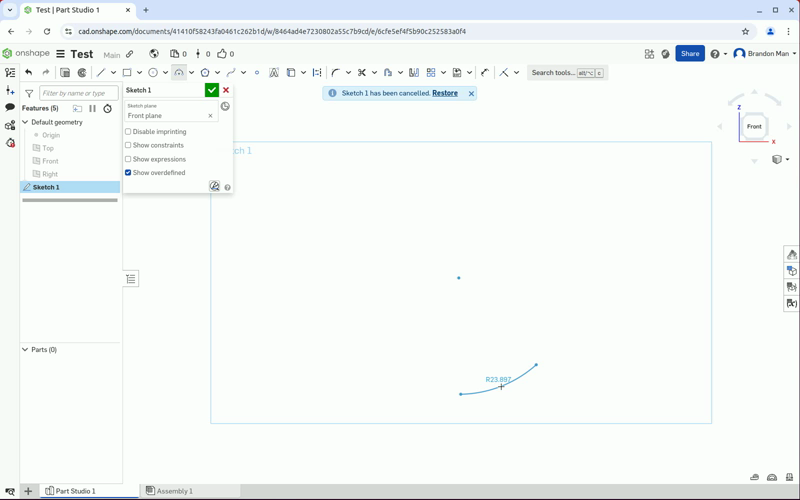
key_up(shift)
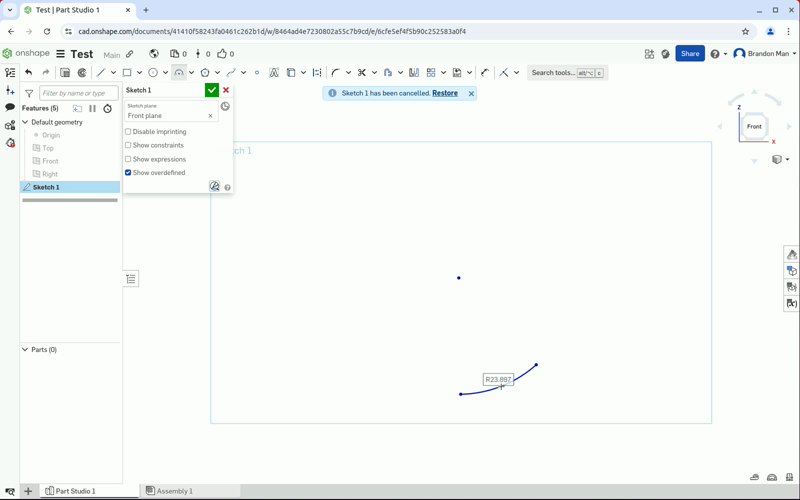
key(esc)
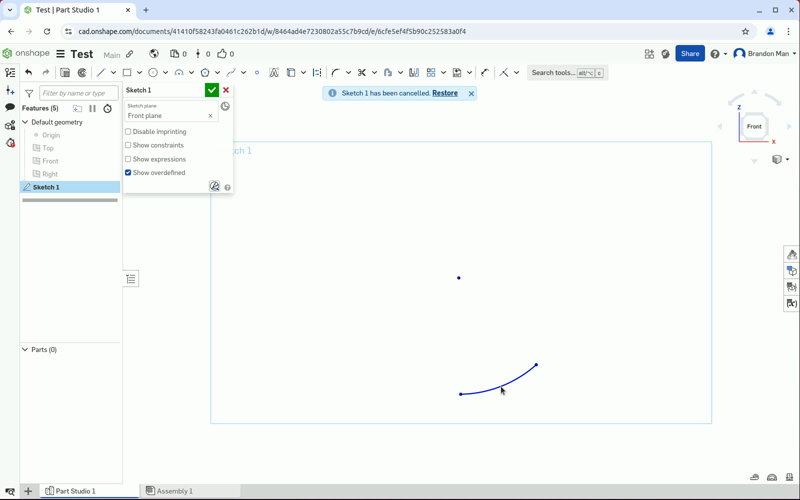
key(l)
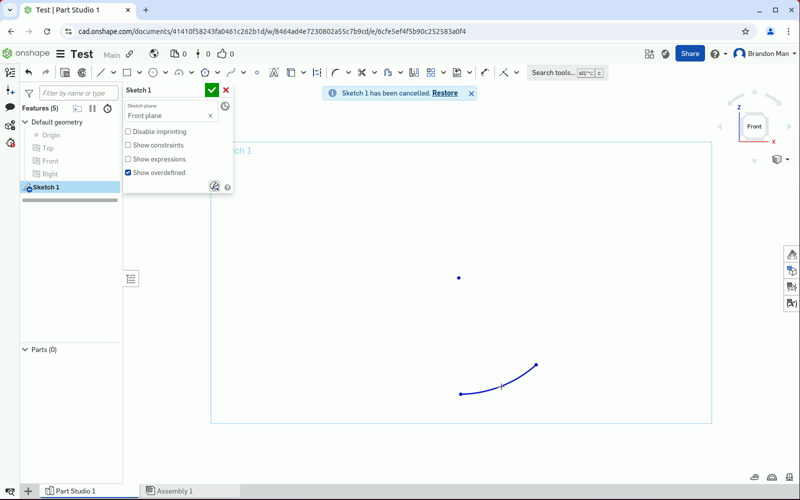
mouse_move(536, 364)
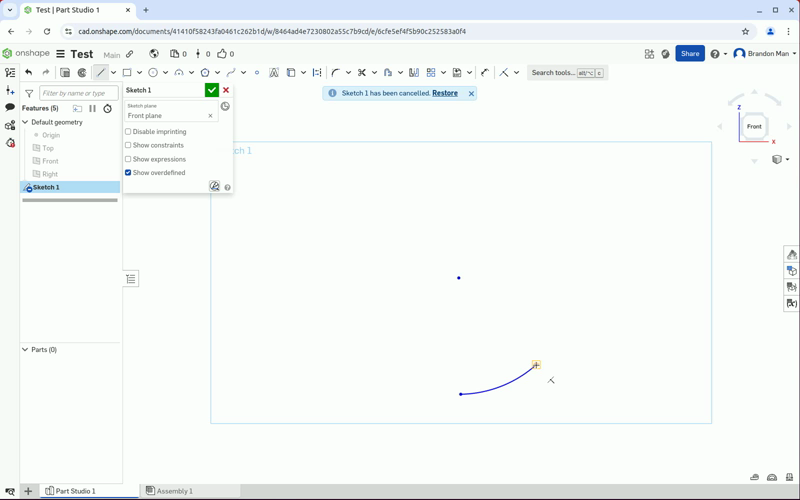
click(536, 364)
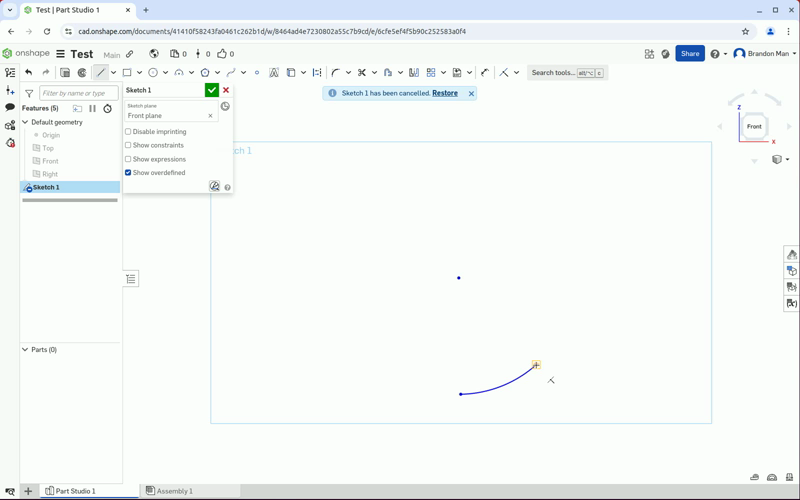
key_down(shift)
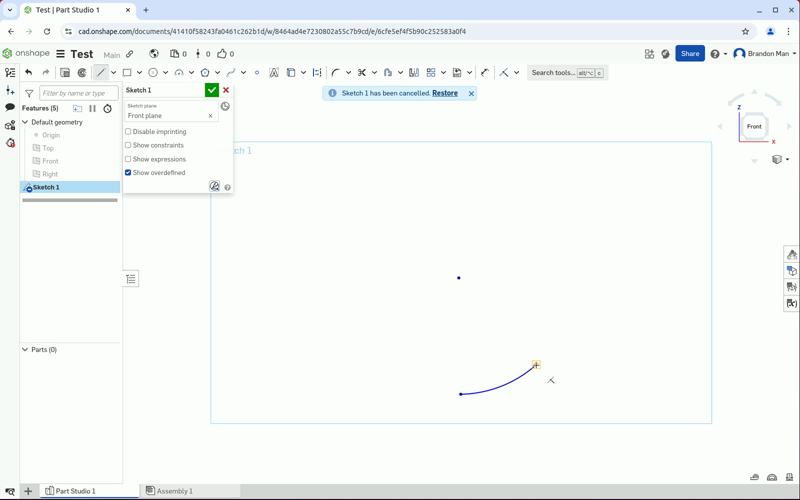
mouse_move(566, 364)
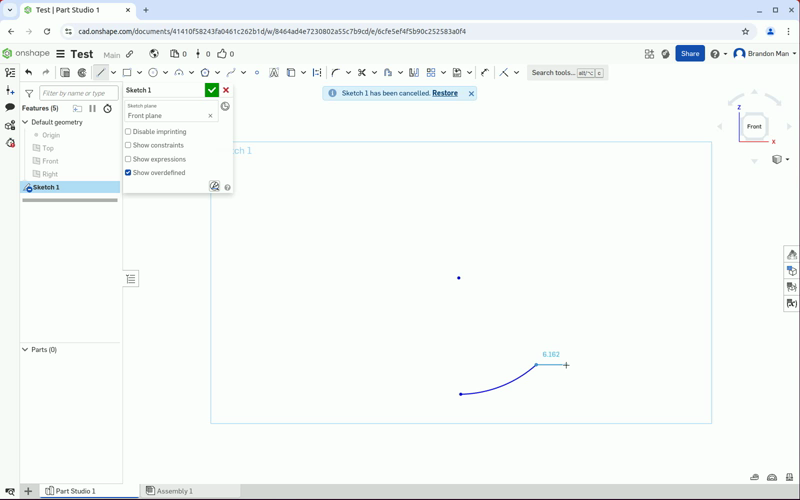
mouse_move(506, 328)
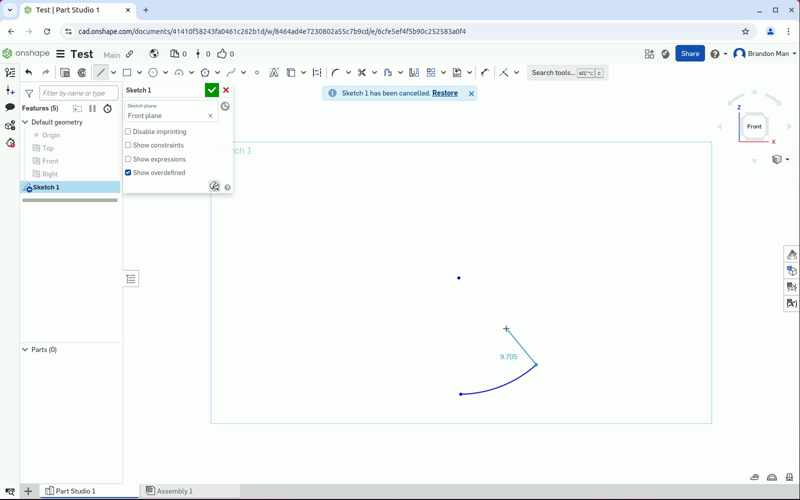
click(506, 328)
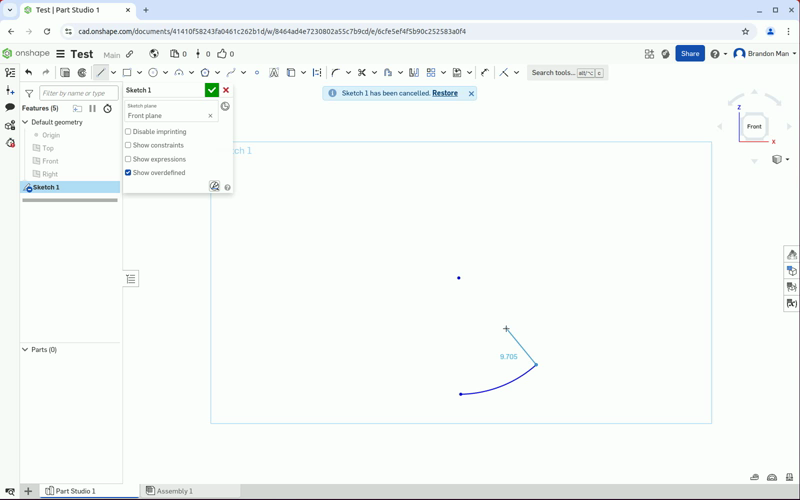
key_up(shift)
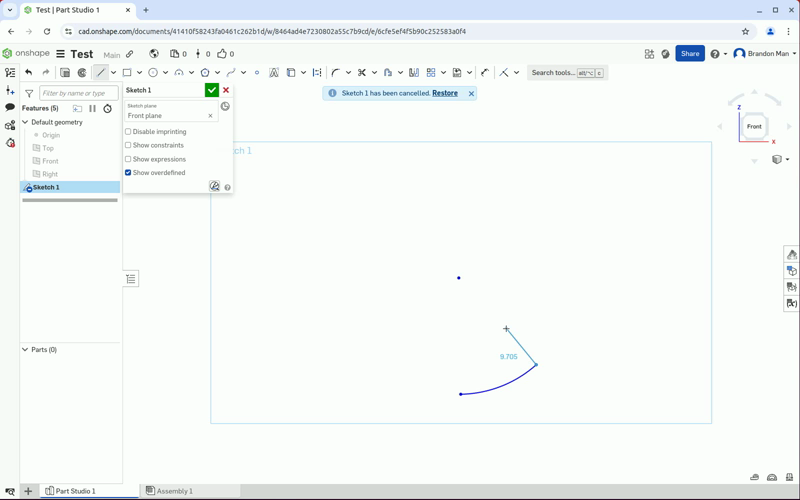
key(esc)
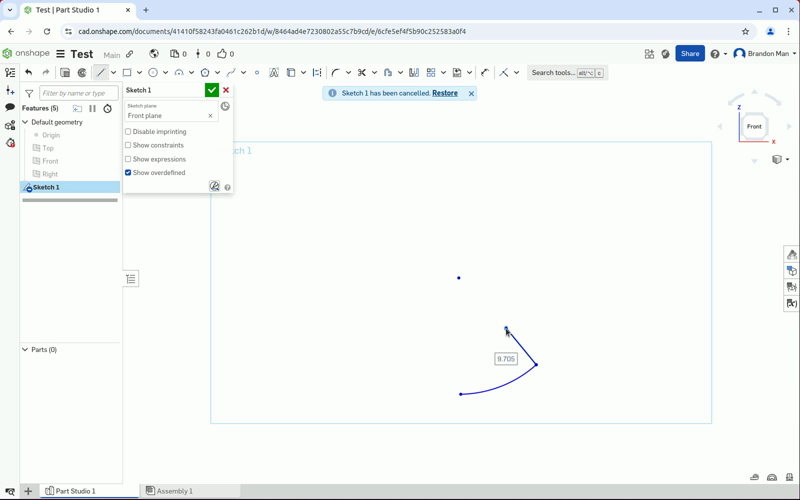
key(a)
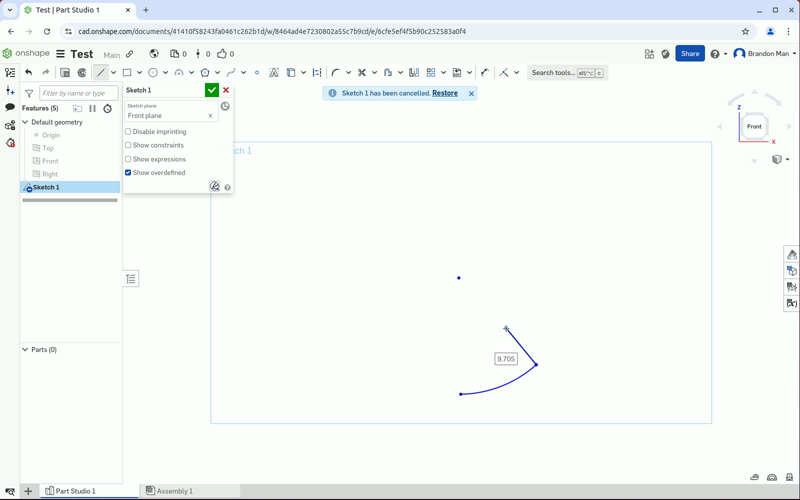
mouse_move(506, 328)
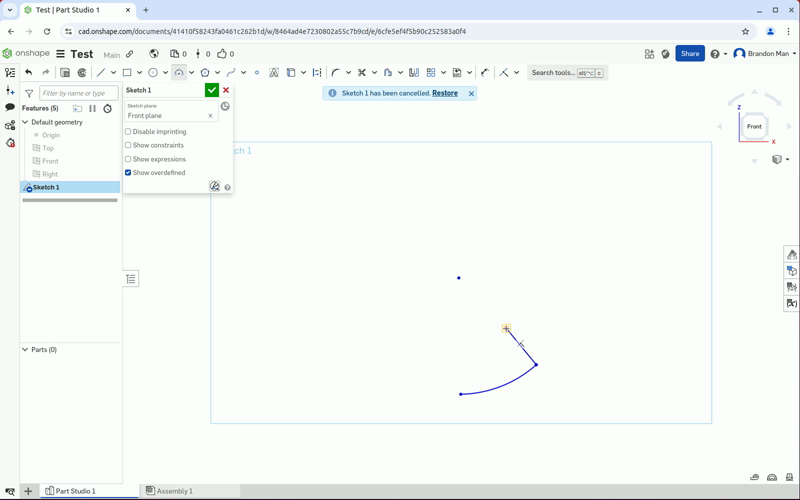
click(506, 328)
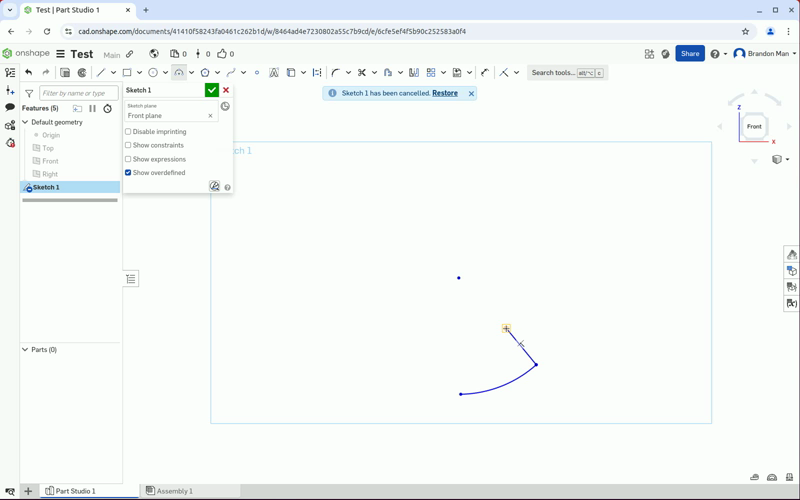
key_down(shift)
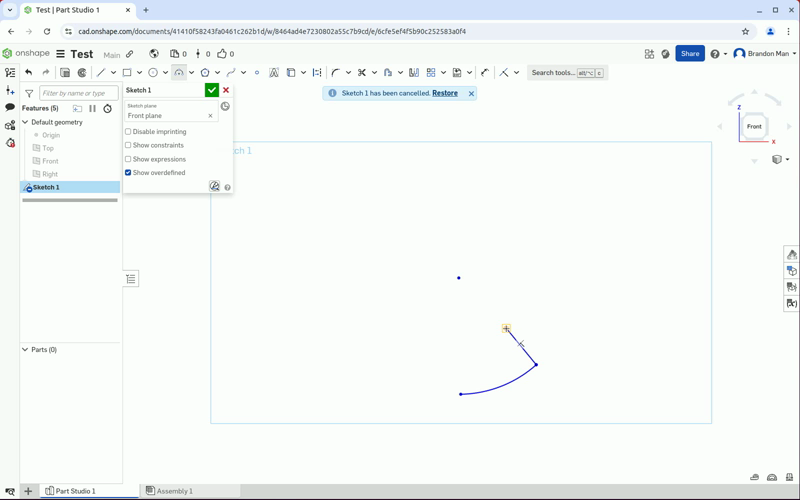
mouse_move(460, 346)
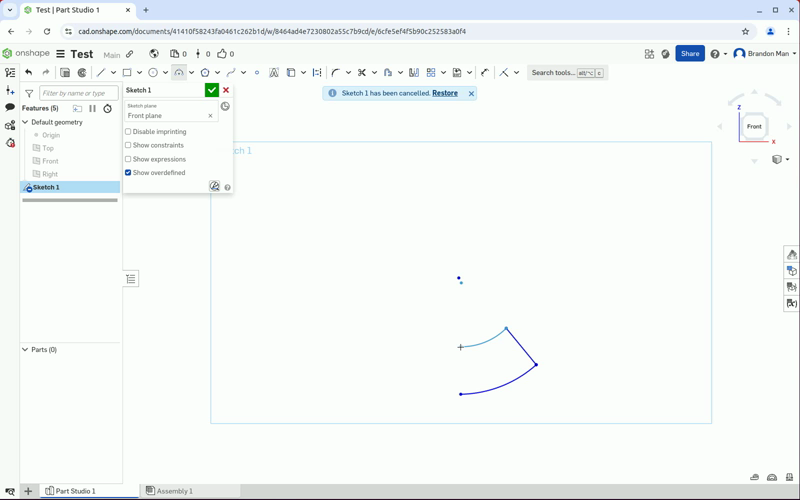
click(460, 346)
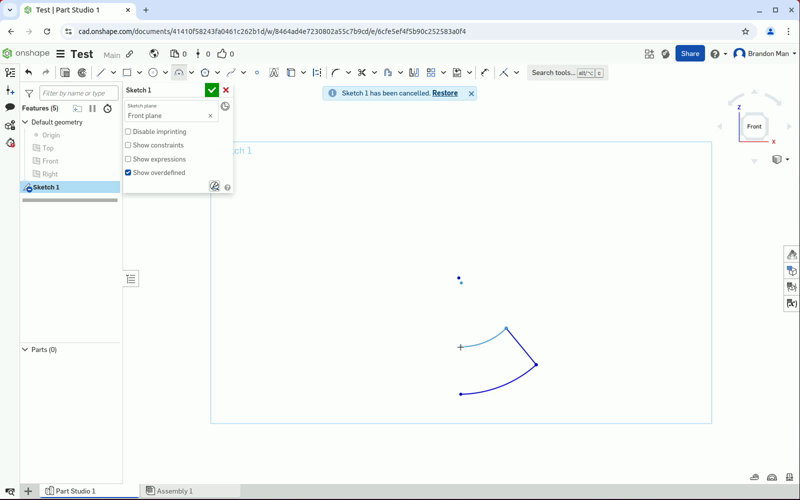
mouse_move(485, 342)
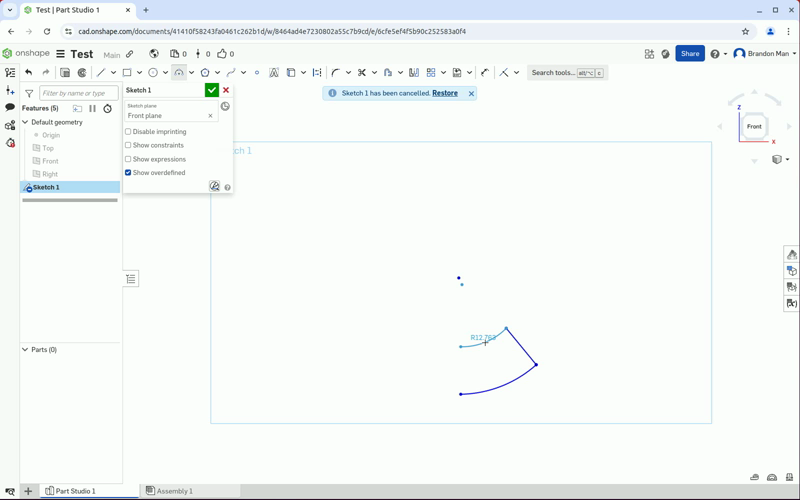
click(485, 342)
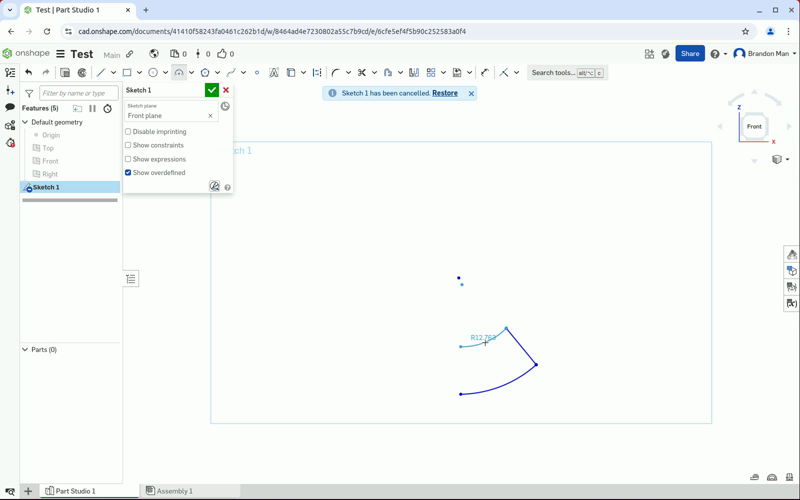
key_up(shift)
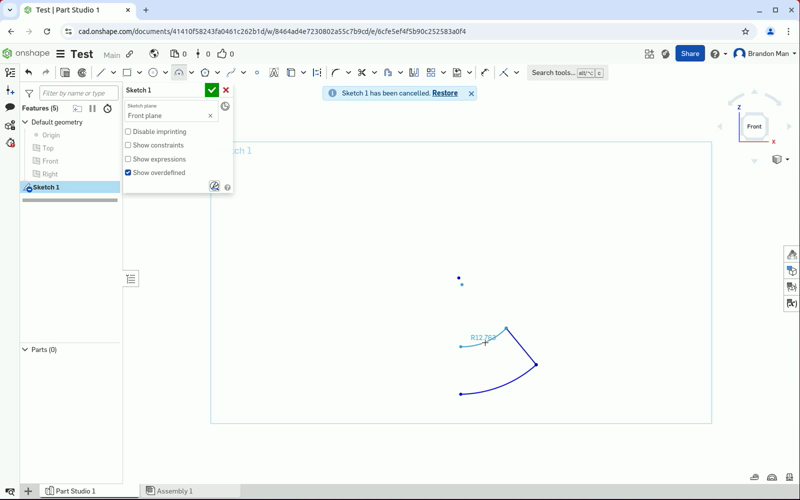
key(esc)
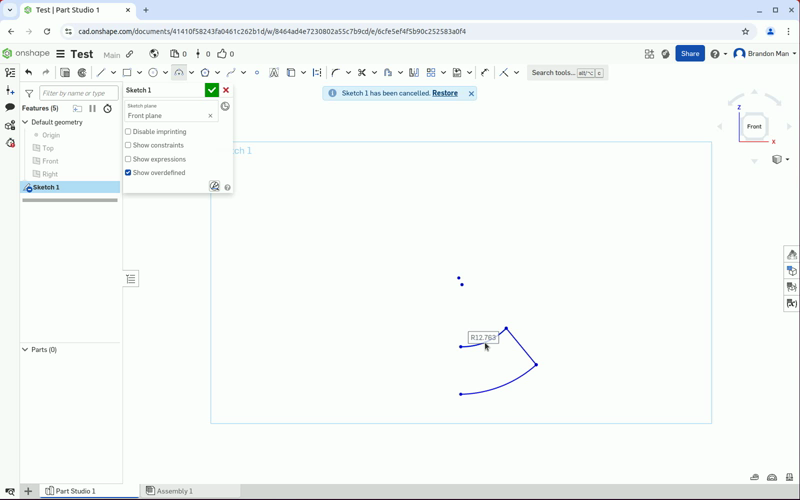
key(l)
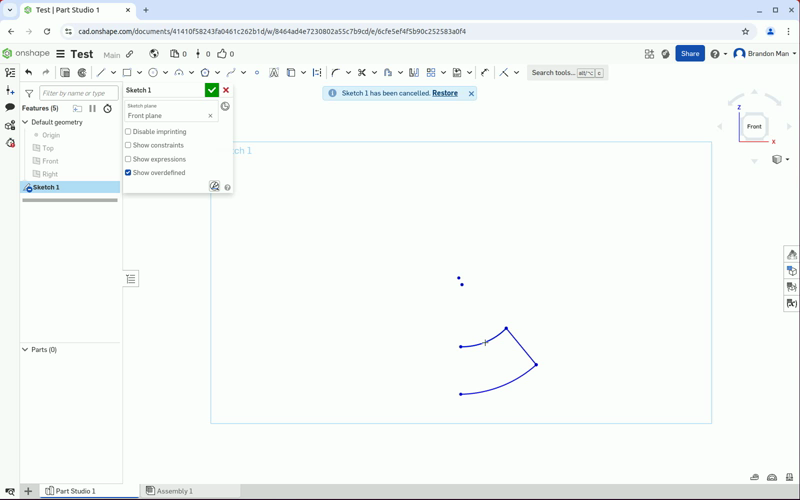
mouse_move(460, 346)
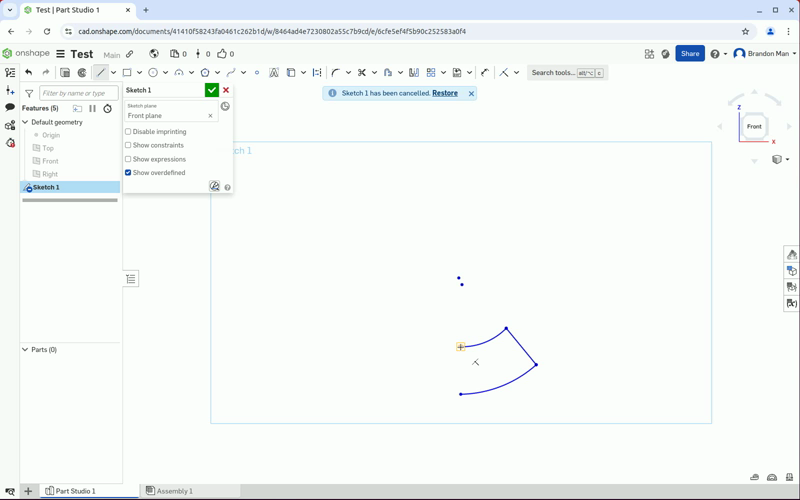
click(460, 346)
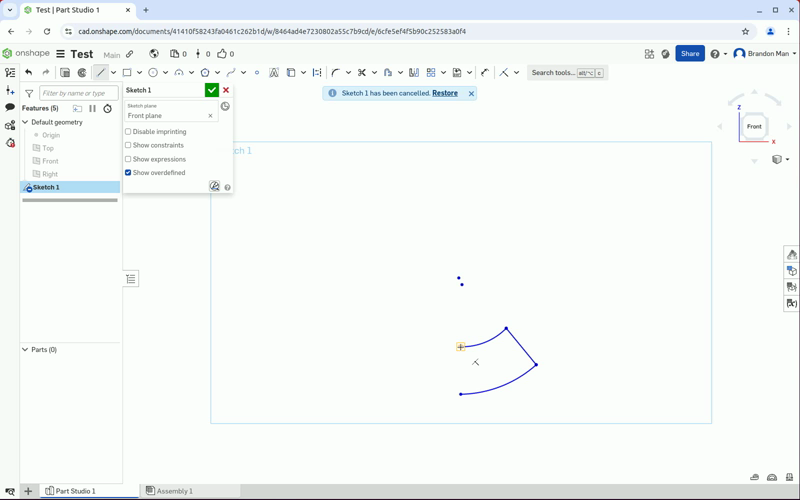
mouse_move(490, 346)
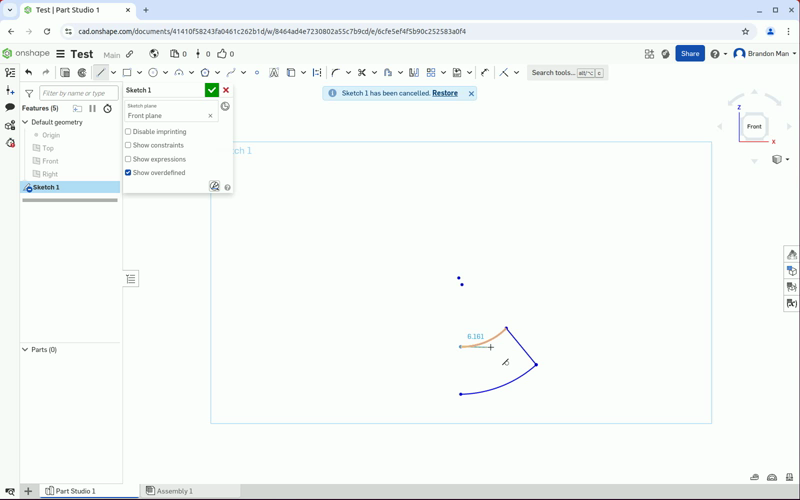
key_down(shift)
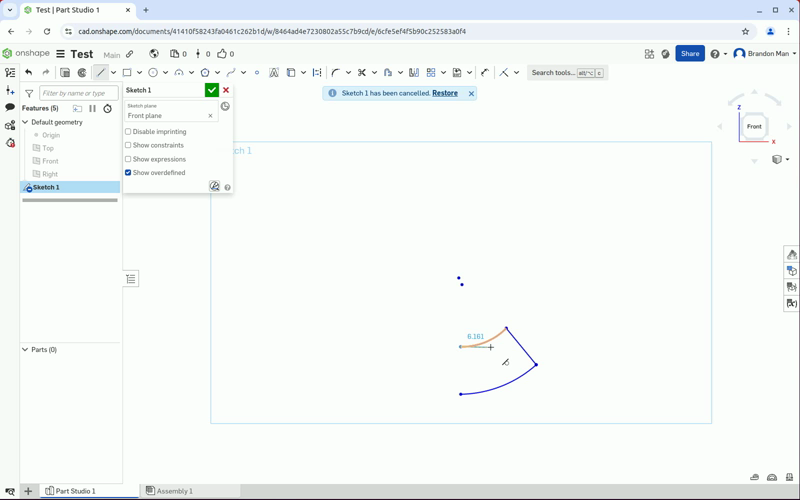
mouse_move(460, 394)
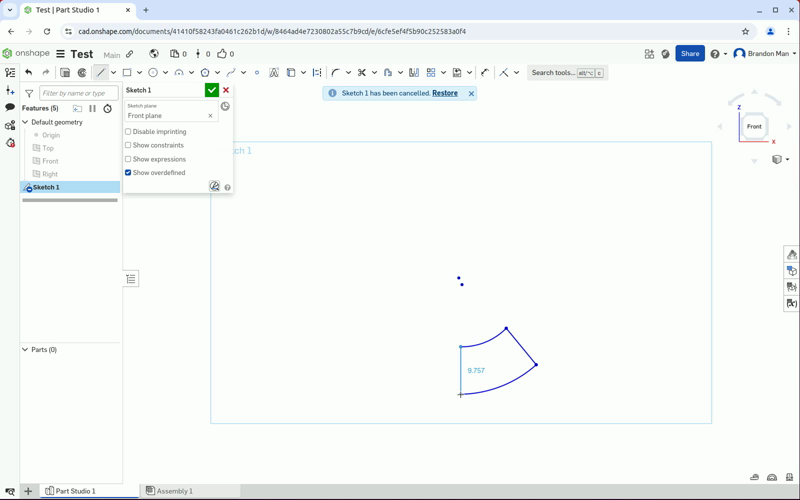
key_up(shift)
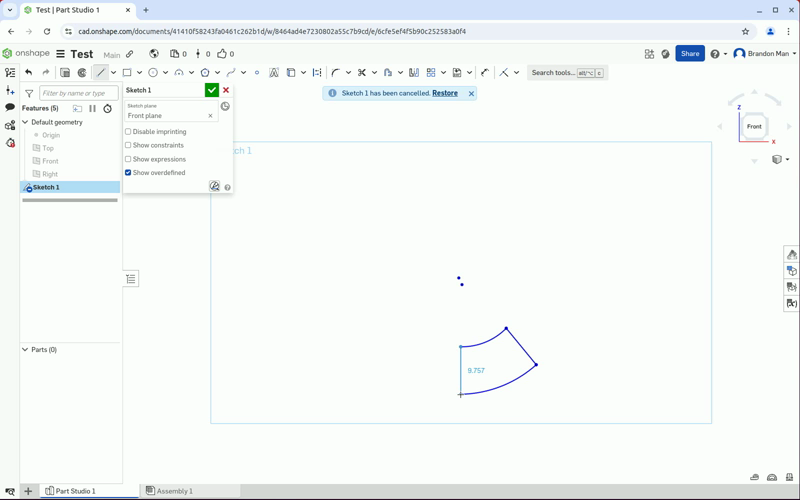
click(460, 394)
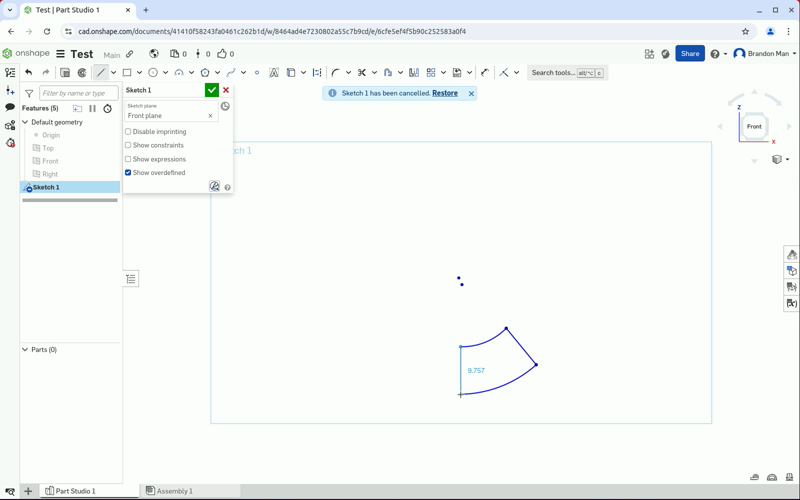
key(esc)
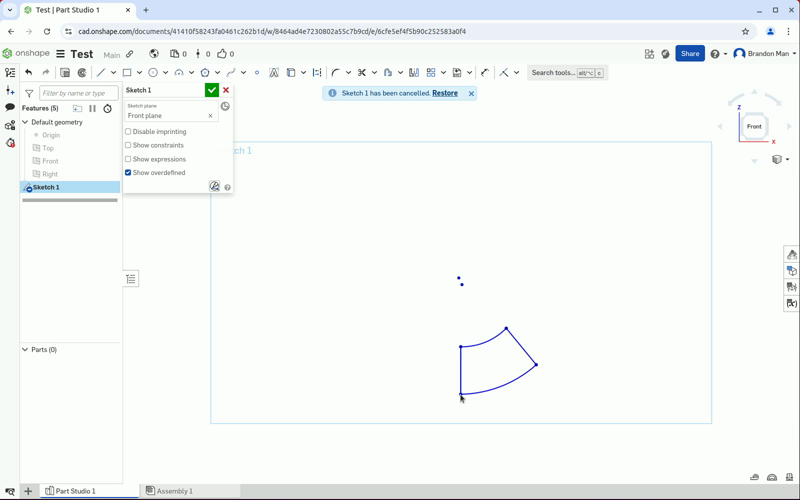
mouse_move(470, 349)
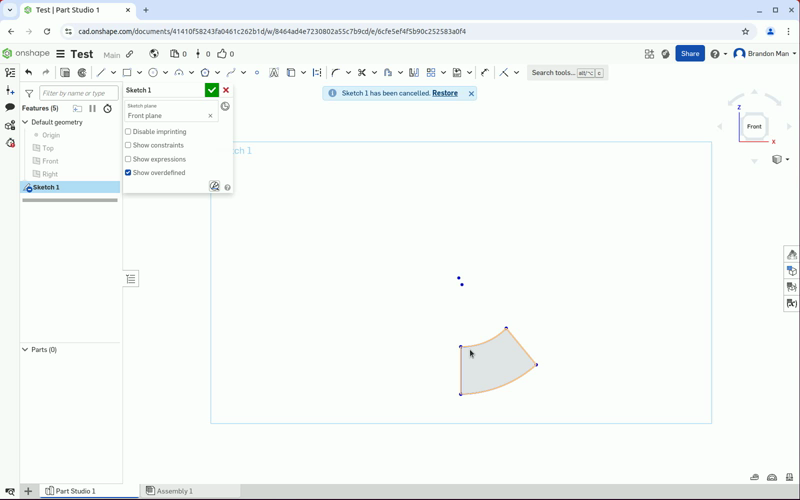
click(470, 349)
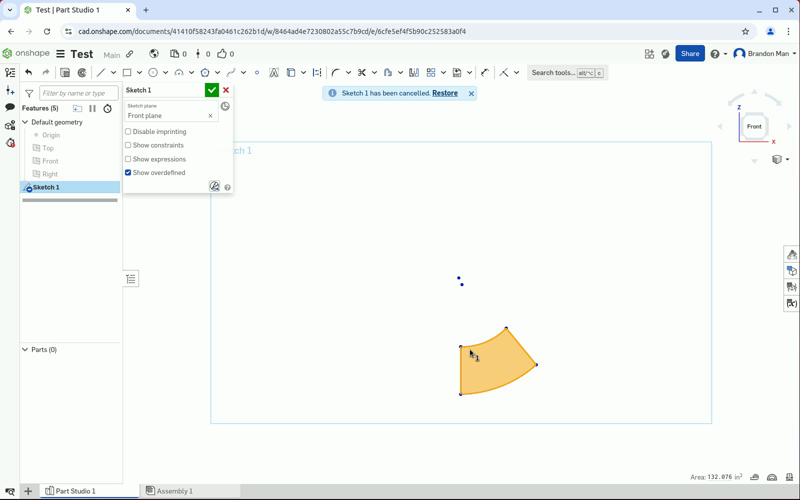
mouse_move(73, 352)
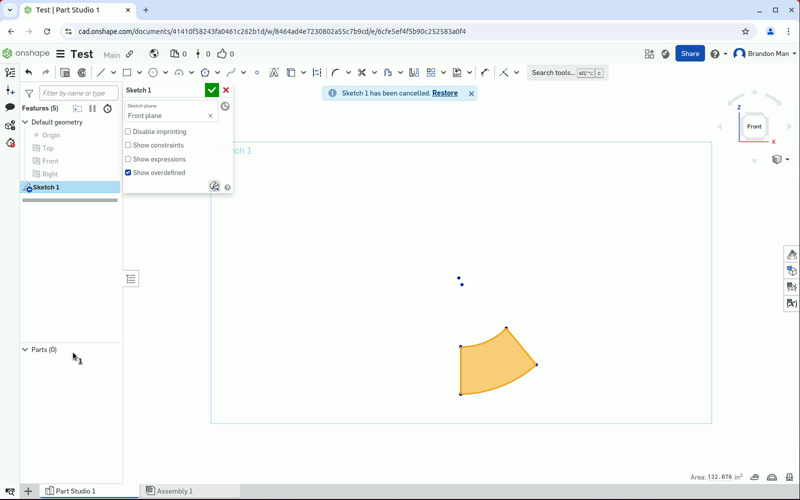
key(shift+y)
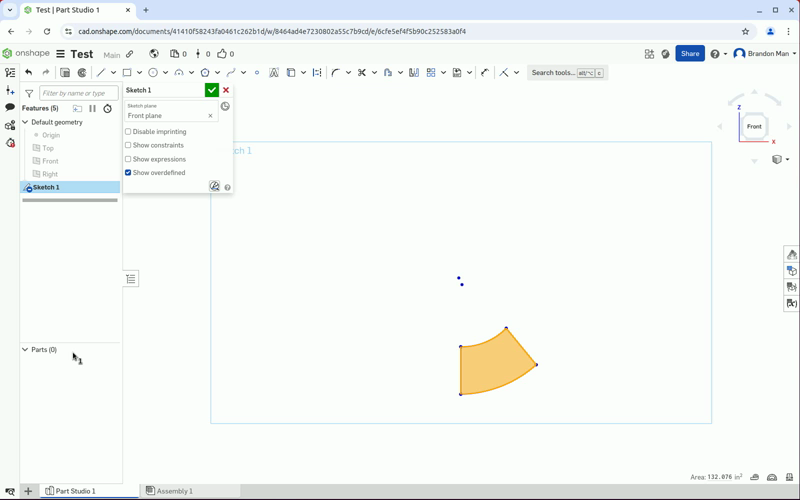
key(shift+e)
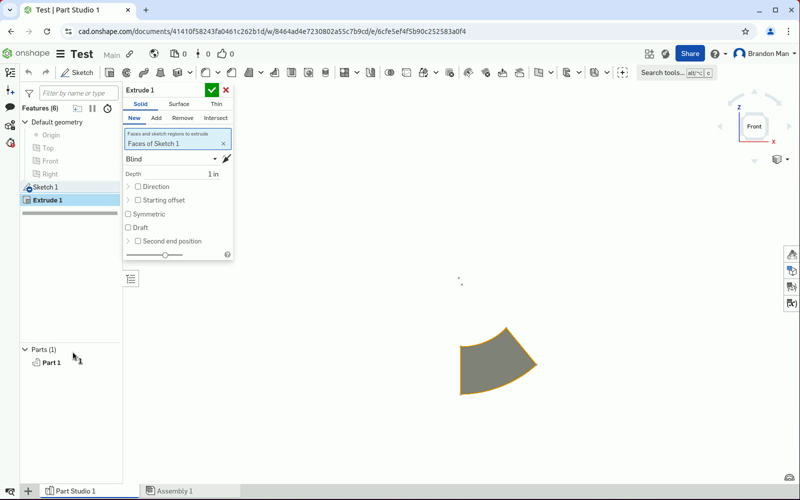
mouse_move(143, 106)
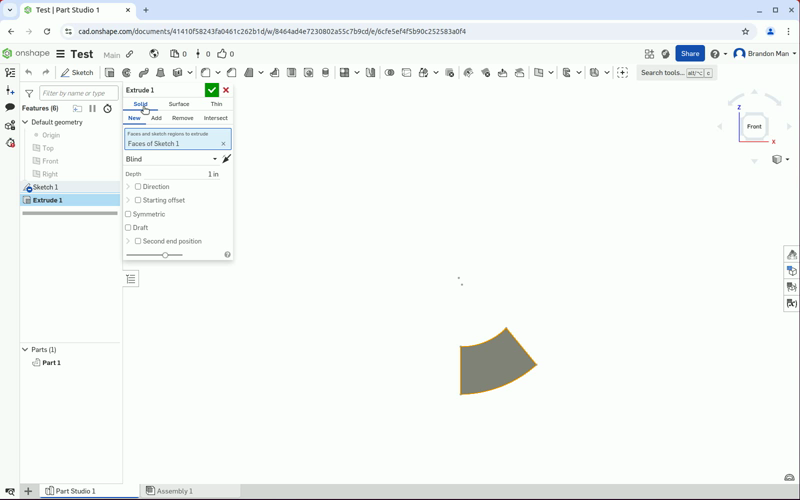
click(143, 106)
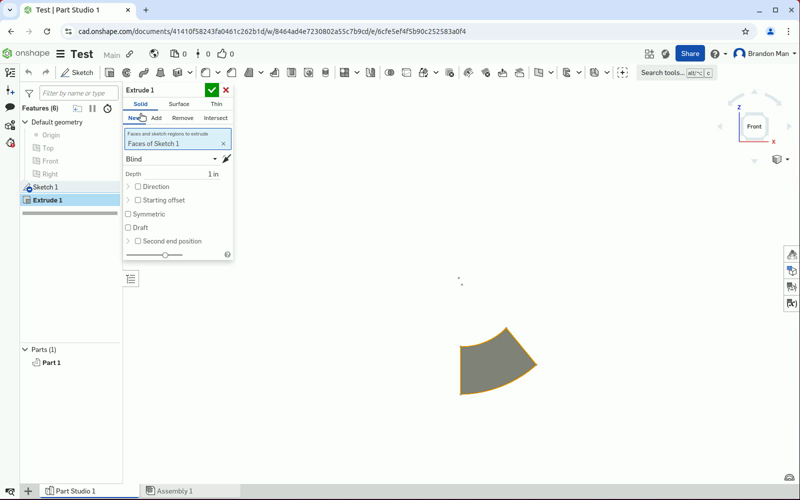
mouse_move(137, 120)
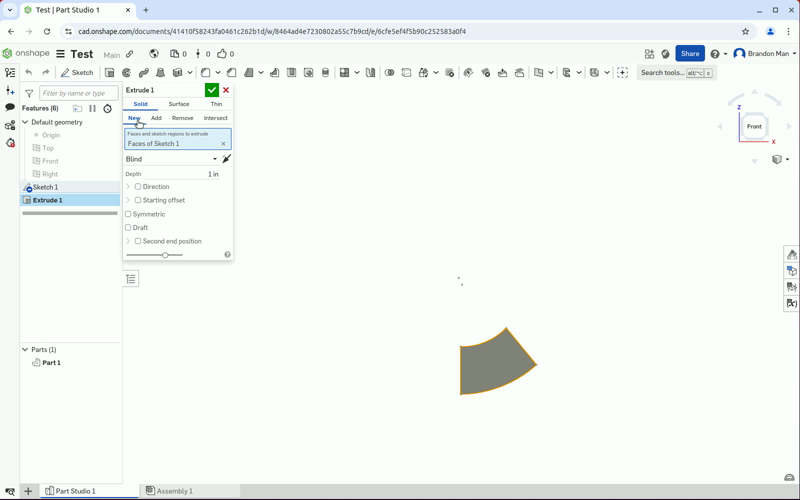
click(137, 120)
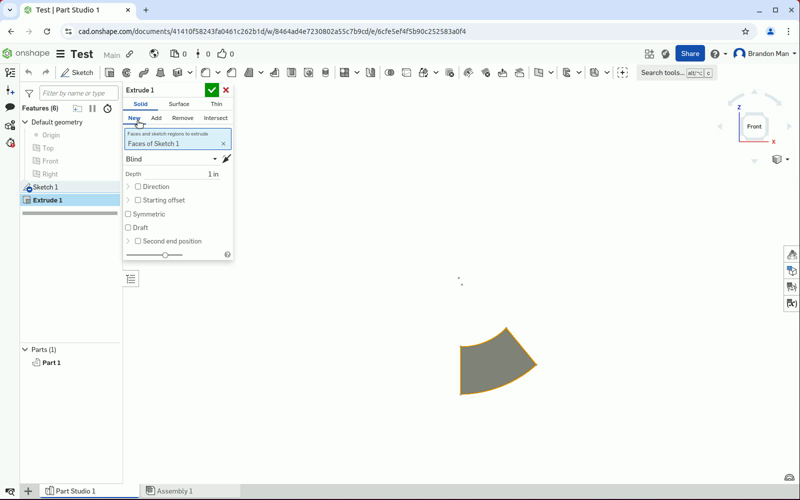
key(tab, 4)
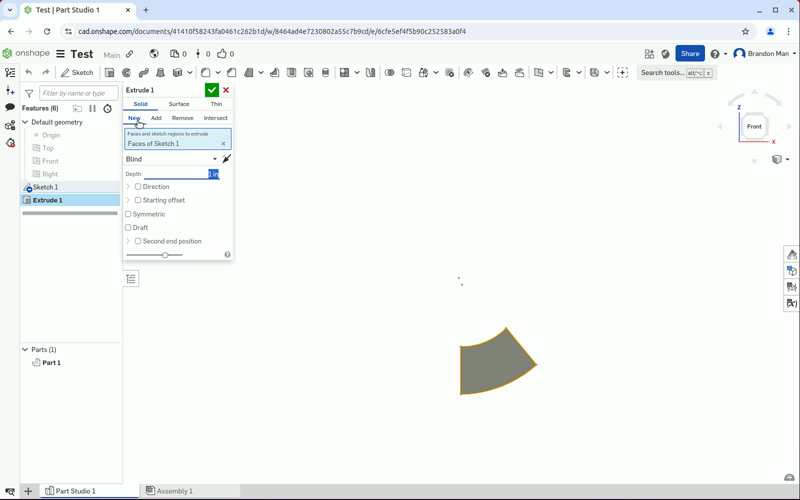
text(23.108)
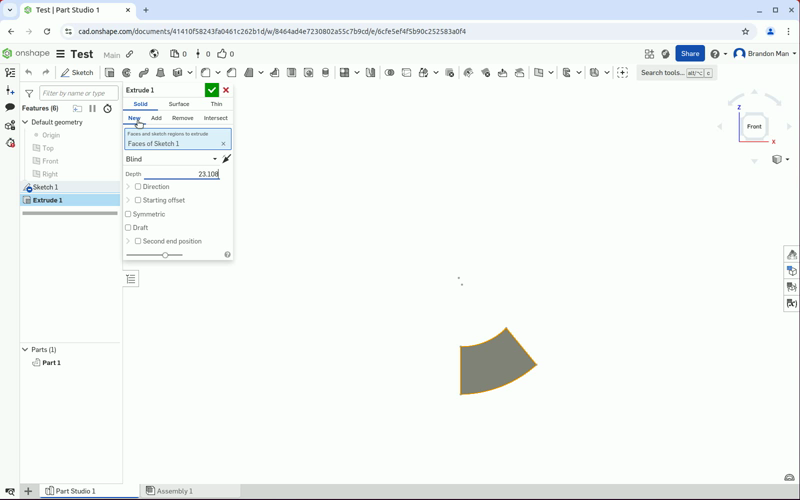
key(enter)
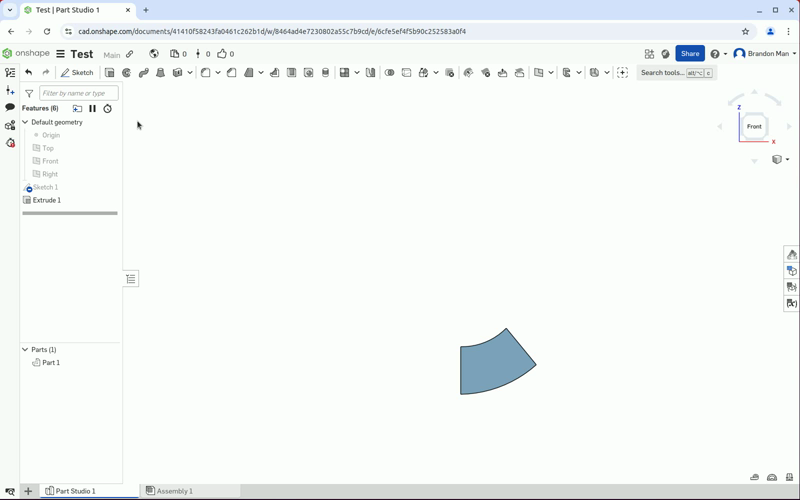
key(shift+h)
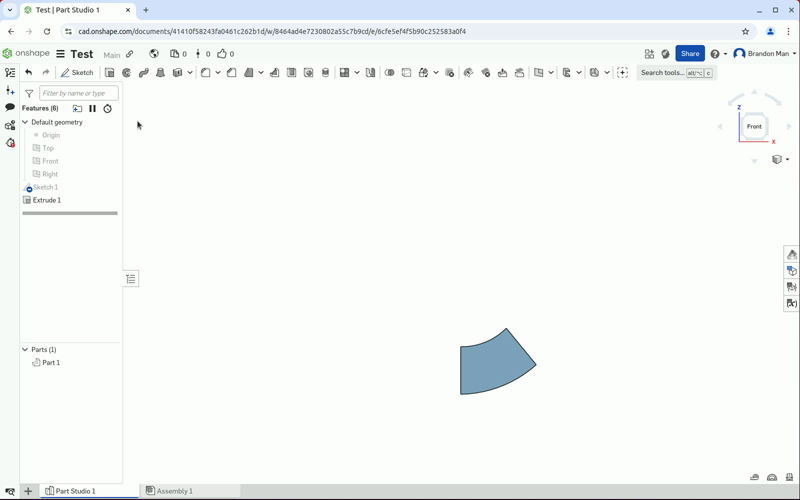
key(shift+h)
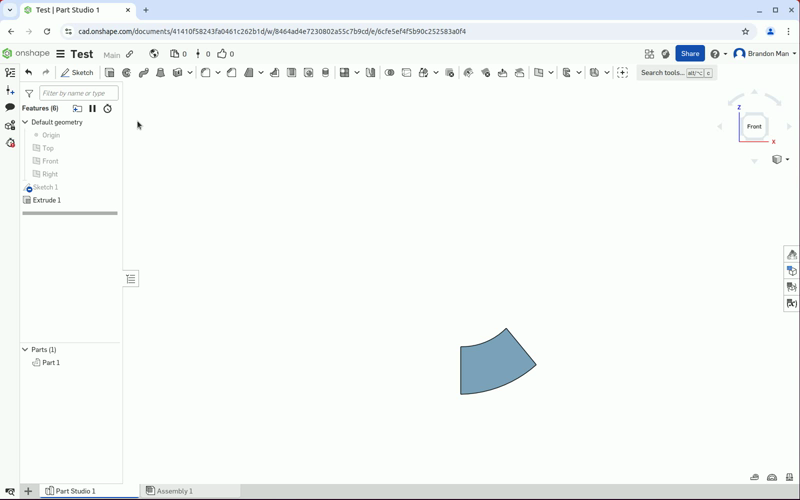
mouse_move(73, 189)
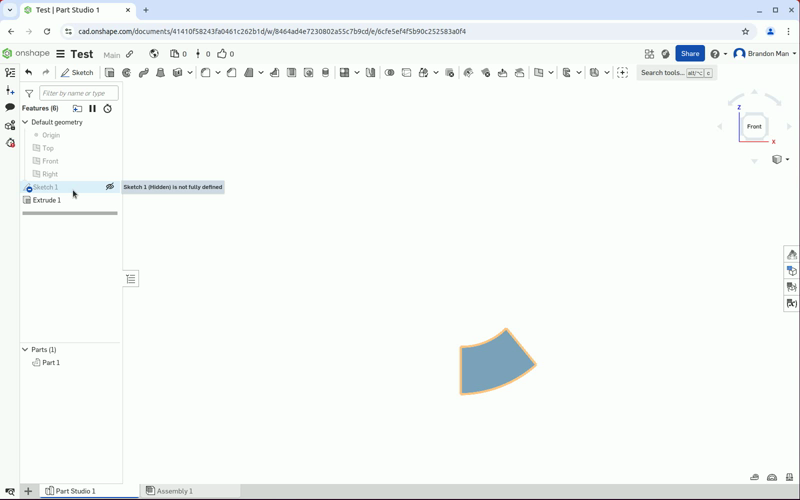
click(73, 189)
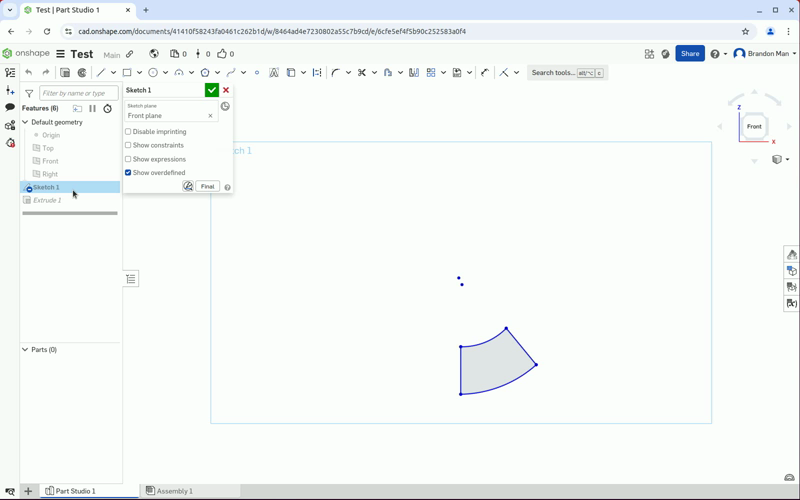
mouse_move(229, 92)
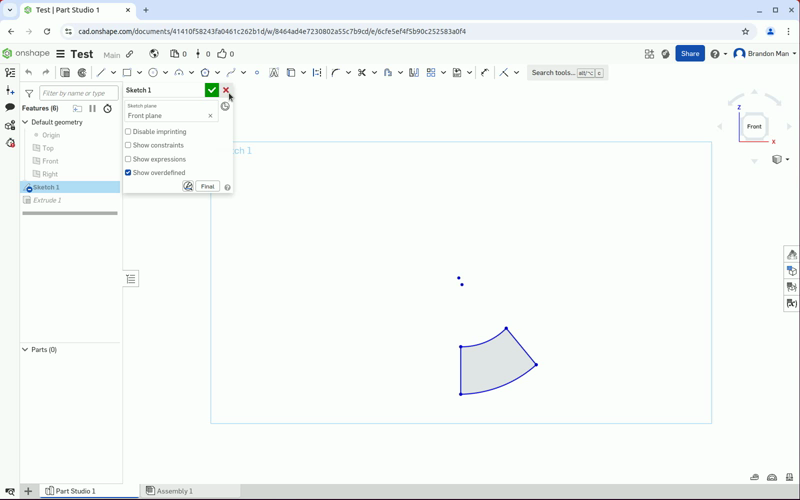
click(229, 92)
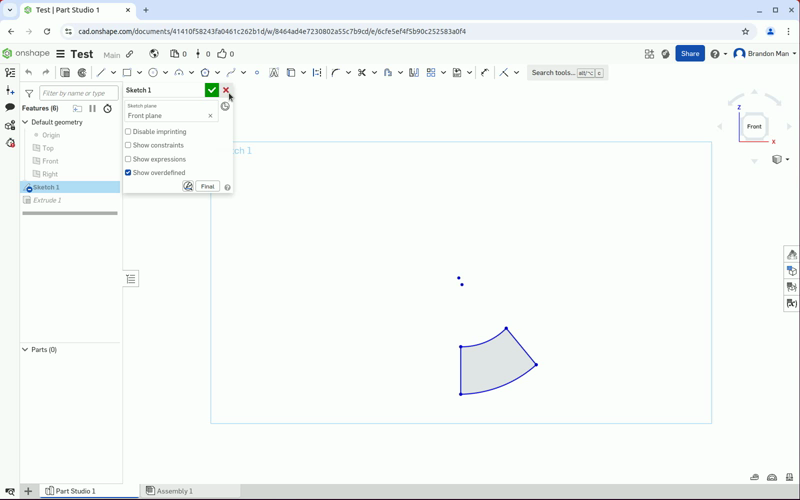
key(shift+s)
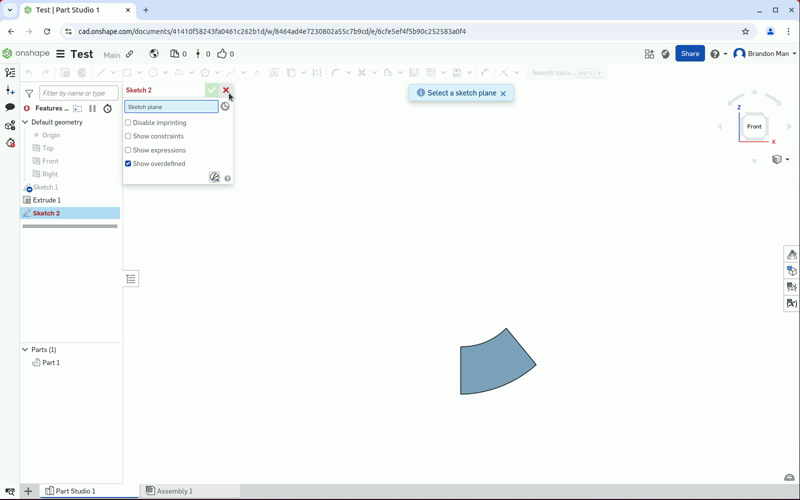
mouse_move(73, 163)
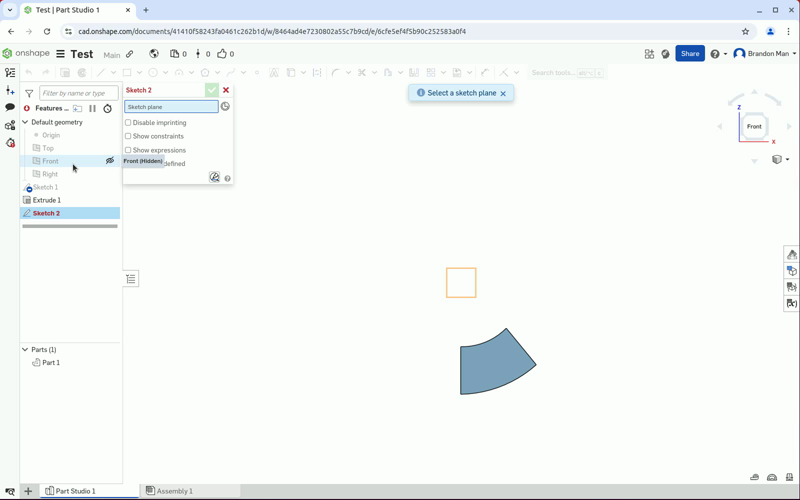
click(73, 163)
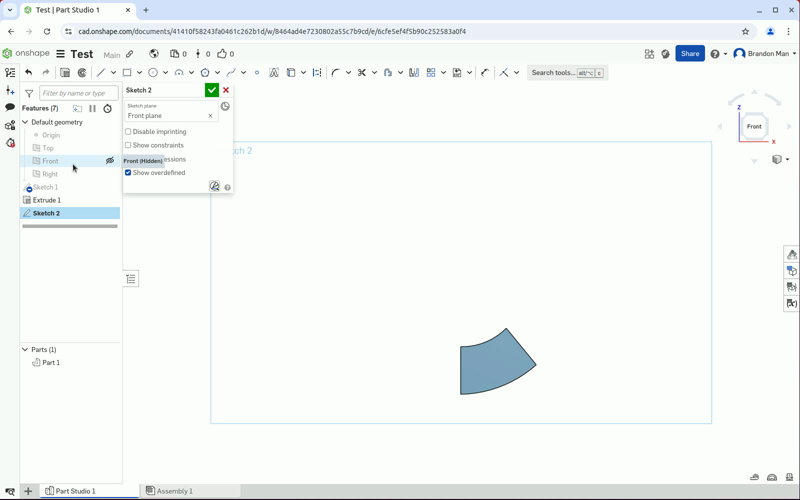
mouse_move(73, 352)
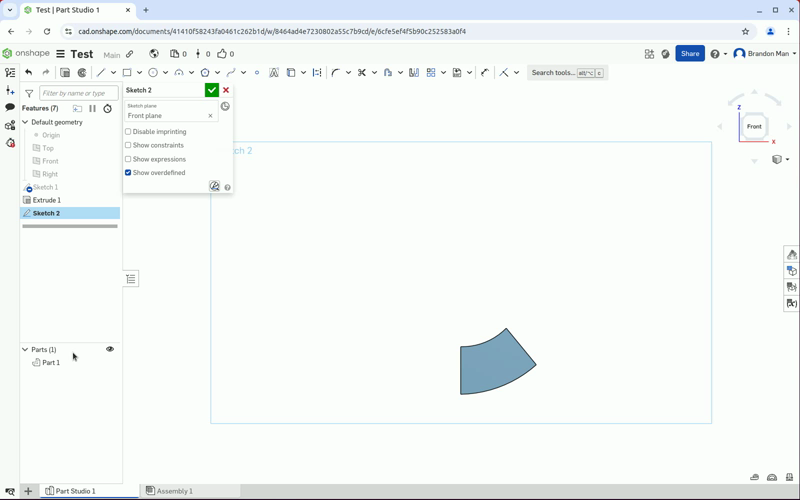
key(y)
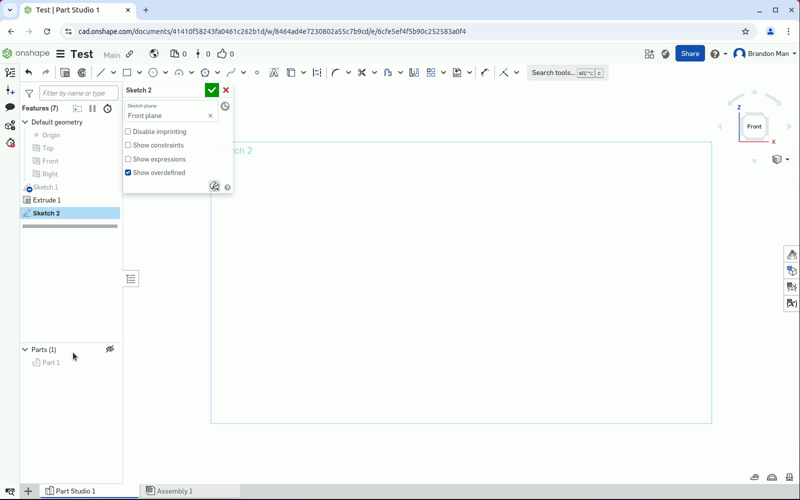
key(a)
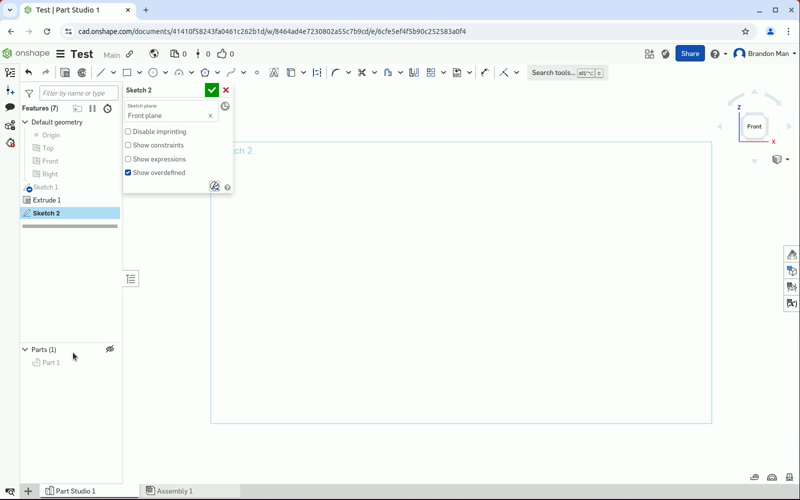
key_down(shift)
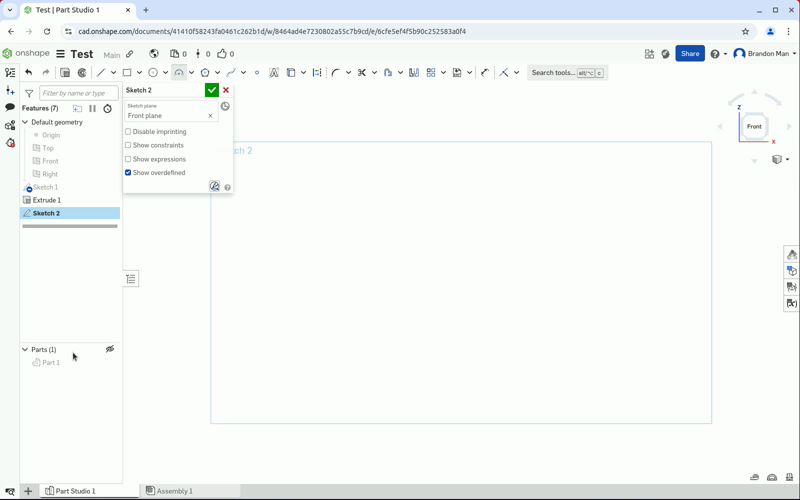
mouse_move(505, 239)
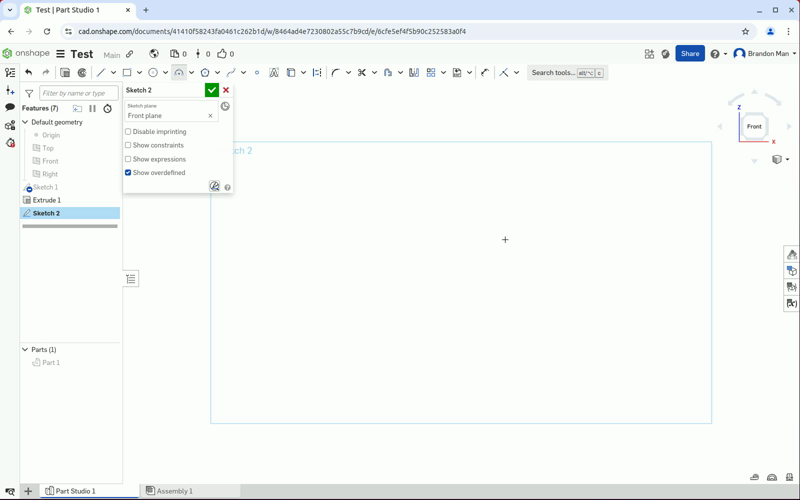
click(505, 239)
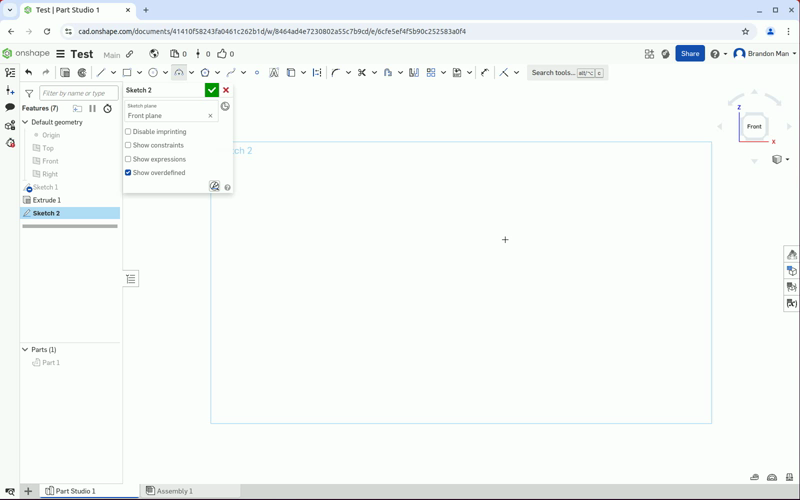
key_up(shift)
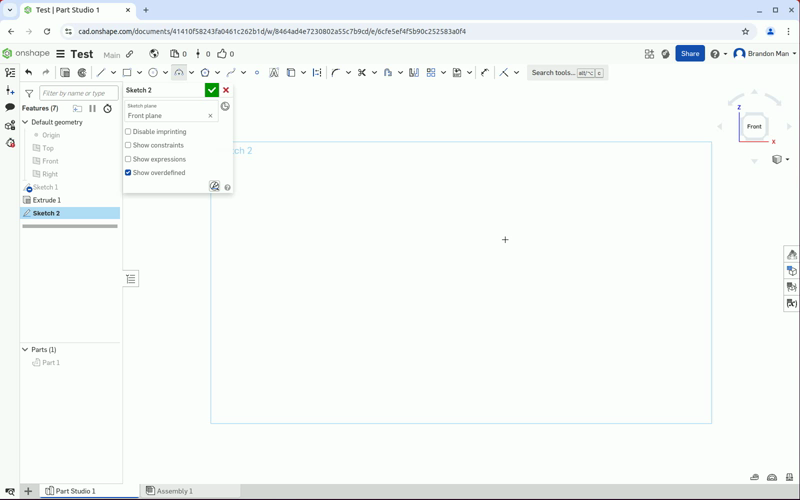
key_down(shift)
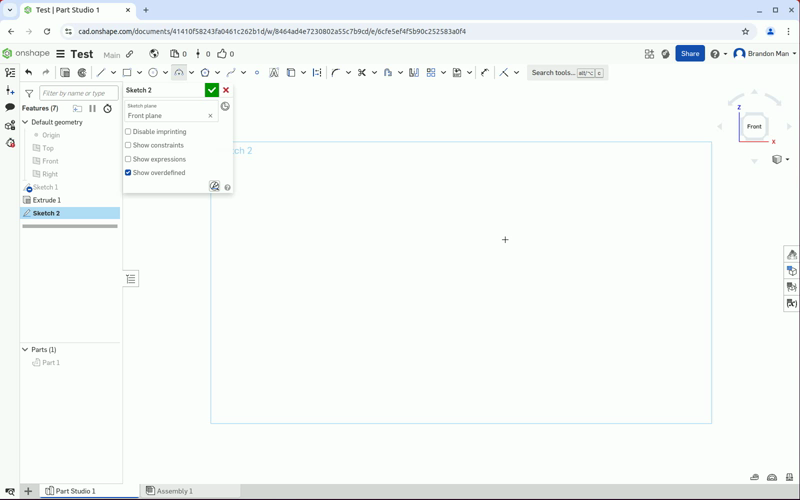
mouse_move(522, 282)
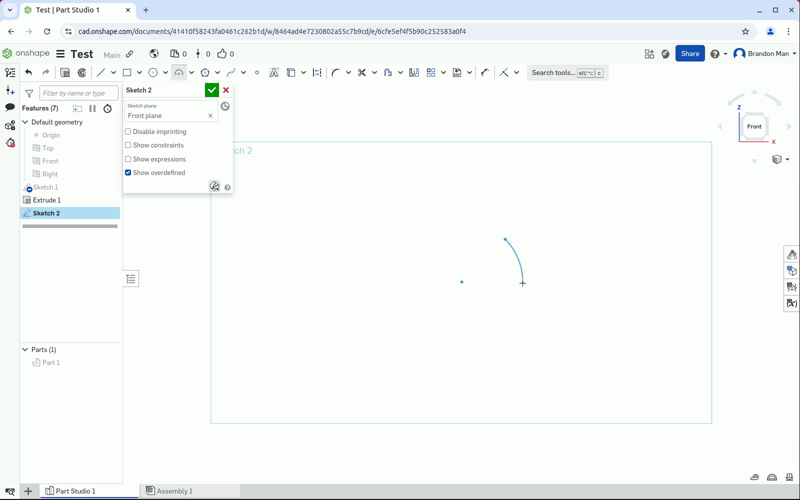
click(522, 282)
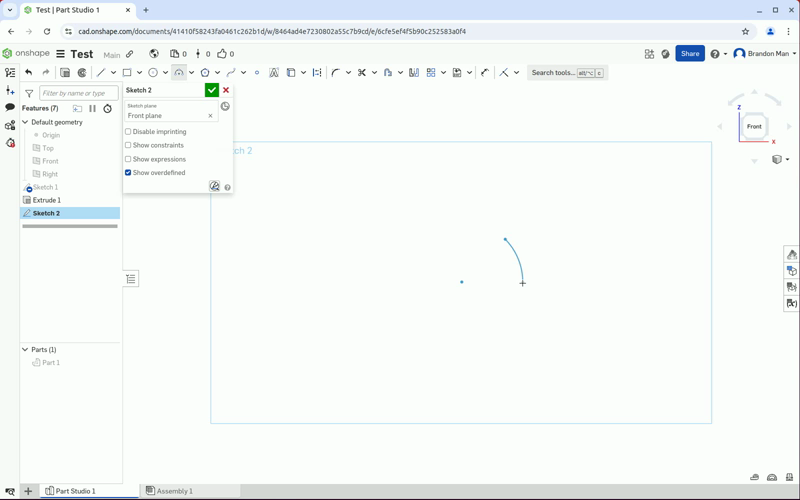
mouse_move(518, 259)
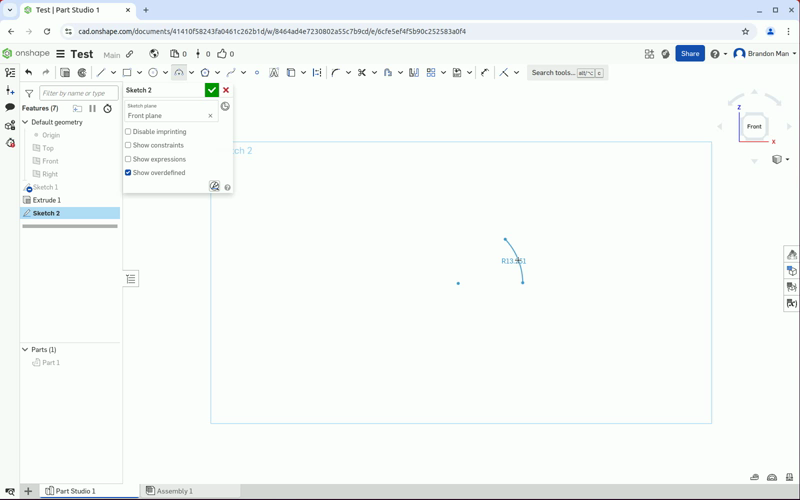
click(518, 259)
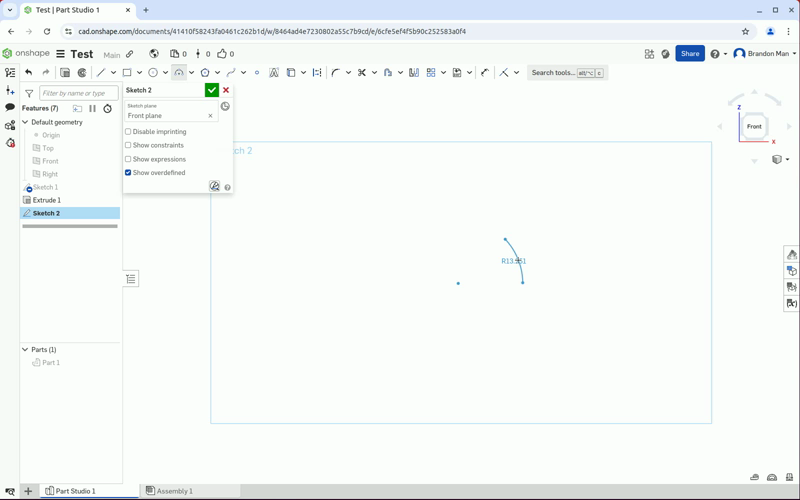
key_up(shift)
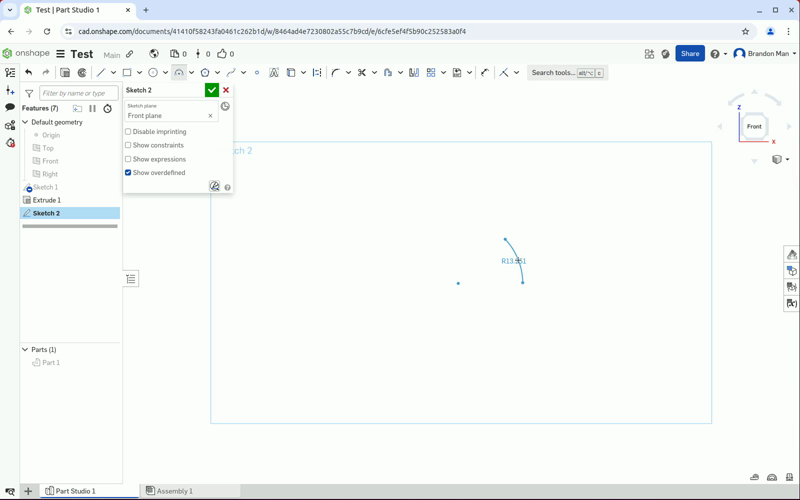
key(esc)
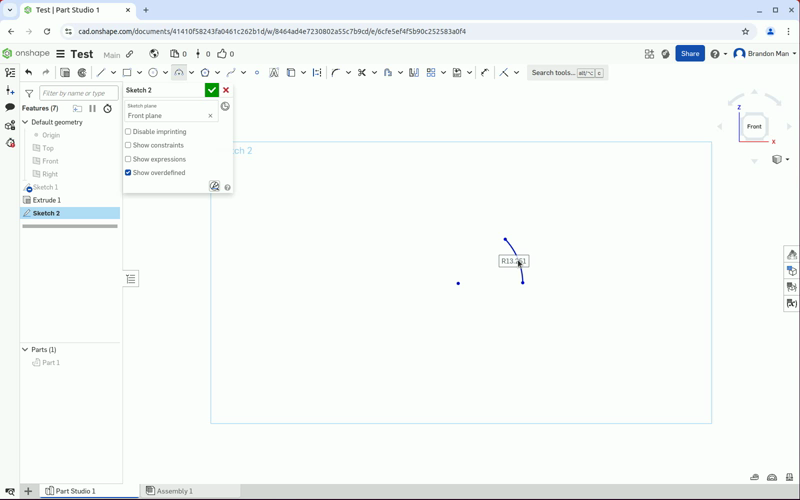
key(l)
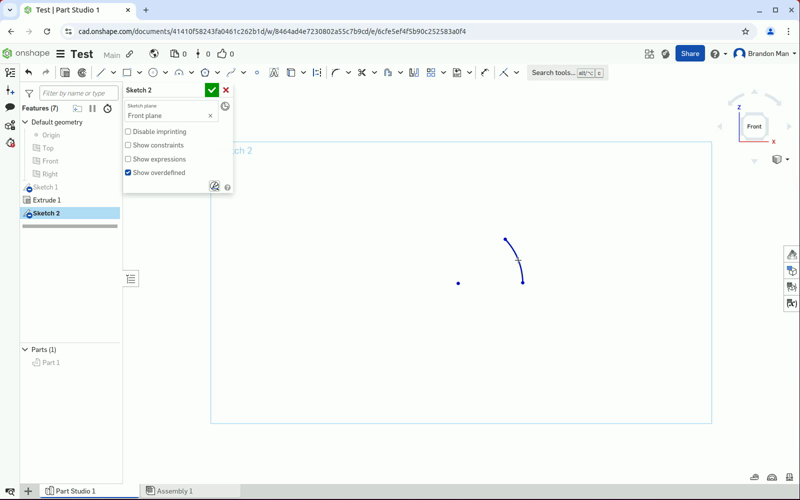
mouse_move(522, 282)
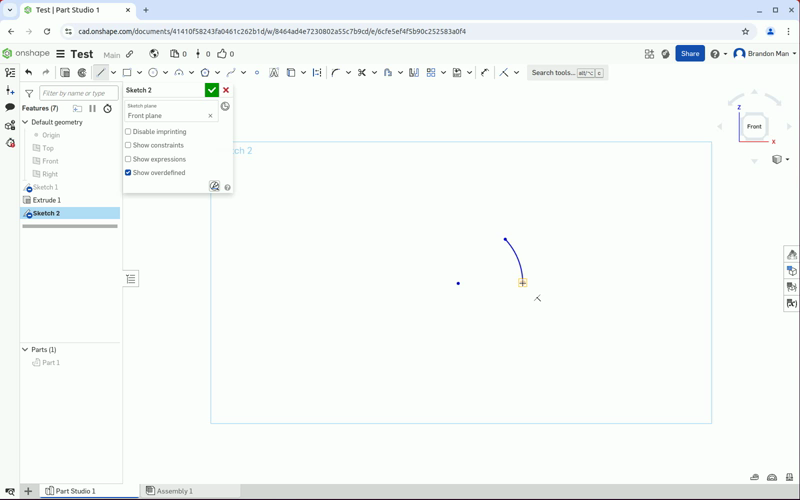
click(522, 282)
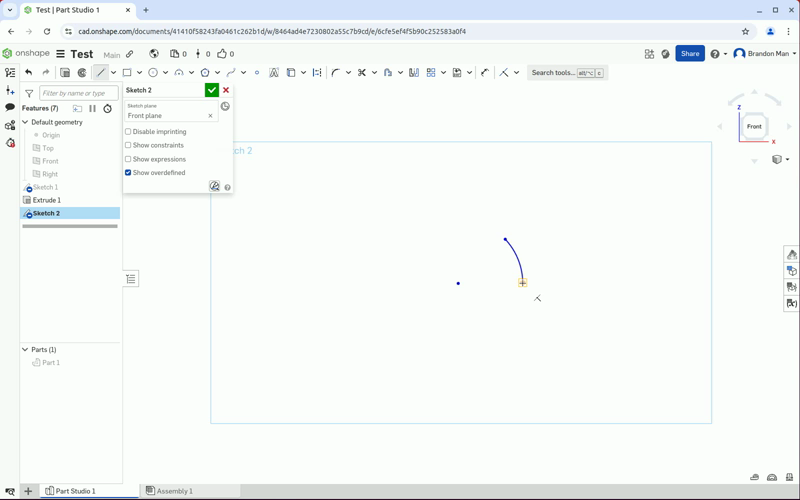
key_down(shift)
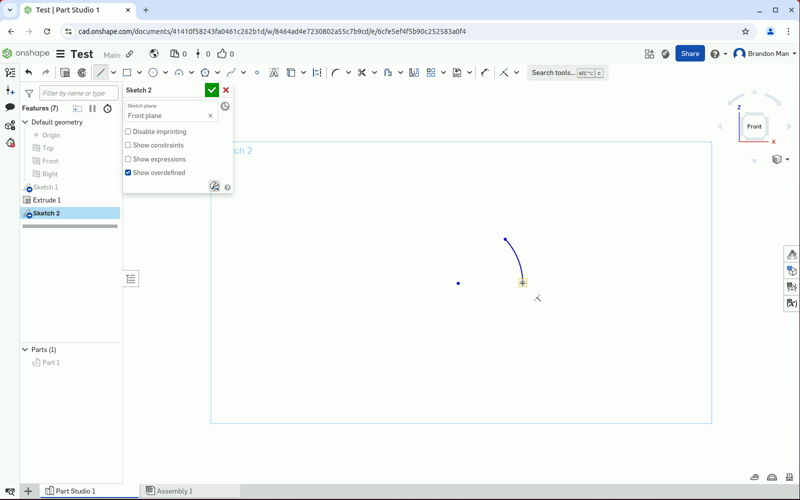
mouse_move(552, 282)
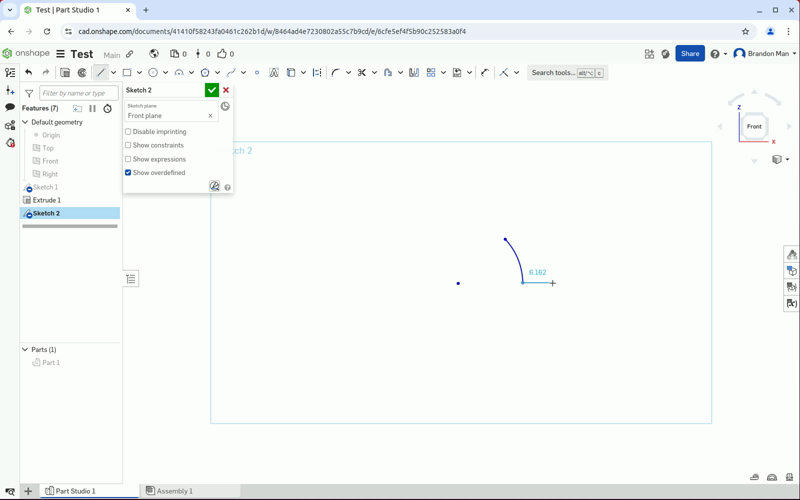
mouse_move(571, 282)
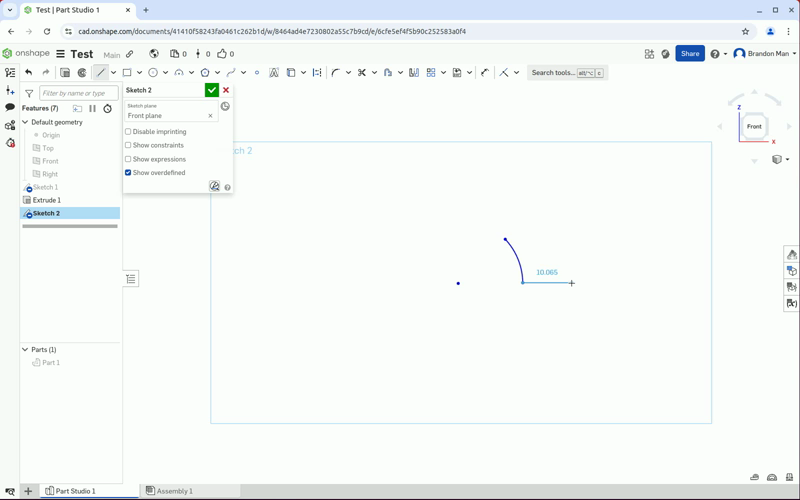
click(571, 282)
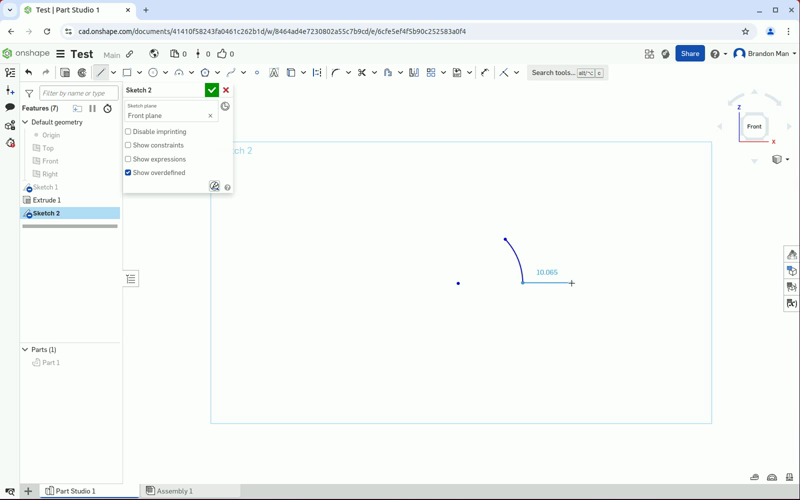
key_up(shift)
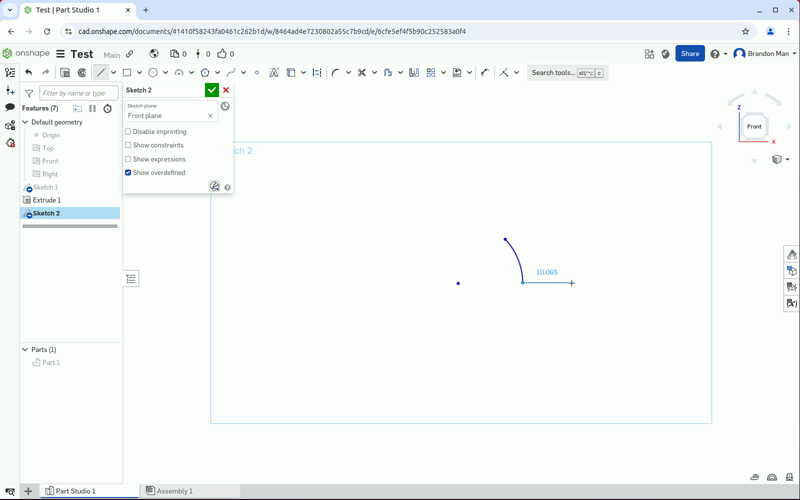
key(esc)
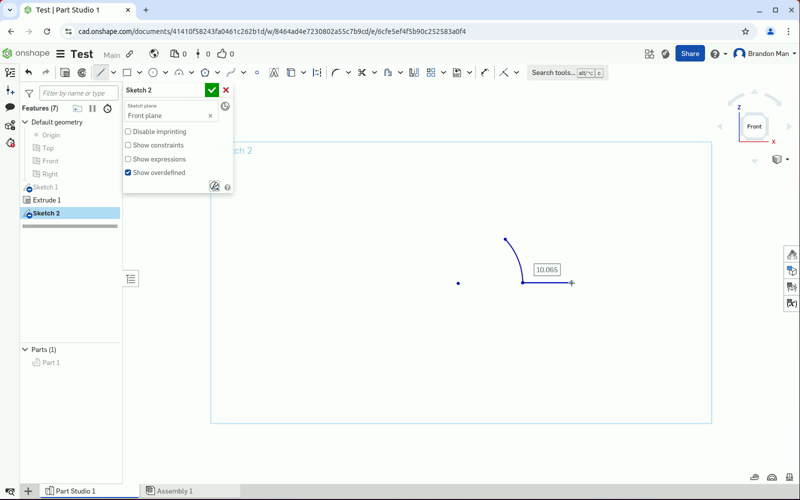
key(a)
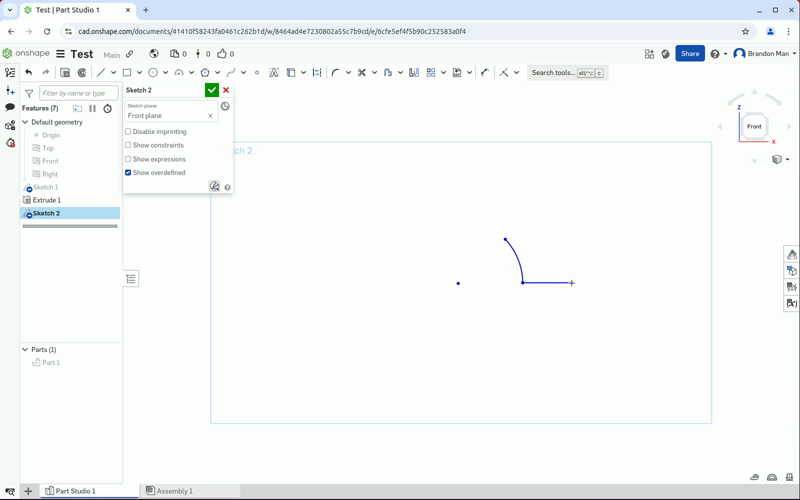
mouse_move(571, 282)
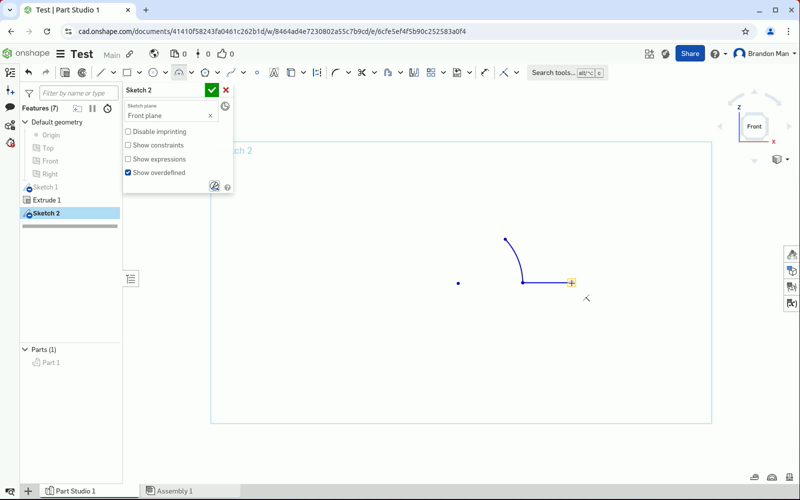
click(571, 282)
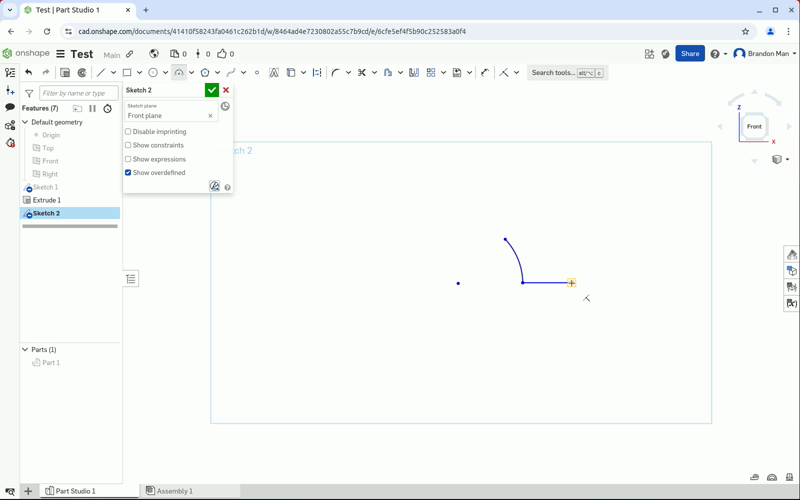
key_down(shift)
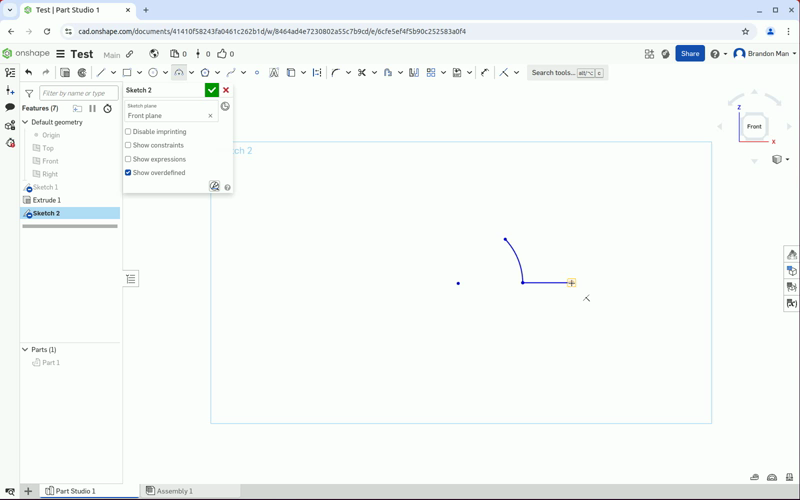
mouse_move(540, 205)
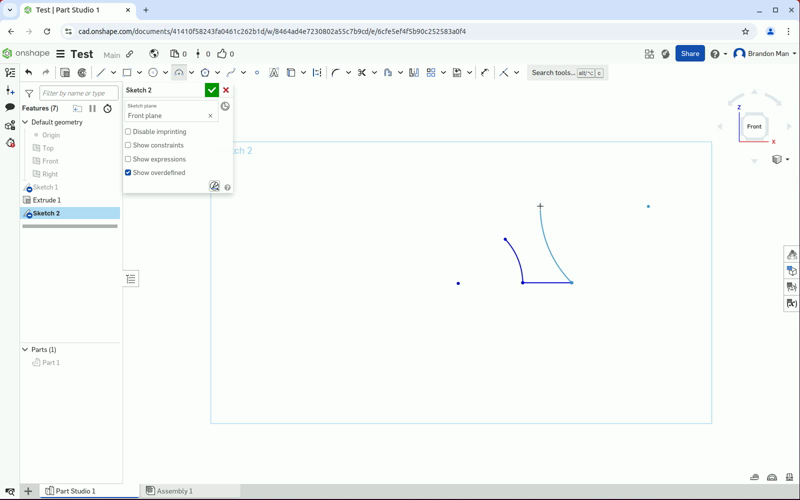
click(540, 205)
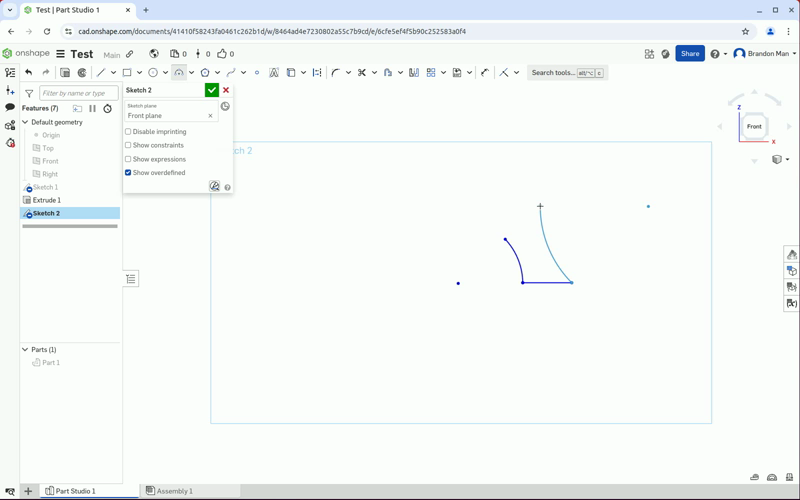
mouse_move(563, 241)
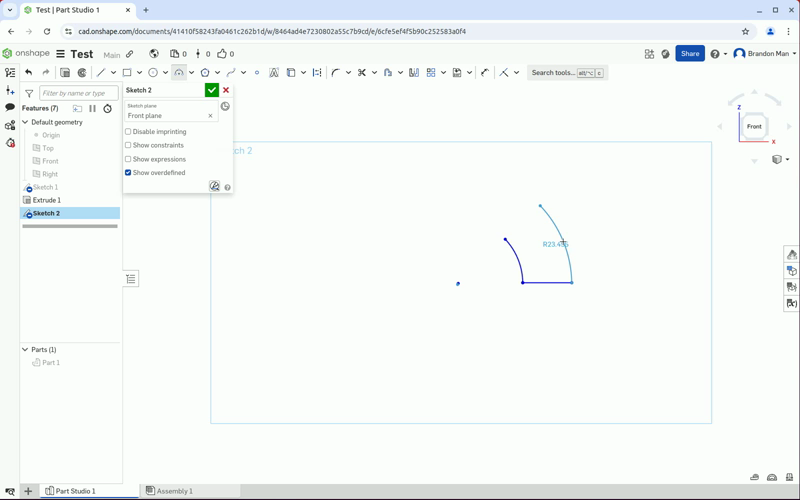
click(563, 241)
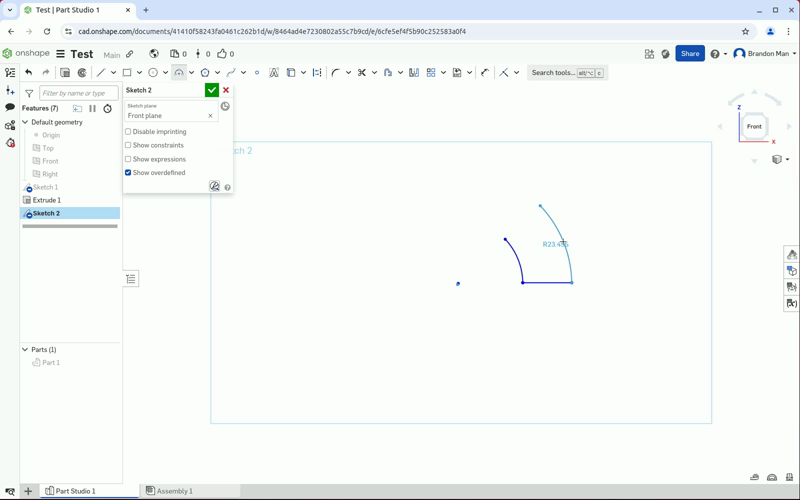
key_up(shift)
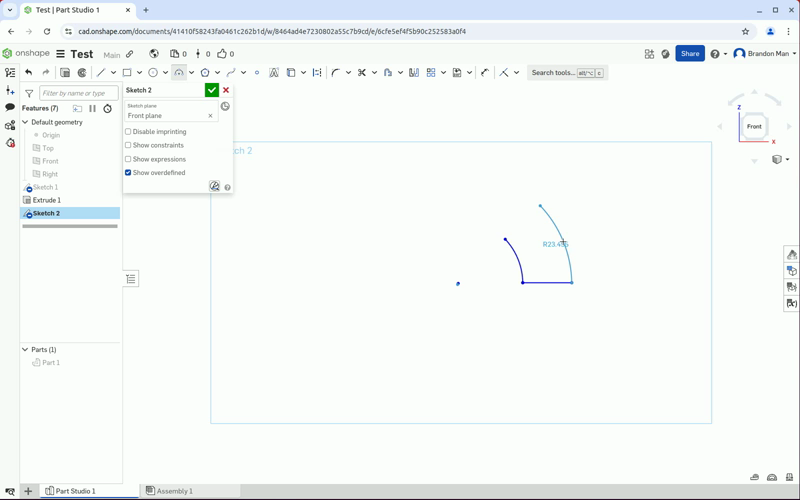
key(esc)
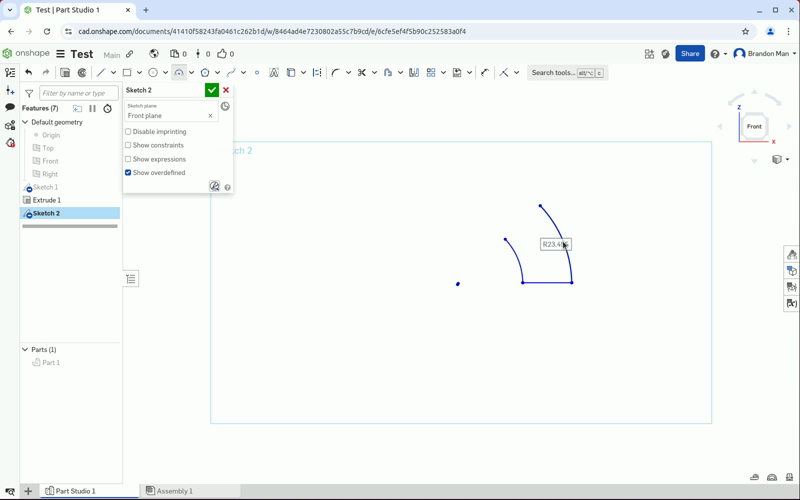
key(l)
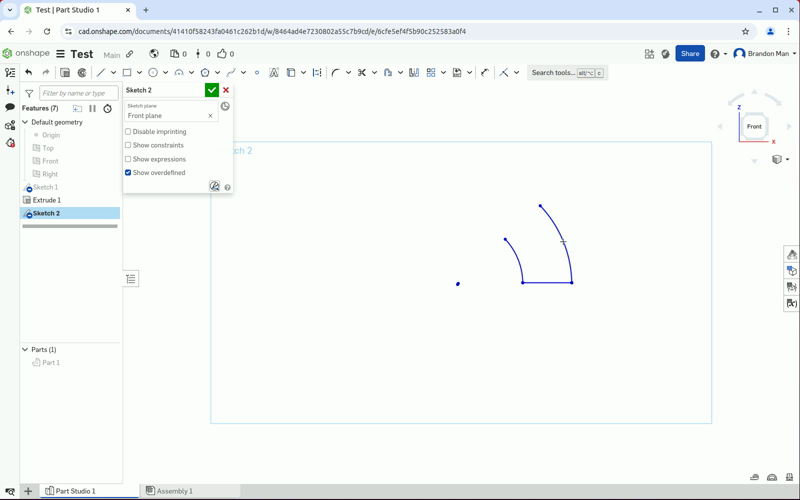
mouse_move(540, 205)
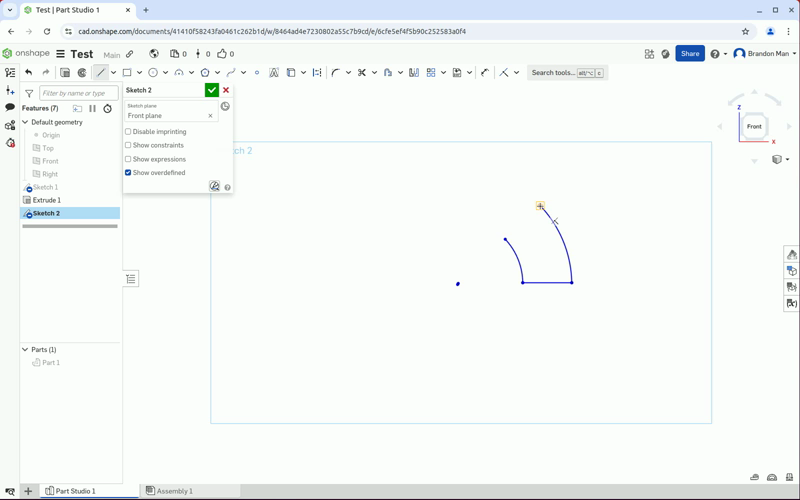
click(540, 205)
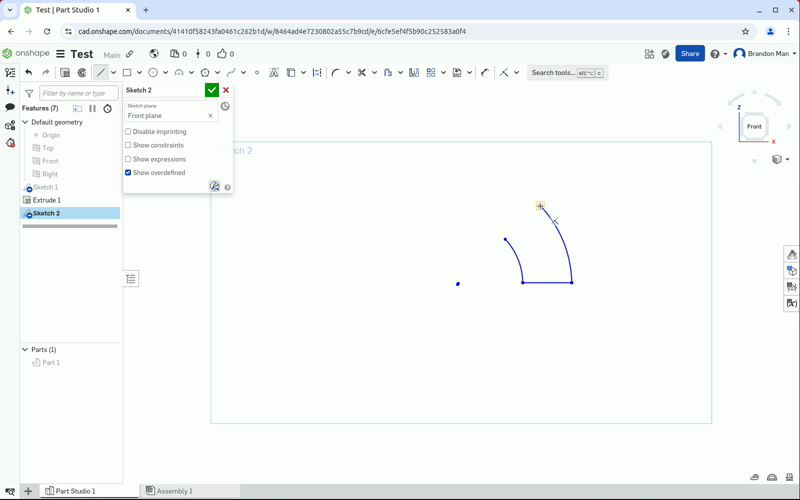
mouse_move(570, 205)
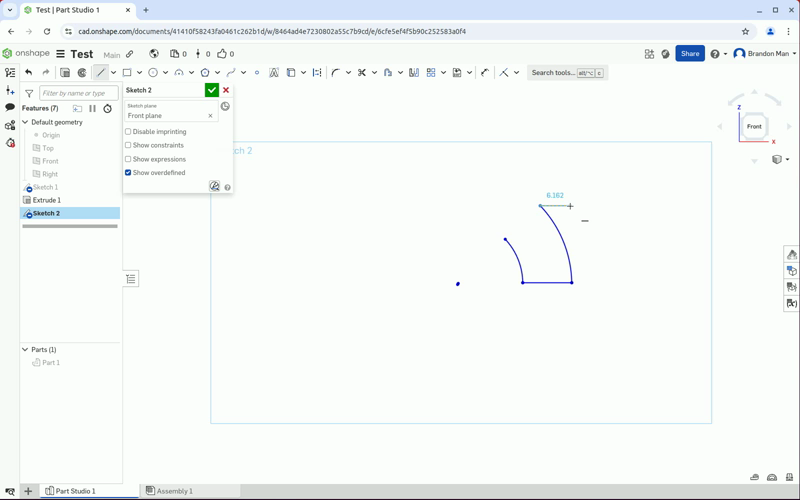
key_down(shift)
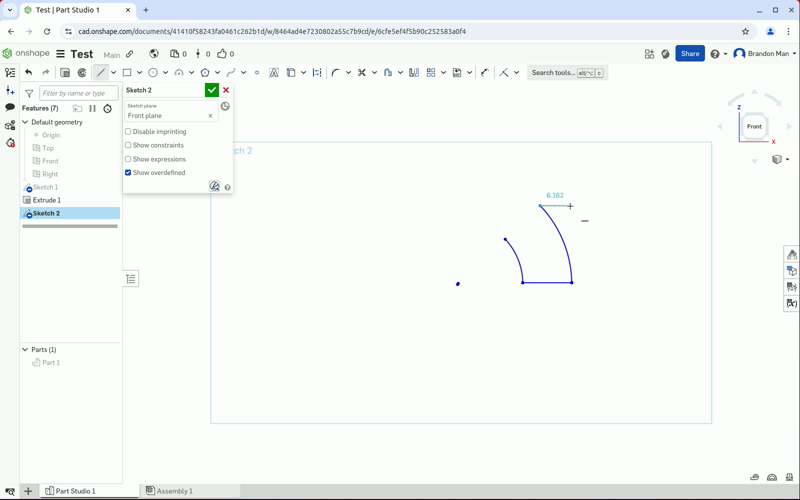
mouse_move(505, 239)
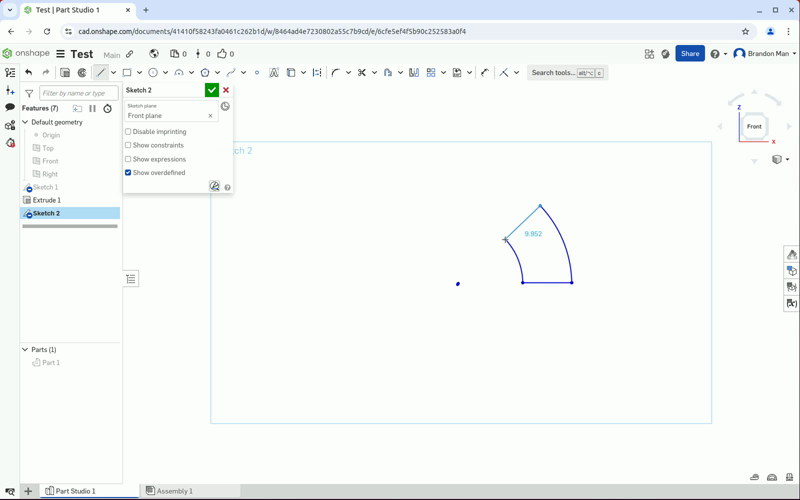
key_up(shift)
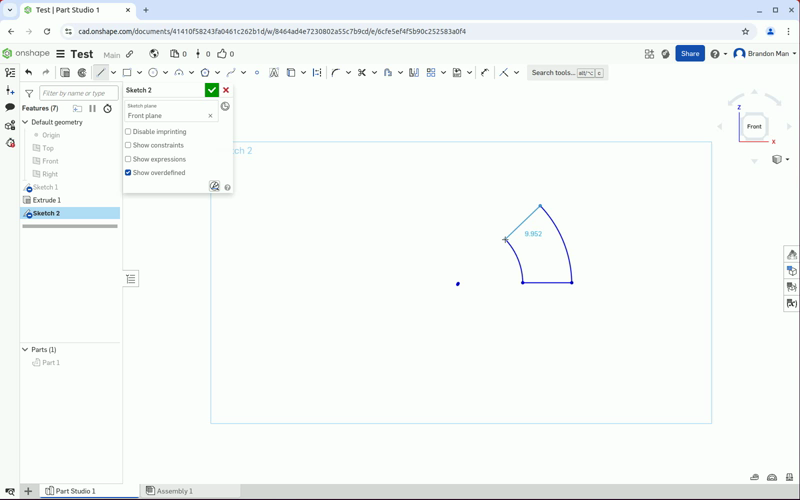
click(505, 239)
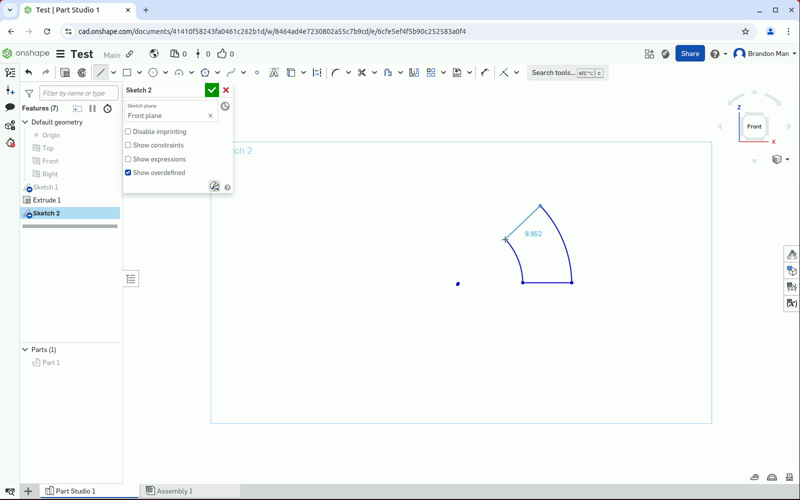
key(esc)
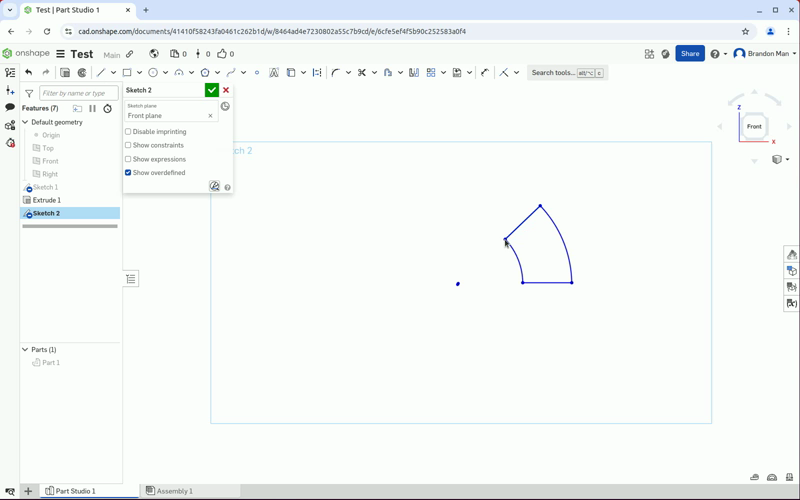
mouse_move(532, 223)
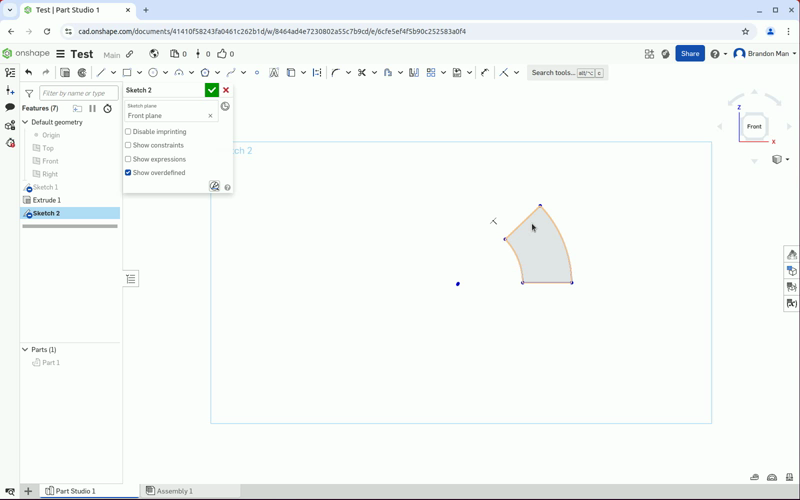
click(532, 223)
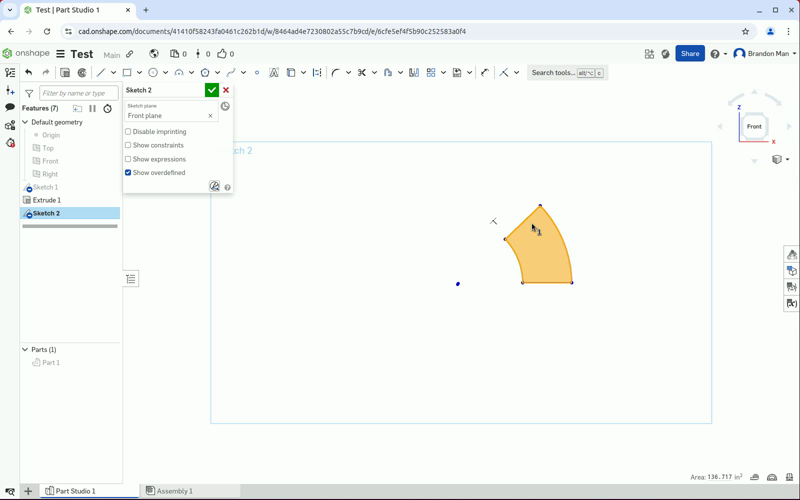
mouse_move(73, 352)
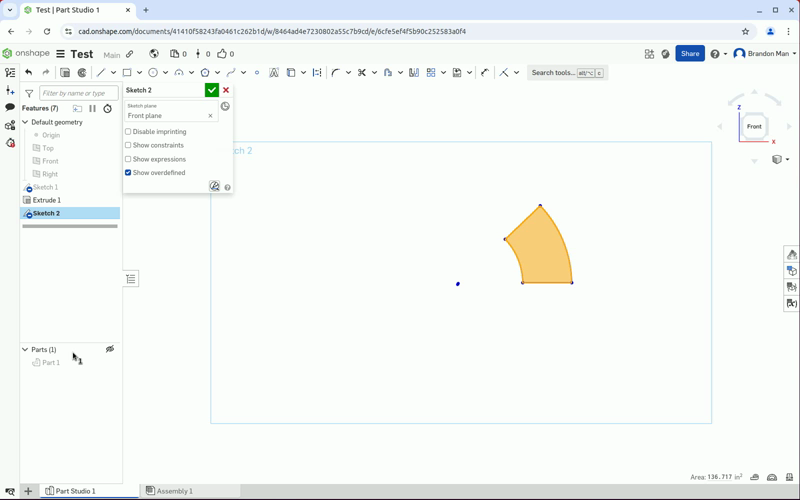
key(shift+y)
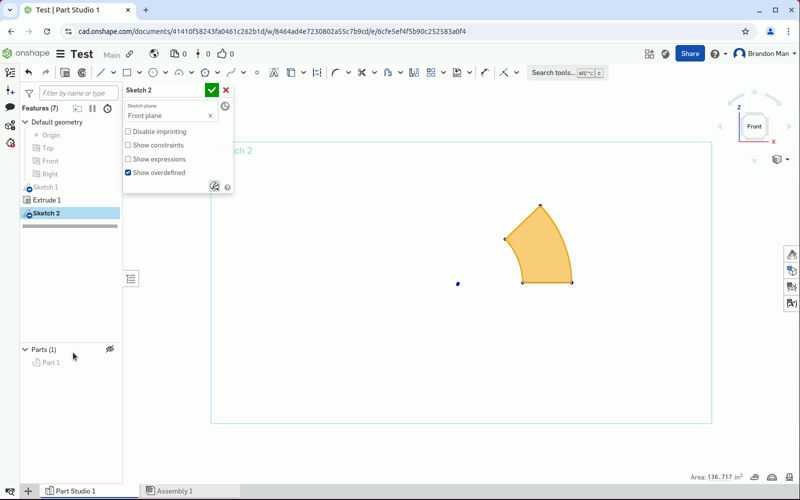
key(shift+e)
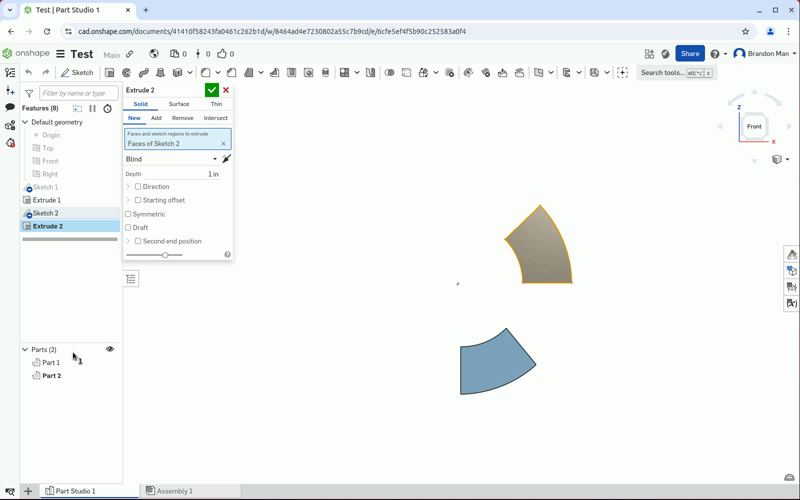
mouse_move(143, 106)
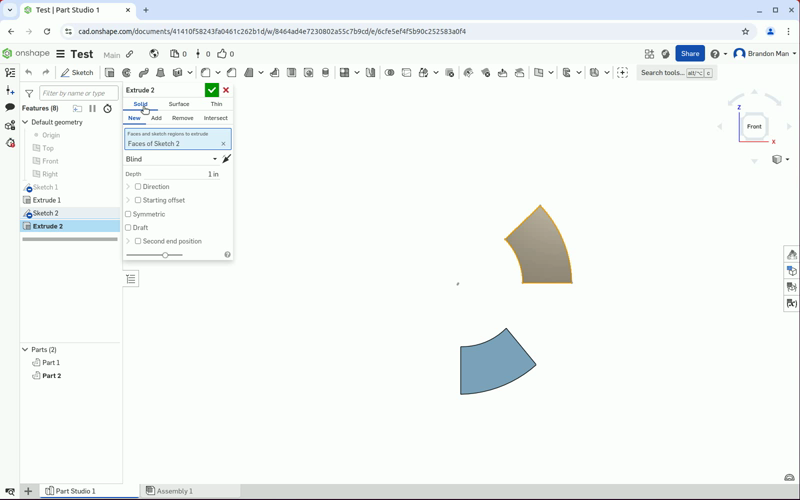
click(143, 106)
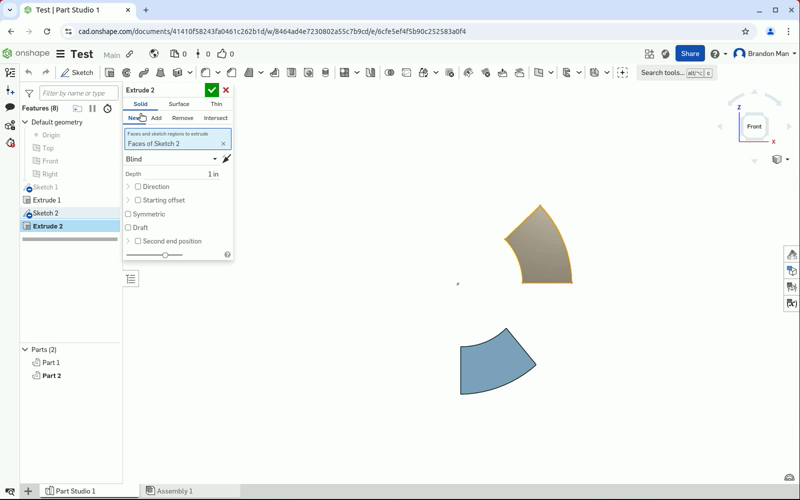
mouse_move(137, 120)
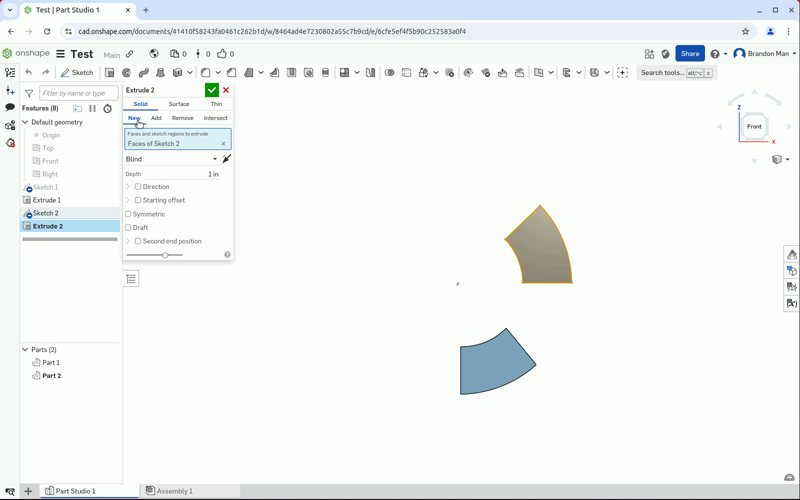
click(137, 120)
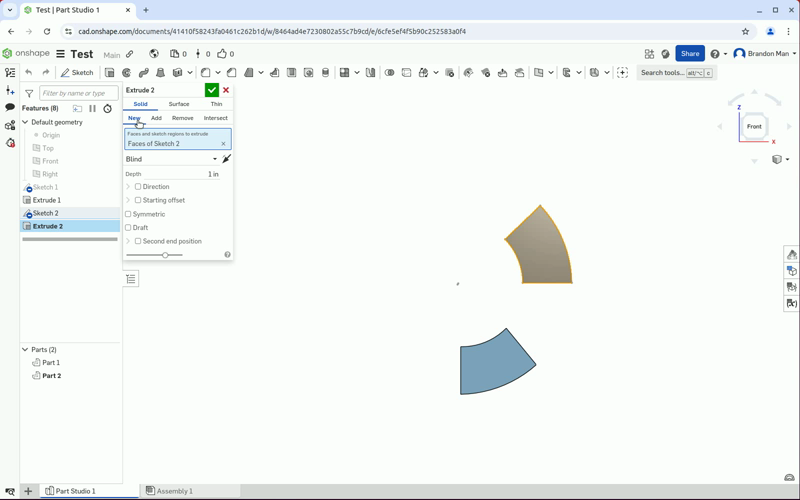
key(tab, 4)
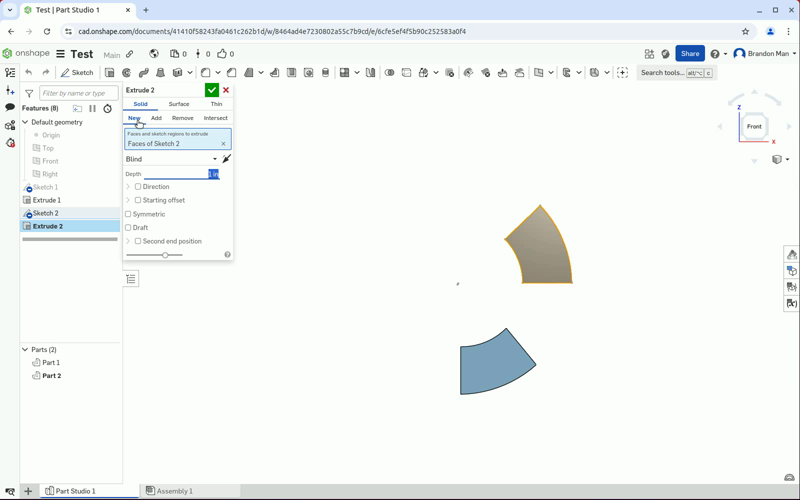
text(23.108)
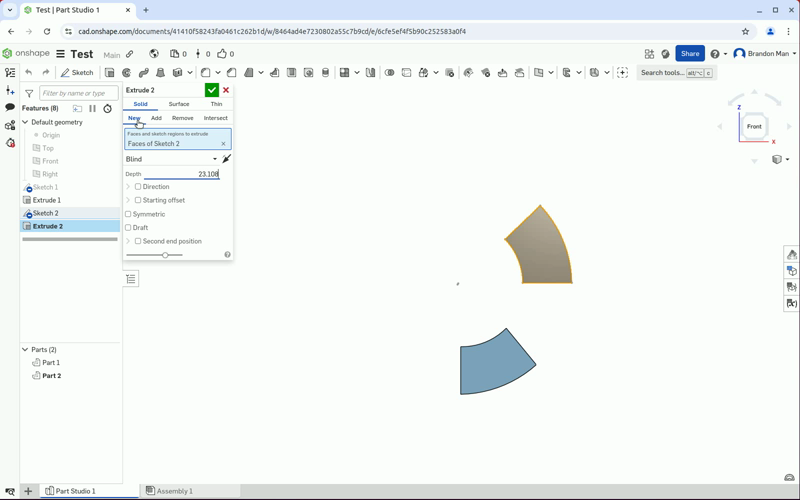
key(enter)
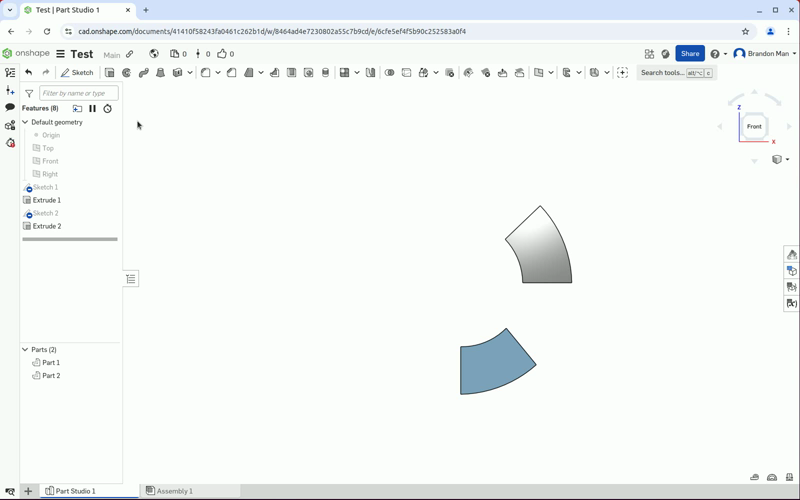
key(shift+h)
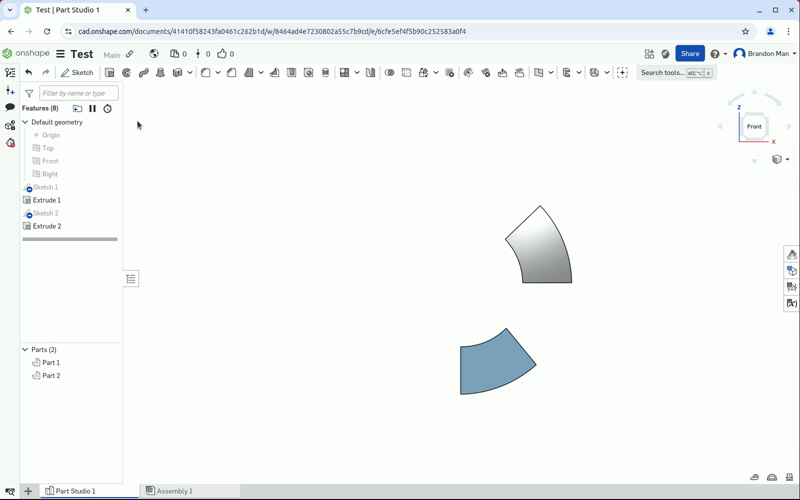
key(shift+h)
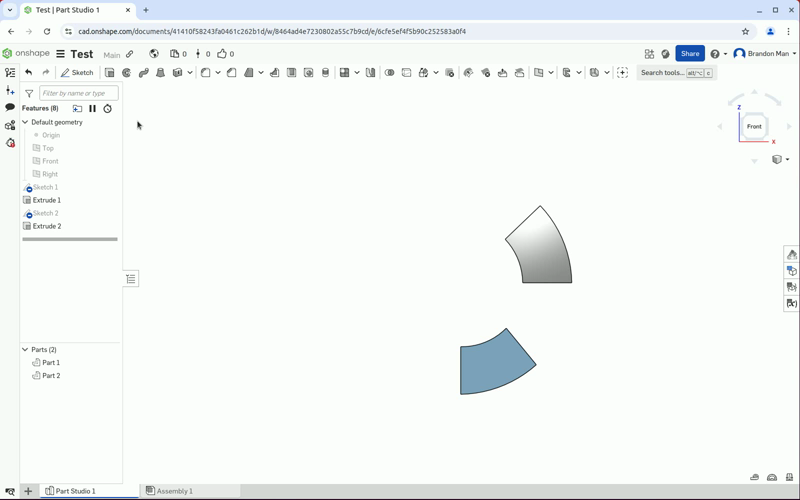
mouse_move(73, 189)
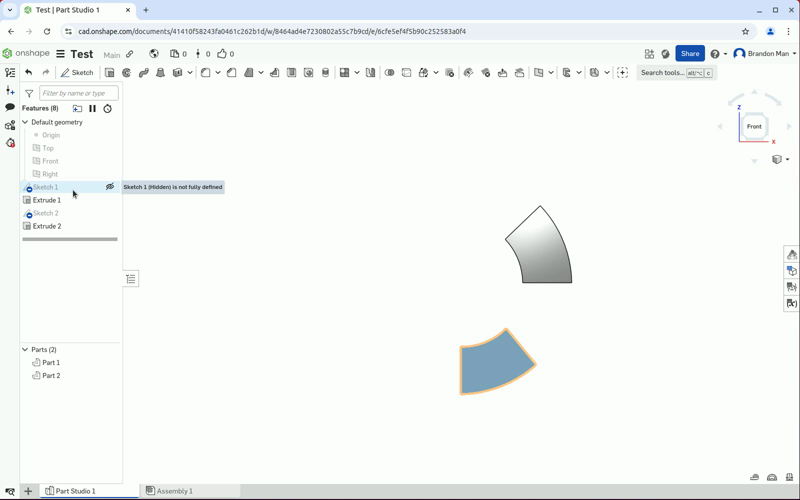
click(73, 189)
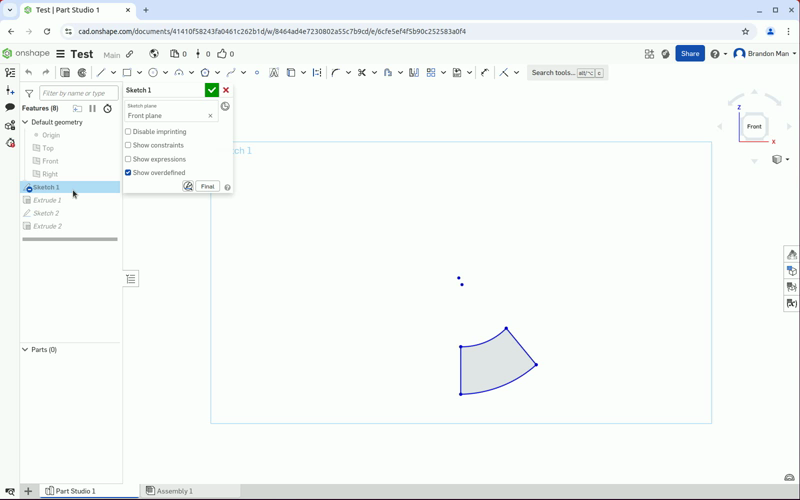
mouse_move(229, 92)
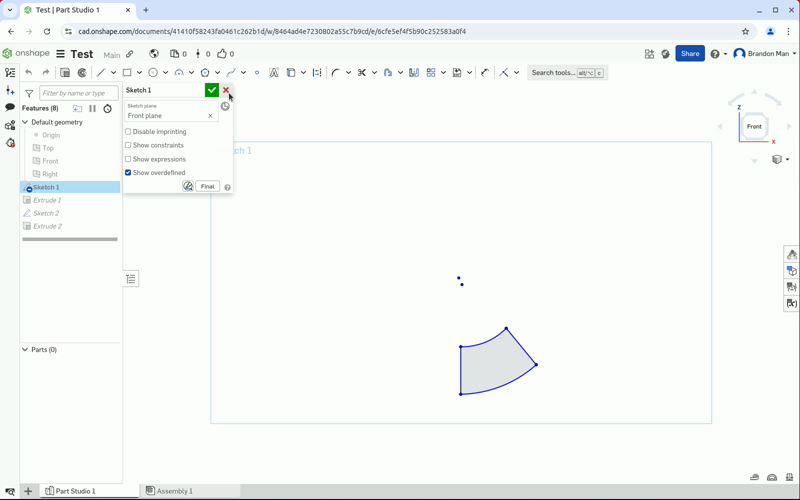
click(229, 92)
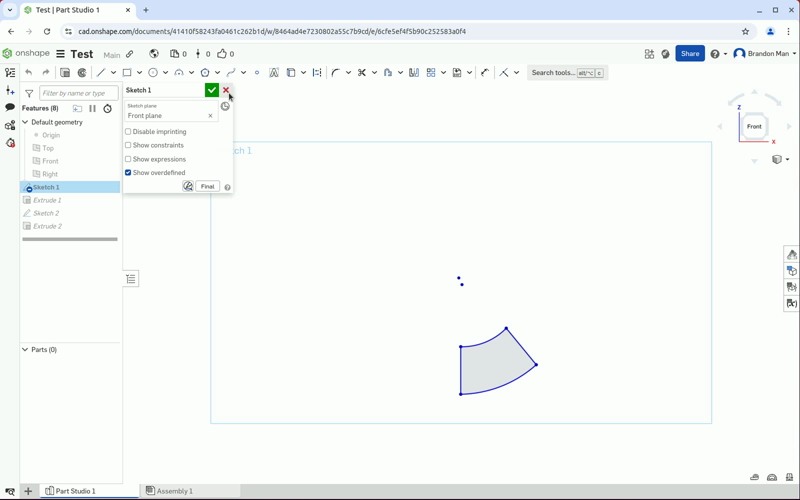
key(shift+s)
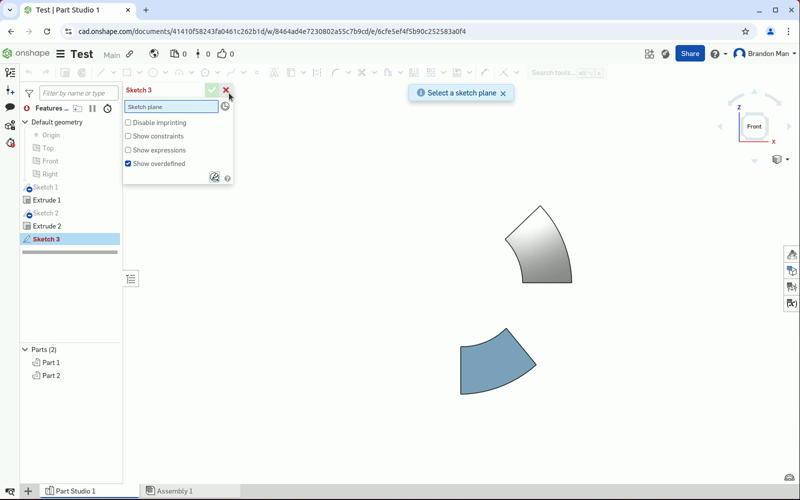
mouse_move(73, 163)
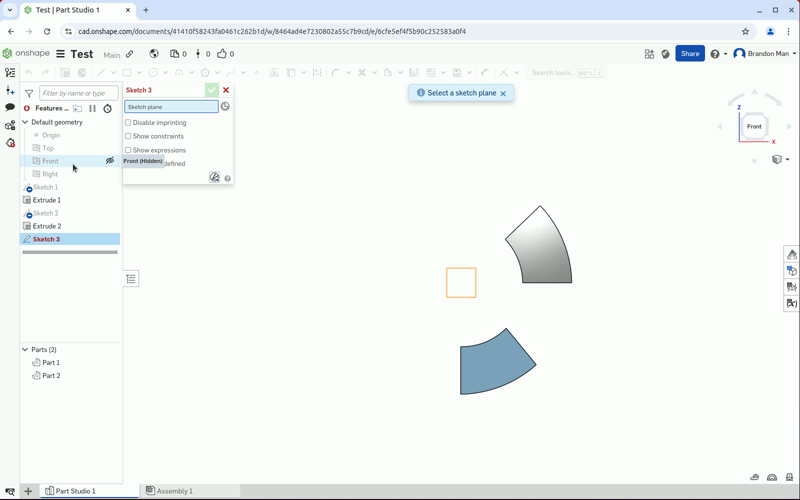
click(73, 163)
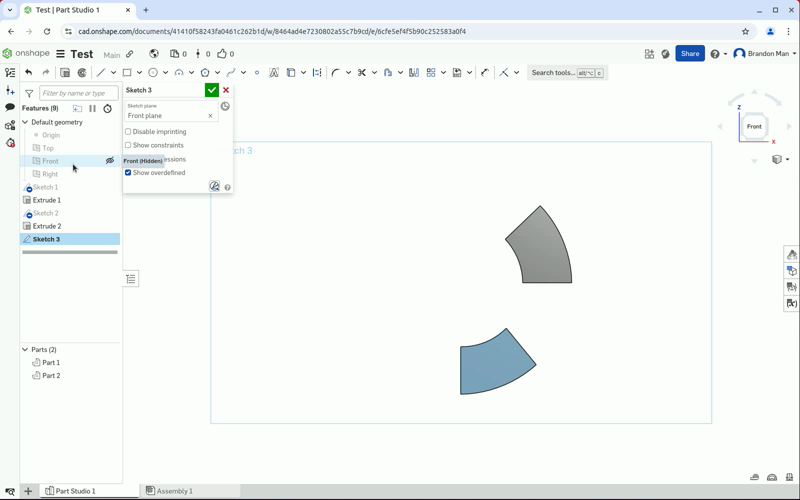
mouse_move(73, 352)
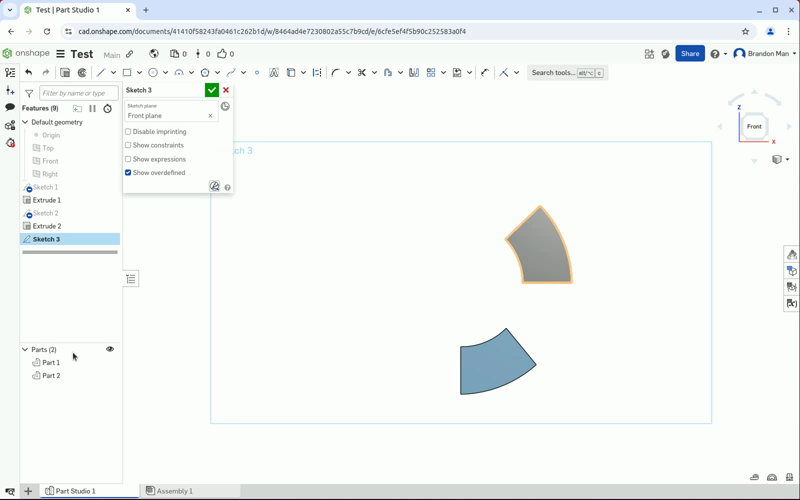
key(y)
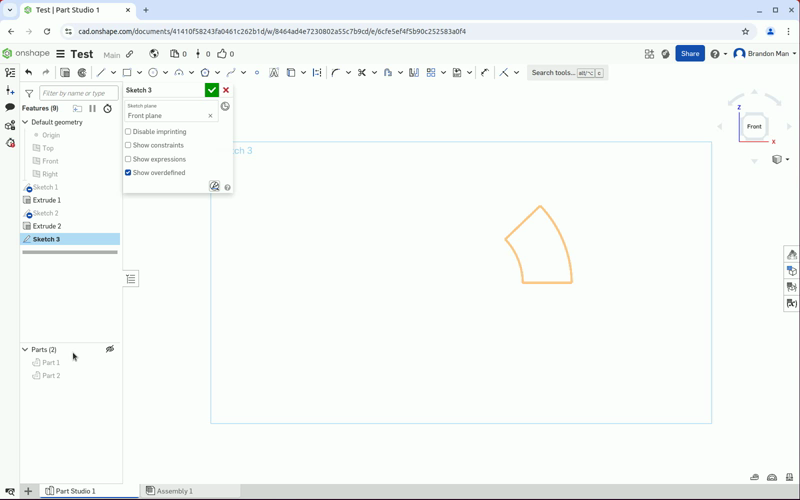
key(a)
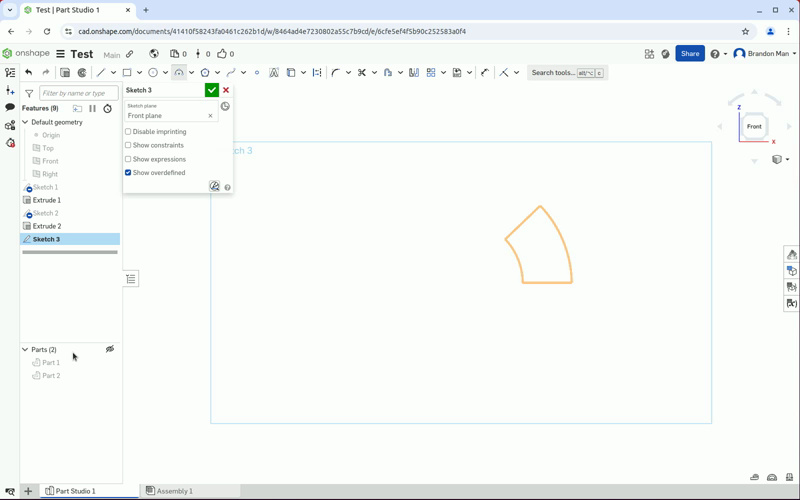
key_down(shift)
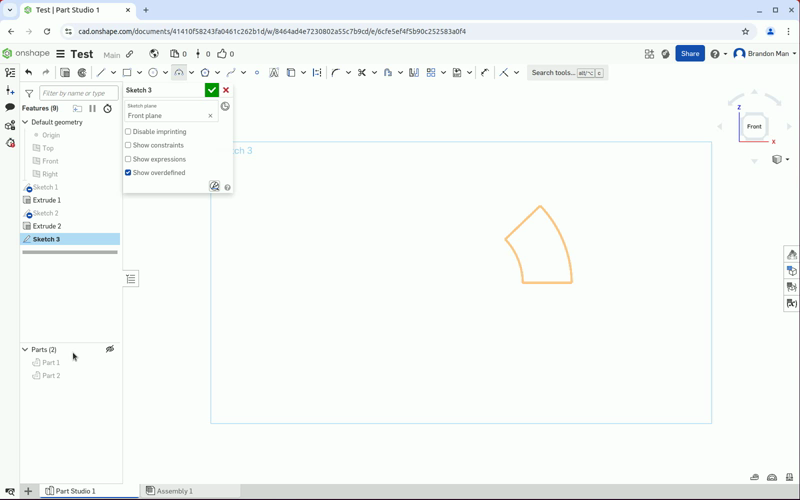
mouse_move(348, 284)
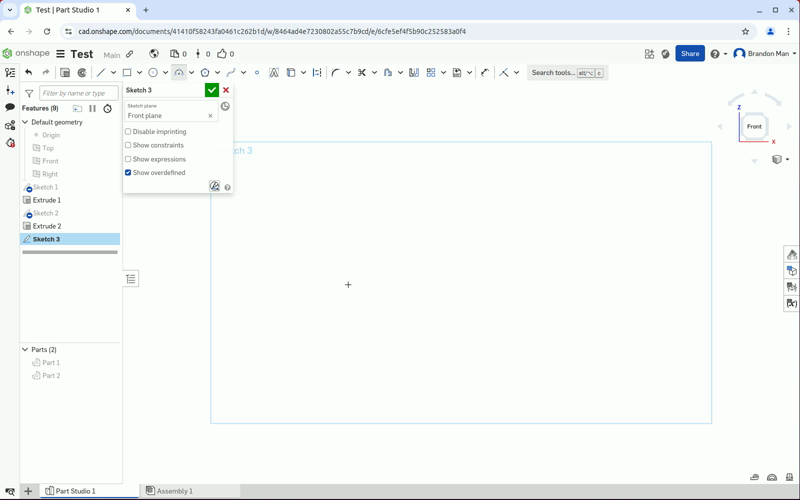
click(348, 284)
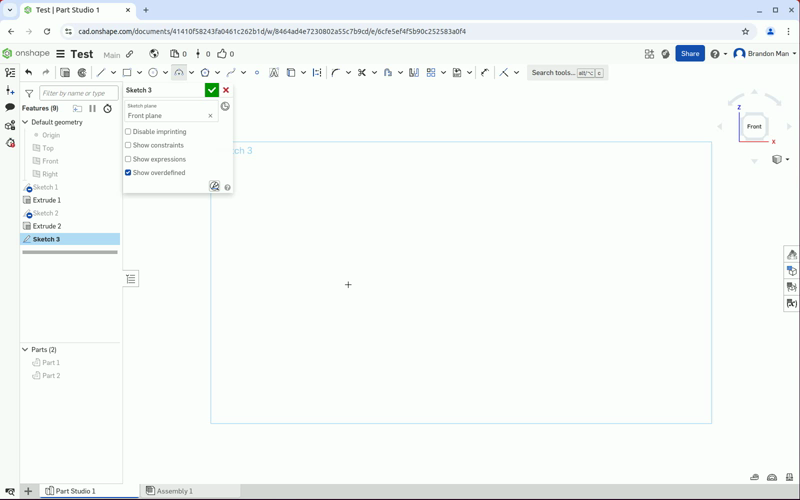
key_up(shift)
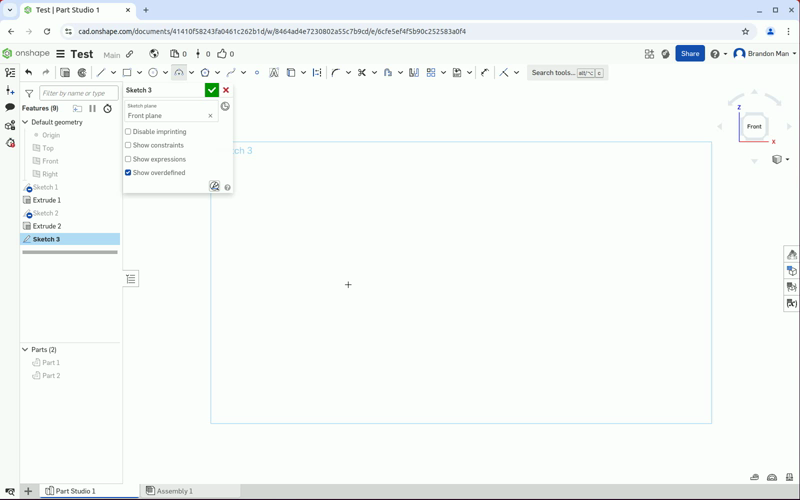
key_down(shift)
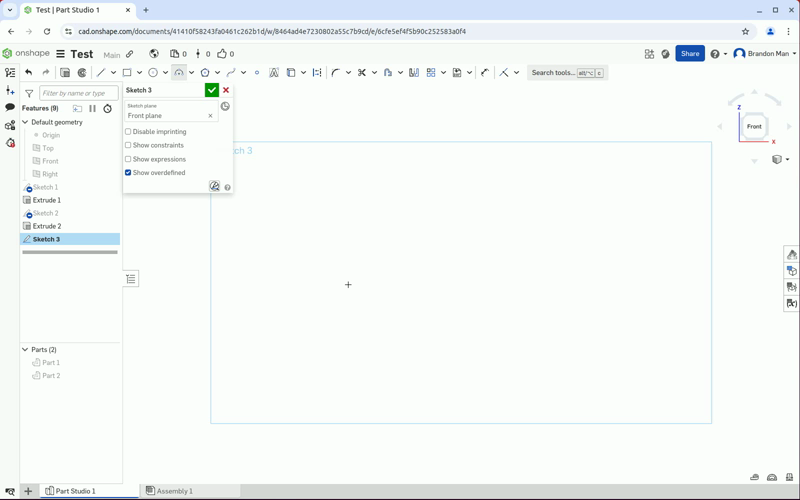
mouse_move(381, 363)
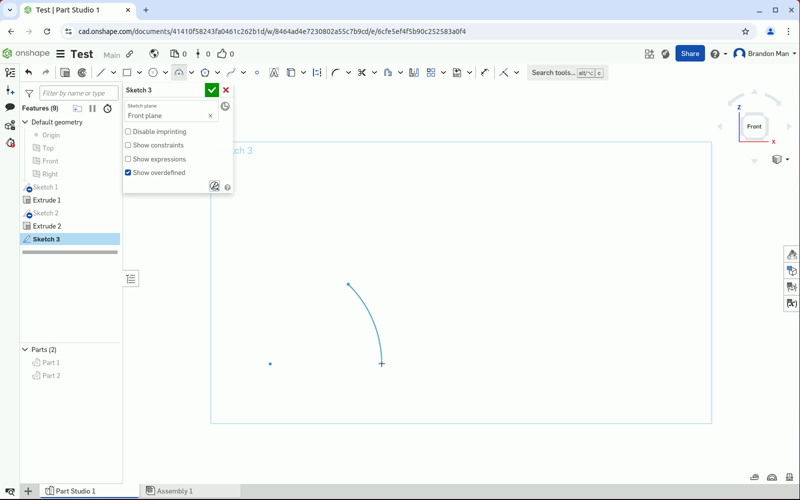
click(381, 363)
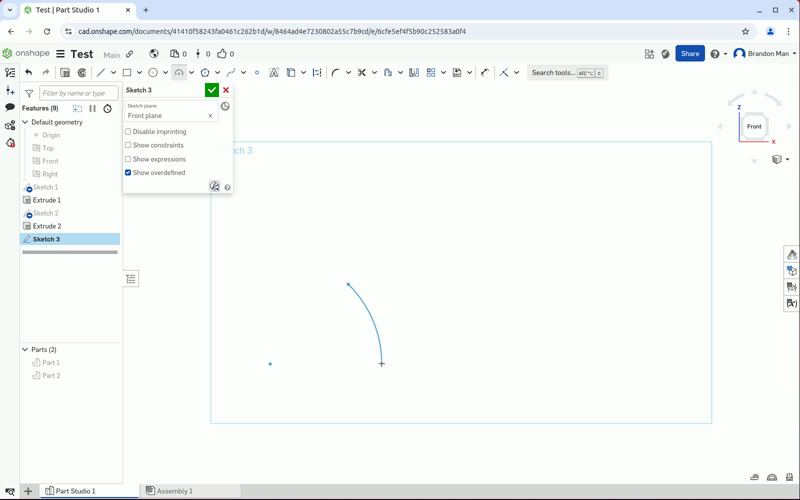
mouse_move(356, 326)
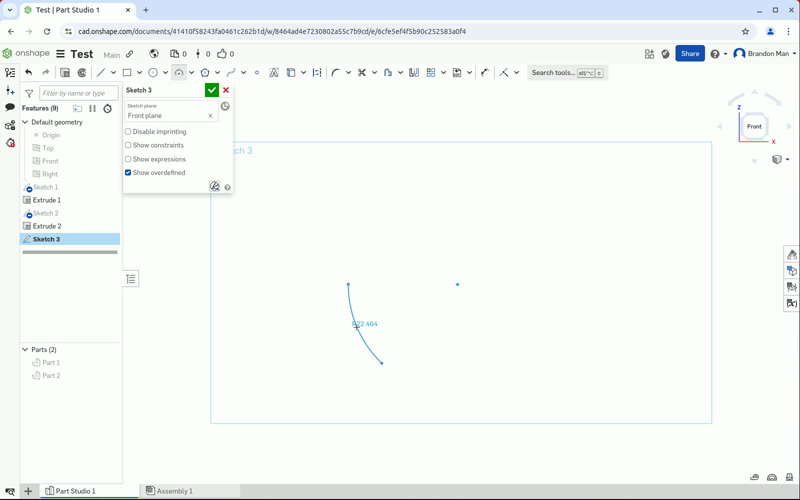
click(356, 326)
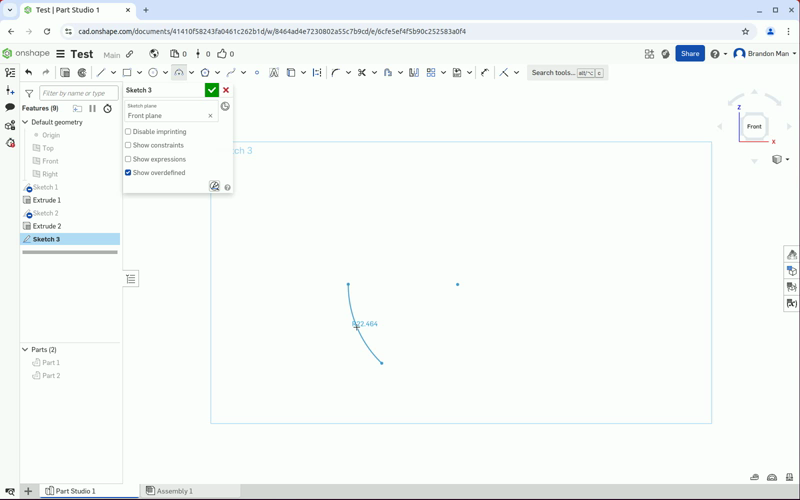
key_up(shift)
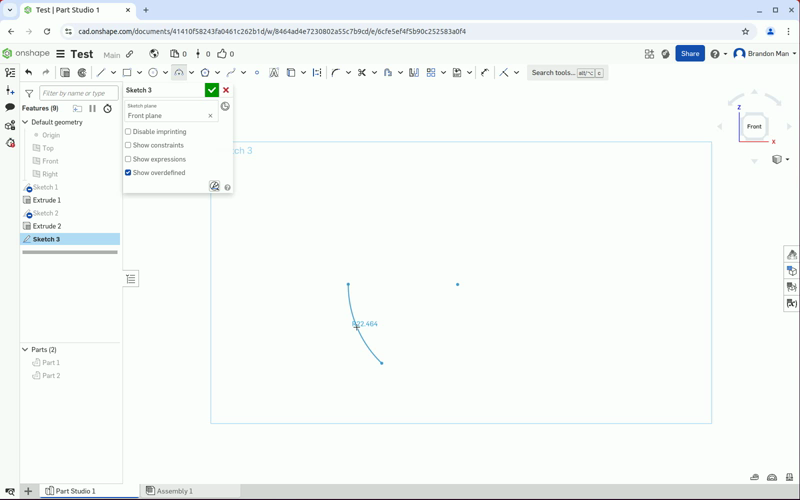
key(esc)
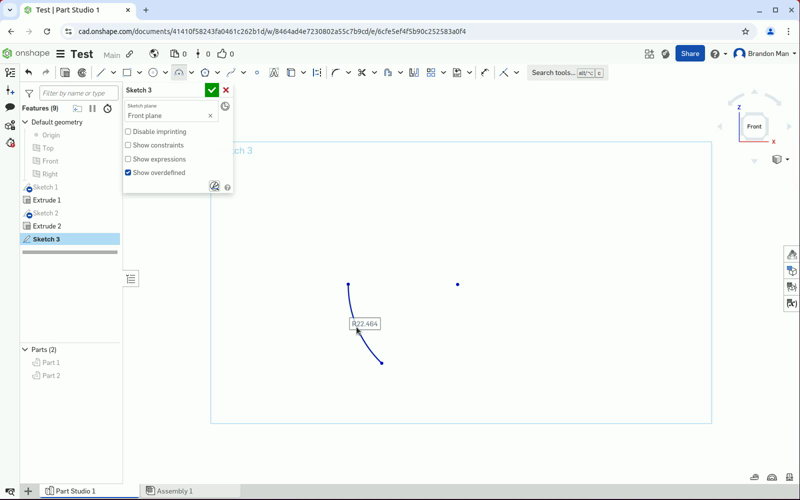
key(l)
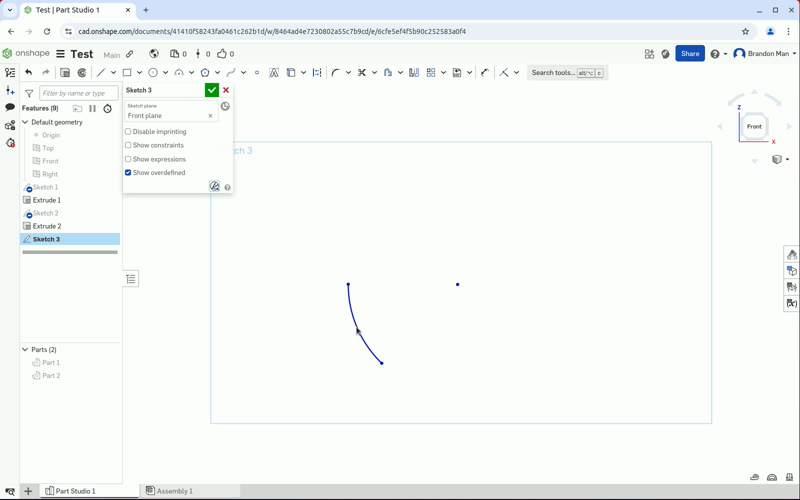
mouse_move(381, 363)
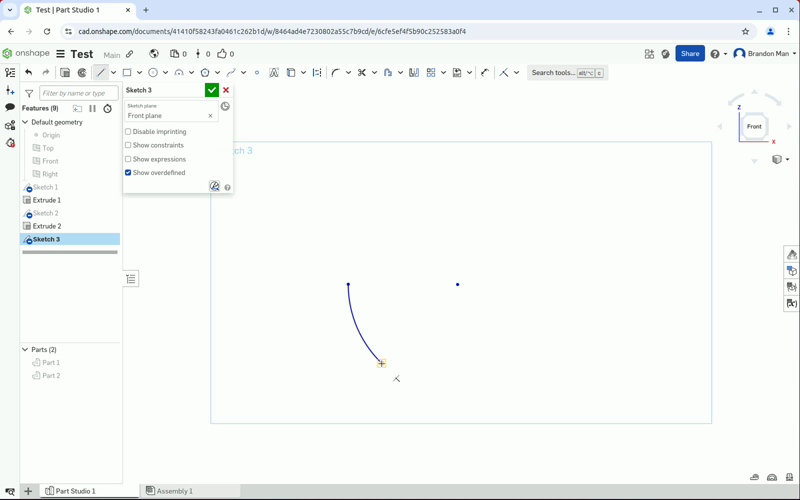
click(381, 363)
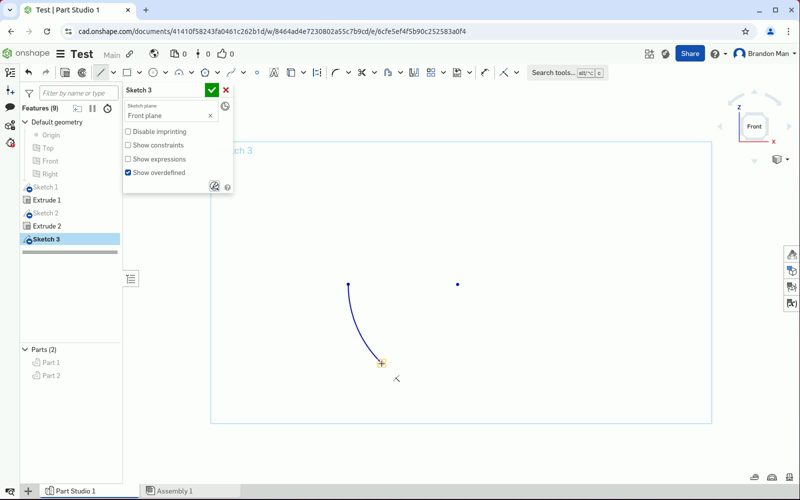
key_down(shift)
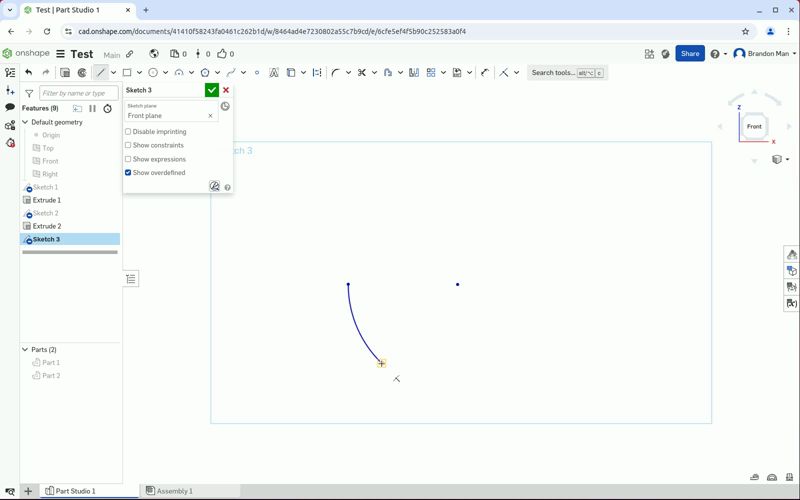
mouse_move(411, 363)
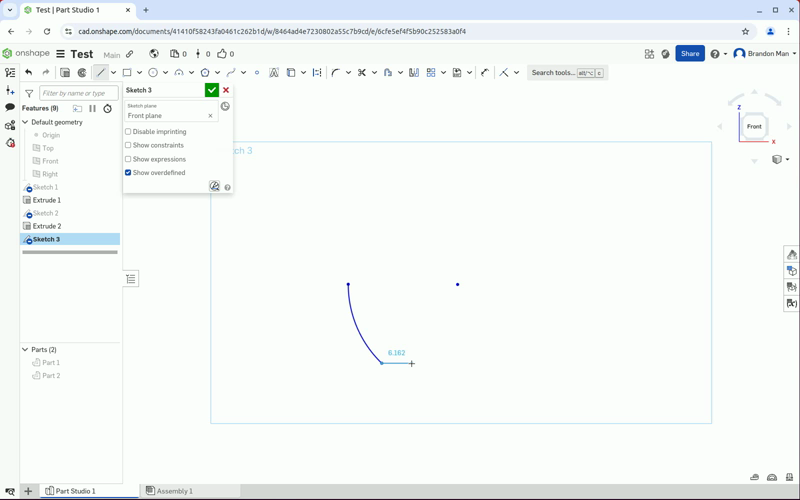
mouse_move(417, 328)
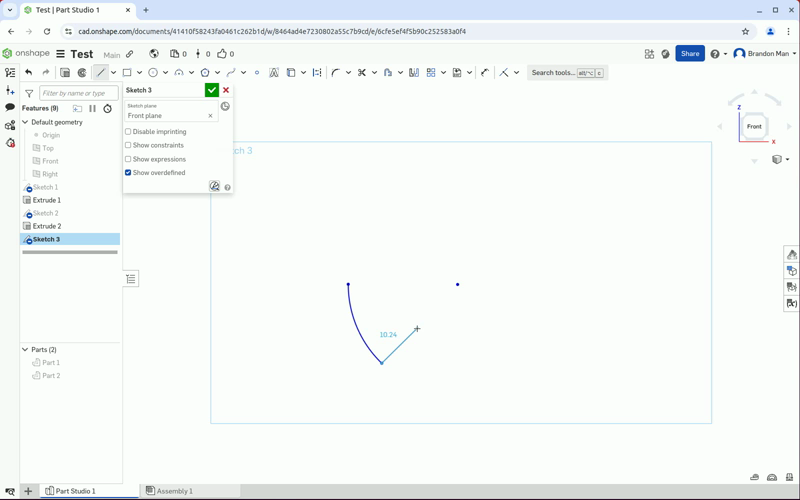
click(417, 328)
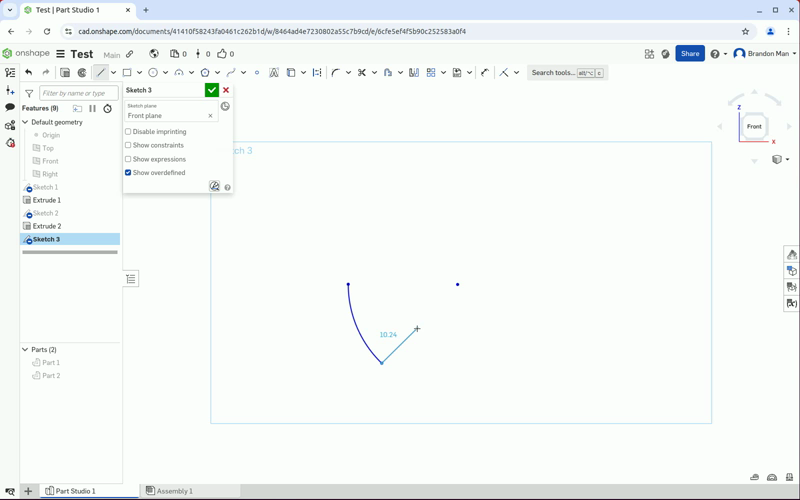
key_up(shift)
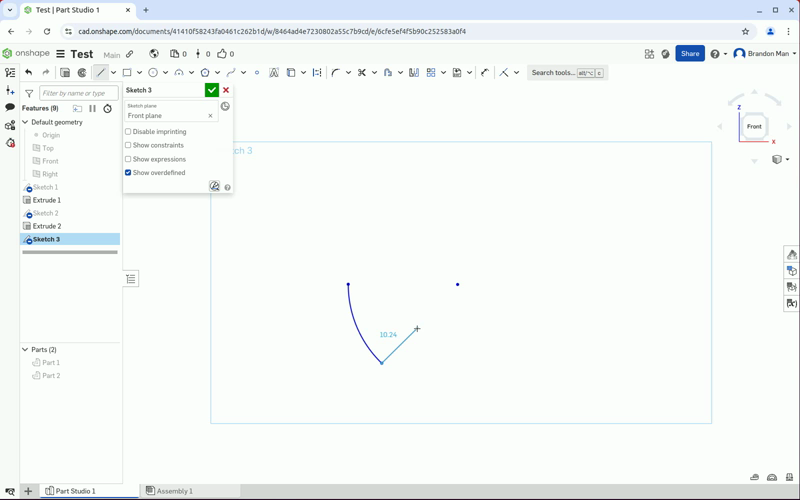
key(esc)
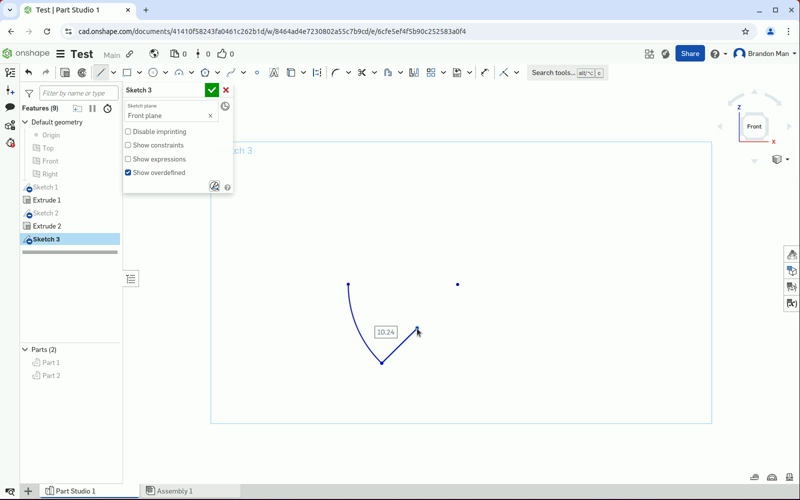
key(a)
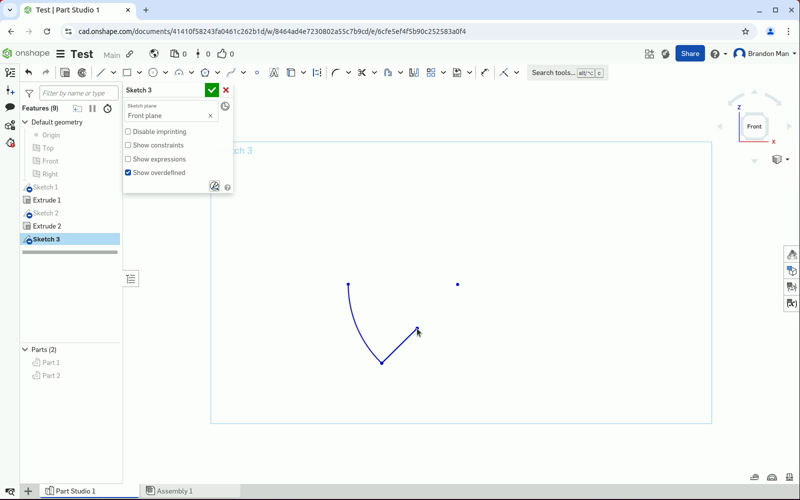
mouse_move(417, 328)
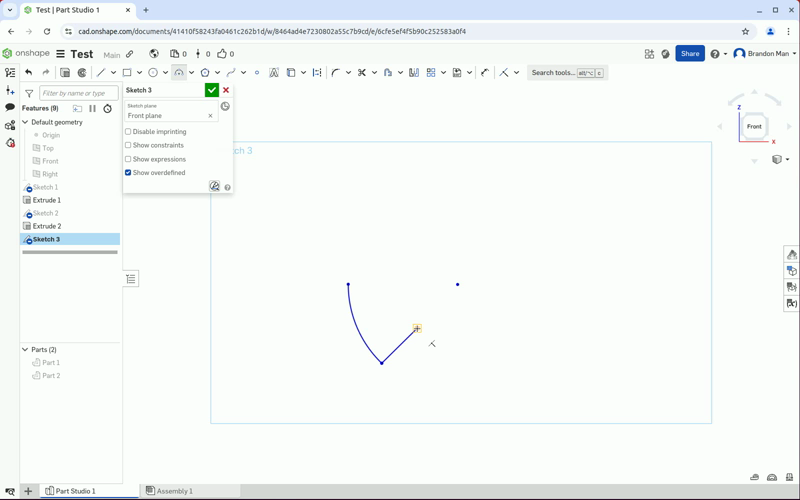
click(417, 328)
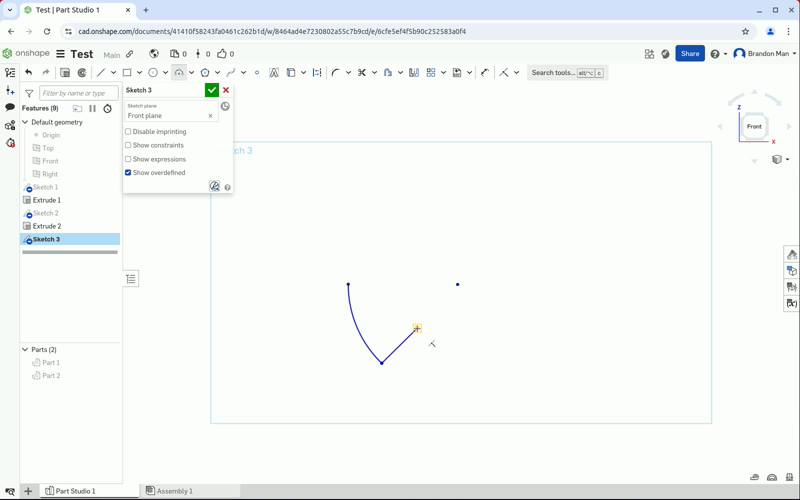
key_down(shift)
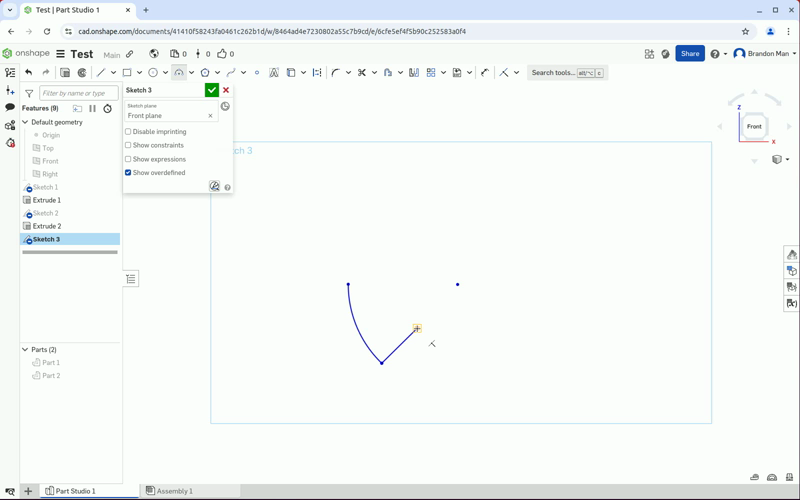
mouse_move(397, 283)
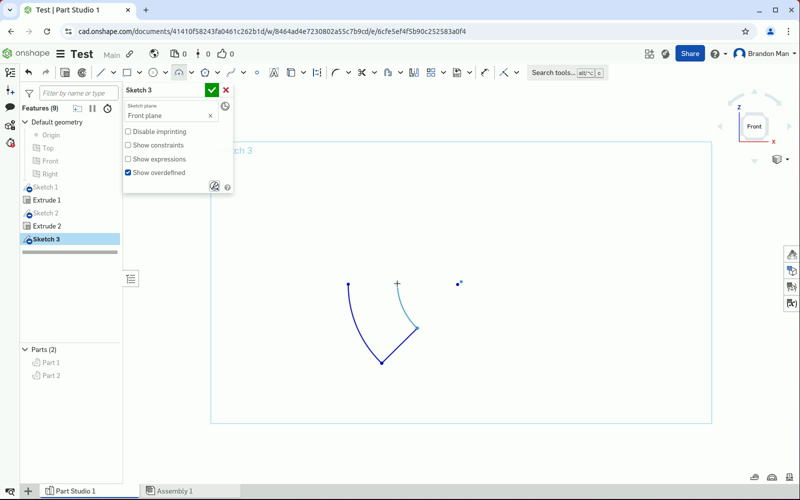
click(397, 283)
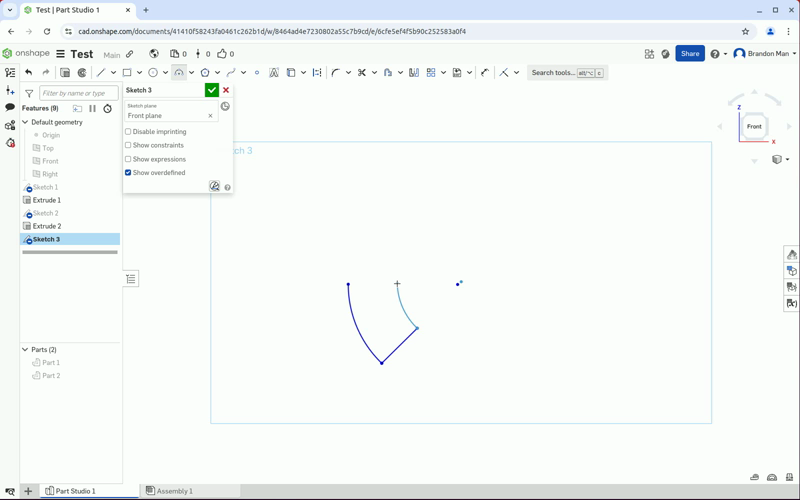
mouse_move(402, 307)
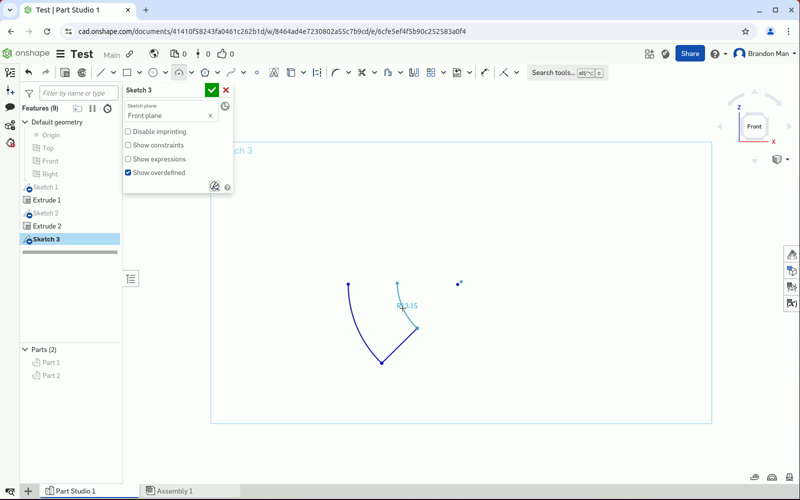
click(402, 307)
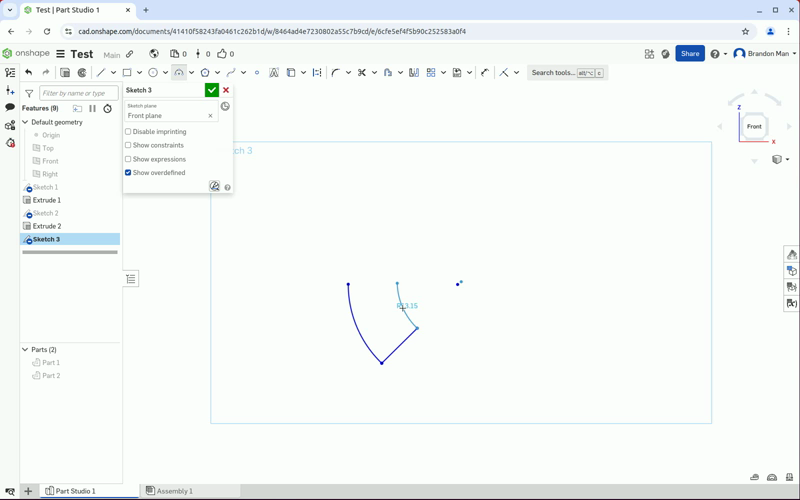
key_up(shift)
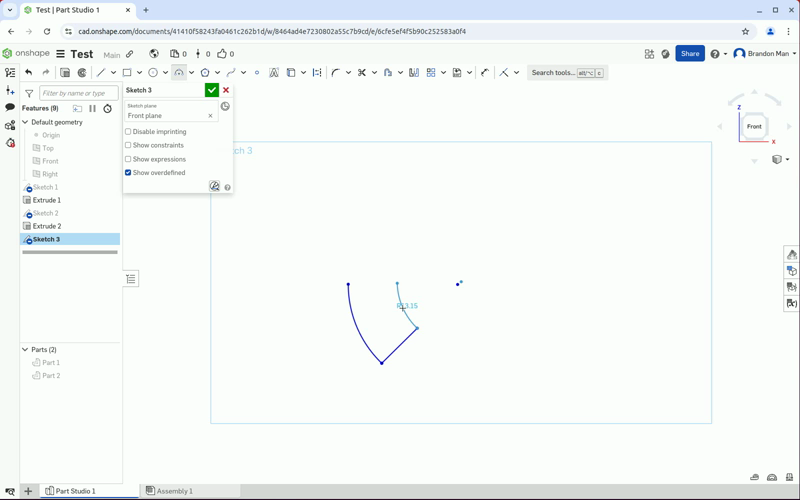
key(esc)
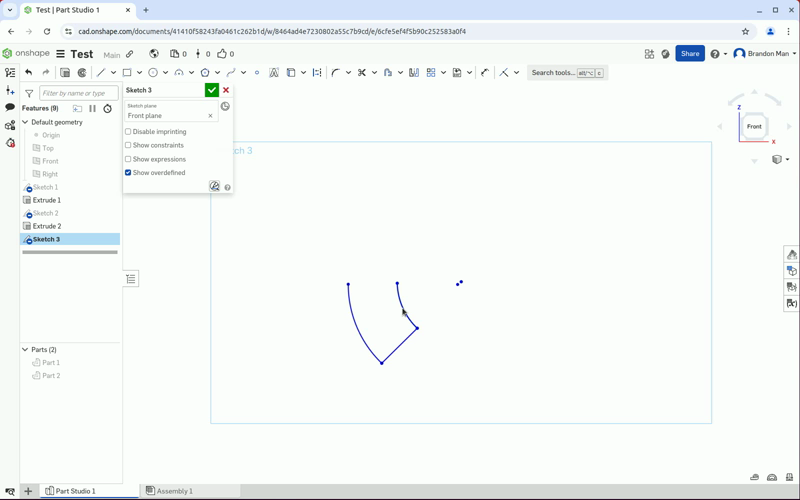
key(l)
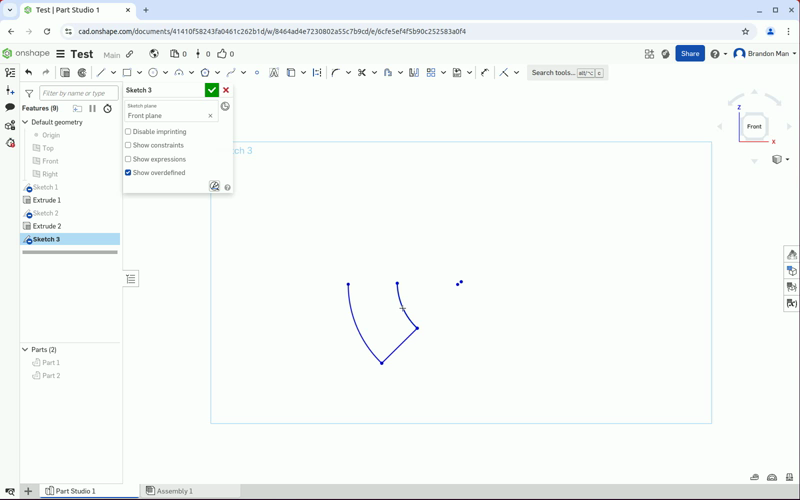
mouse_move(397, 283)
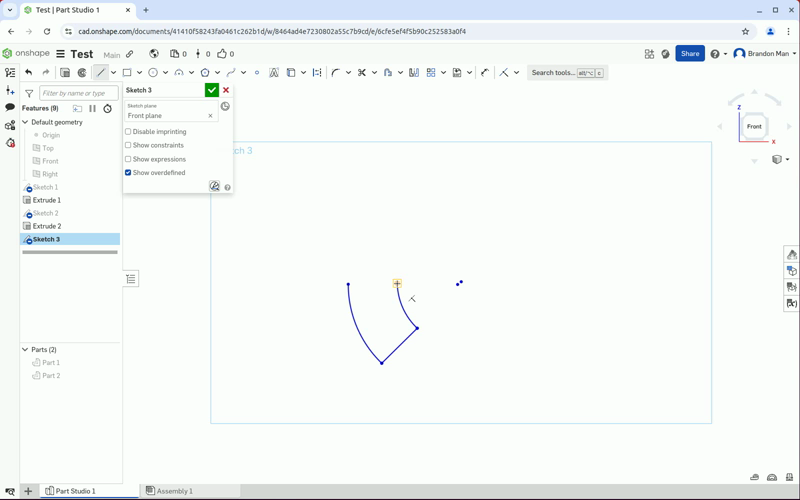
click(397, 283)
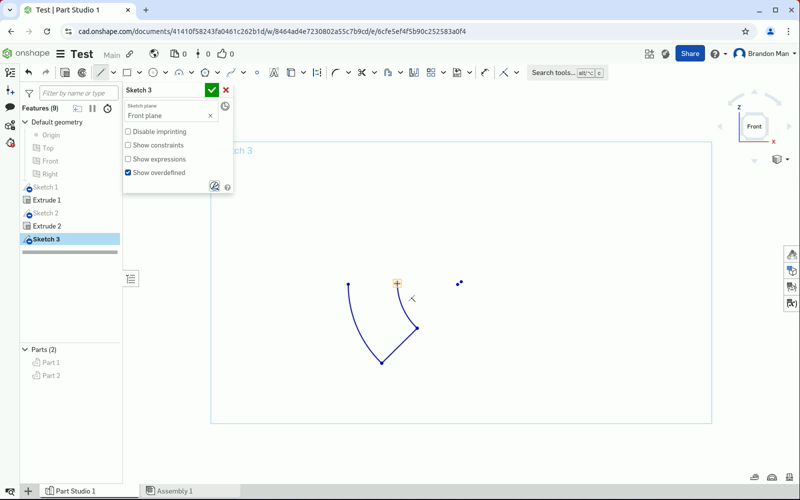
mouse_move(427, 283)
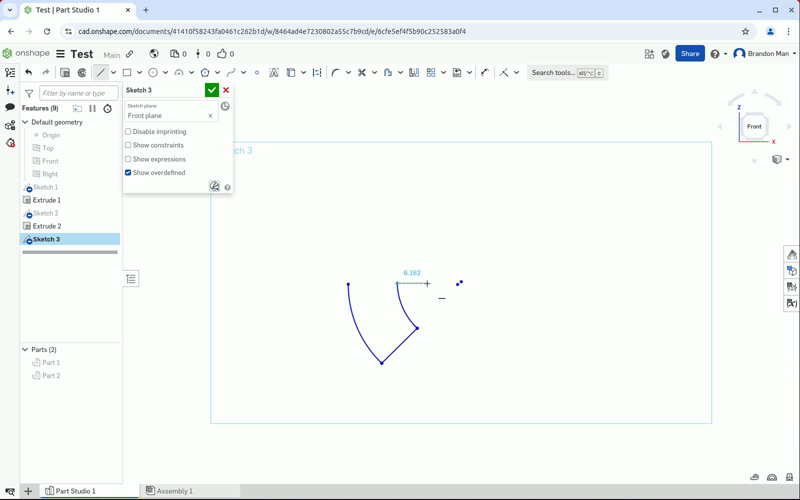
key_down(shift)
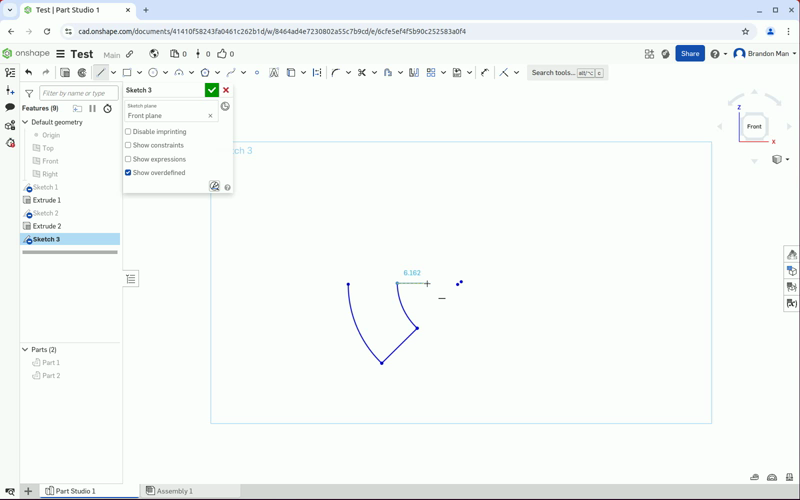
mouse_move(348, 284)
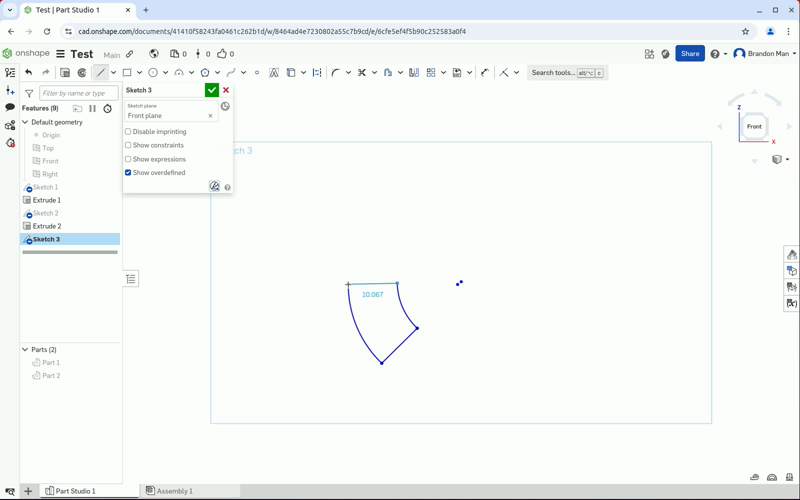
key_up(shift)
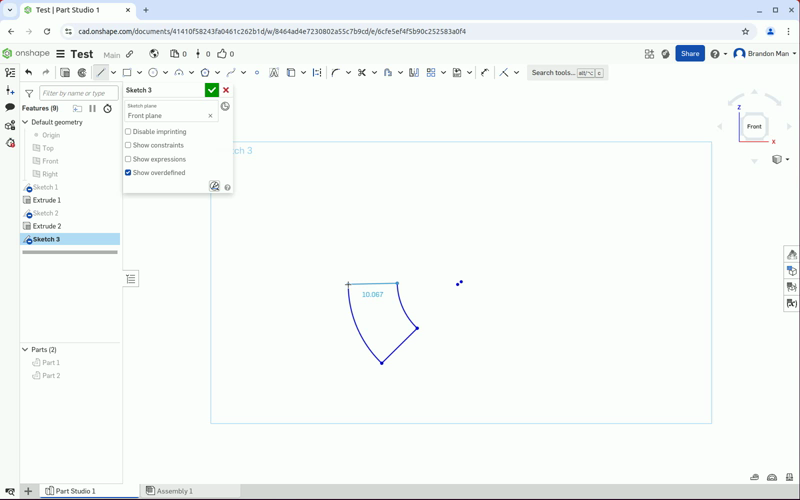
click(348, 284)
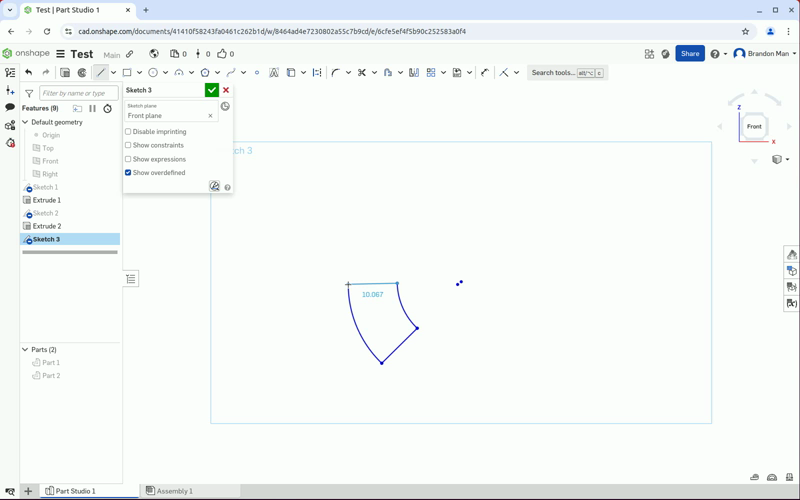
key(esc)
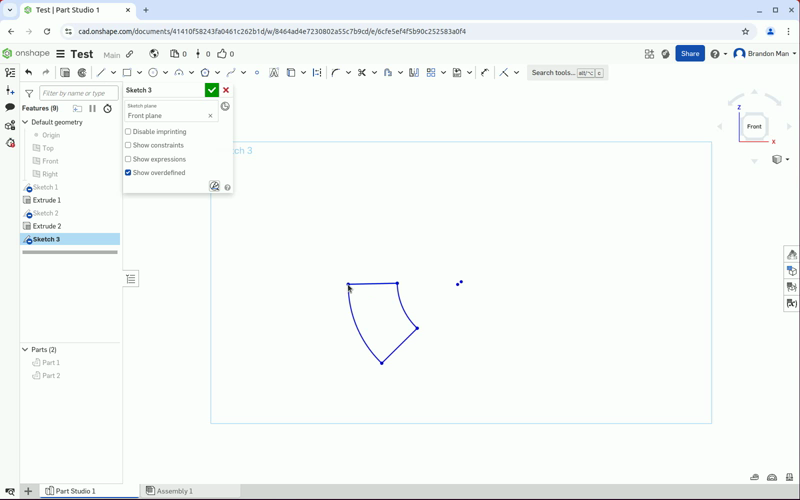
mouse_move(402, 333)
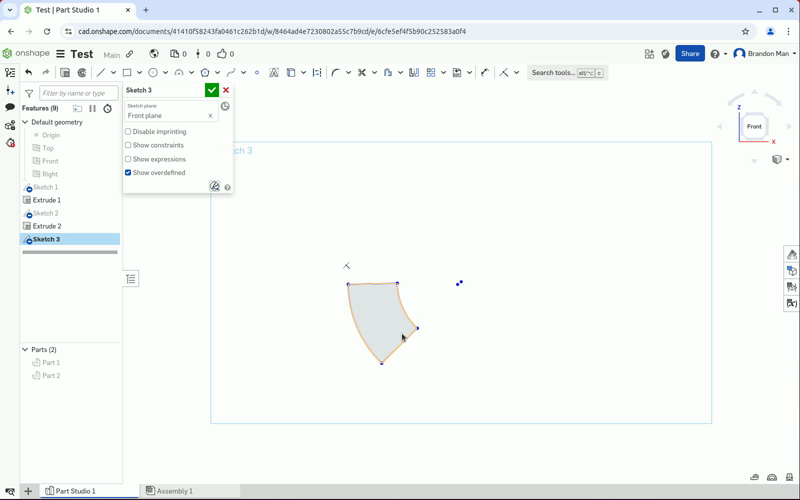
click(402, 333)
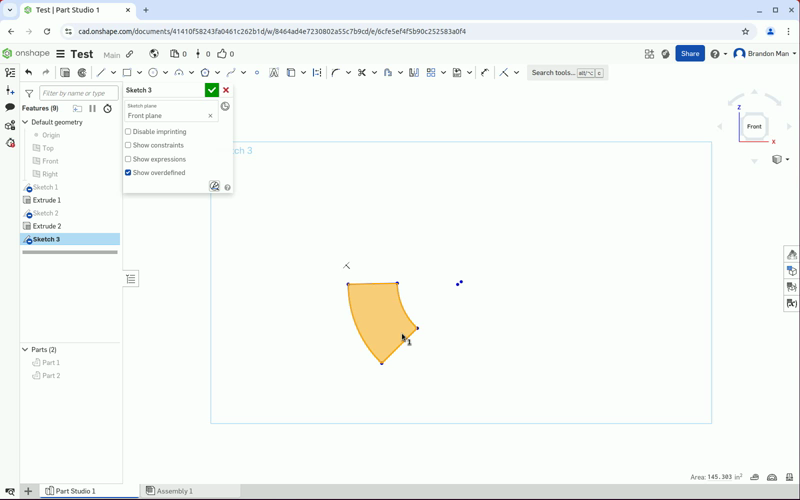
mouse_move(73, 352)
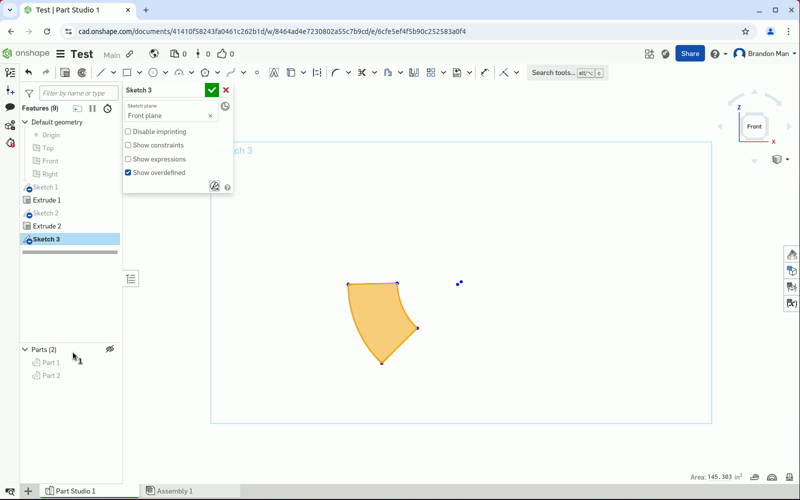
key(shift+y)
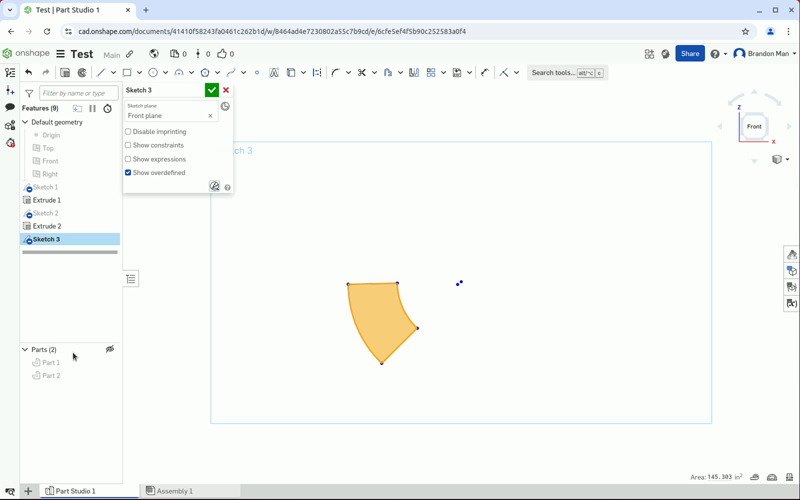
key(shift+e)
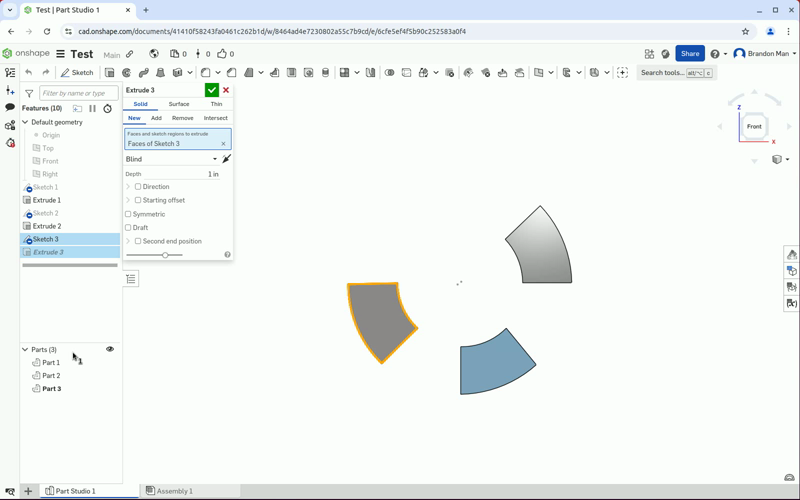
mouse_move(143, 106)
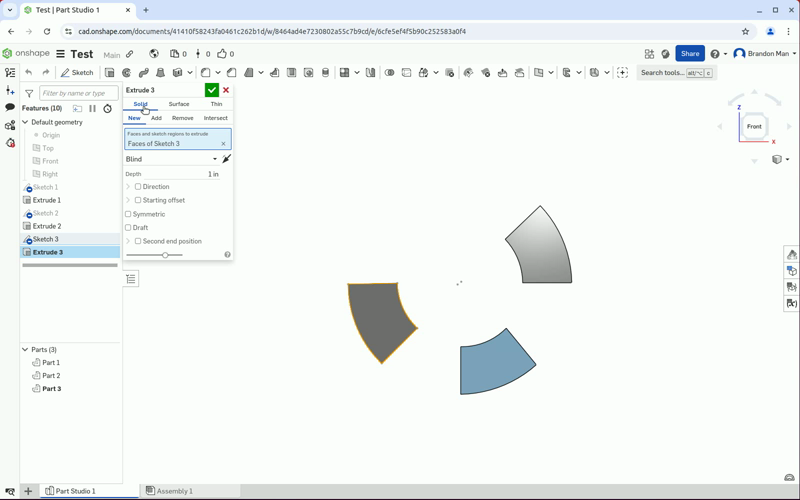
click(143, 106)
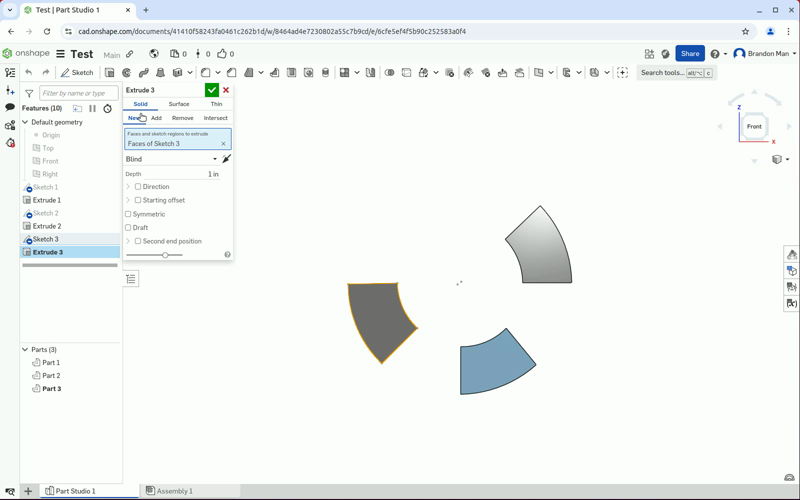
mouse_move(137, 120)
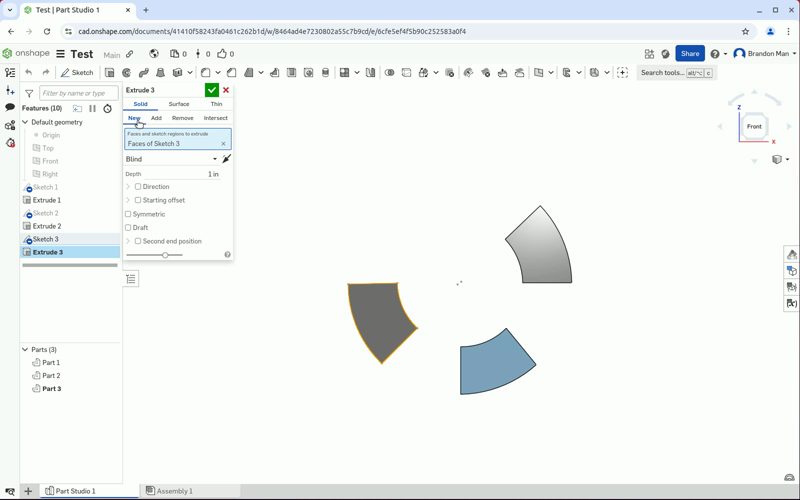
click(137, 120)
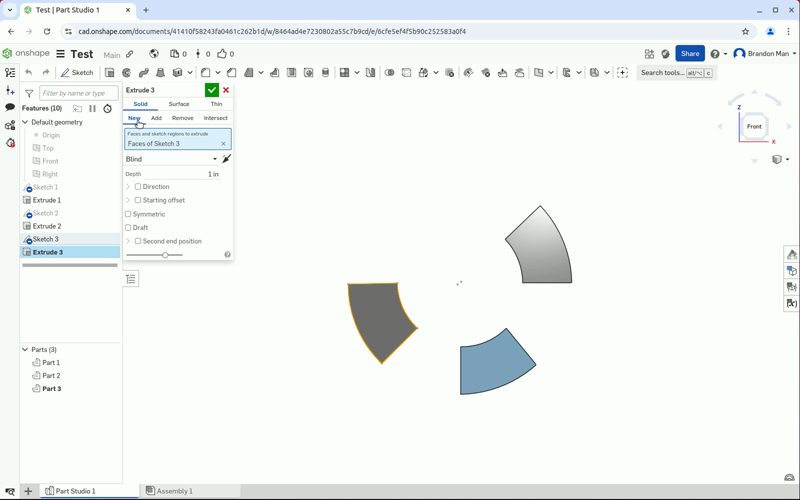
key(tab, 4)
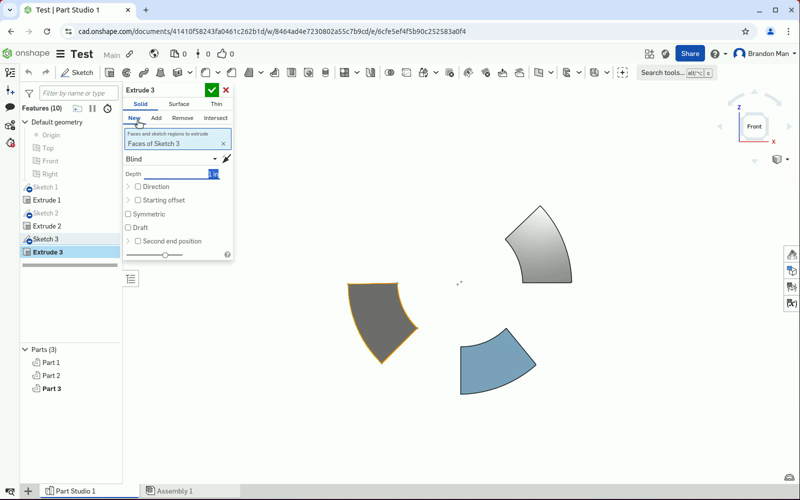
text(23.108)
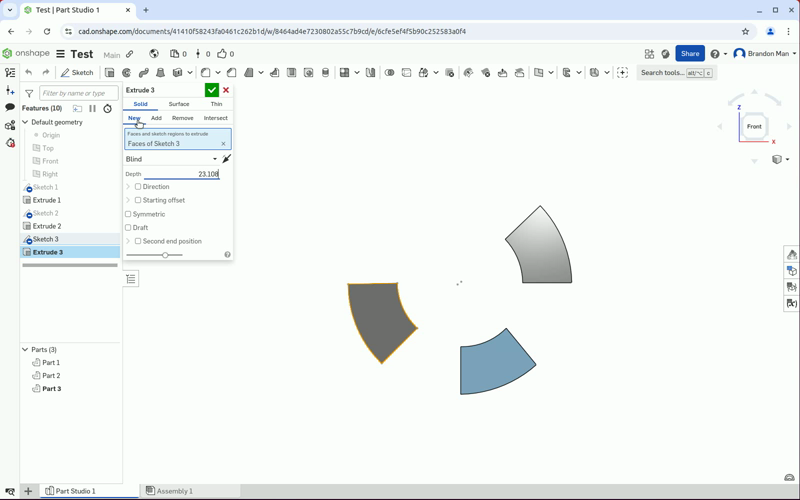
key(enter)
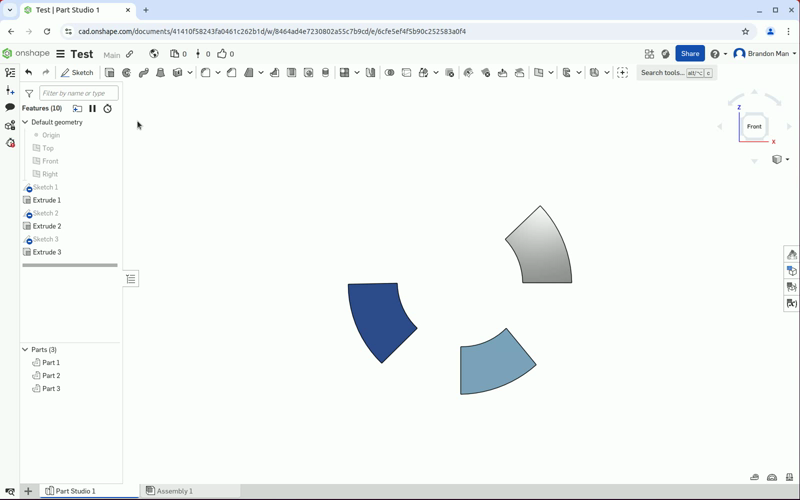
key(shift+h)
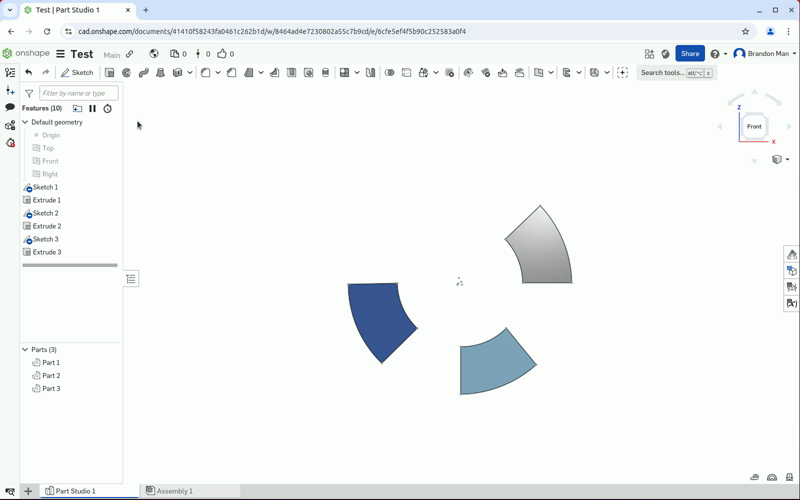
key(shift+h)
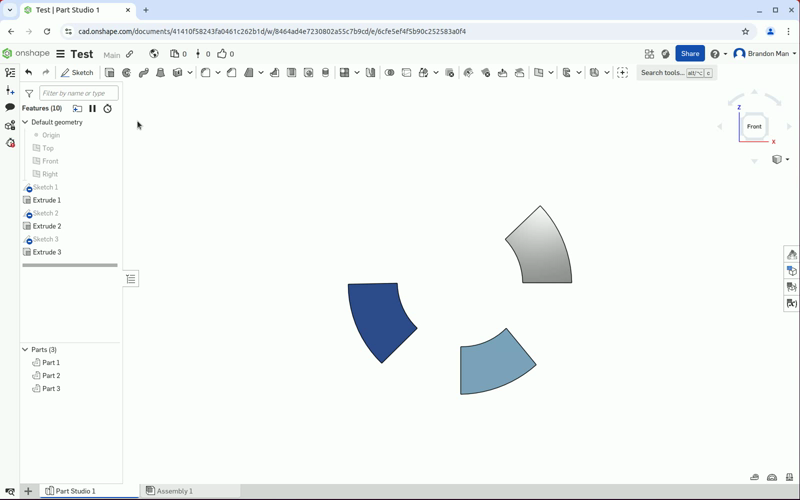
mouse_move(73, 189)
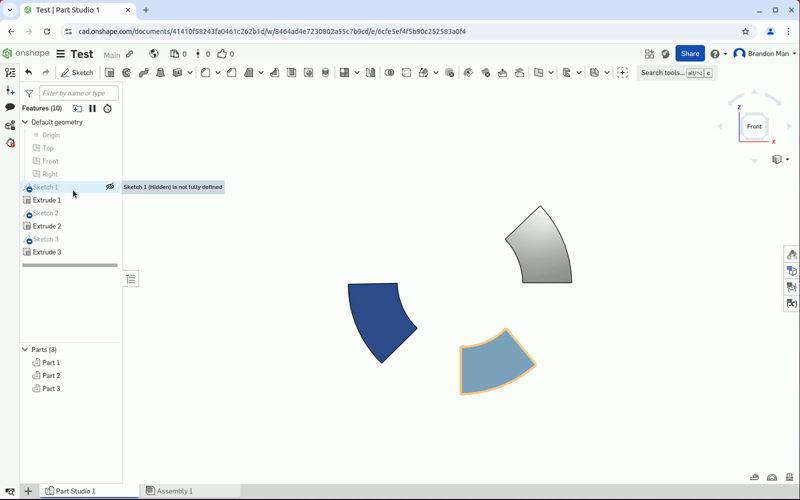
click(73, 189)
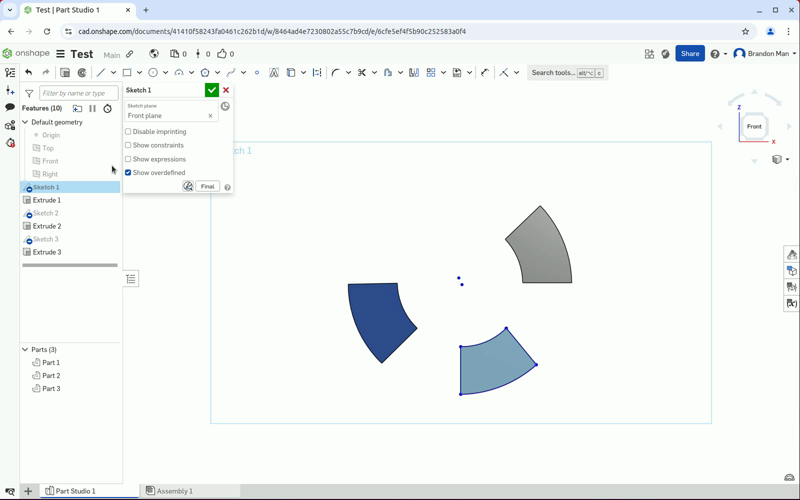
mouse_move(229, 92)
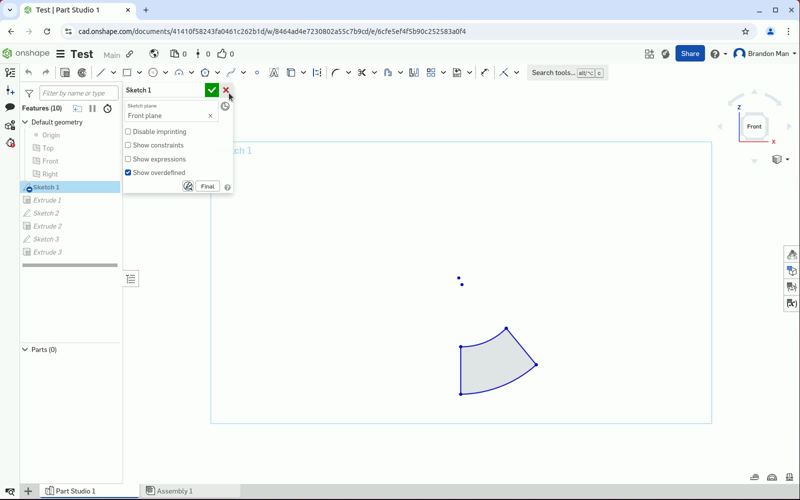
click(229, 92)
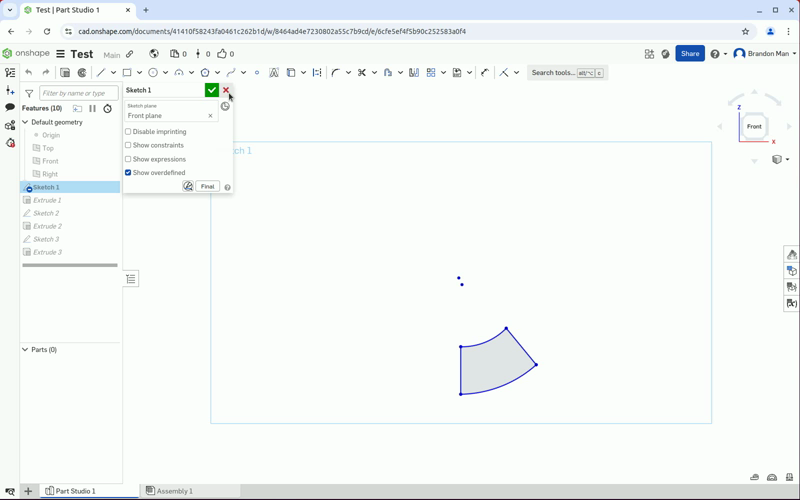
key(shift+s)
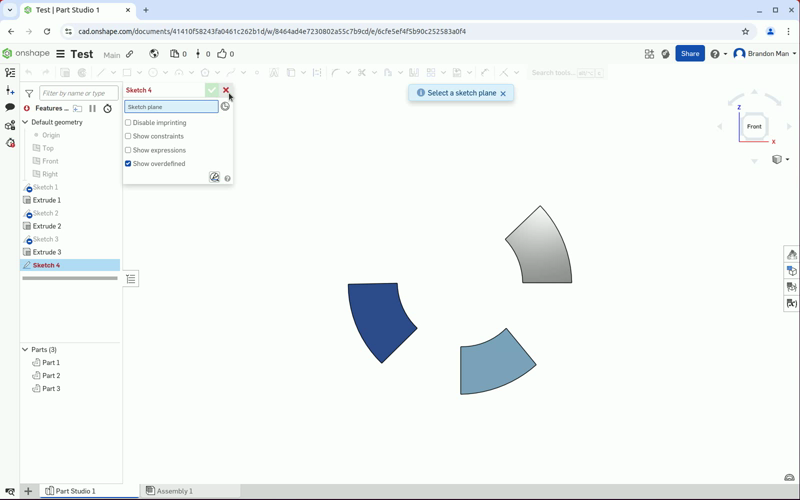
mouse_move(73, 163)
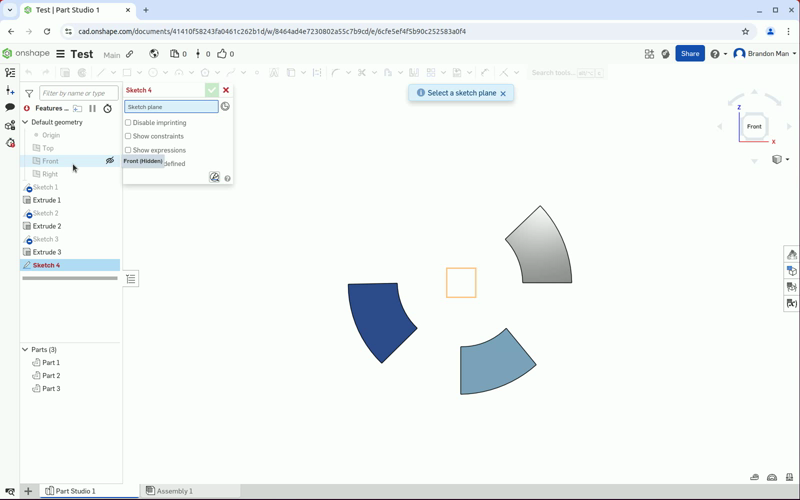
click(73, 163)
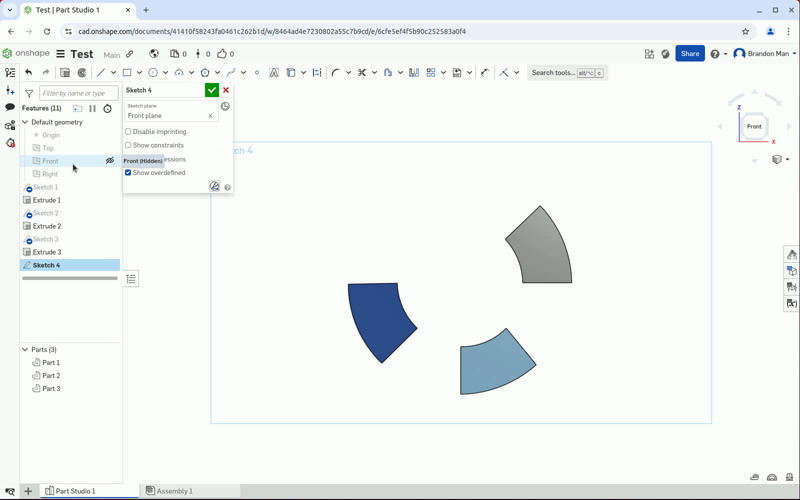
mouse_move(73, 352)
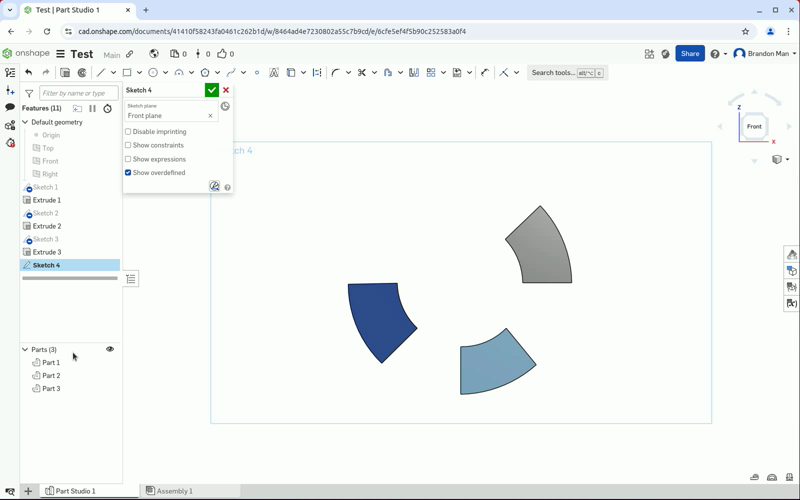
key(y)
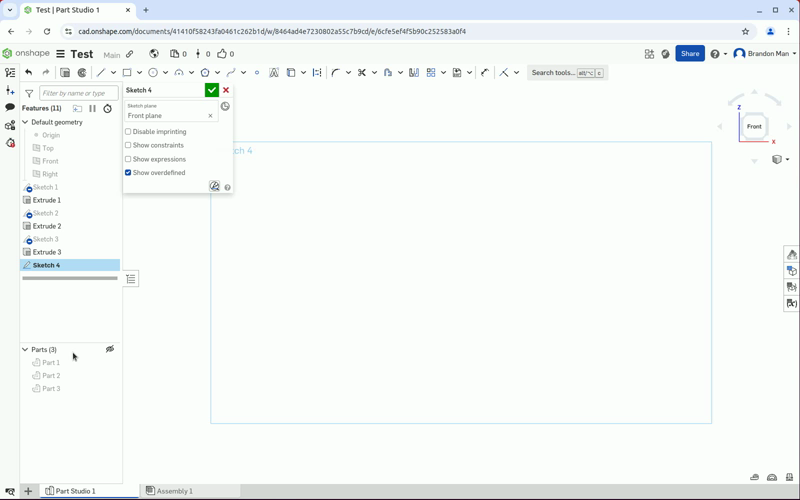
key(l)
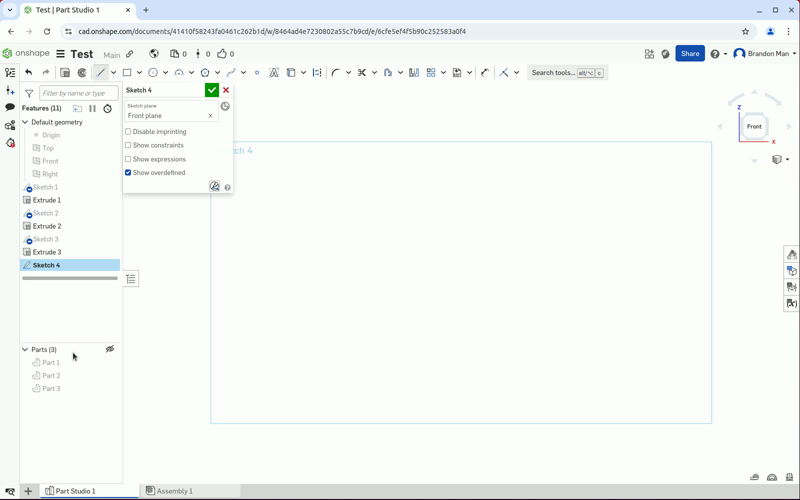
key_down(shift)
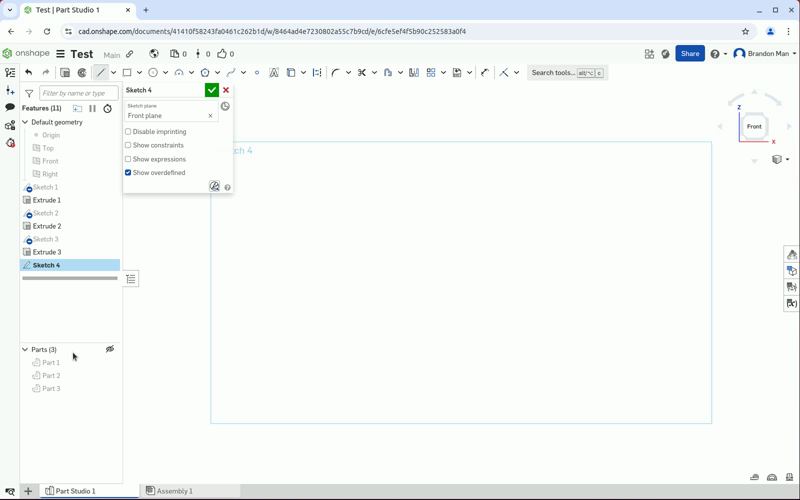
mouse_move(386, 199)
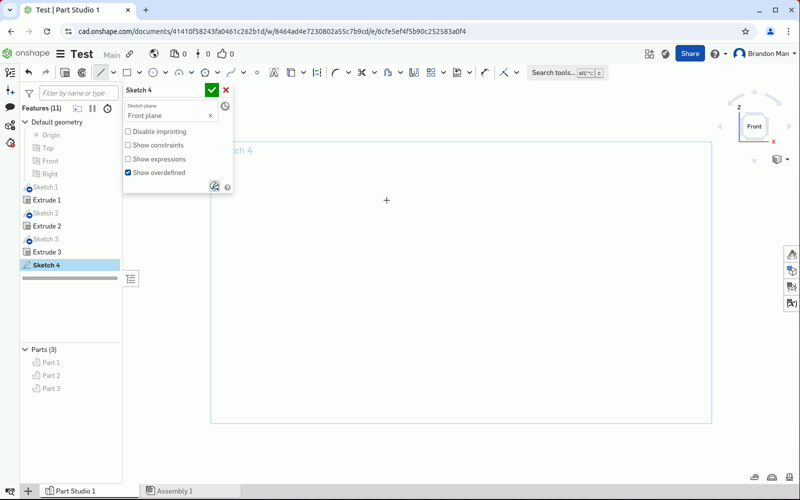
click(386, 199)
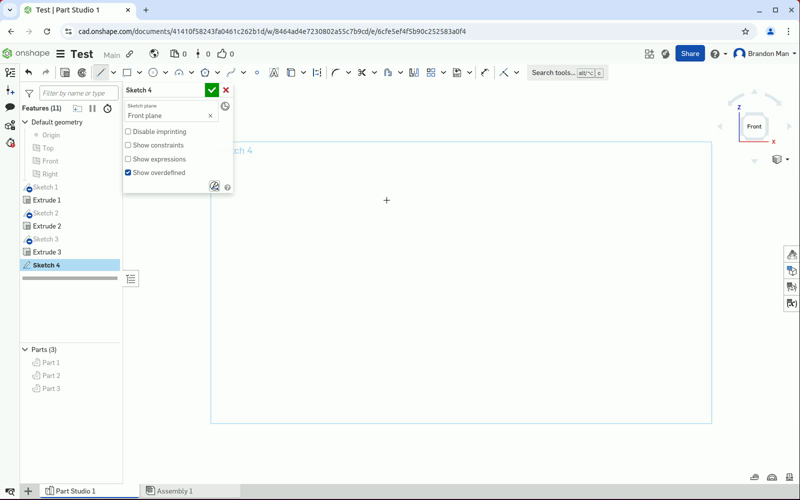
key_up(shift)
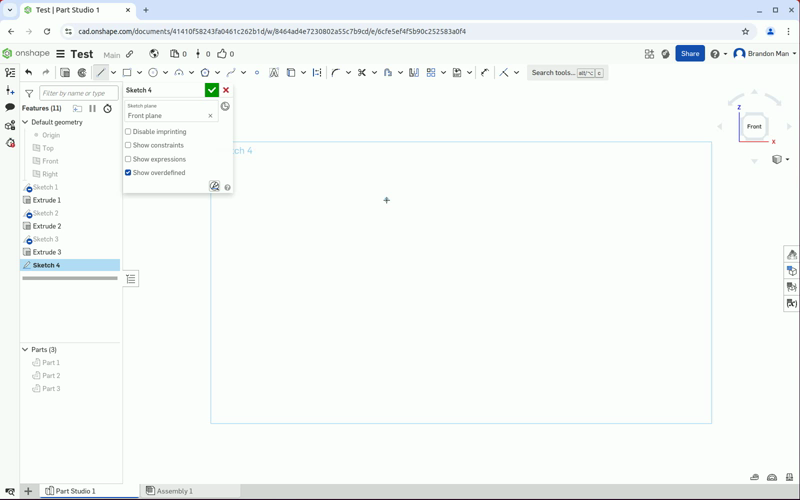
key_down(shift)
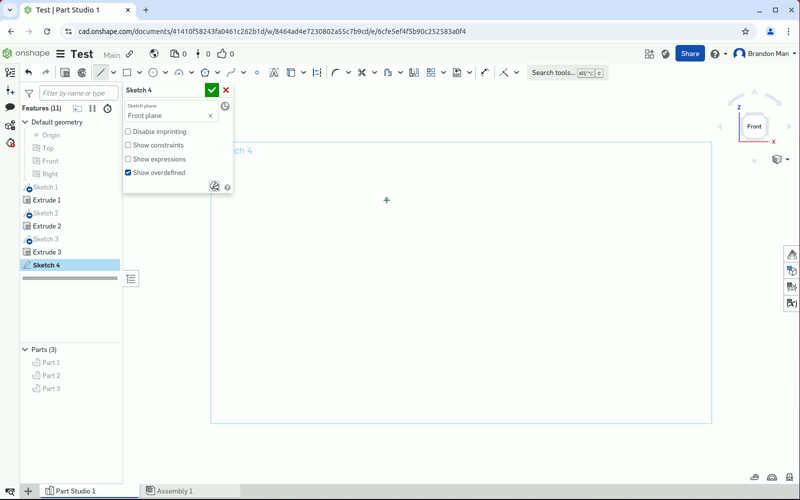
mouse_move(417, 199)
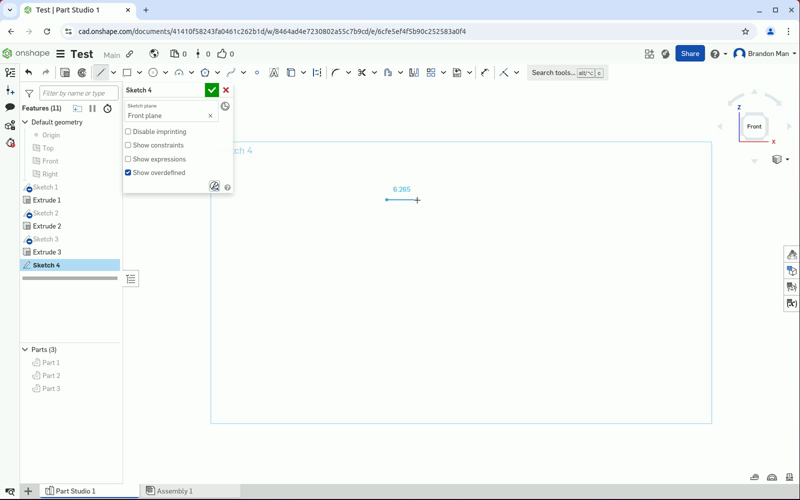
mouse_move(419, 237)
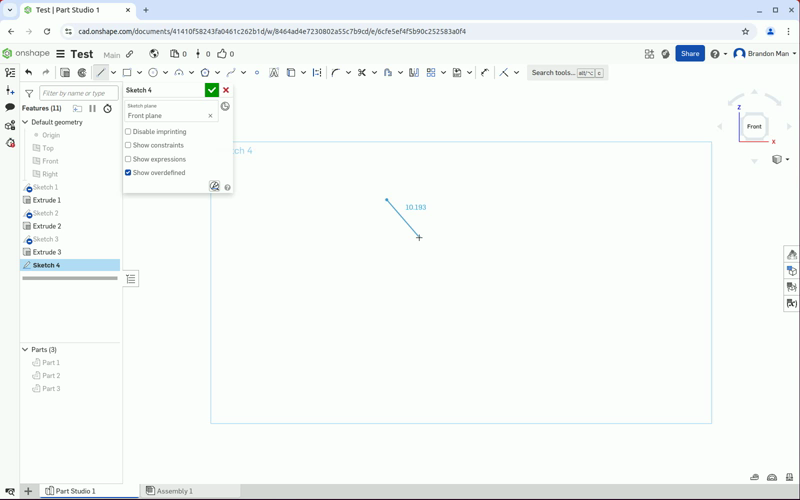
click(419, 237)
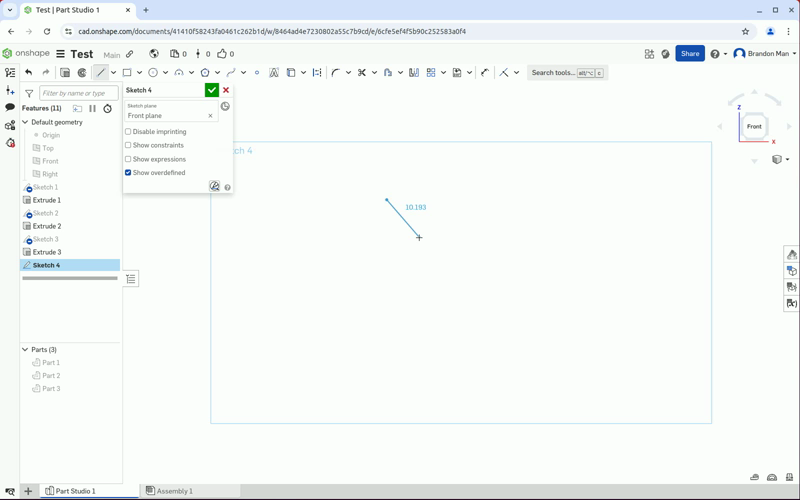
key_up(shift)
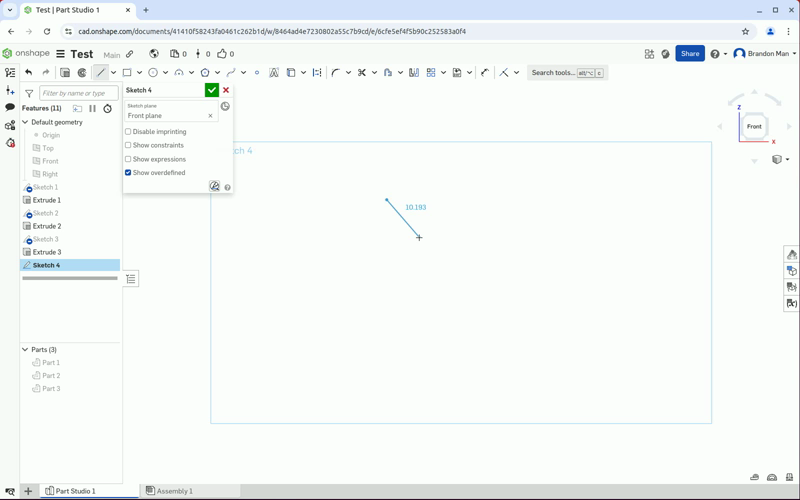
key(esc)
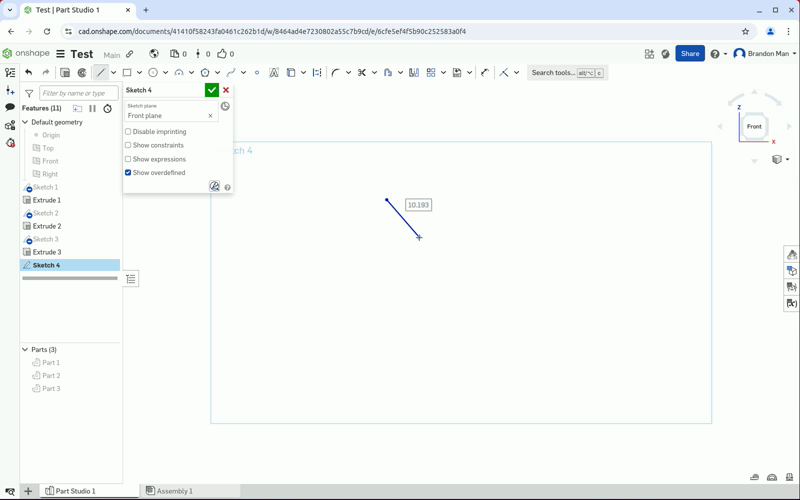
key(a)
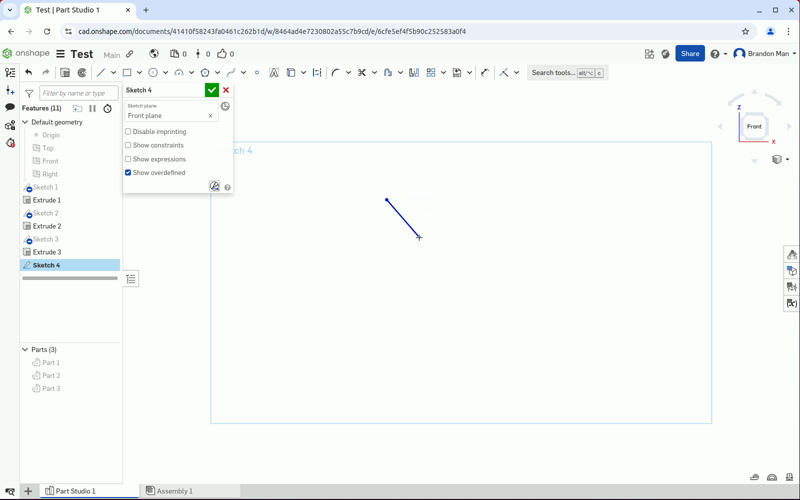
mouse_move(419, 237)
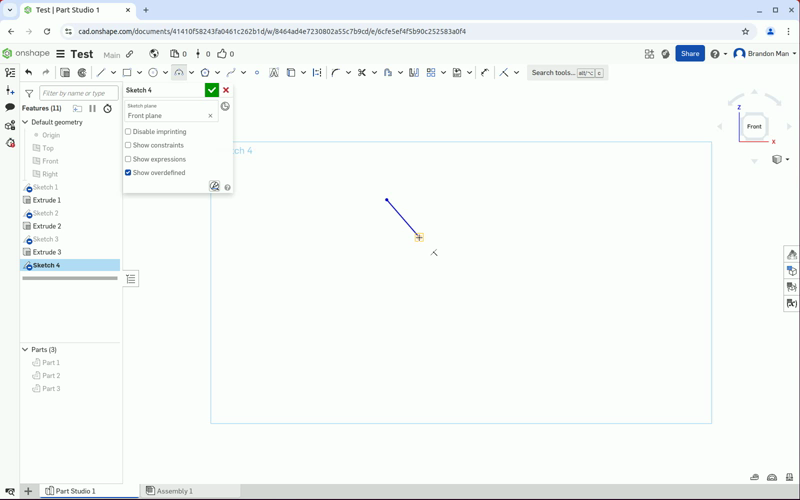
click(419, 237)
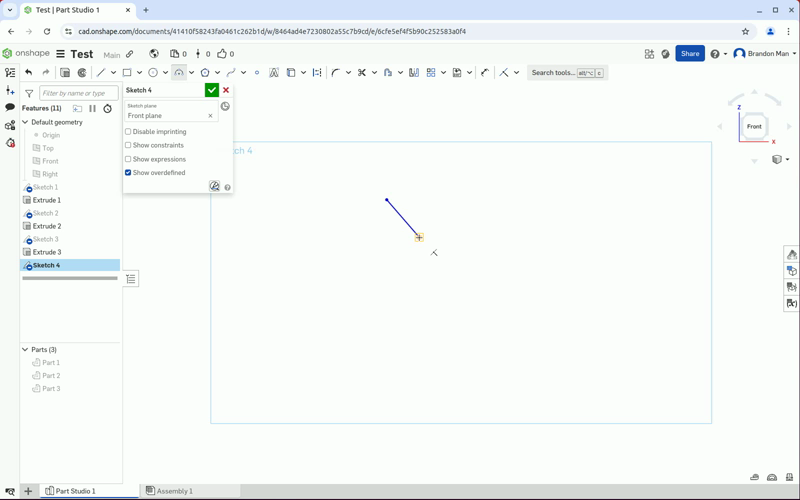
key_down(shift)
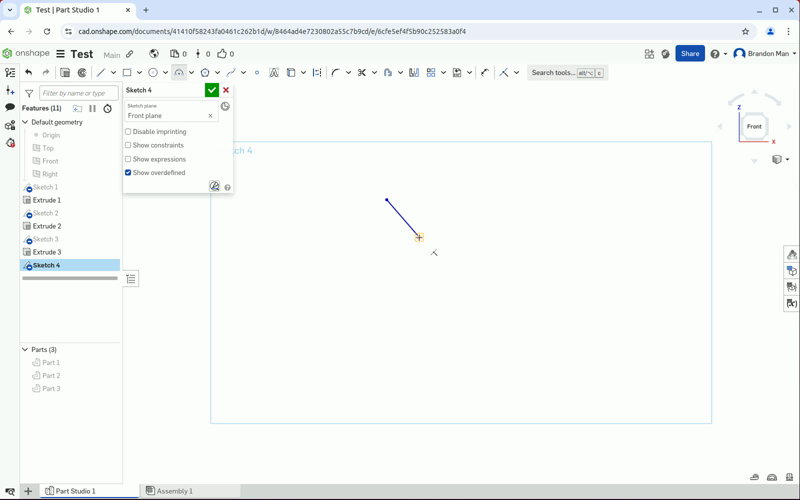
mouse_move(461, 220)
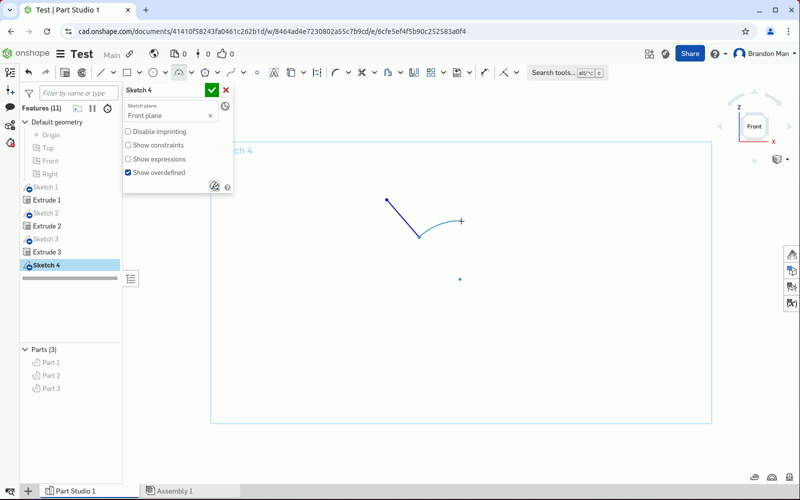
click(461, 220)
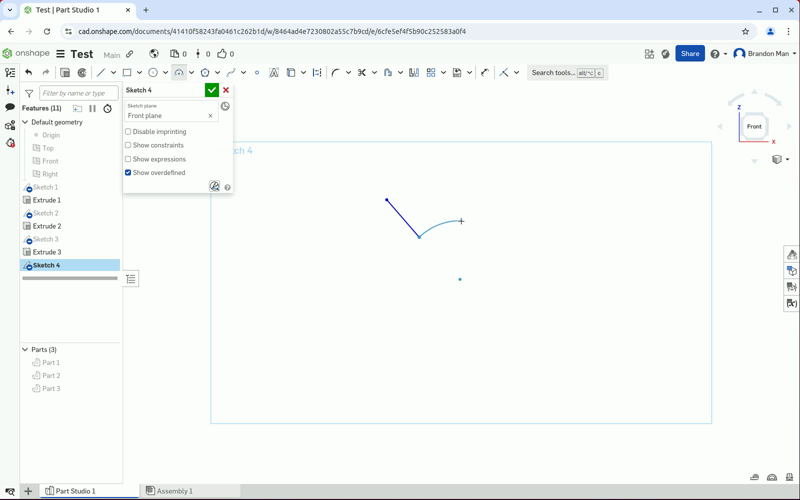
mouse_move(438, 225)
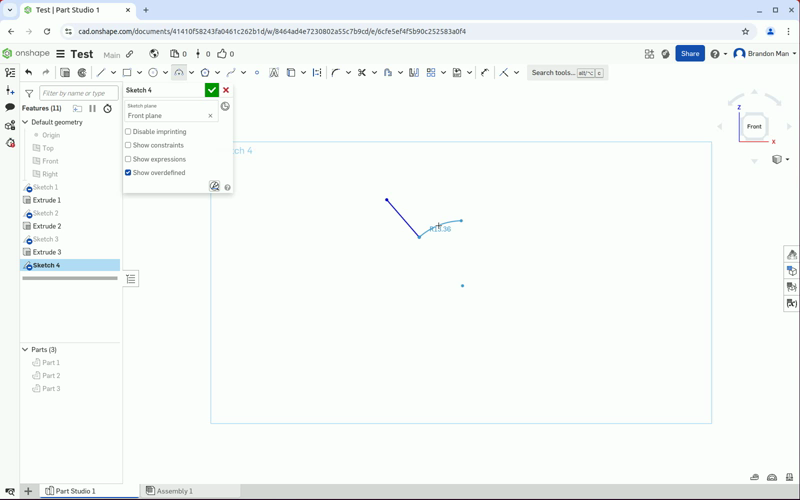
click(438, 225)
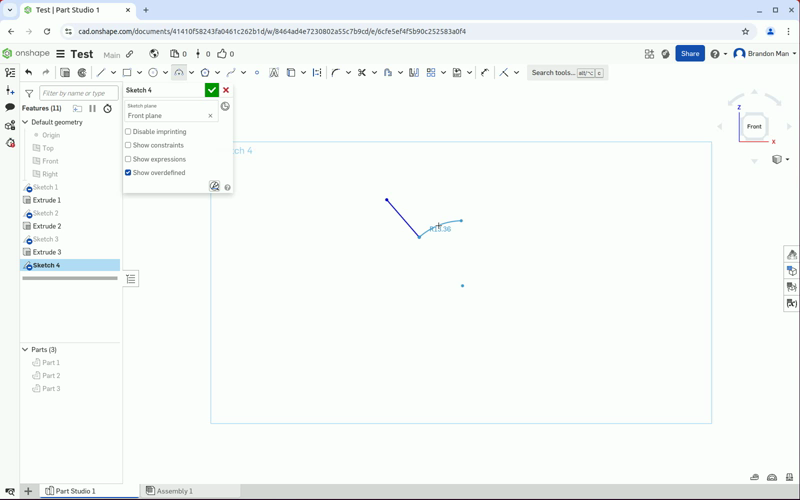
key_up(shift)
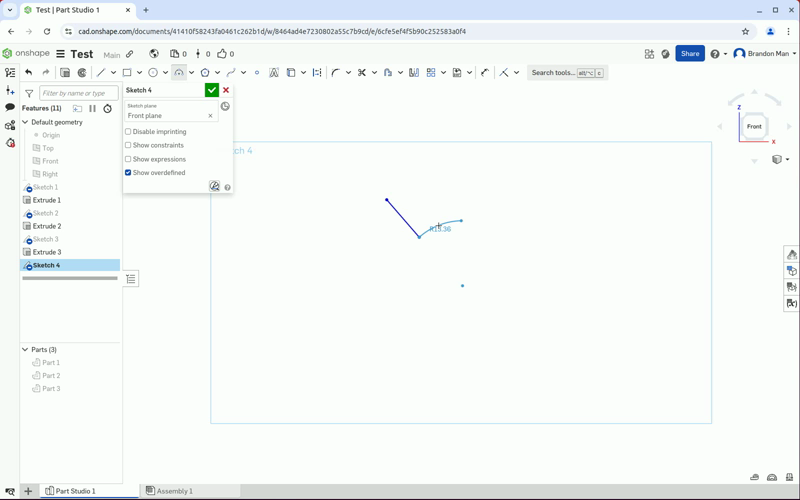
key(esc)
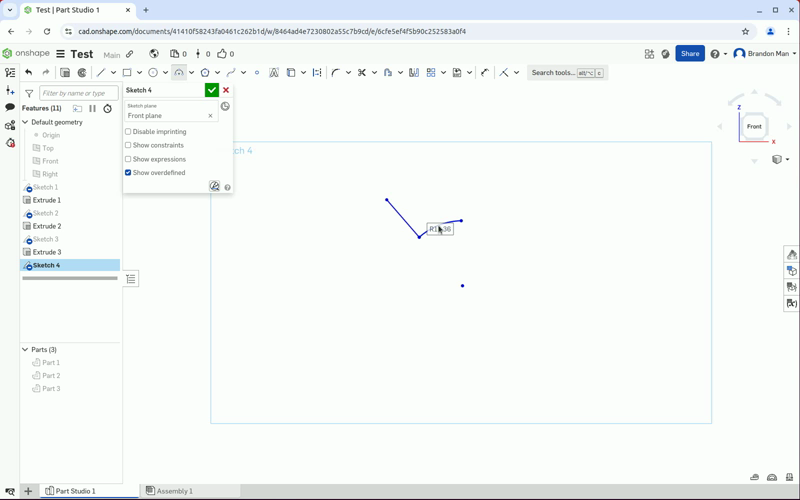
key(l)
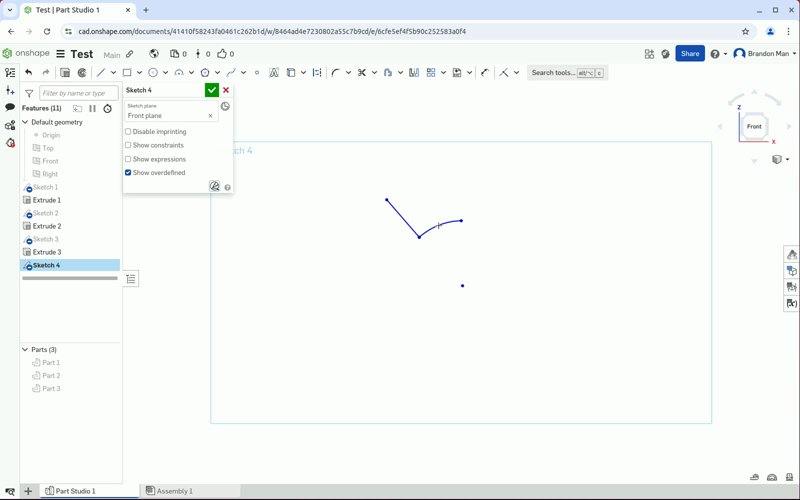
mouse_move(461, 220)
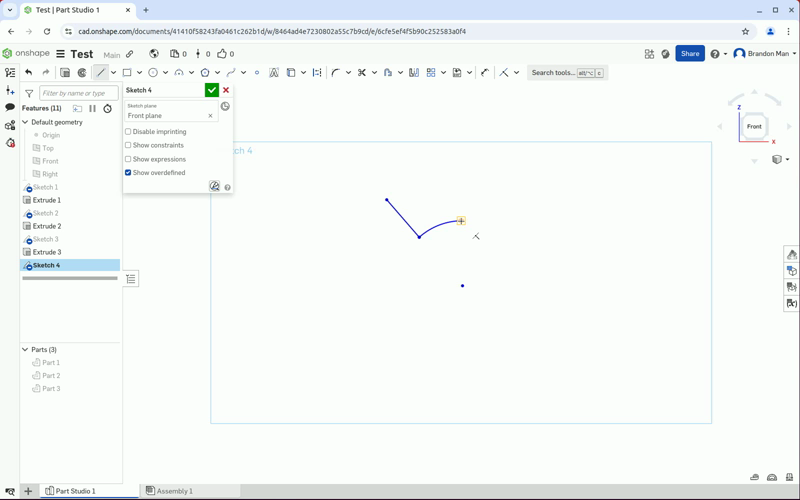
click(461, 220)
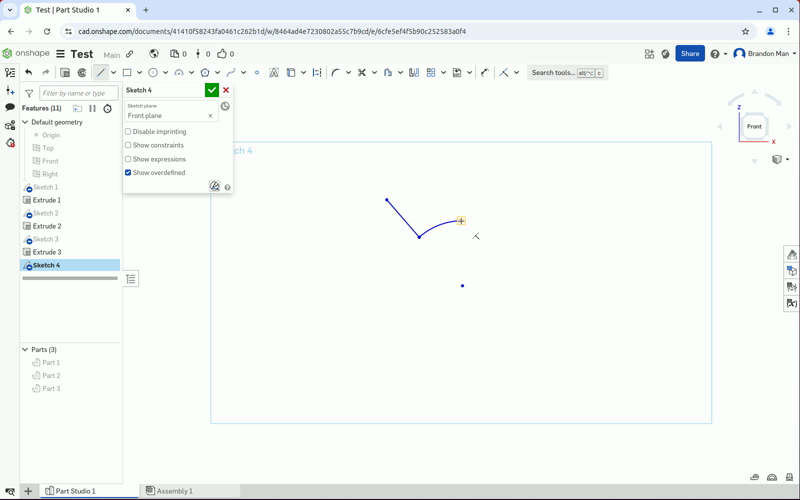
key_down(shift)
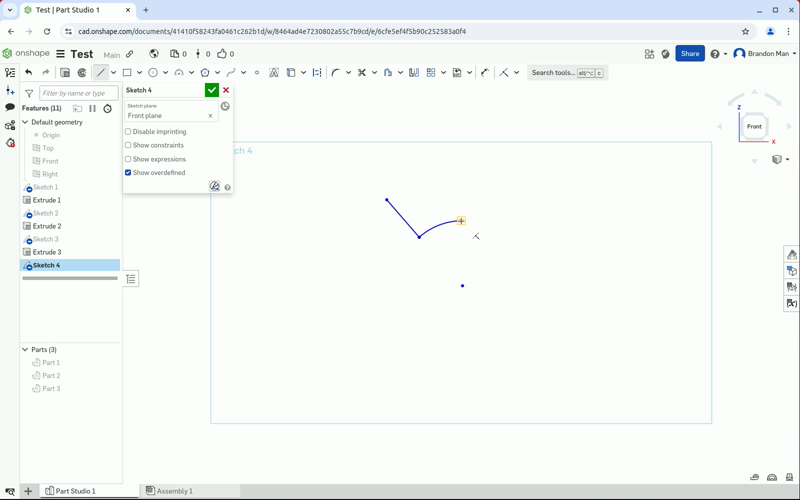
mouse_move(491, 220)
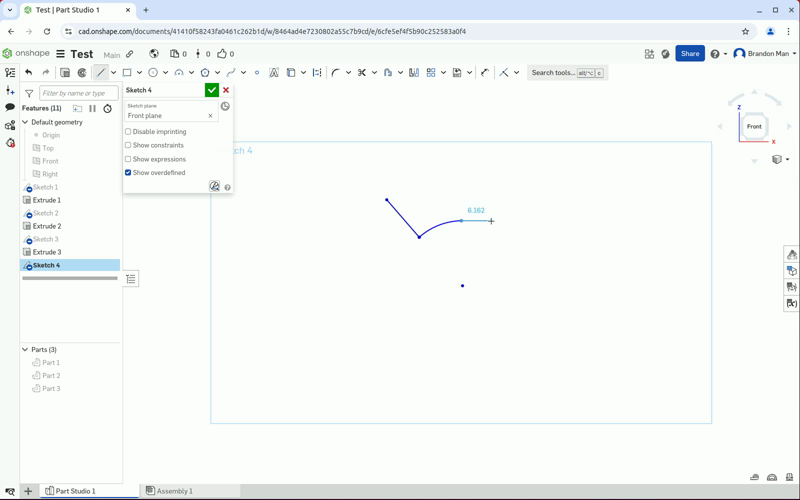
mouse_move(461, 171)
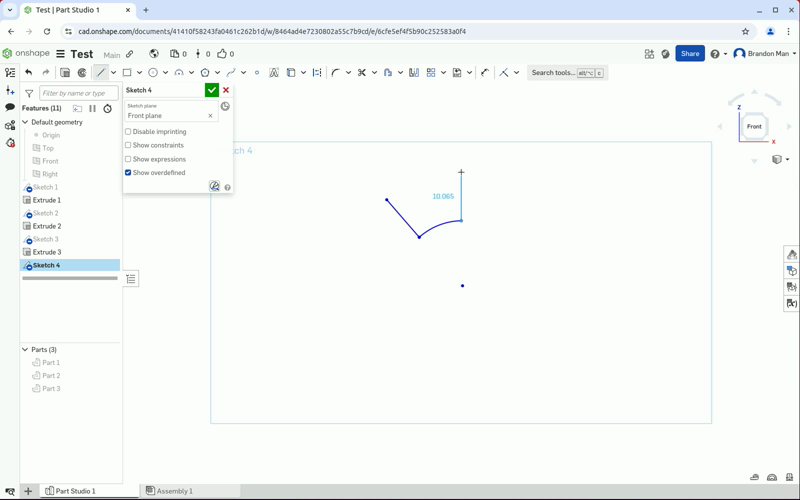
click(461, 171)
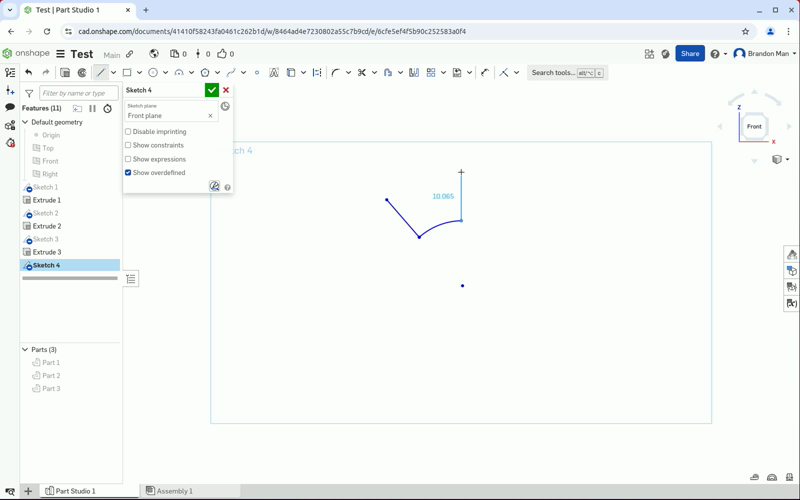
key_up(shift)
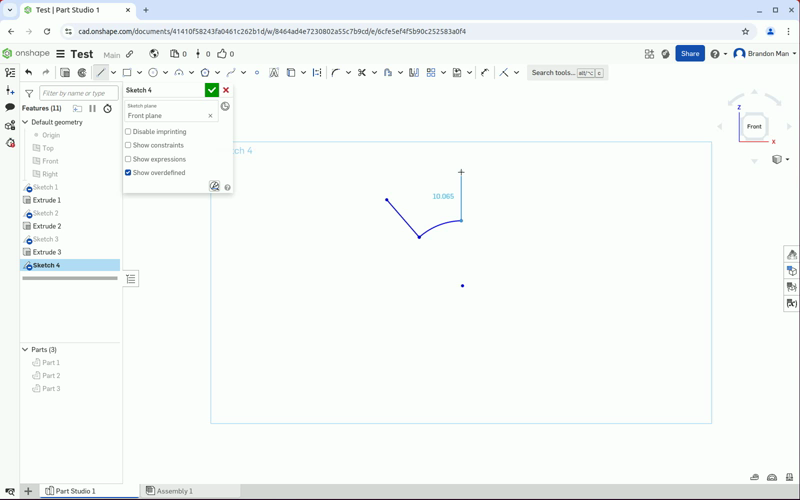
key(esc)
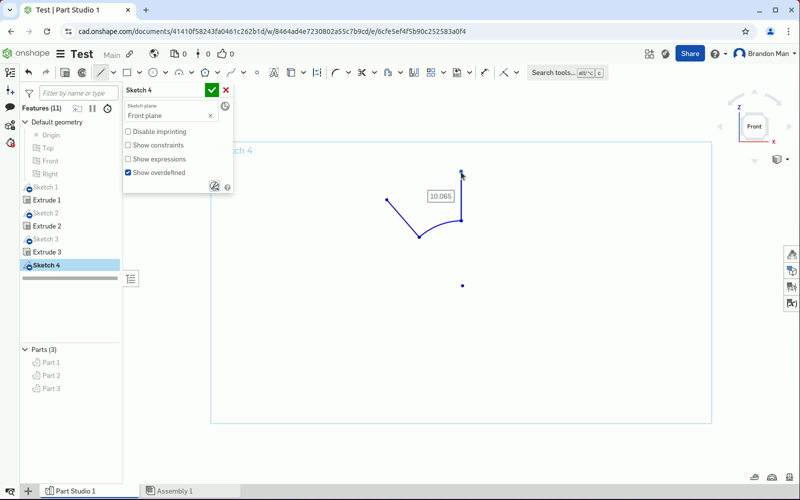
key(a)
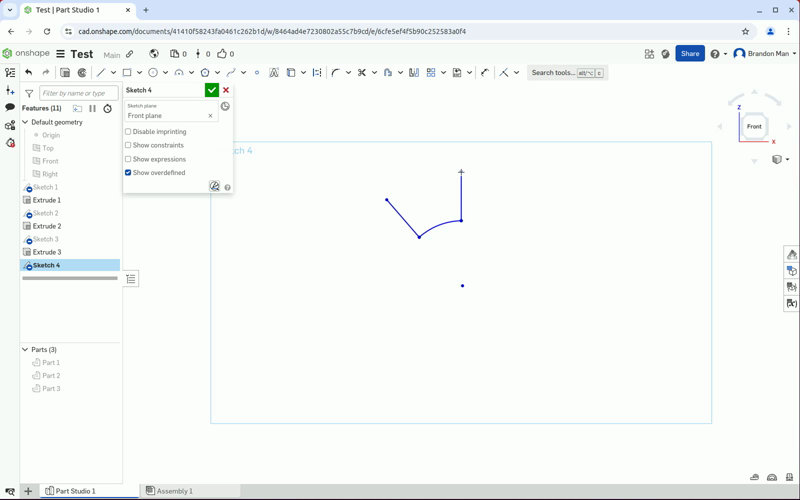
mouse_move(461, 171)
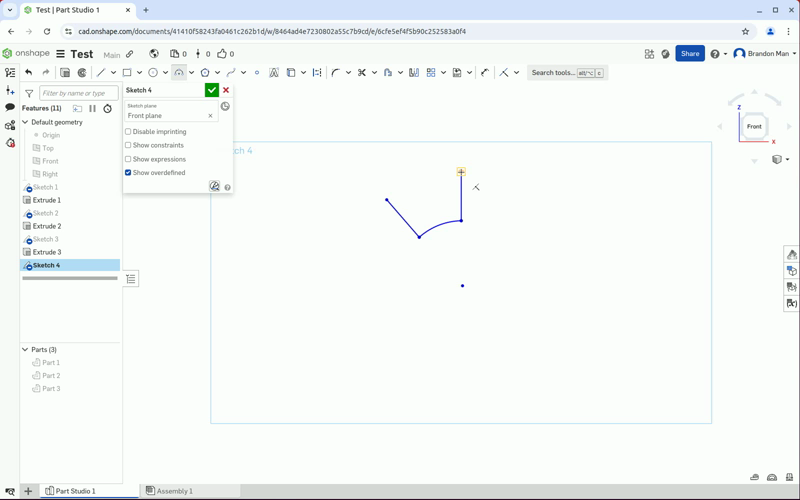
click(461, 171)
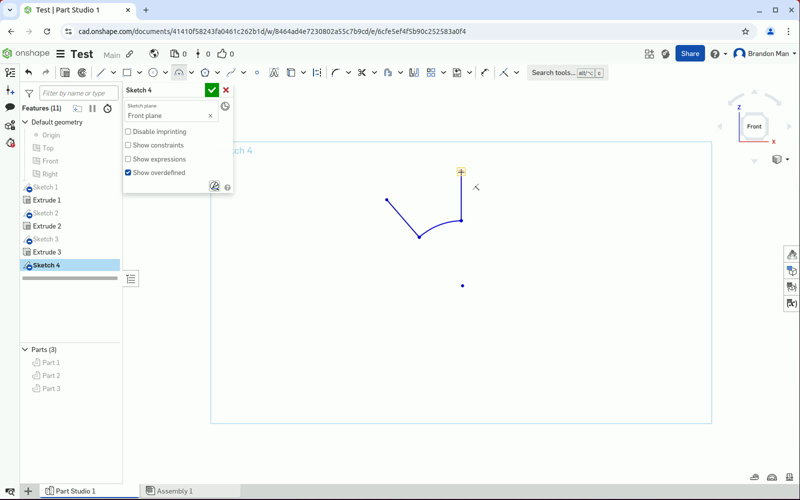
mouse_move(386, 199)
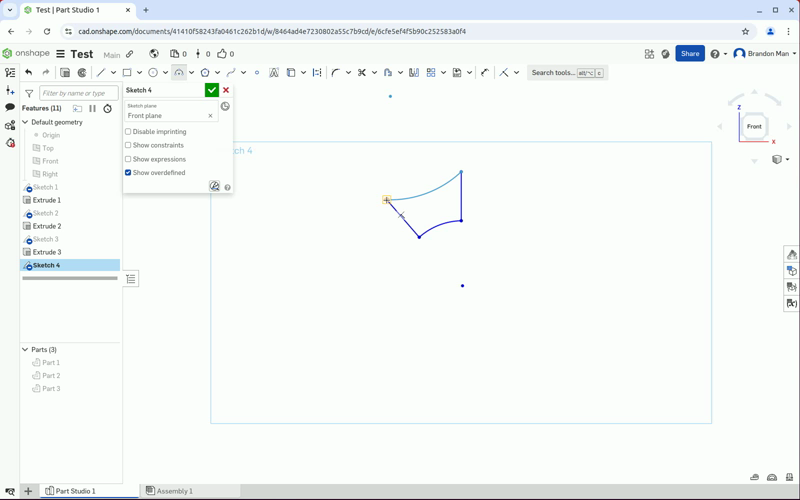
click(386, 199)
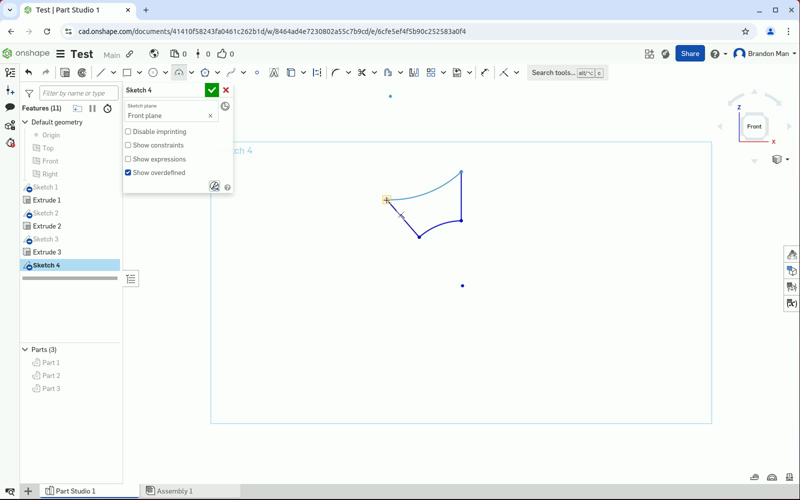
key_down(shift)
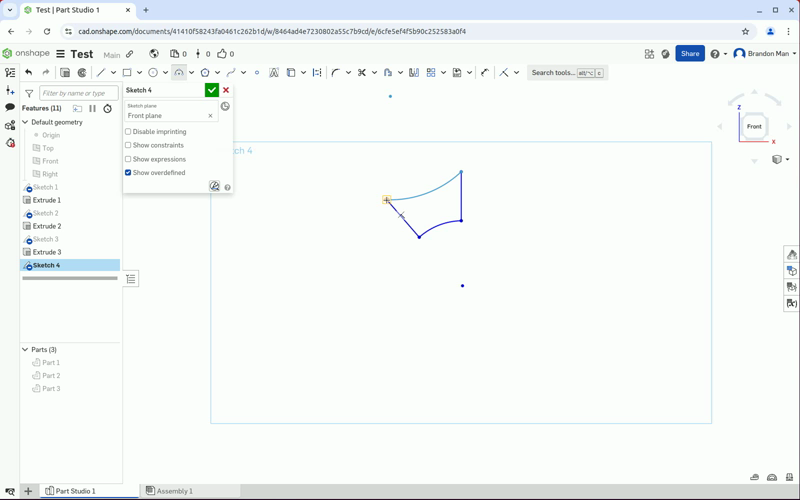
mouse_move(421, 178)
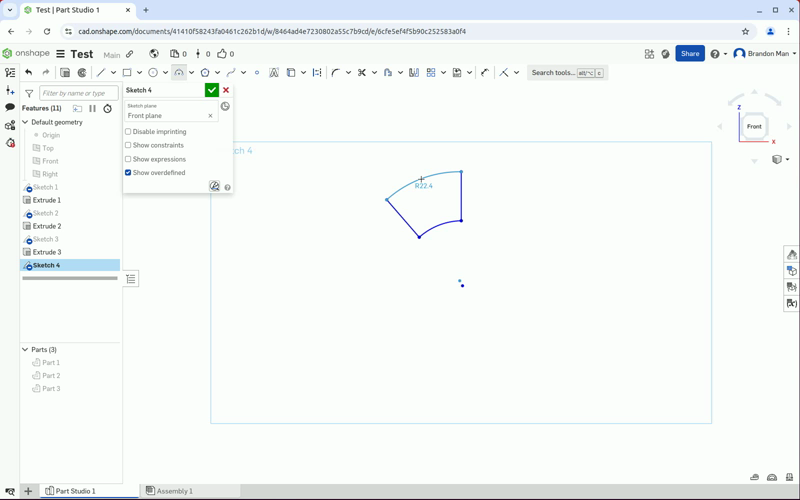
click(421, 178)
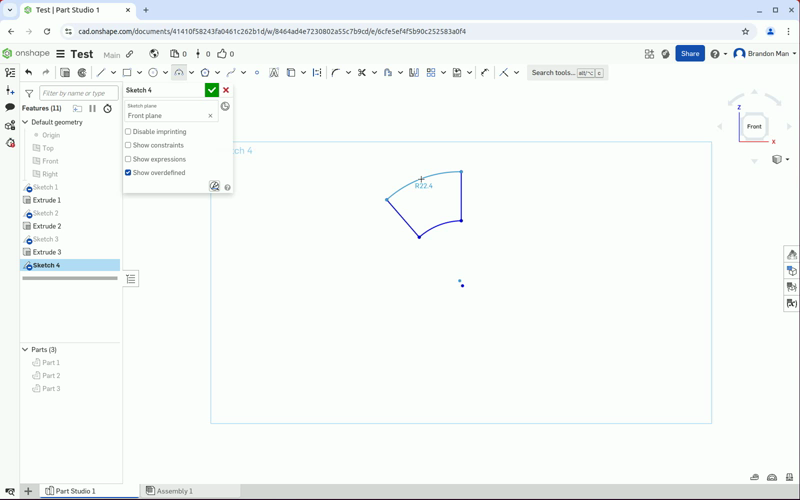
key_up(shift)
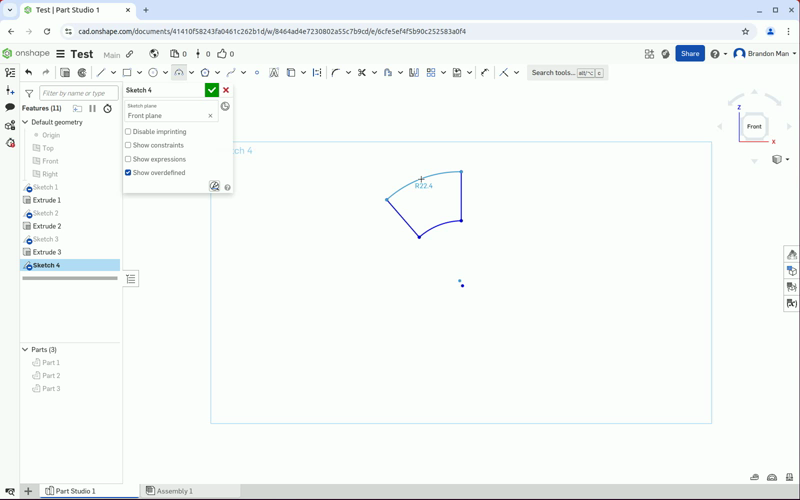
key(esc)
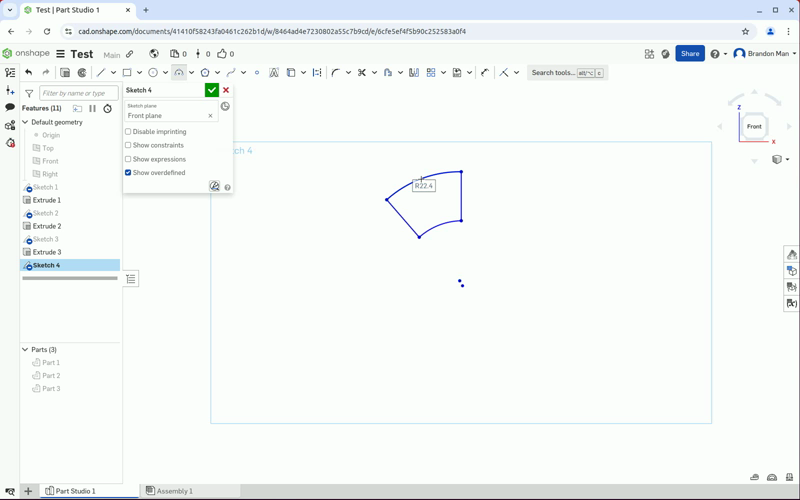
mouse_move(415, 192)
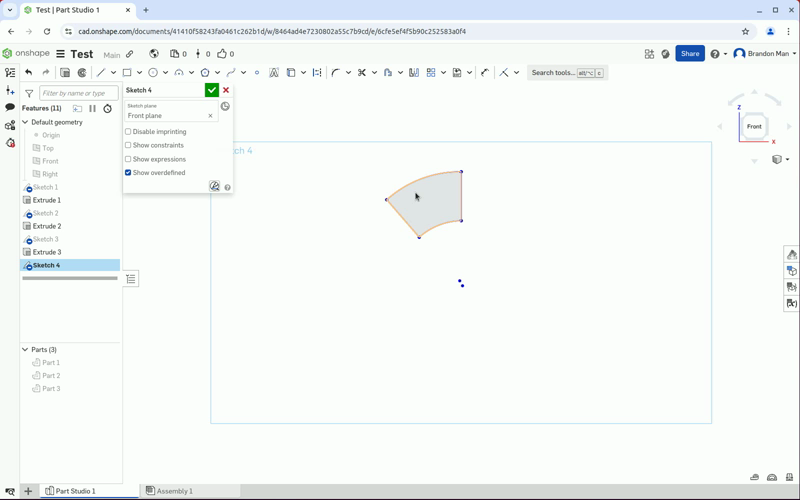
click(415, 192)
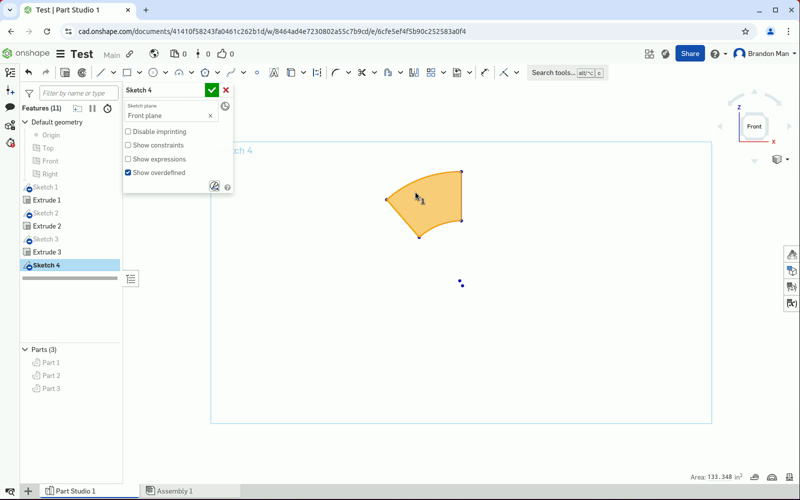
mouse_move(73, 352)
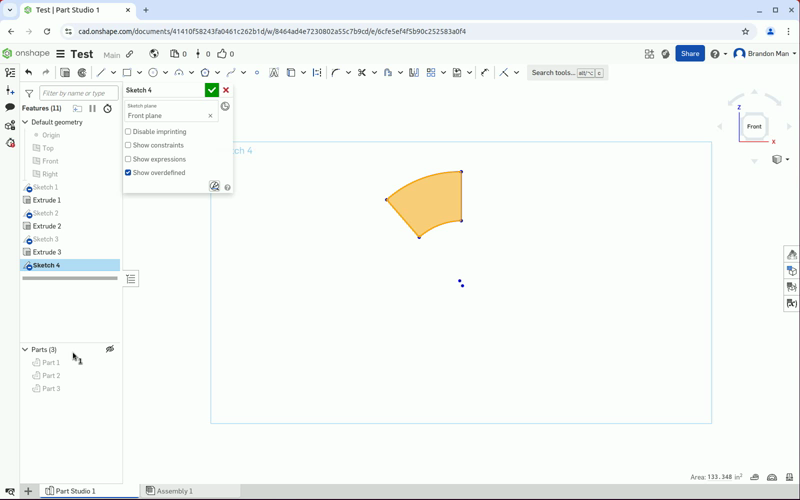
key(shift+y)
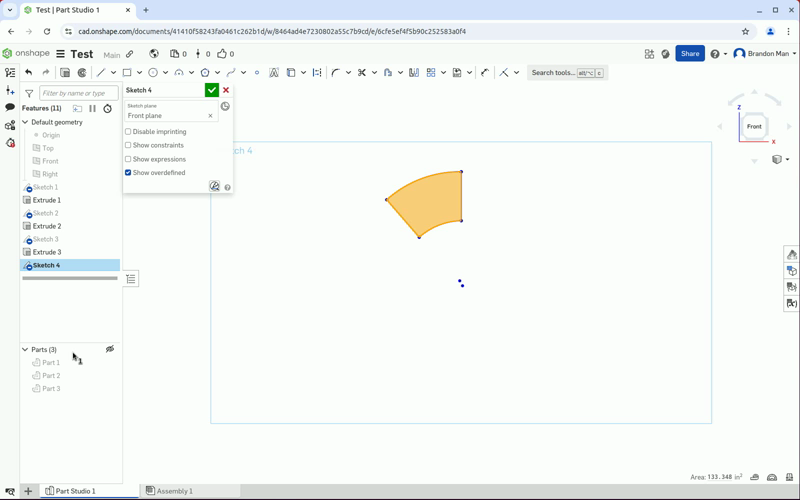
key(shift+e)
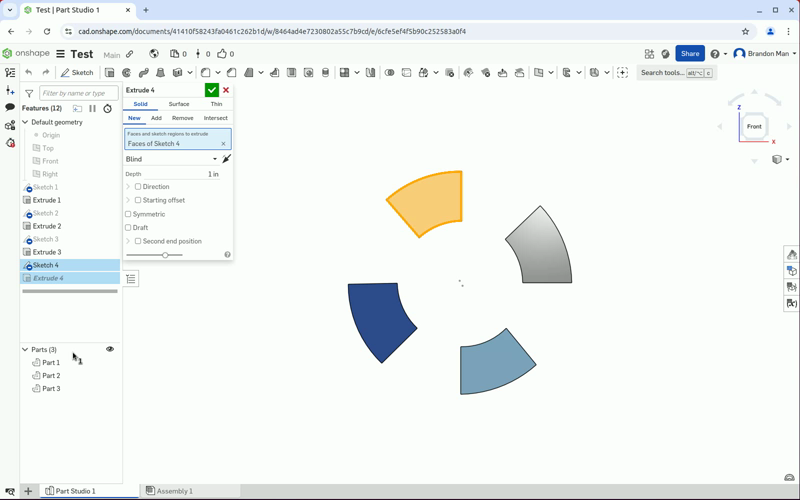
mouse_move(143, 106)
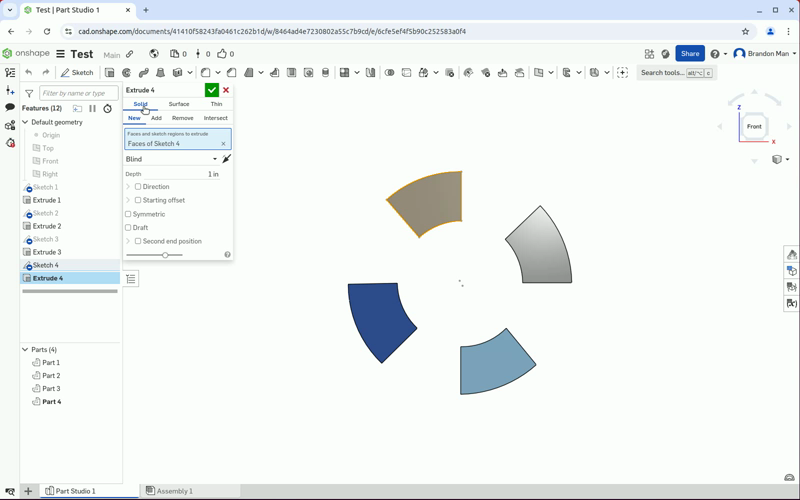
click(143, 106)
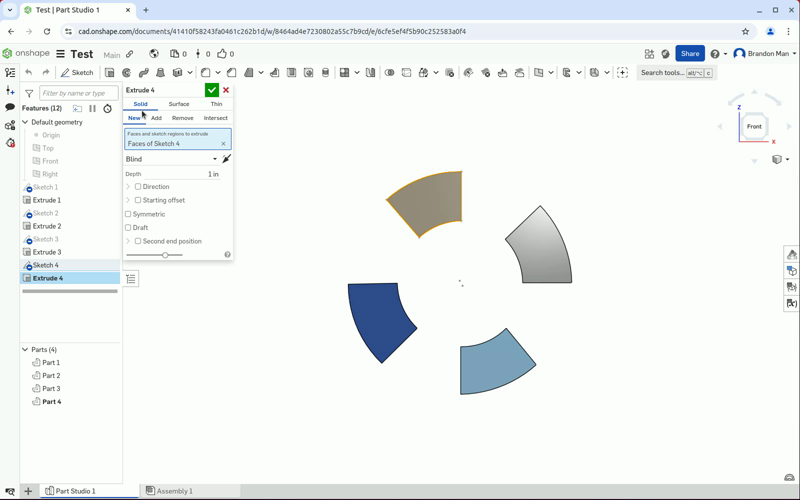
mouse_move(137, 120)
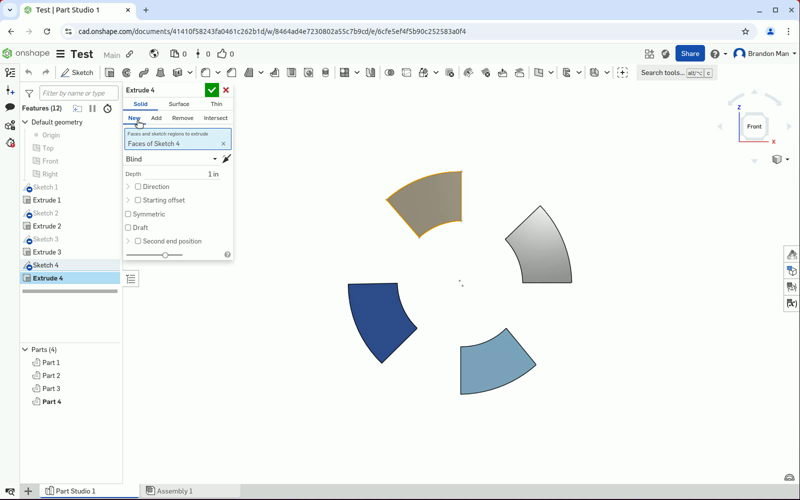
click(137, 120)
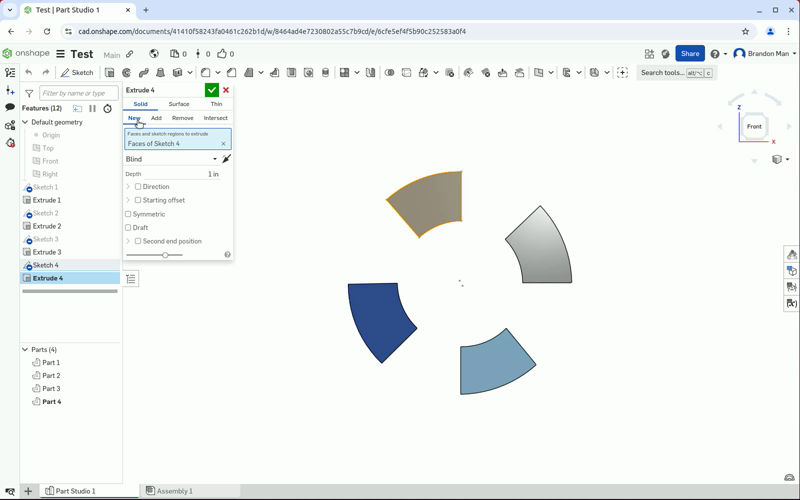
key(tab, 4)
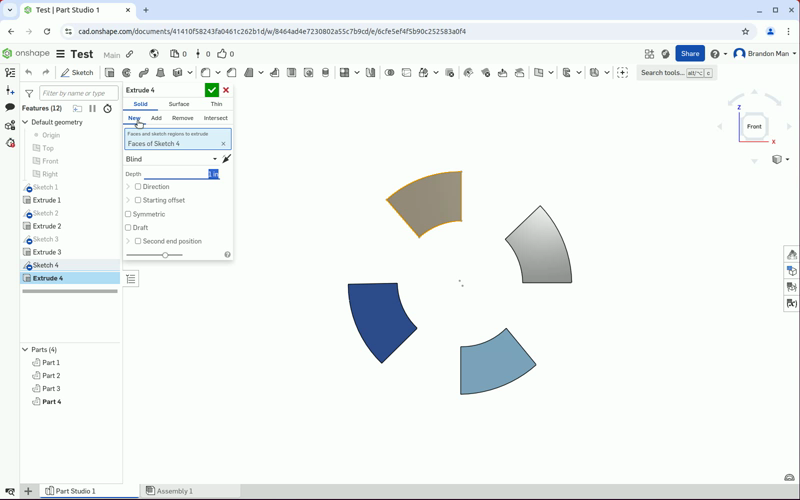
text(23.108)
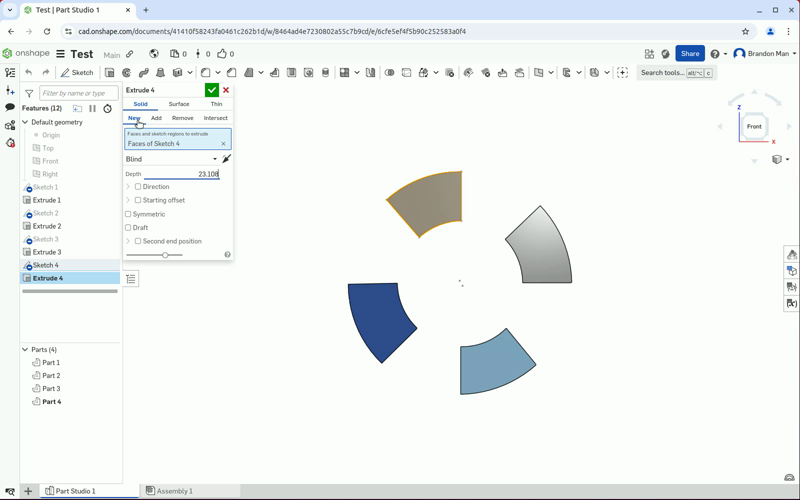
key(enter)
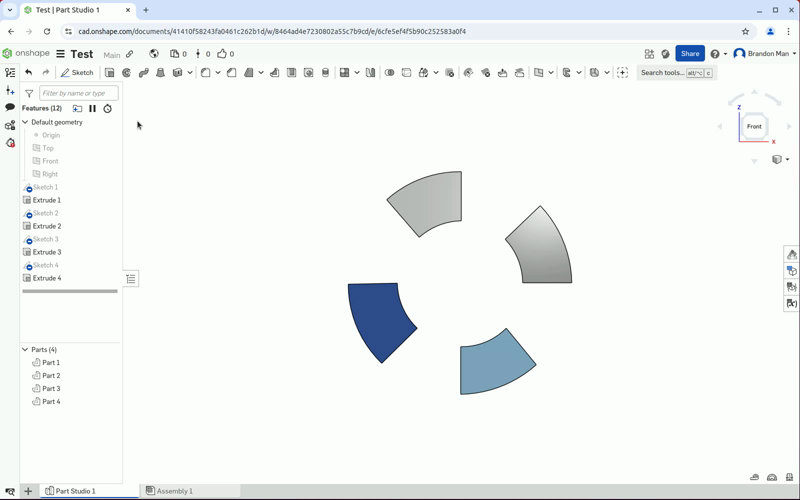
key(shift+h)
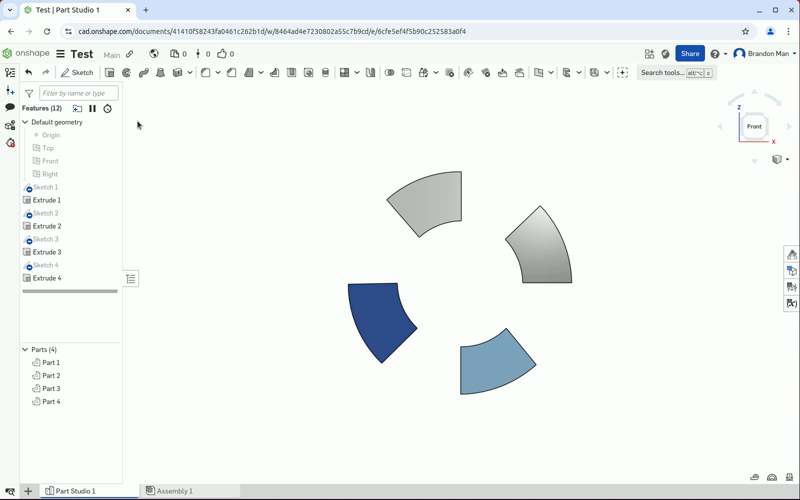
key(shift+h)
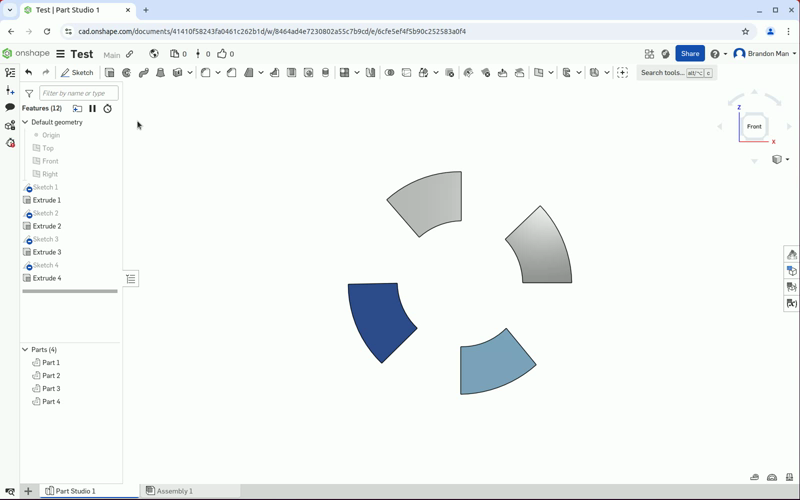
mouse_move(73, 189)
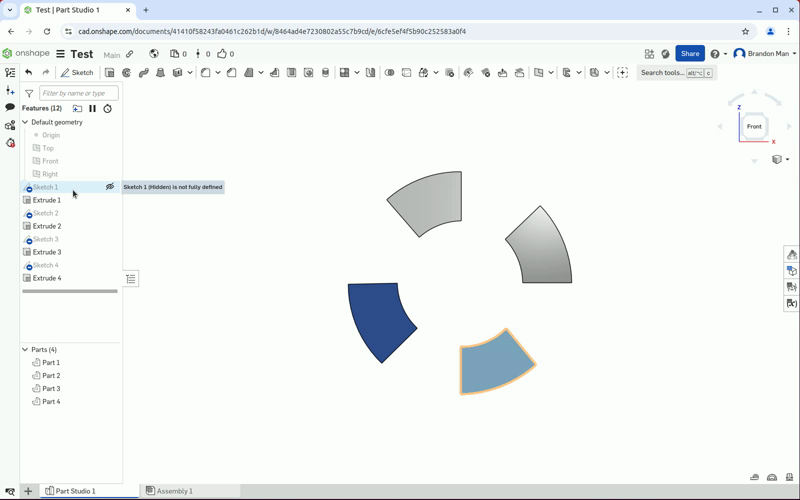
click(73, 189)
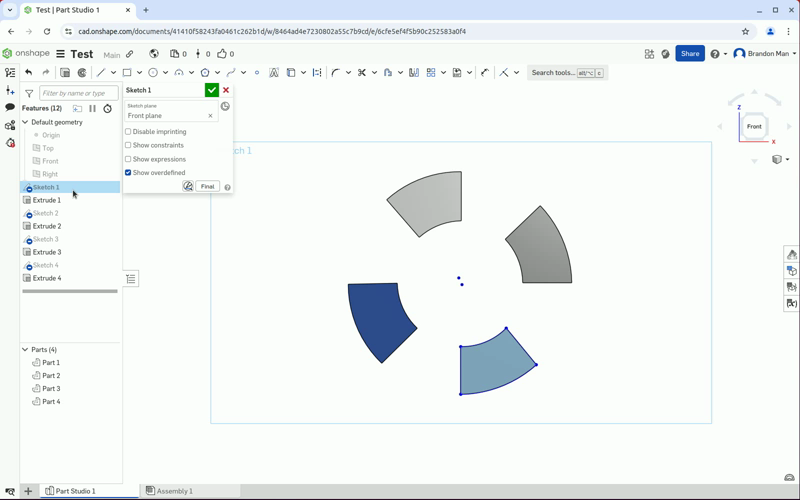
mouse_move(229, 92)
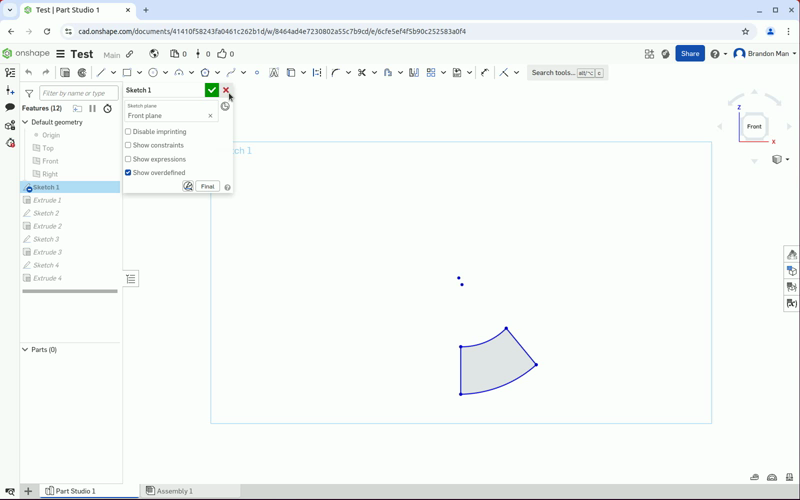
click(229, 92)
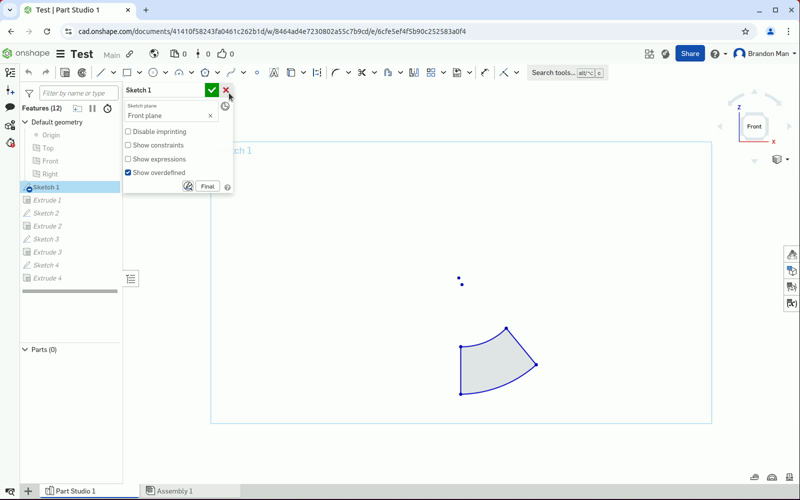
key(shift+s)
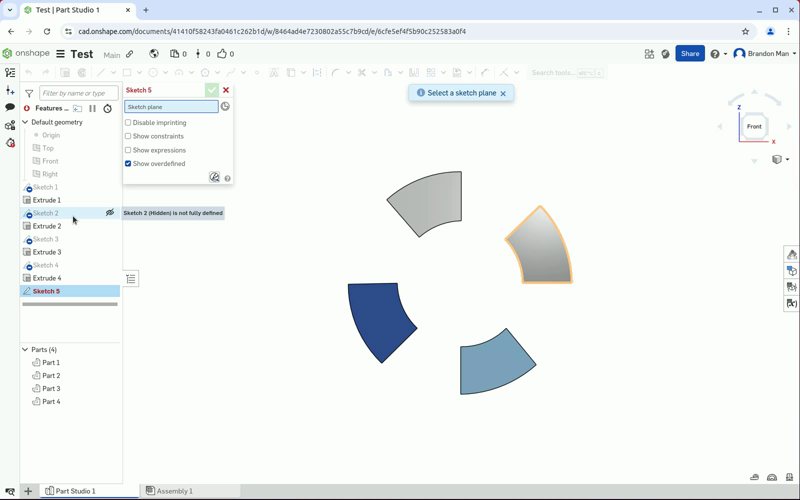
scroll(3)
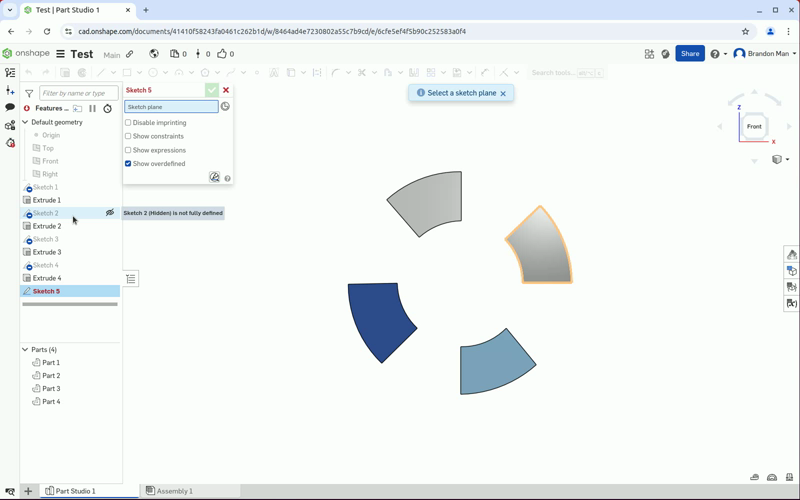
mouse_move(73, 163)
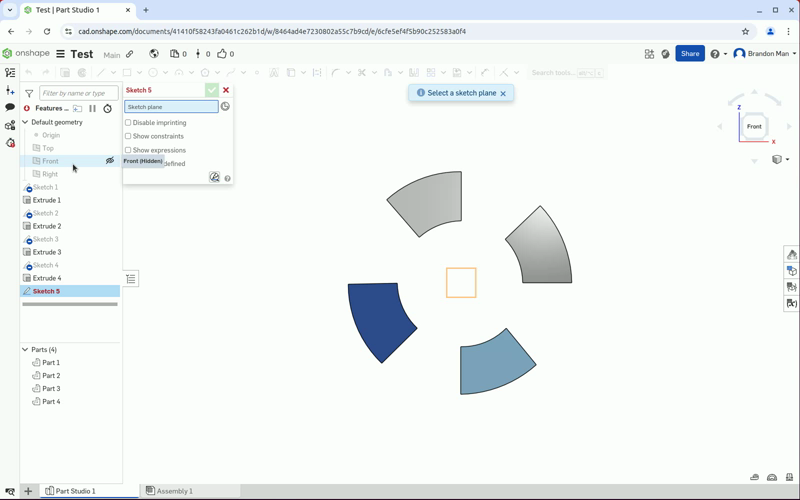
click(73, 163)
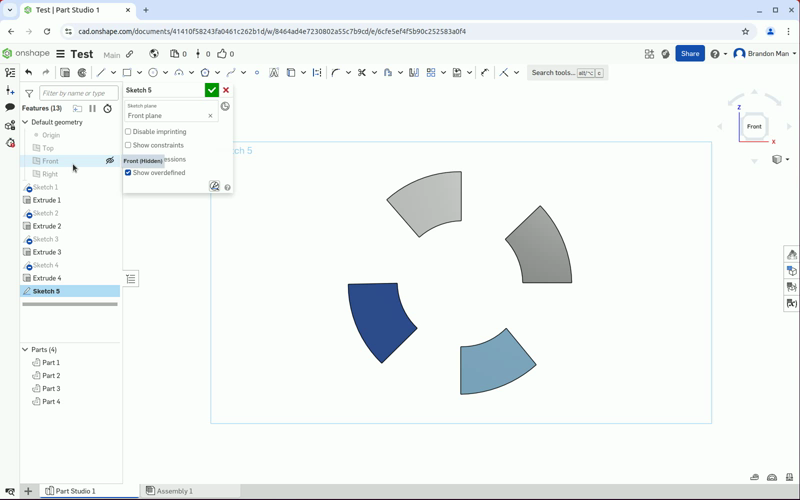
mouse_move(73, 352)
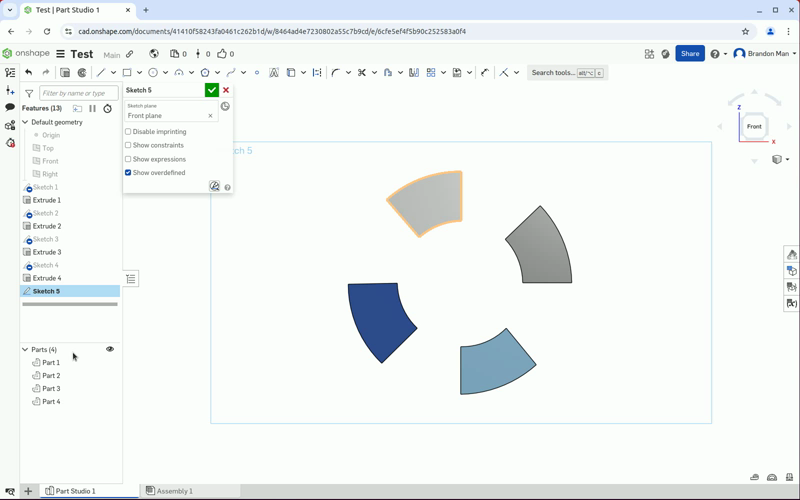
key(y)
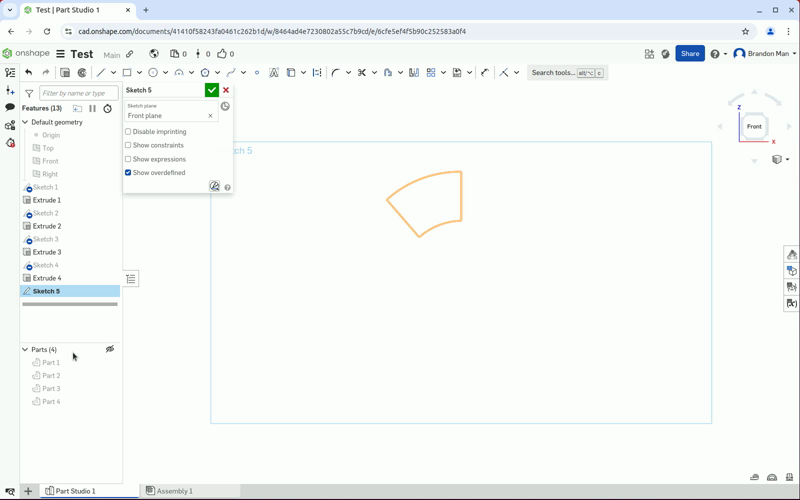
key(l)
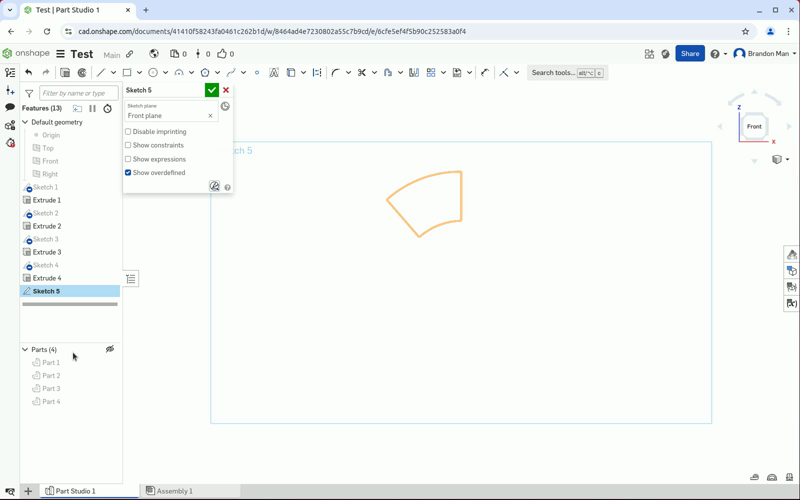
key_down(shift)
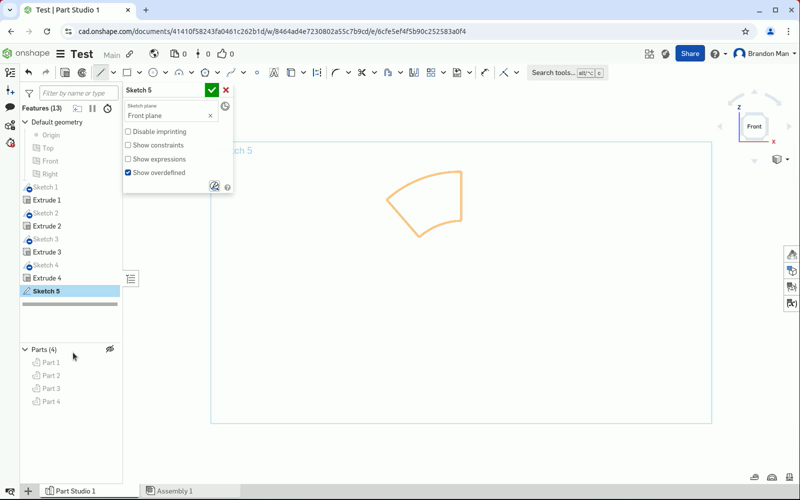
mouse_move(348, 282)
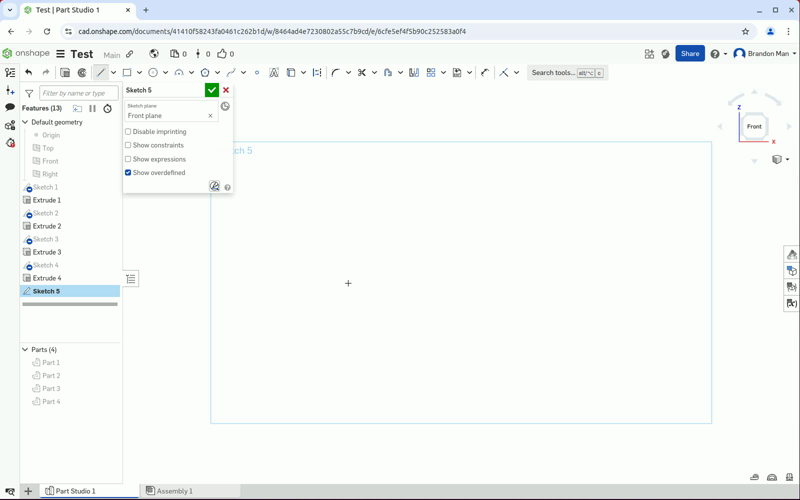
click(348, 282)
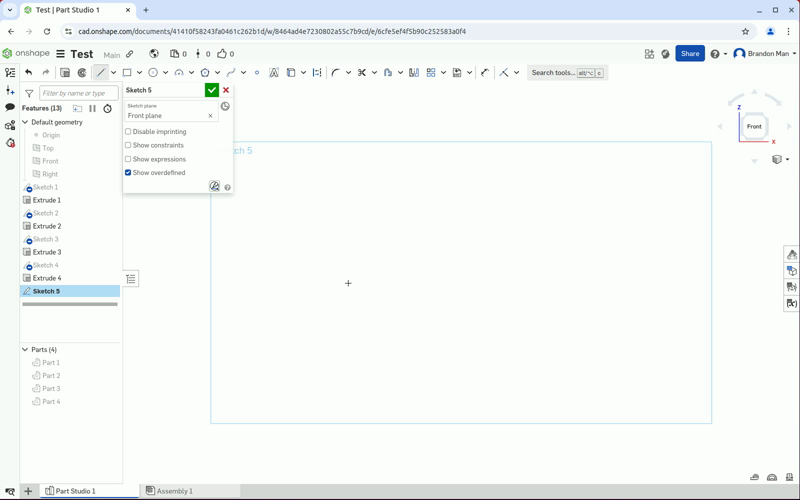
key_up(shift)
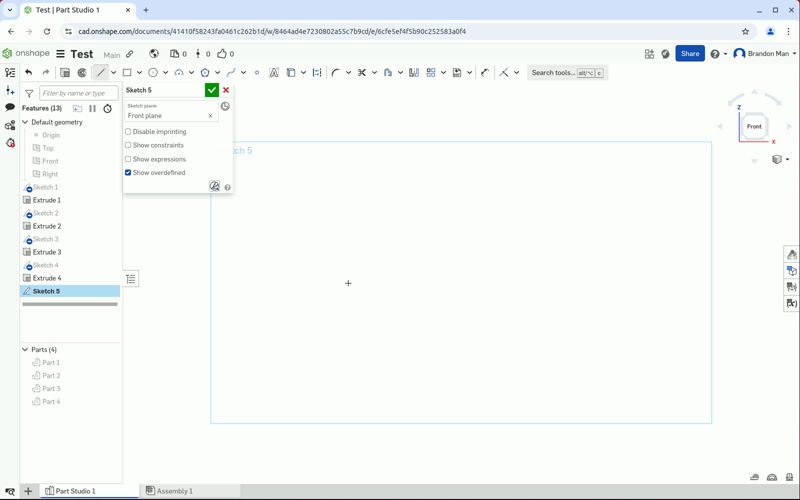
key_down(shift)
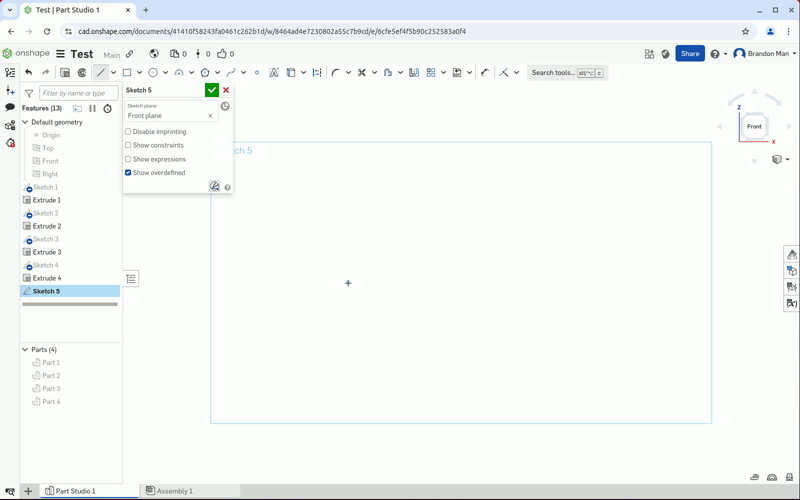
mouse_move(378, 282)
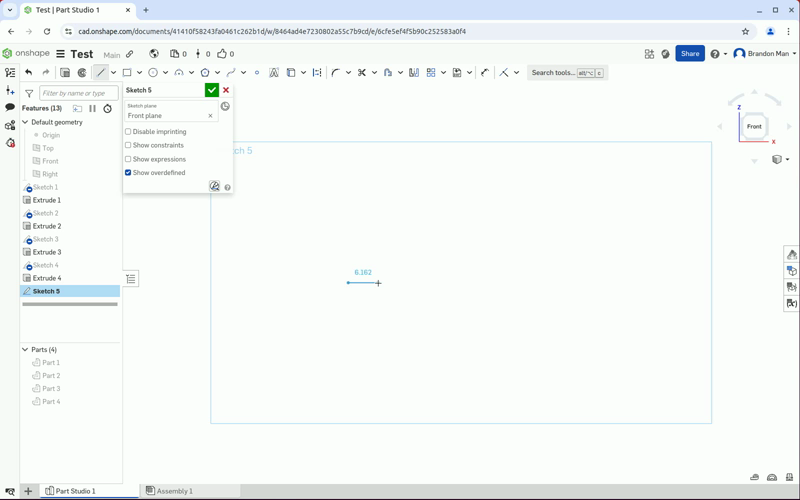
mouse_move(398, 282)
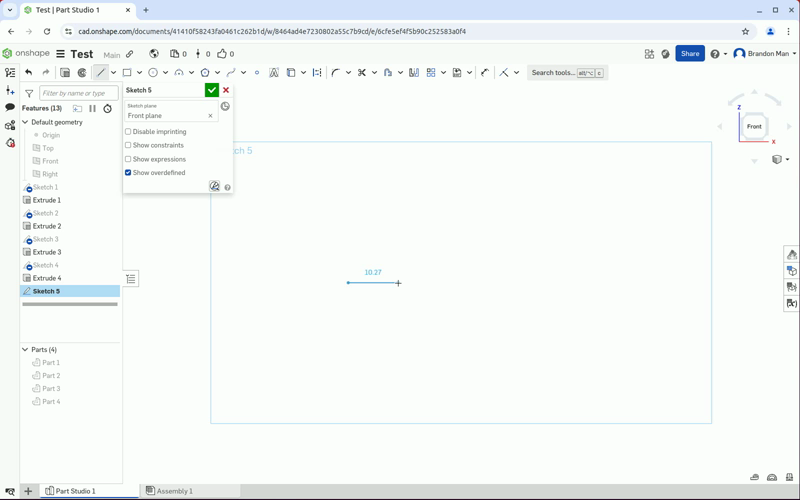
click(398, 282)
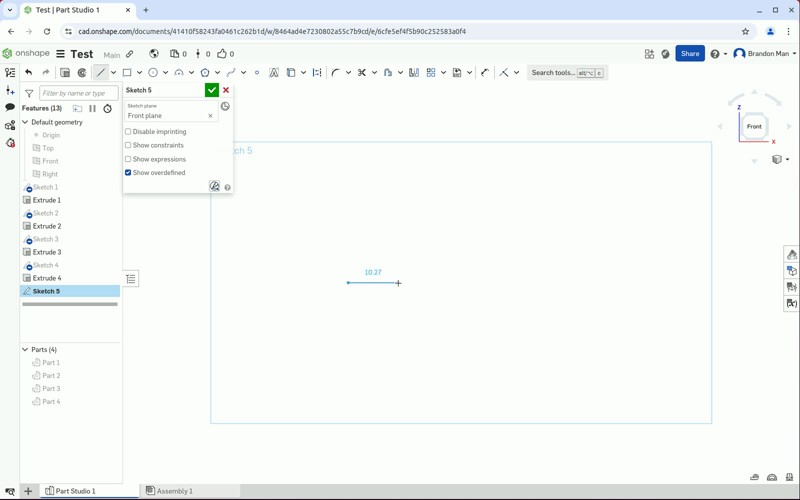
key_up(shift)
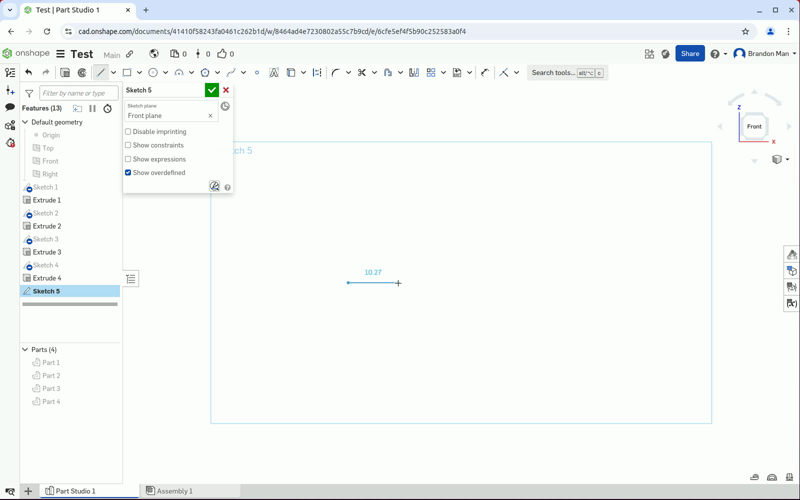
key(esc)
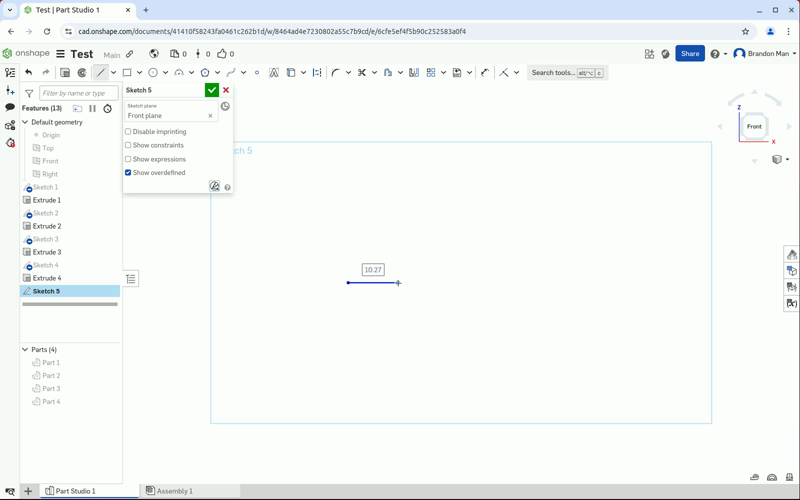
key(a)
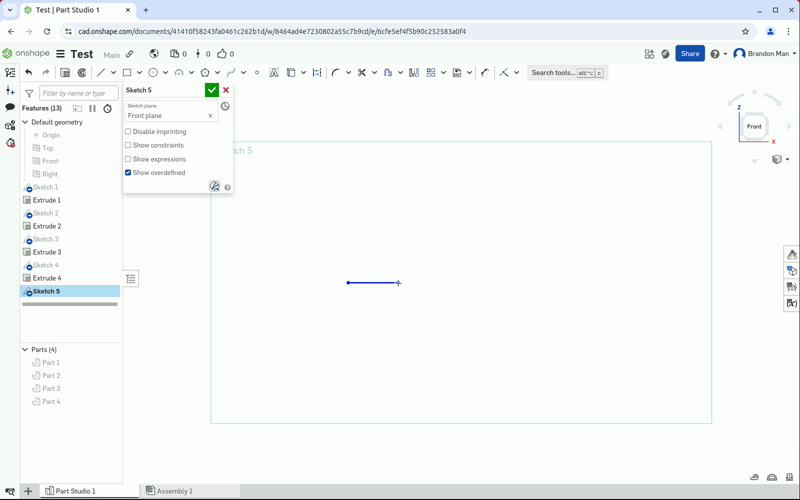
mouse_move(398, 282)
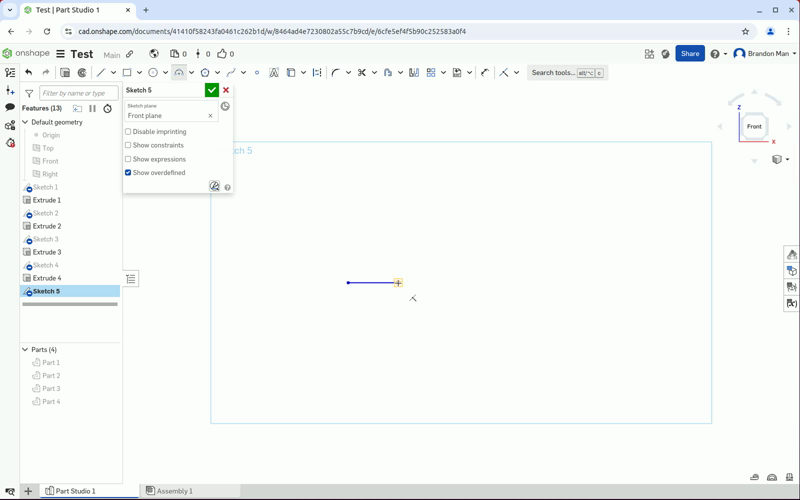
click(398, 282)
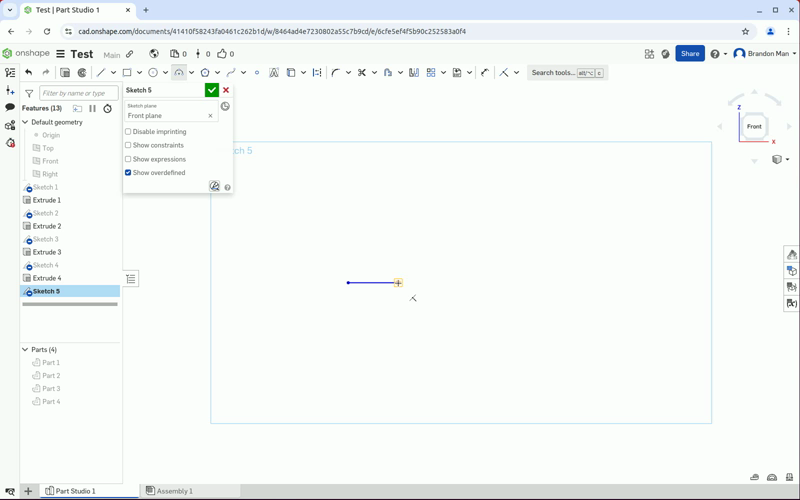
key_down(shift)
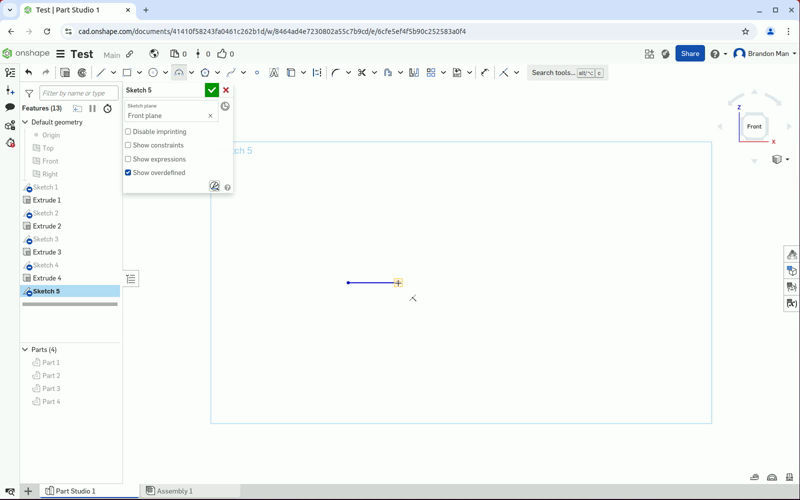
mouse_move(418, 237)
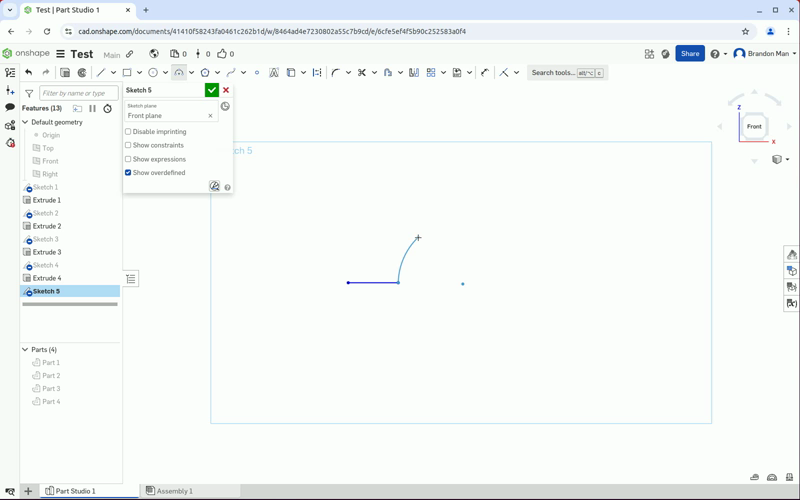
click(418, 237)
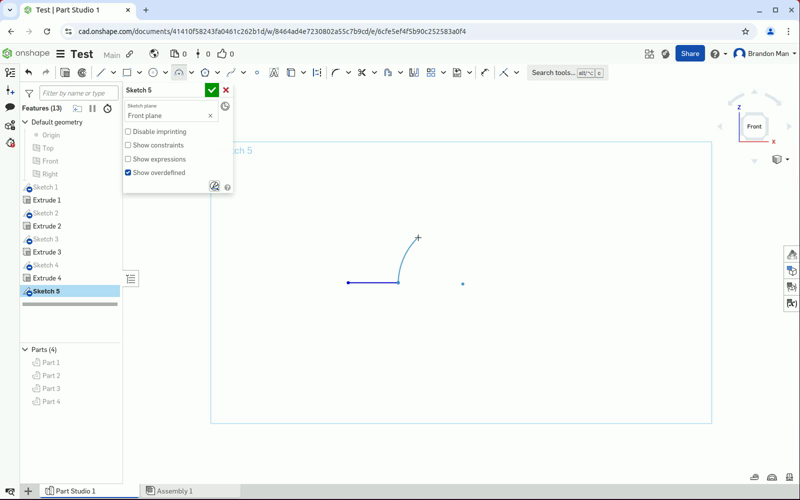
mouse_move(403, 258)
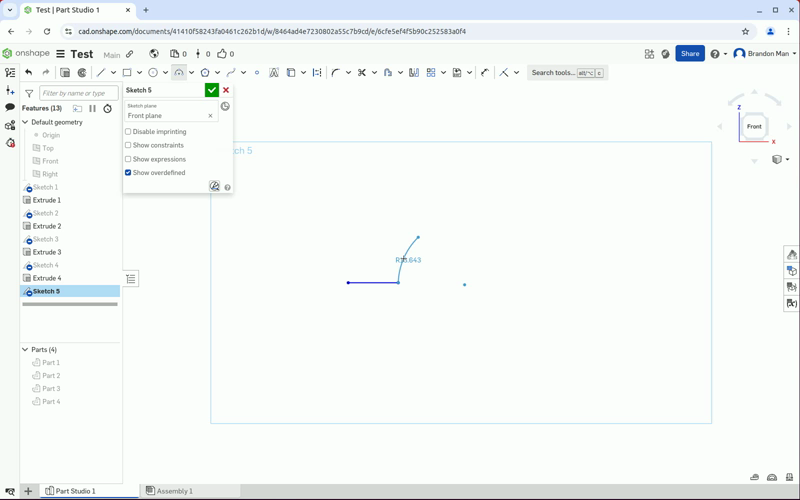
click(403, 258)
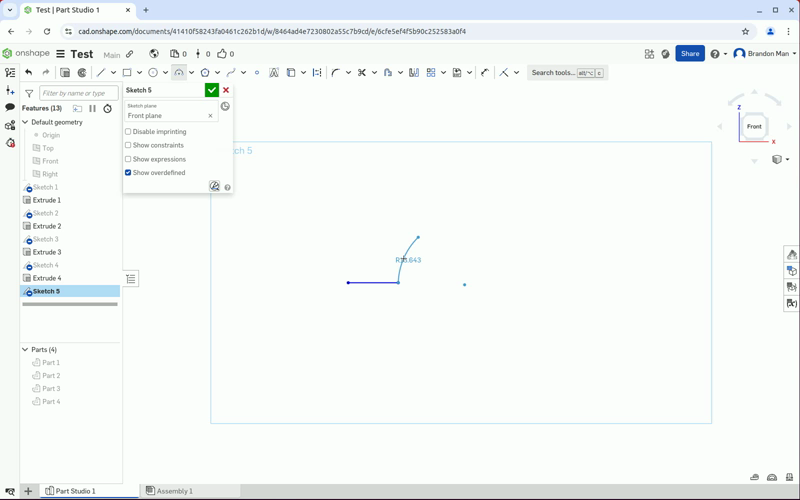
key_up(shift)
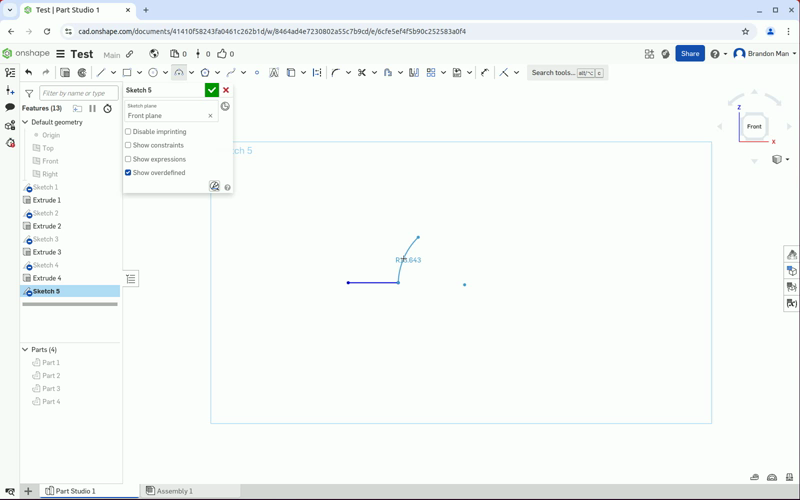
key(esc)
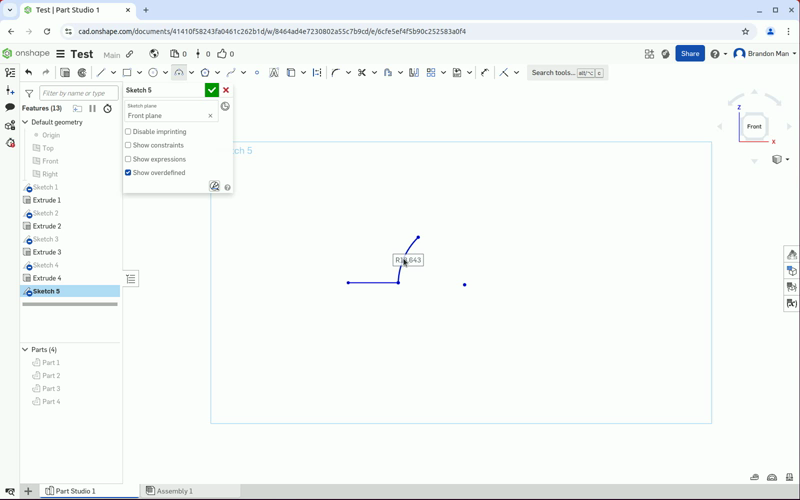
key(l)
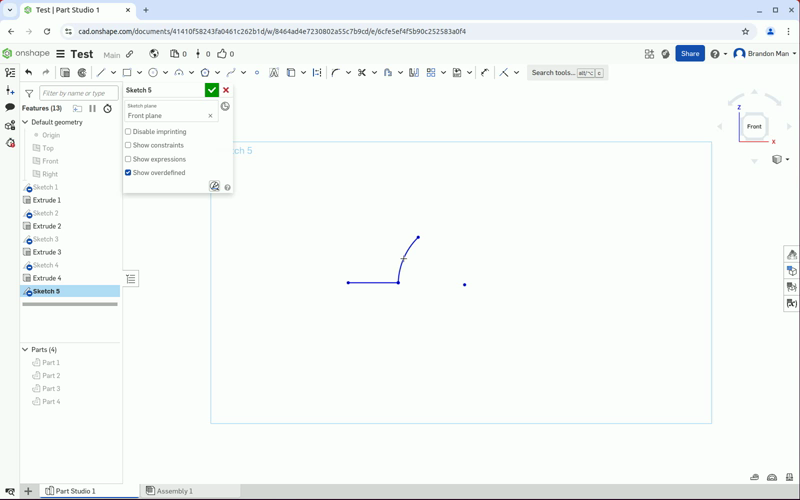
mouse_move(418, 237)
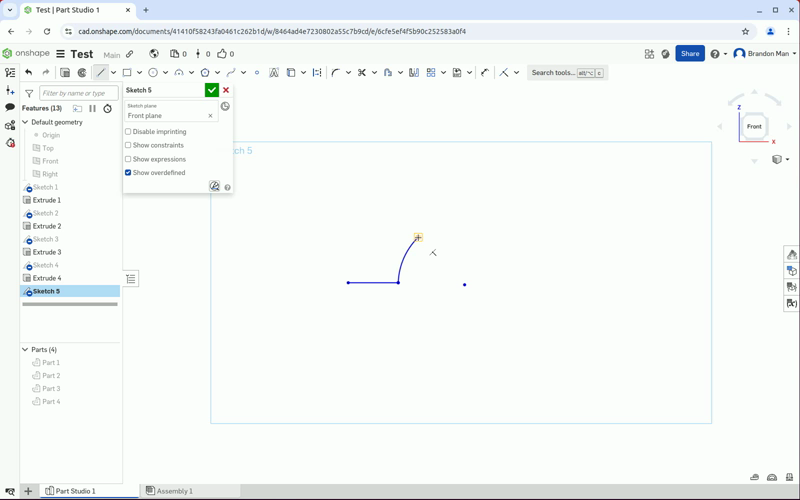
click(418, 237)
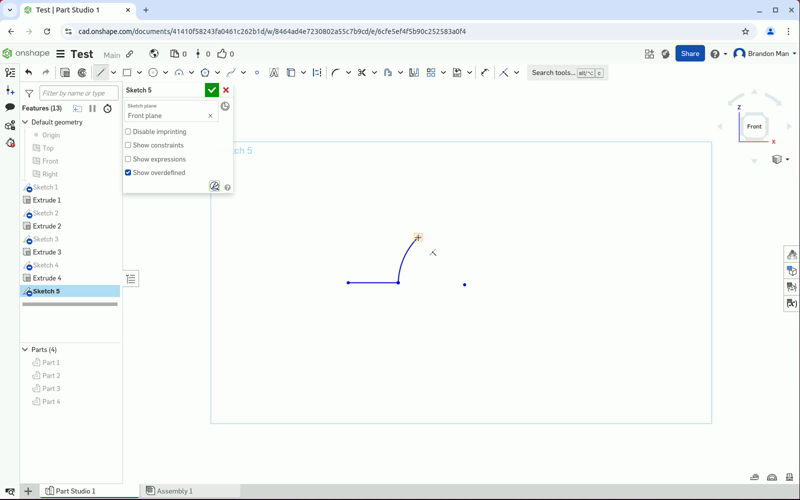
key_down(shift)
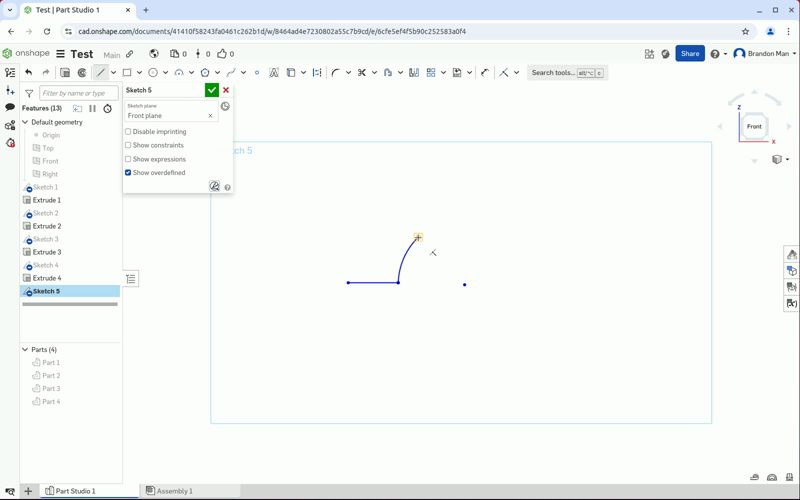
mouse_move(448, 237)
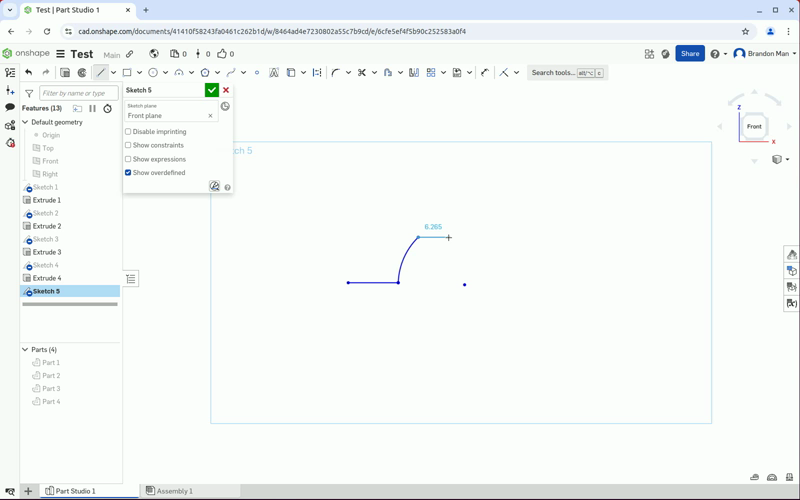
mouse_move(385, 199)
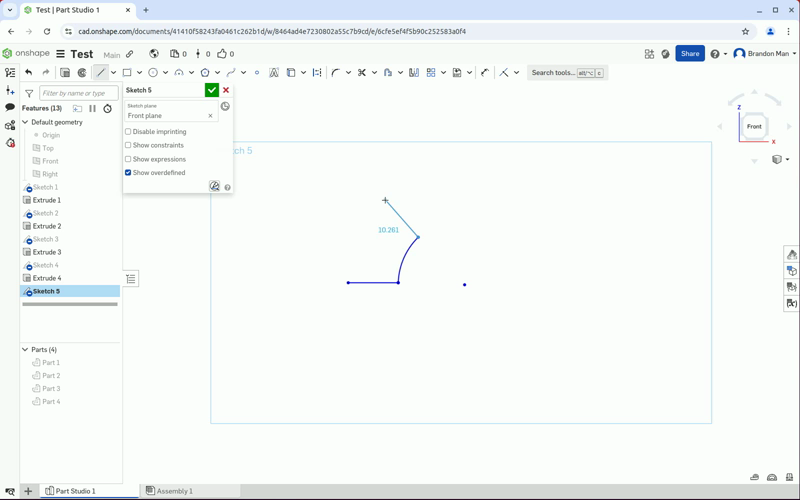
click(385, 199)
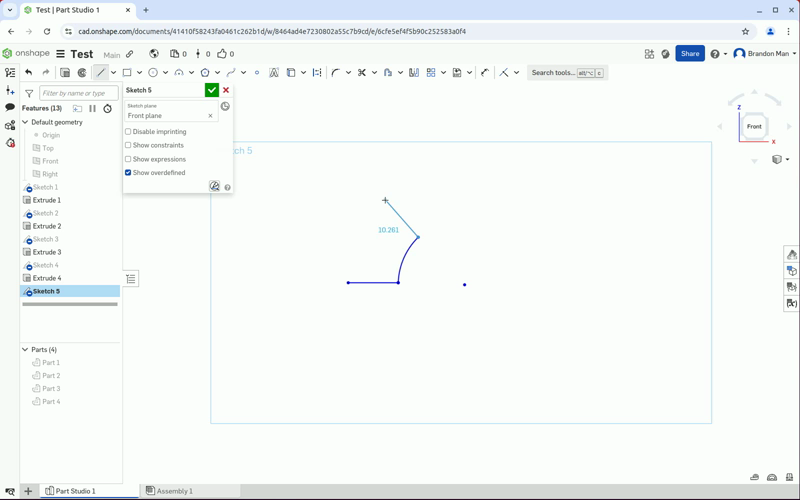
key_up(shift)
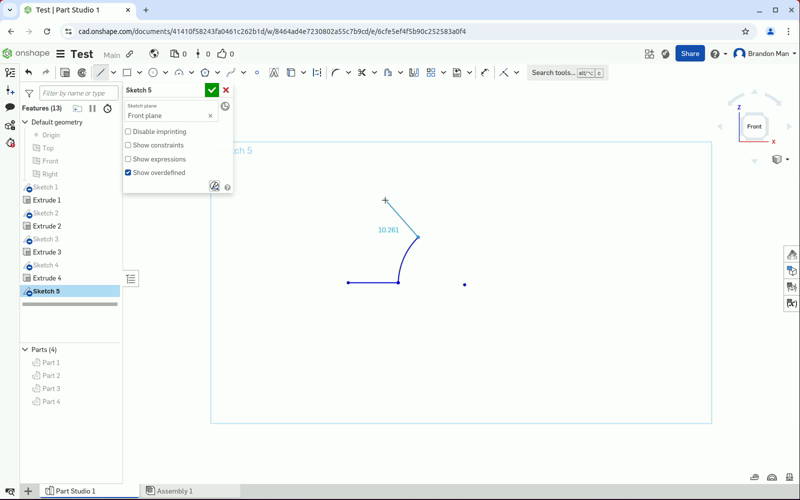
key(esc)
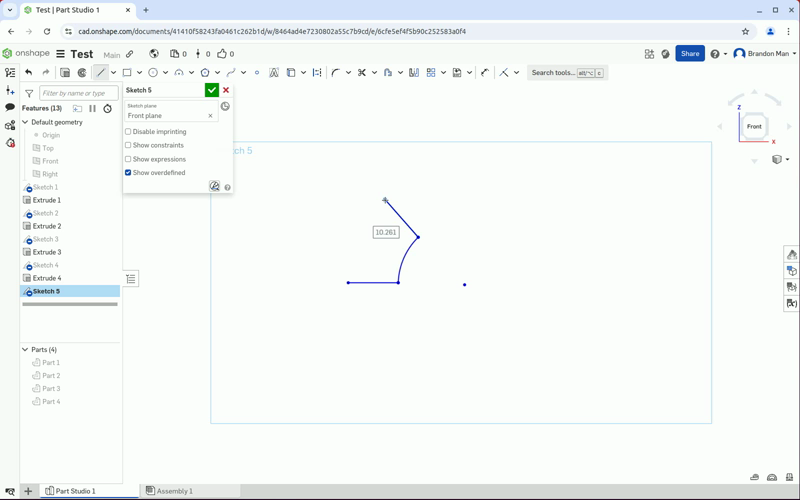
key(a)
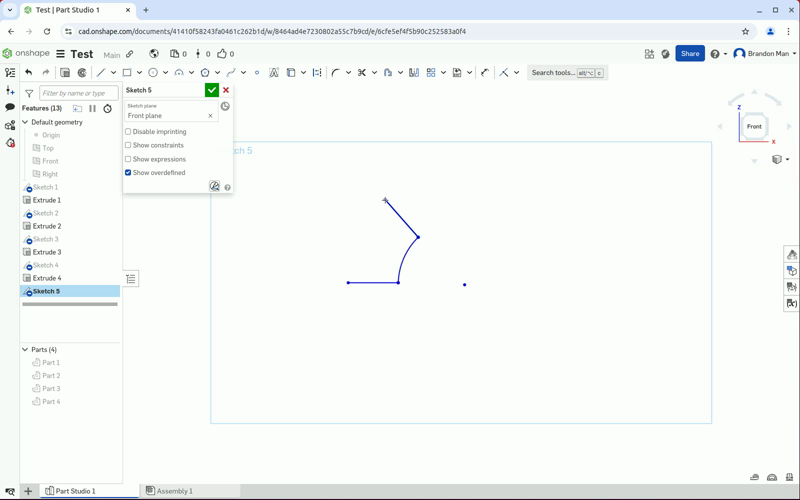
mouse_move(385, 199)
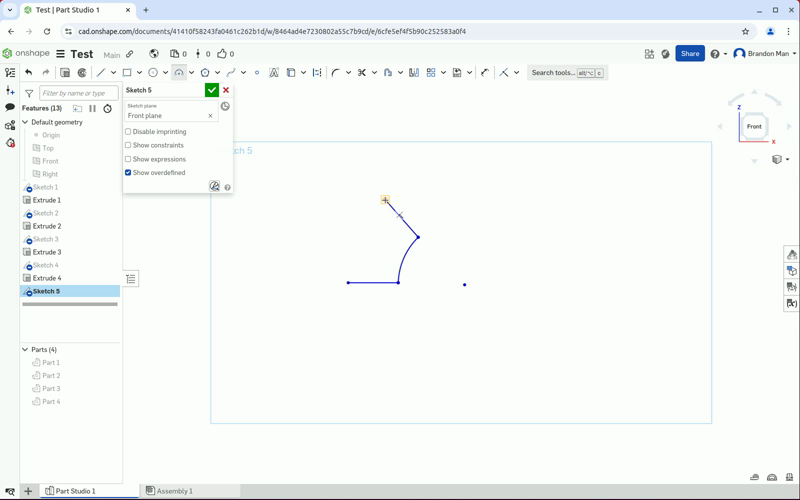
click(385, 199)
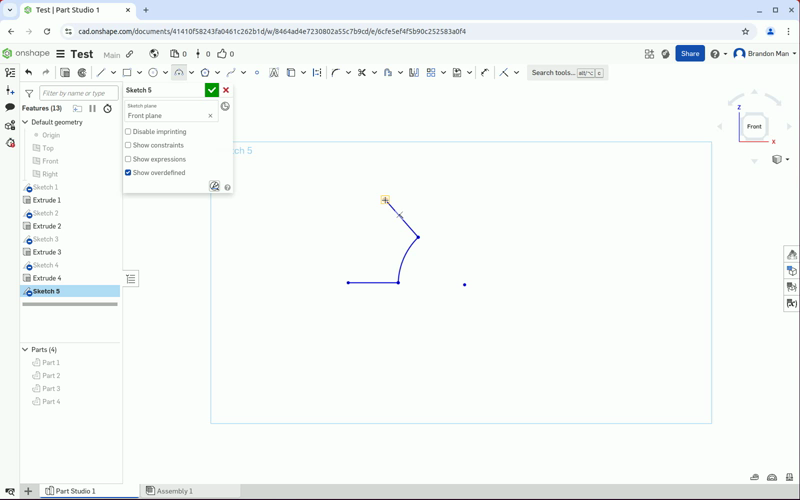
mouse_move(348, 282)
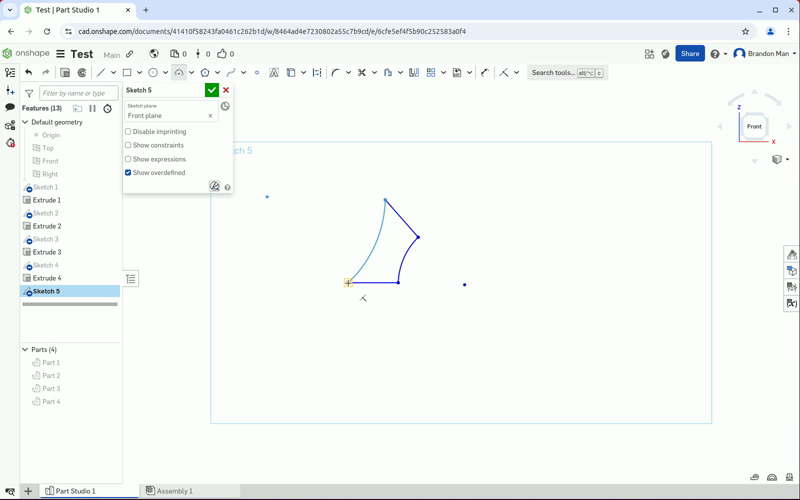
click(348, 282)
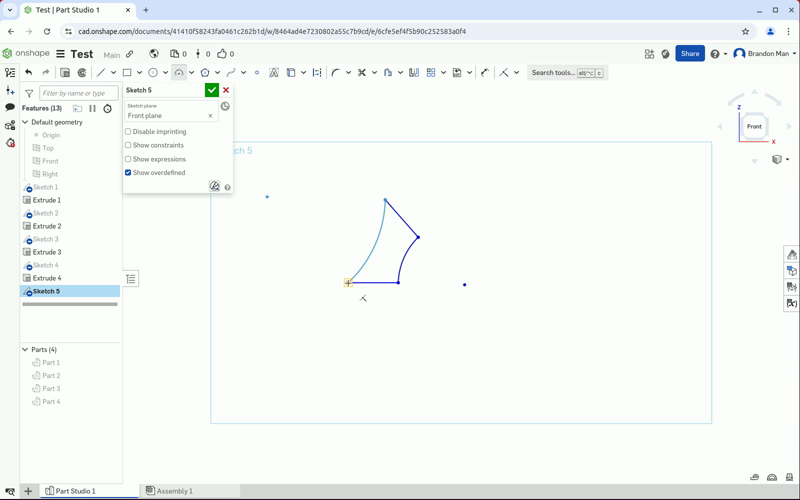
key_down(shift)
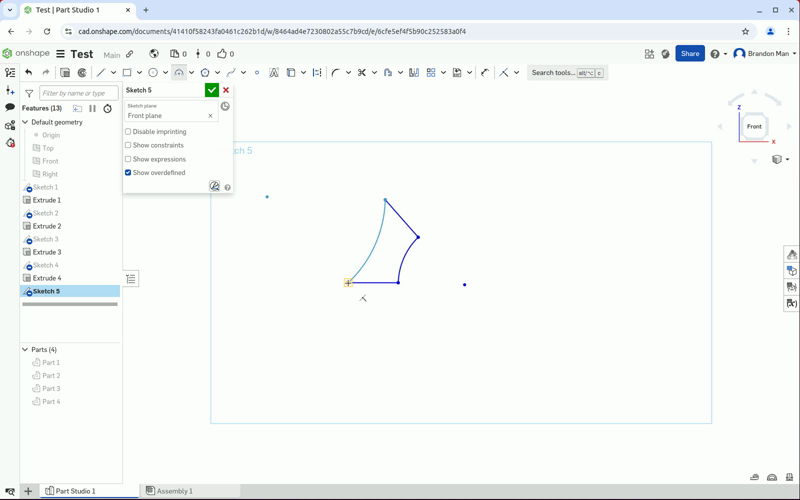
mouse_move(357, 237)
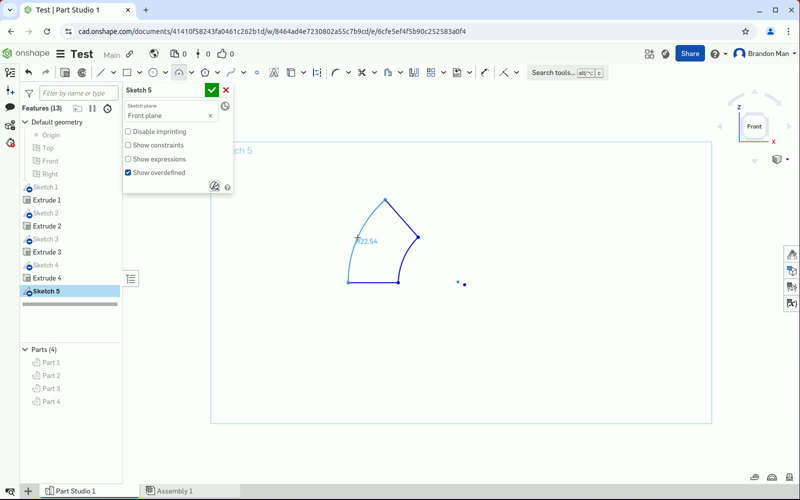
click(357, 237)
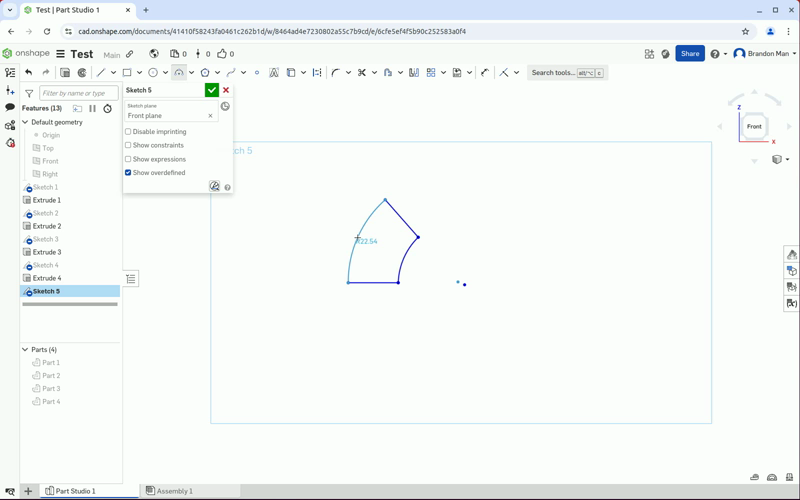
key_up(shift)
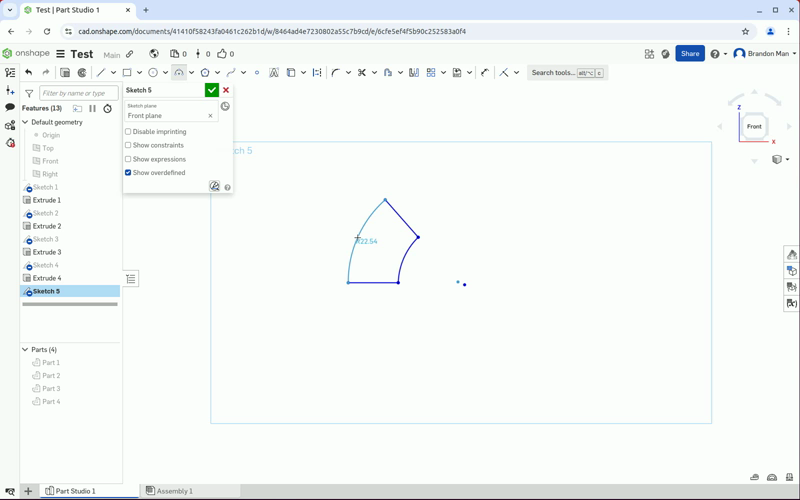
key(esc)
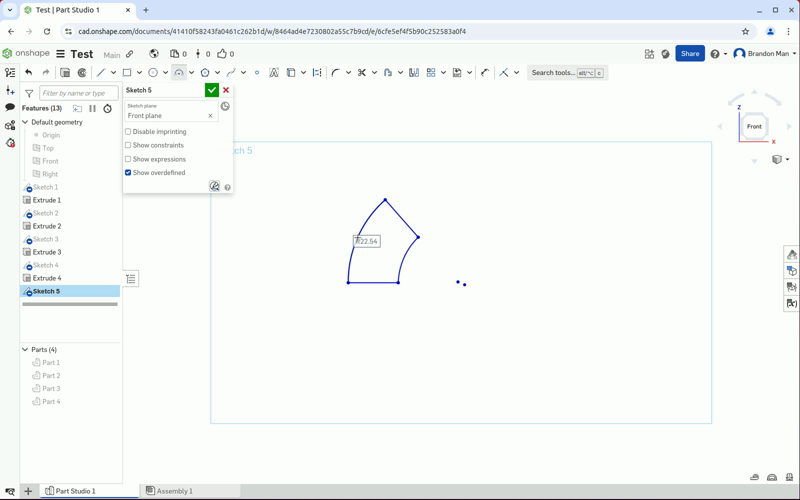
mouse_move(397, 243)
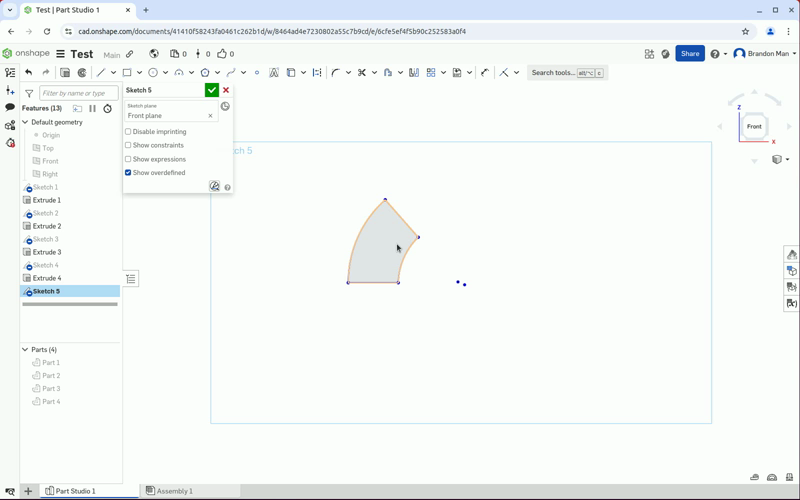
click(397, 243)
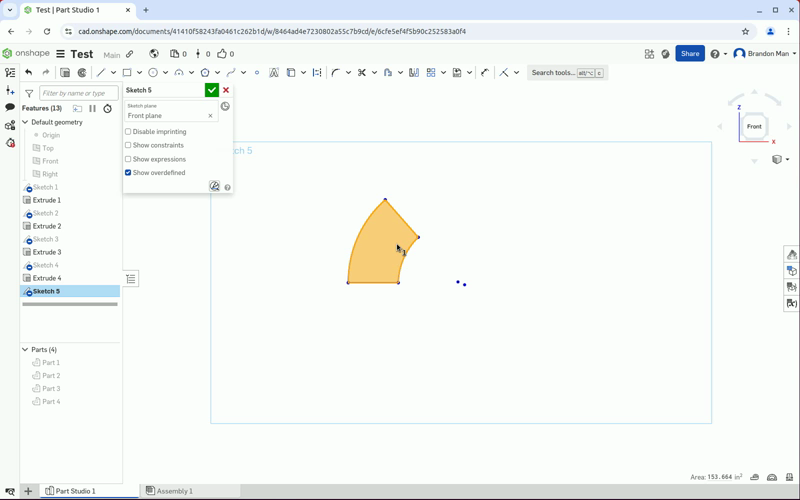
mouse_move(73, 352)
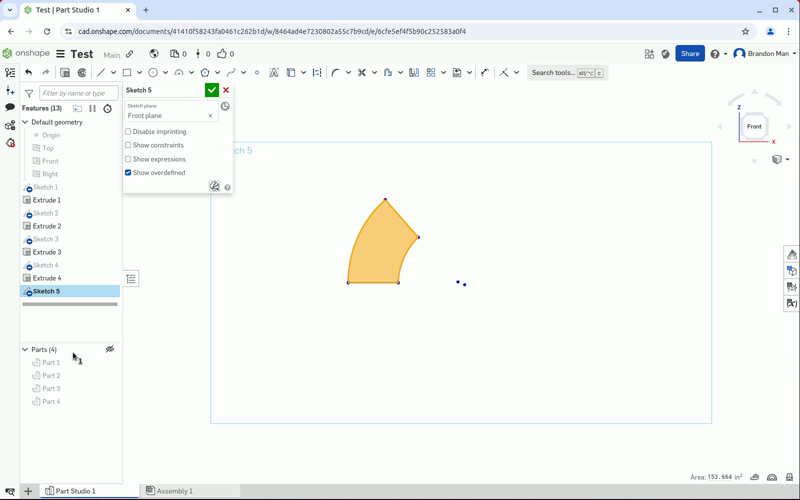
key(shift+y)
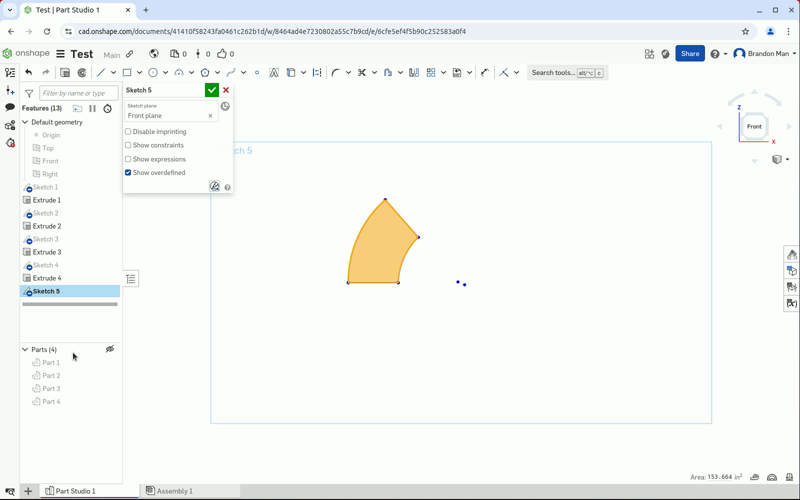
key(shift+e)
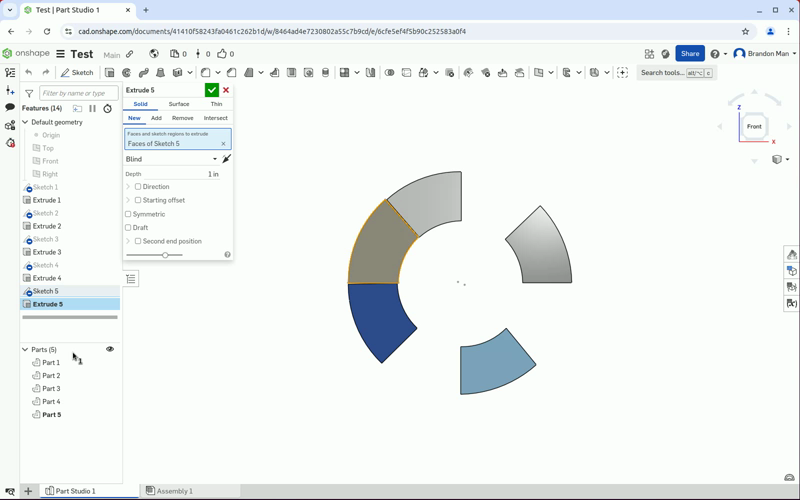
mouse_move(143, 106)
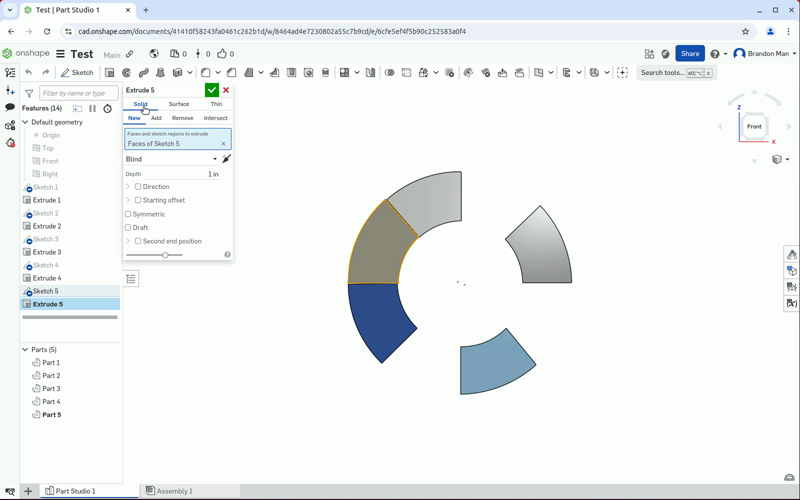
click(143, 106)
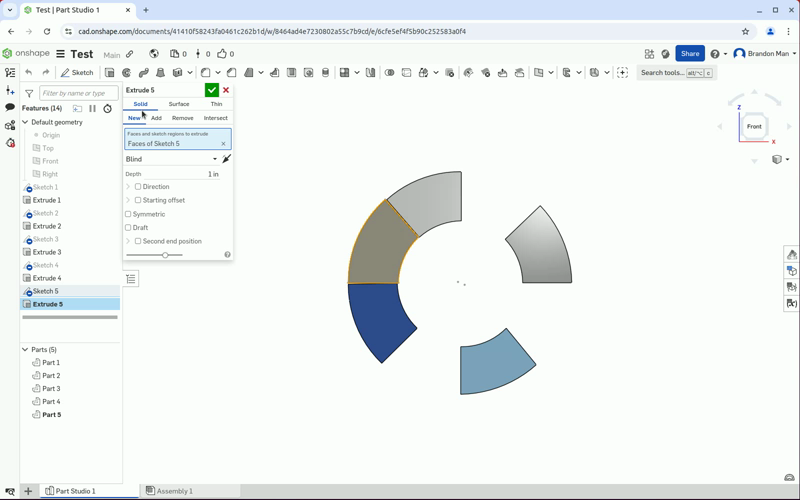
mouse_move(137, 120)
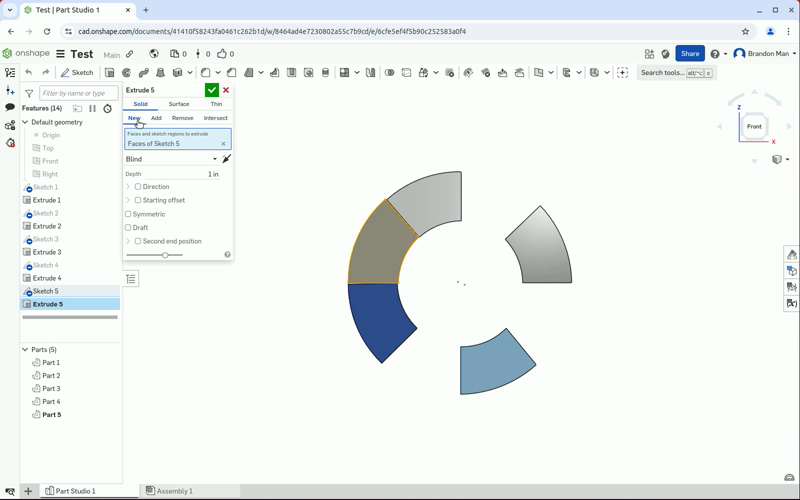
click(137, 120)
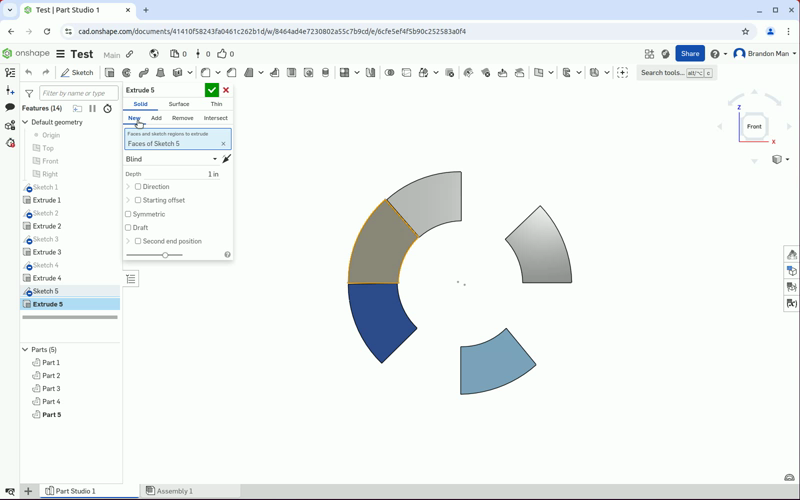
key(tab, 4)
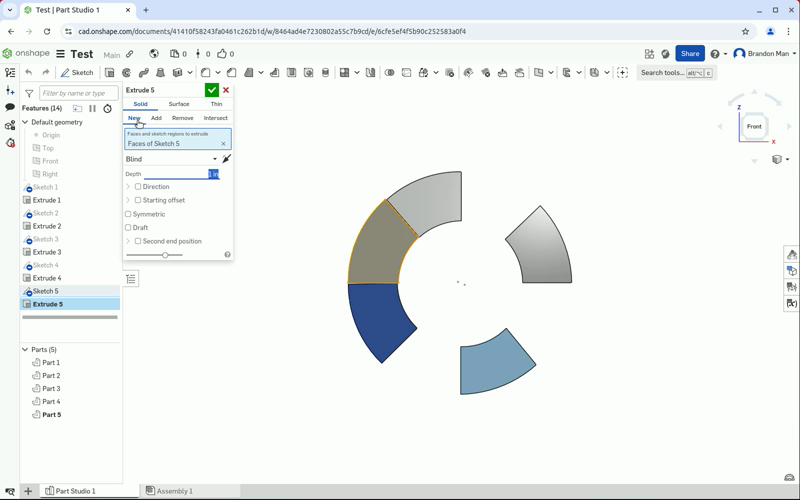
text(15.405)
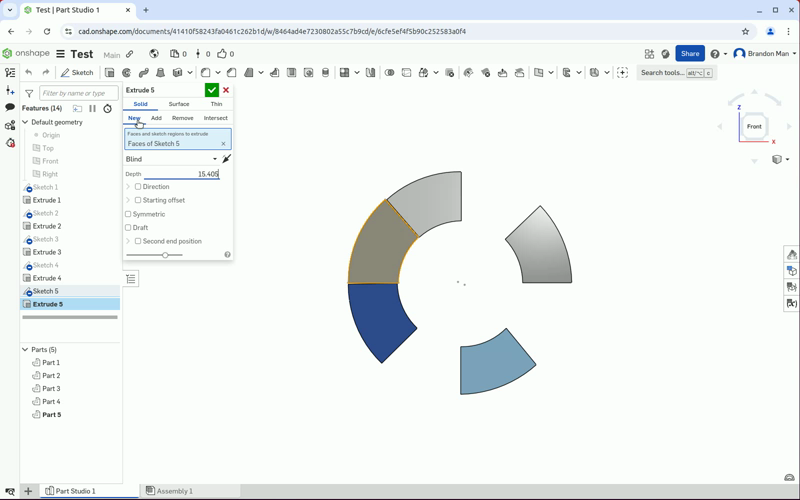
key(enter)
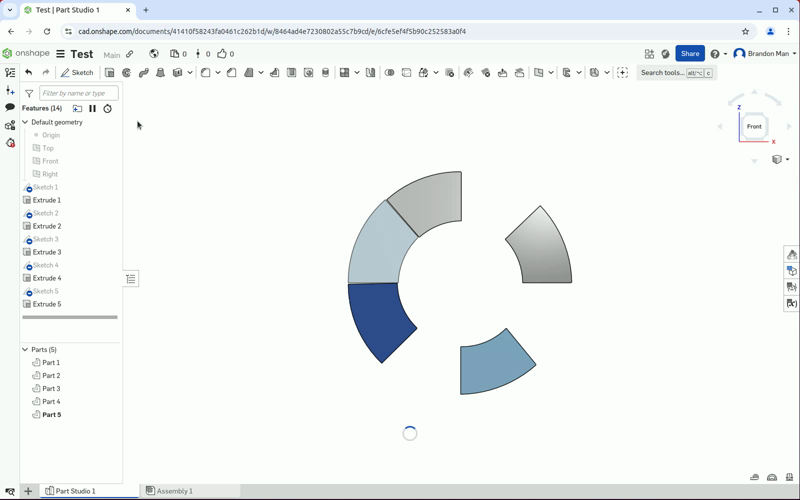
key(shift+h)
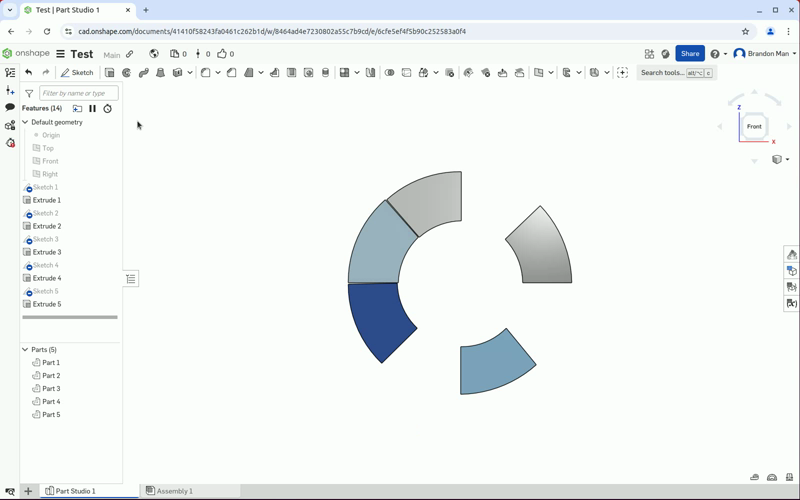
key(shift+h)
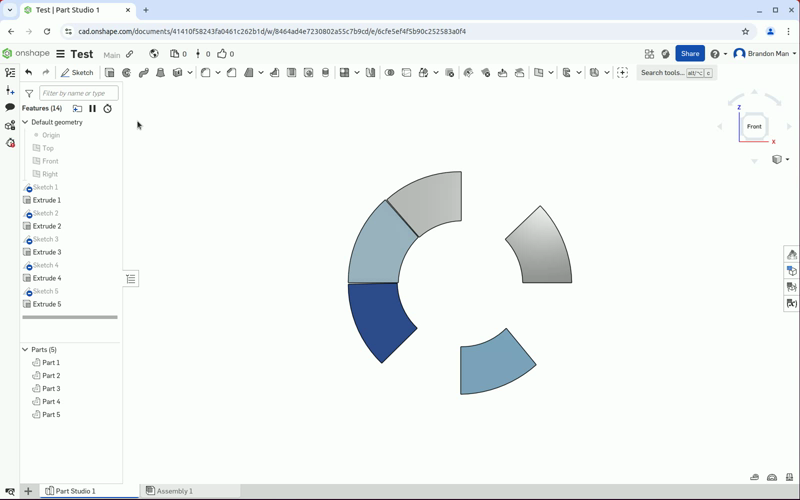
mouse_move(73, 189)
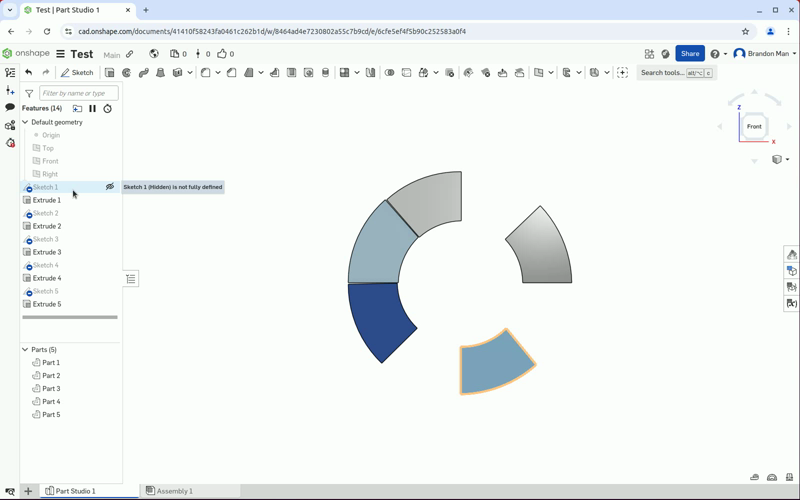
click(73, 189)
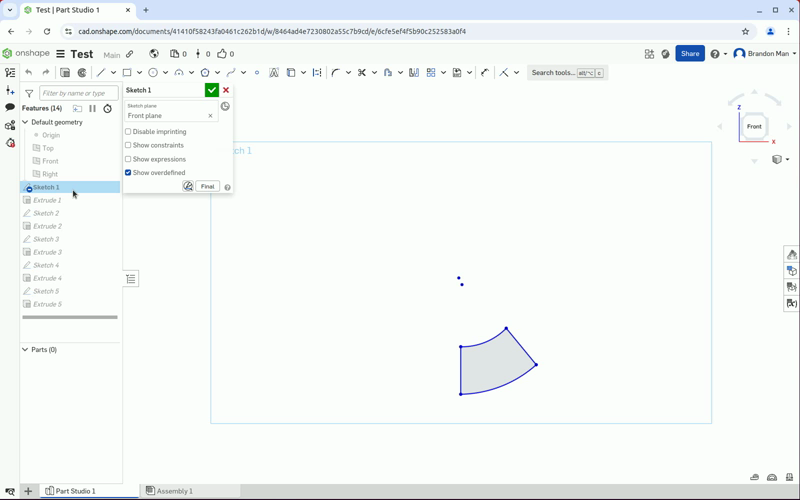
mouse_move(229, 92)
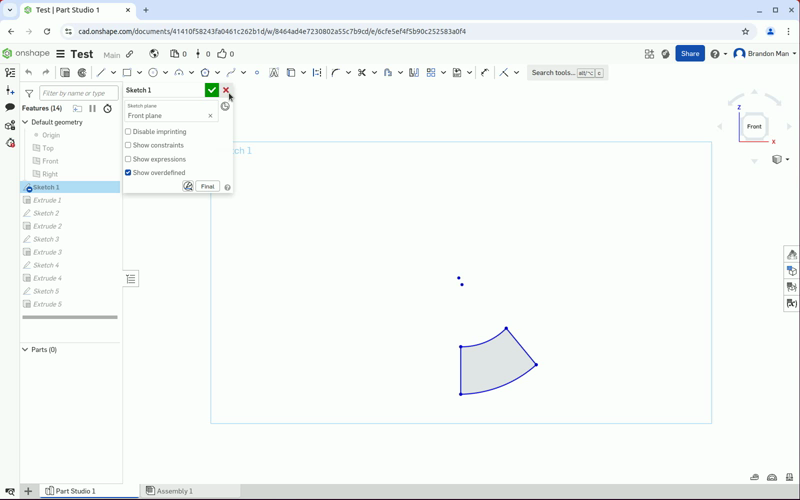
click(229, 92)
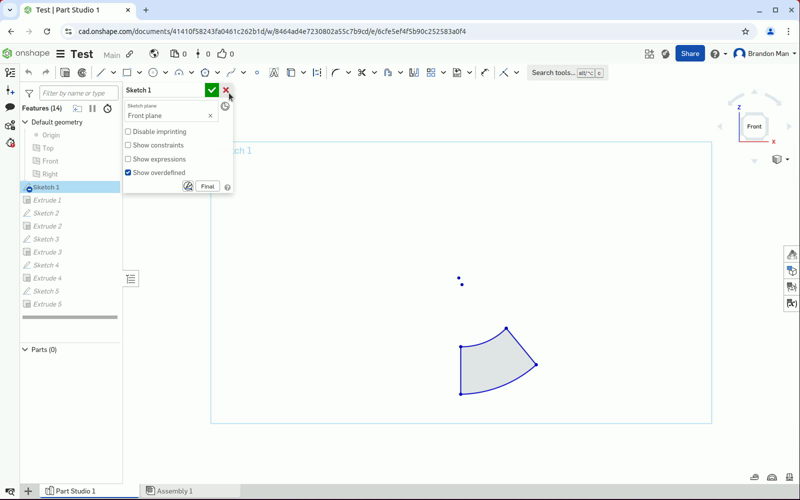
key(shift+s)
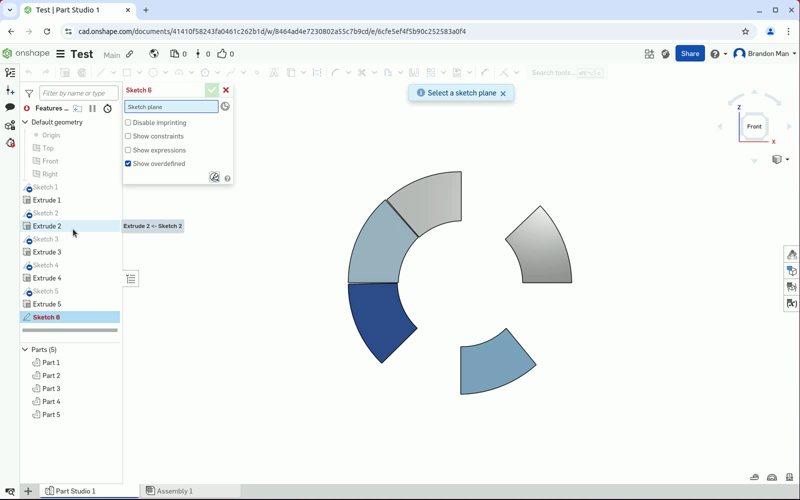
scroll(3)
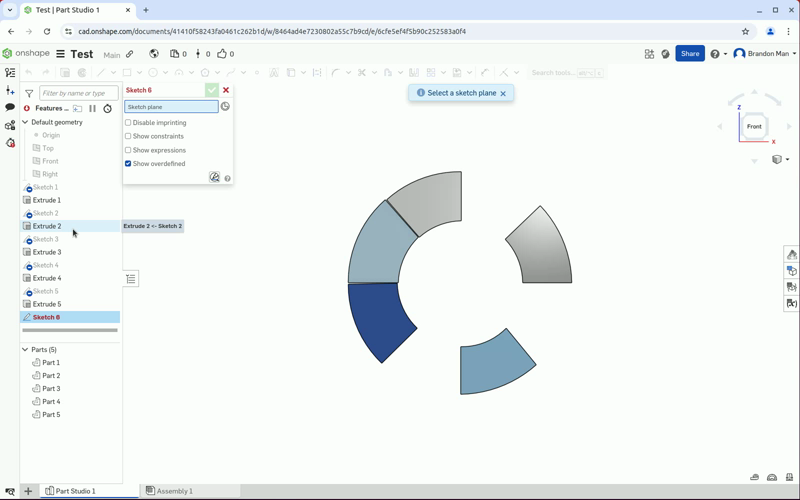
mouse_move(73, 163)
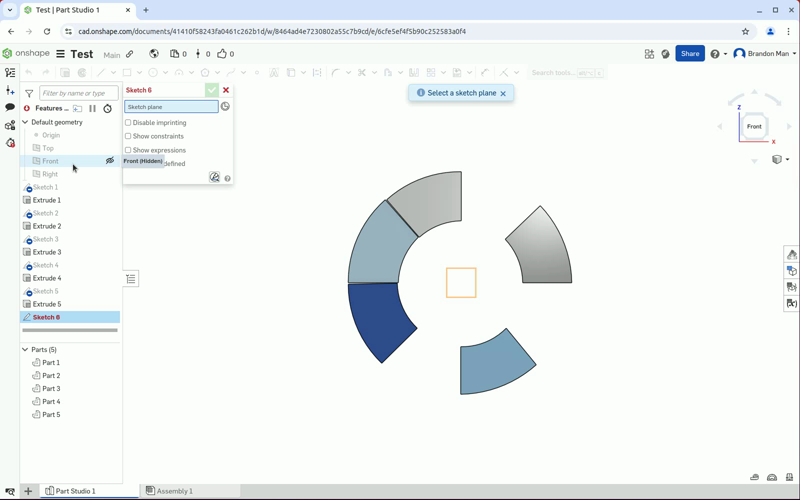
click(73, 163)
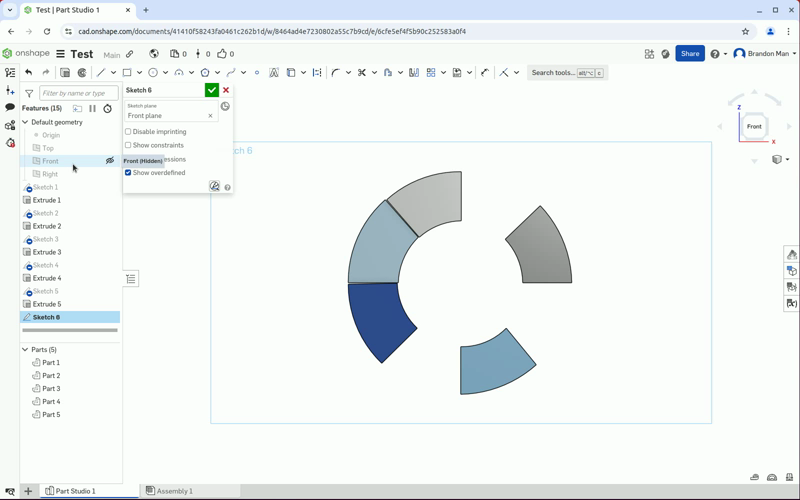
mouse_move(73, 352)
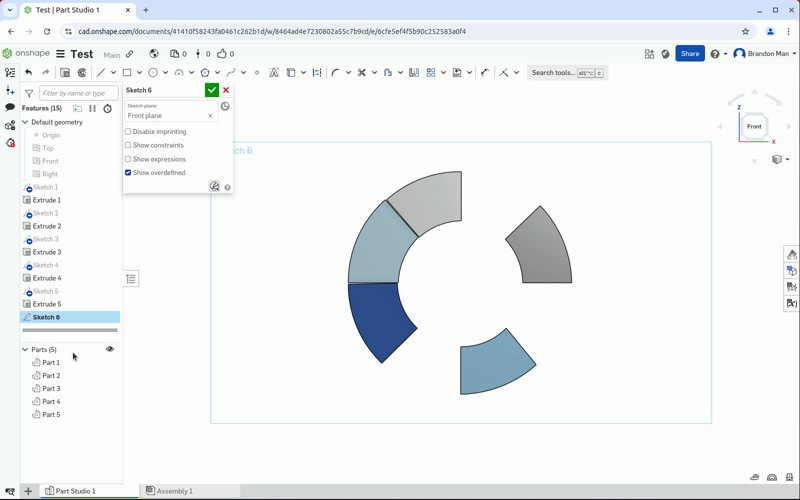
key(y)
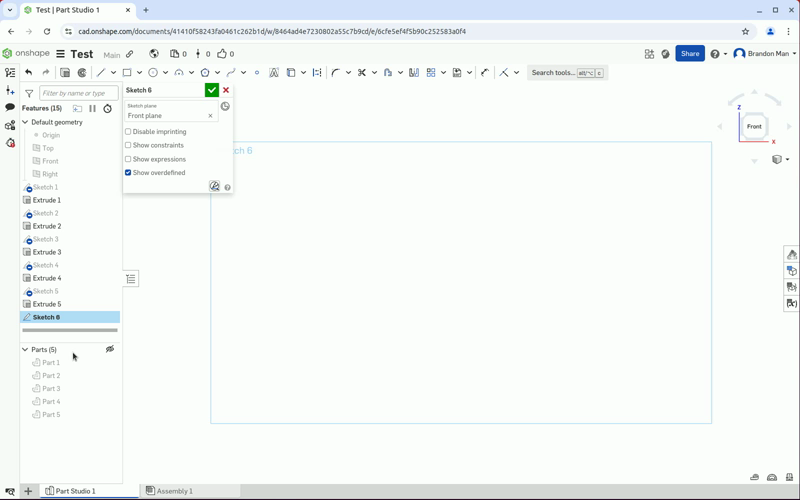
key(a)
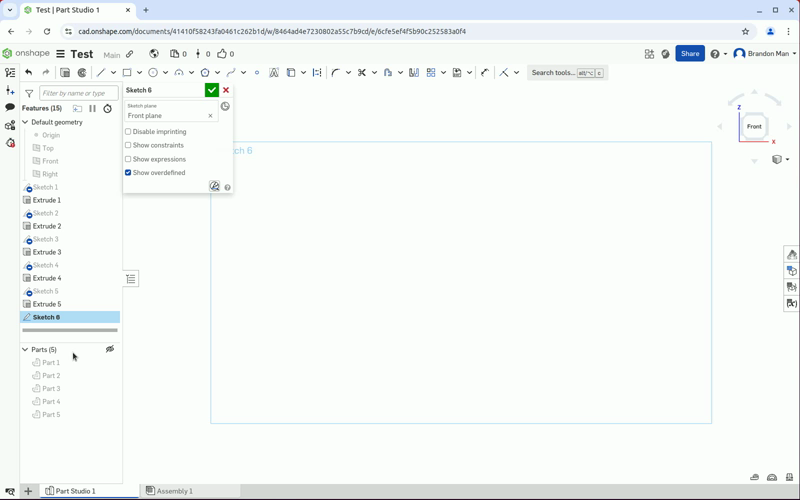
key_down(shift)
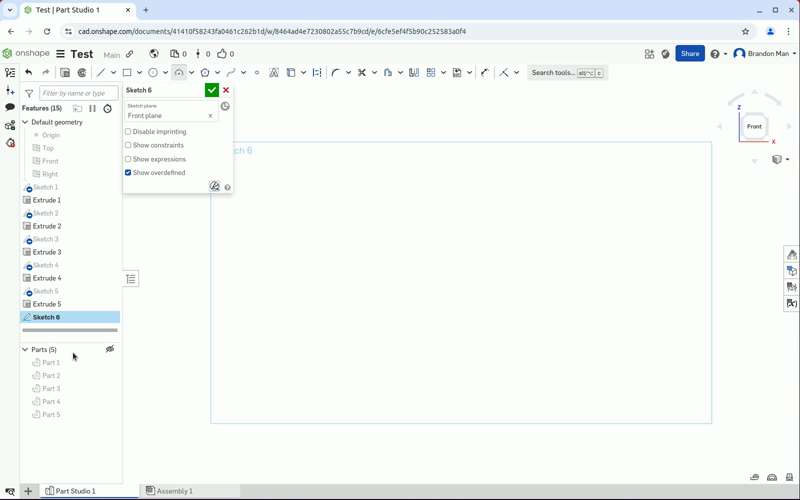
mouse_move(460, 220)
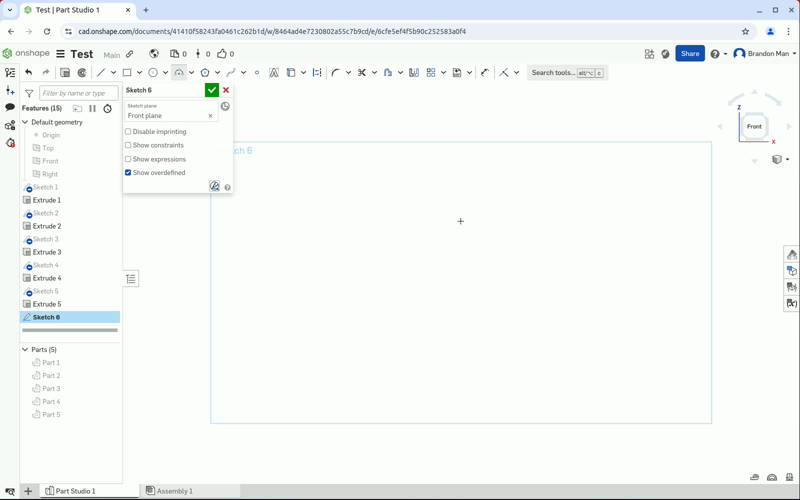
click(460, 220)
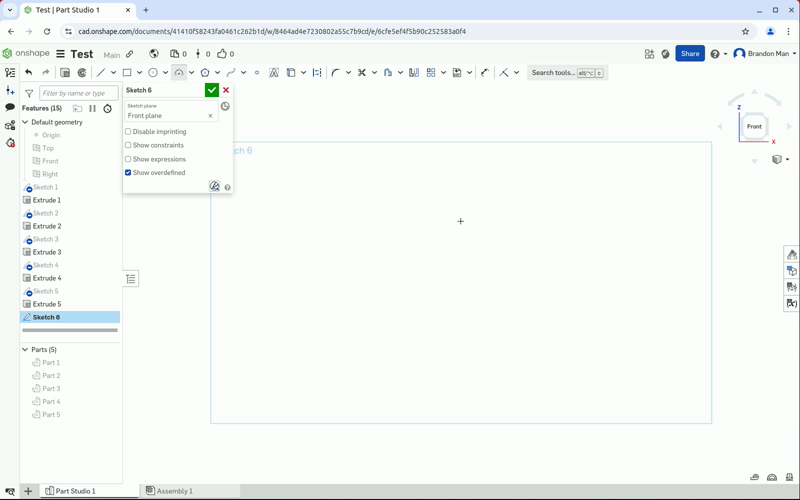
key_up(shift)
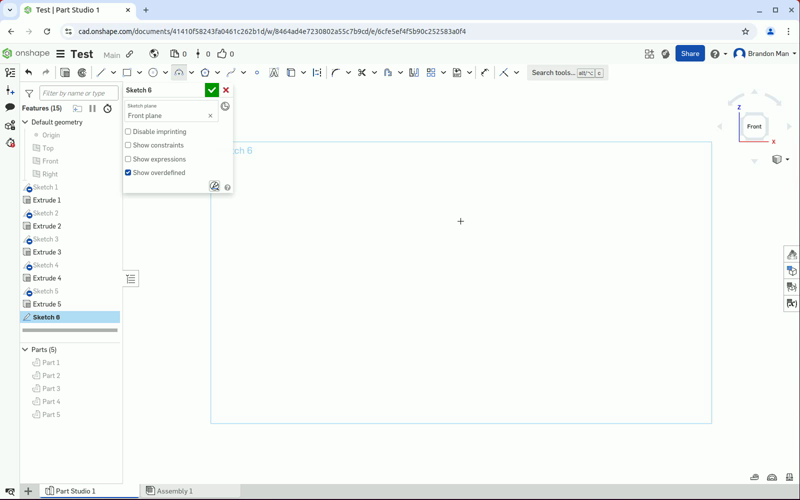
key_down(shift)
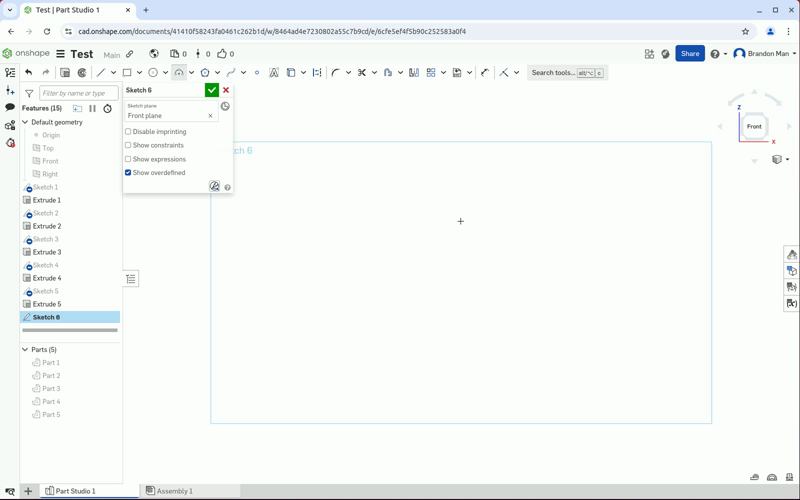
mouse_move(506, 239)
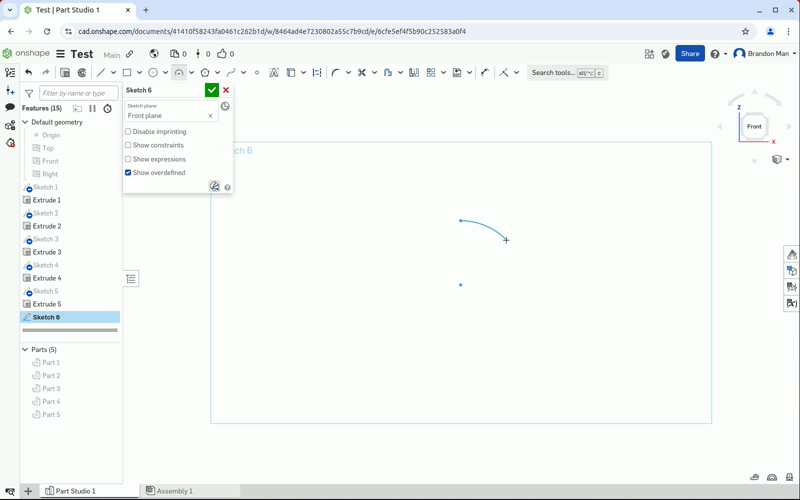
click(506, 239)
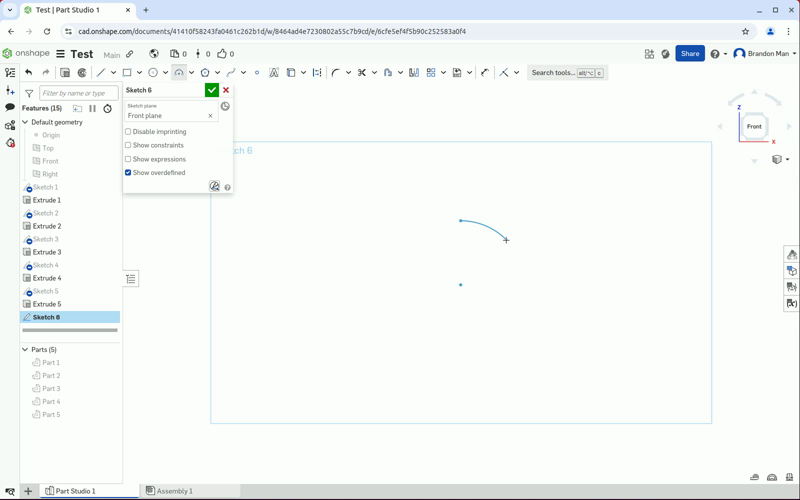
mouse_move(485, 225)
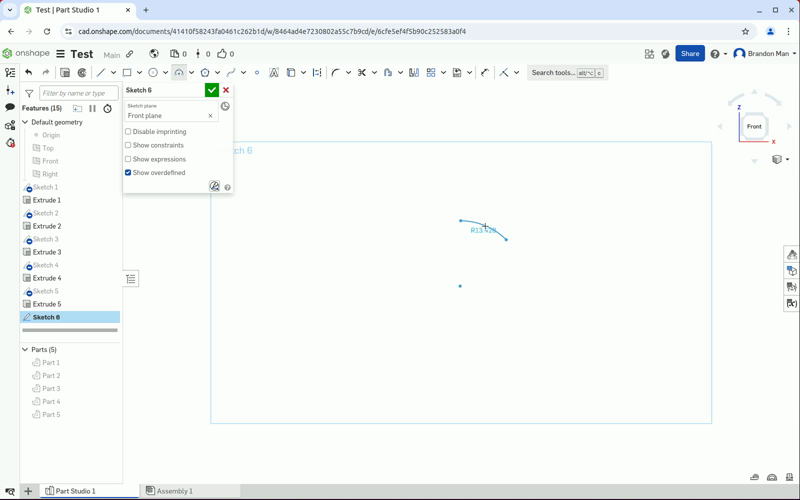
click(485, 225)
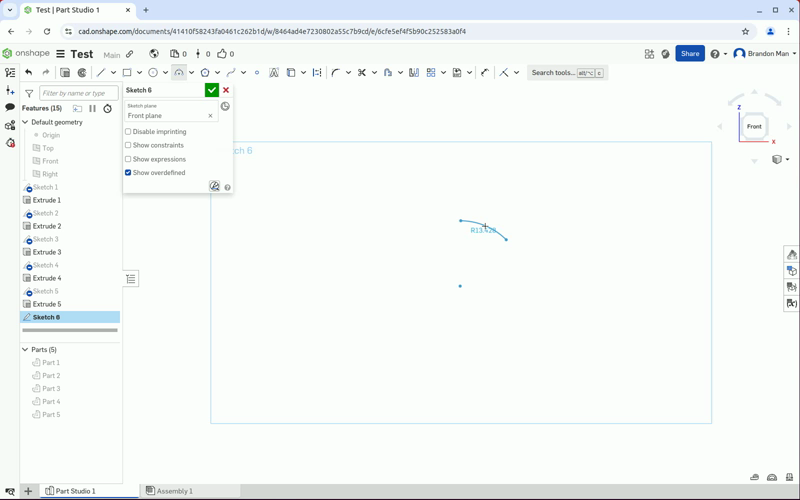
key_up(shift)
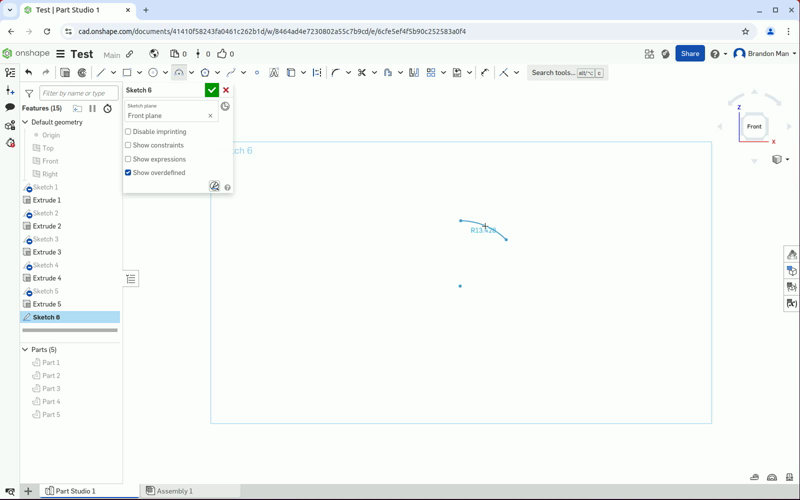
key(esc)
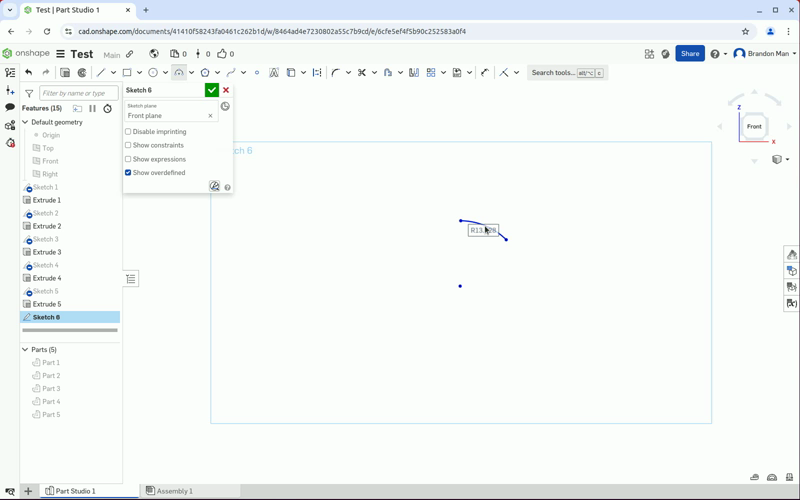
key(l)
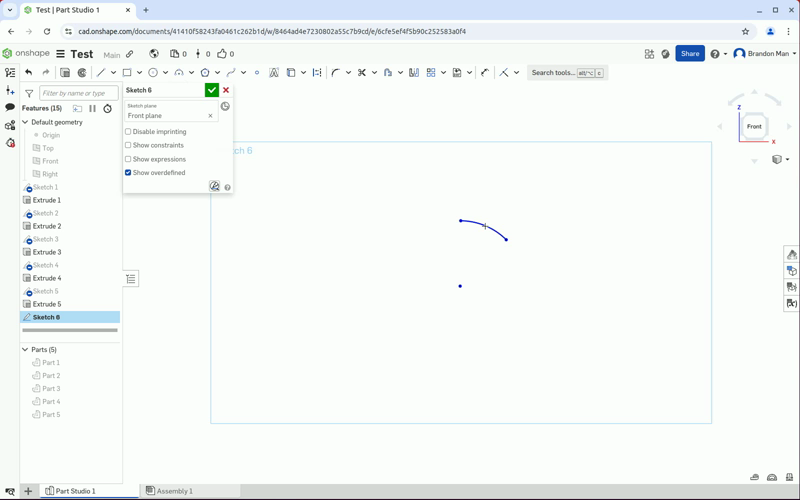
mouse_move(506, 239)
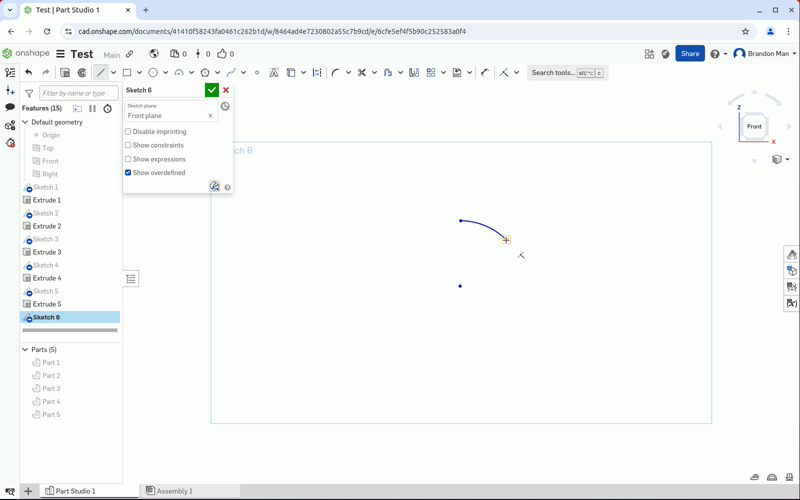
click(506, 239)
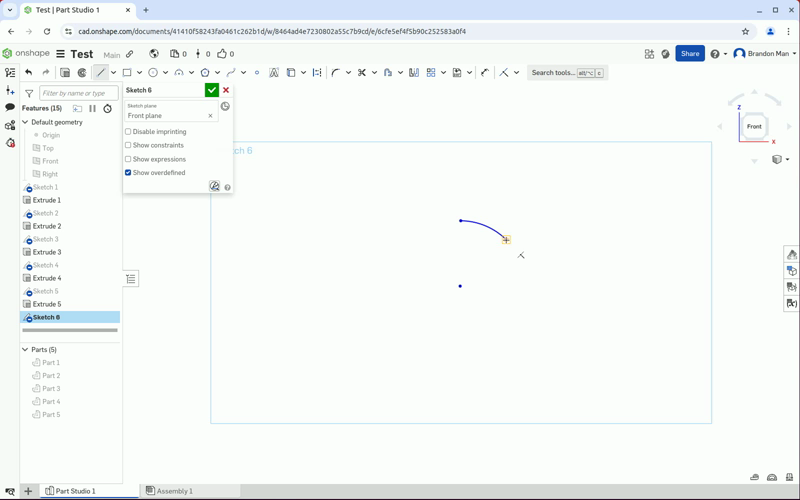
key_down(shift)
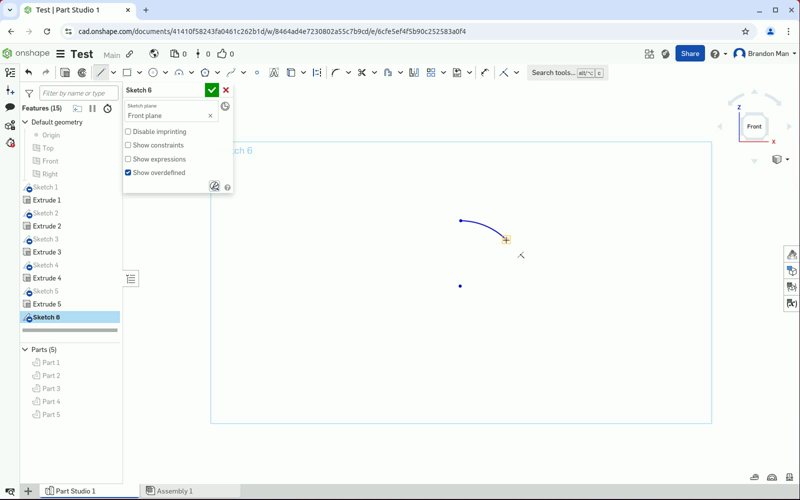
mouse_move(536, 239)
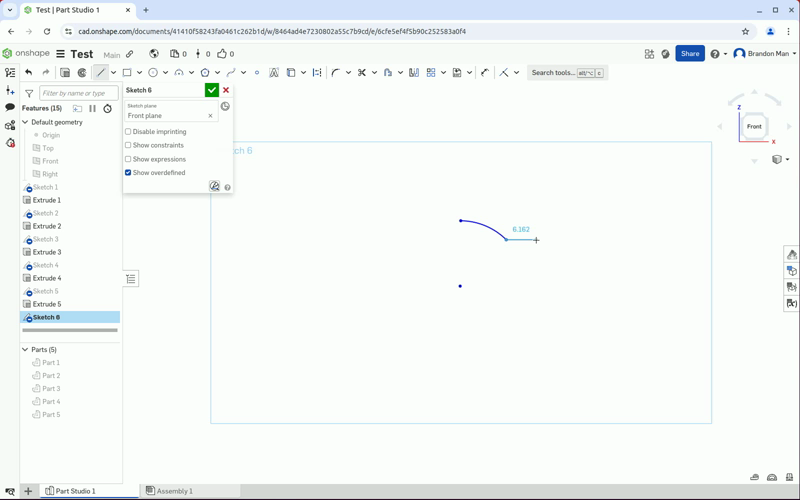
mouse_move(542, 205)
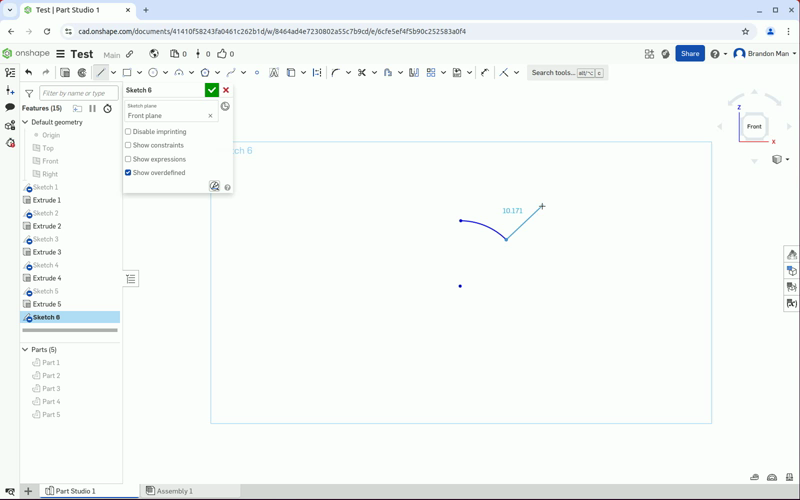
click(542, 205)
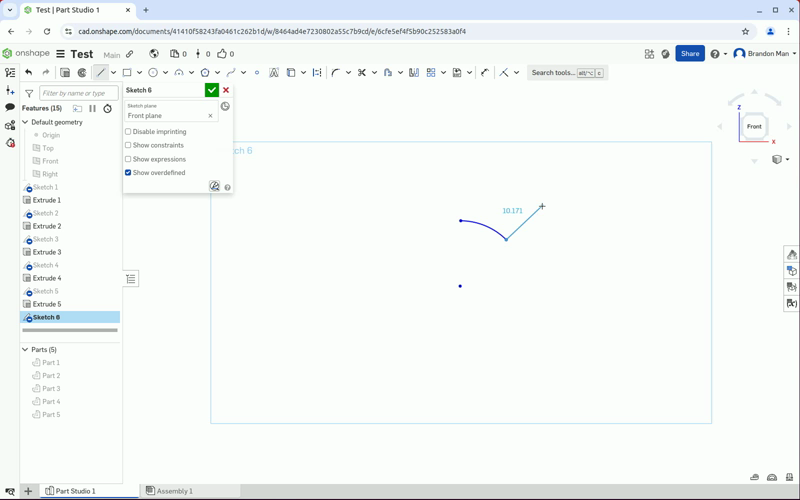
key_up(shift)
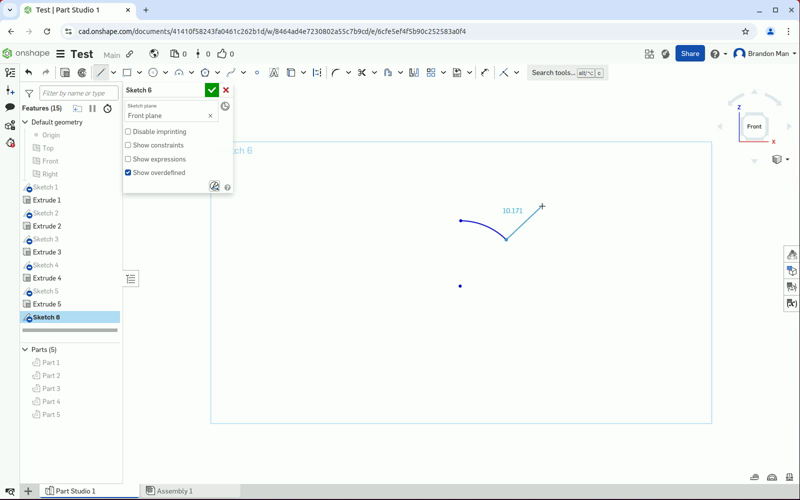
key(esc)
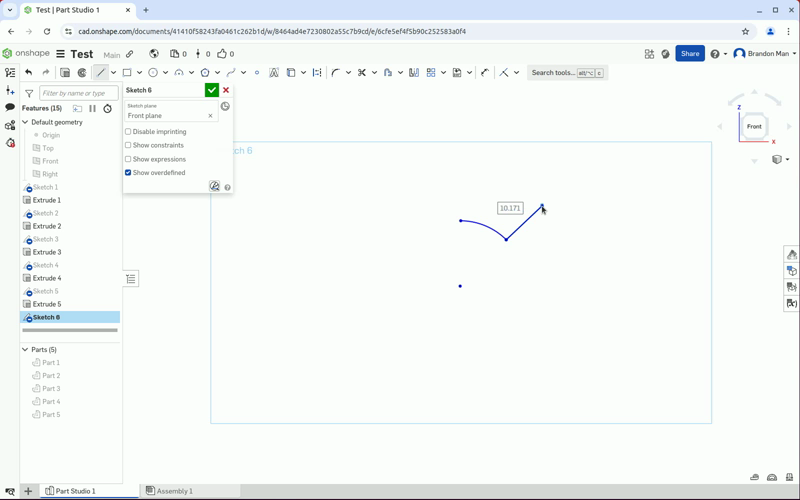
key(a)
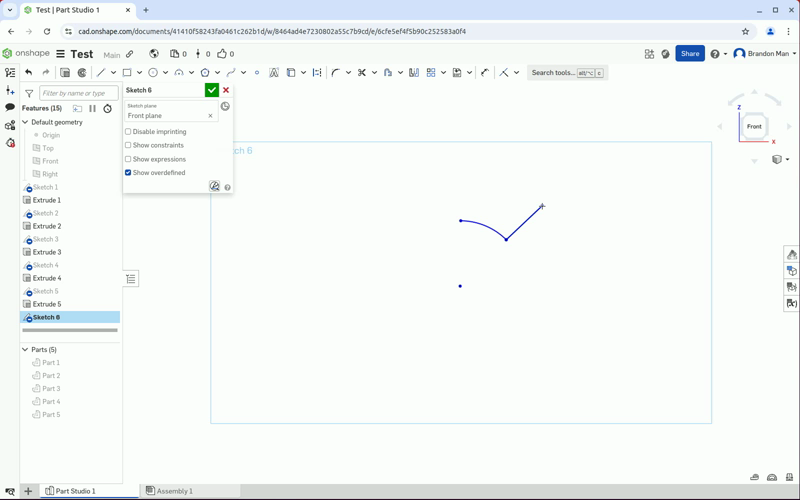
mouse_move(542, 205)
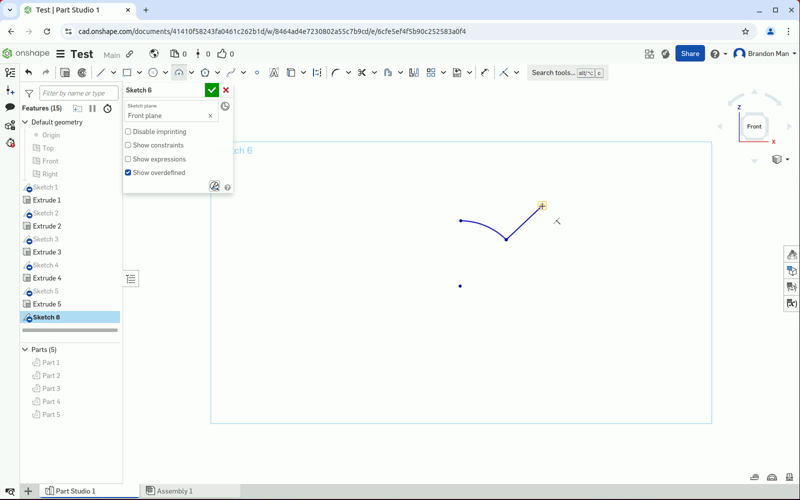
click(542, 205)
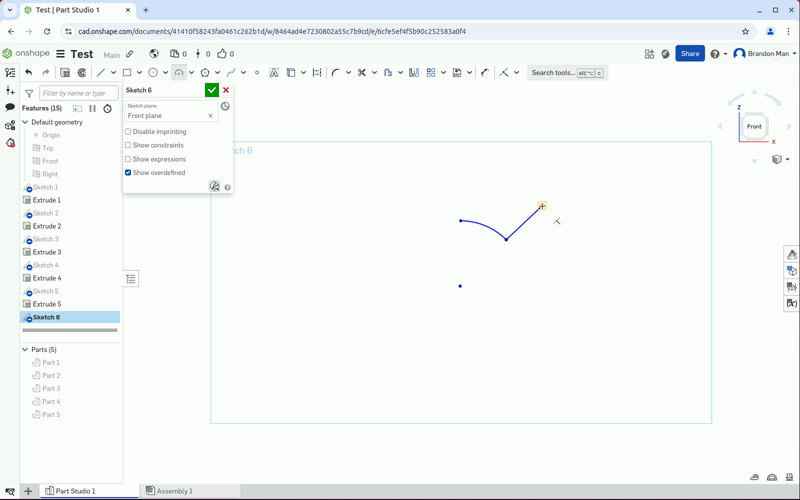
key_down(shift)
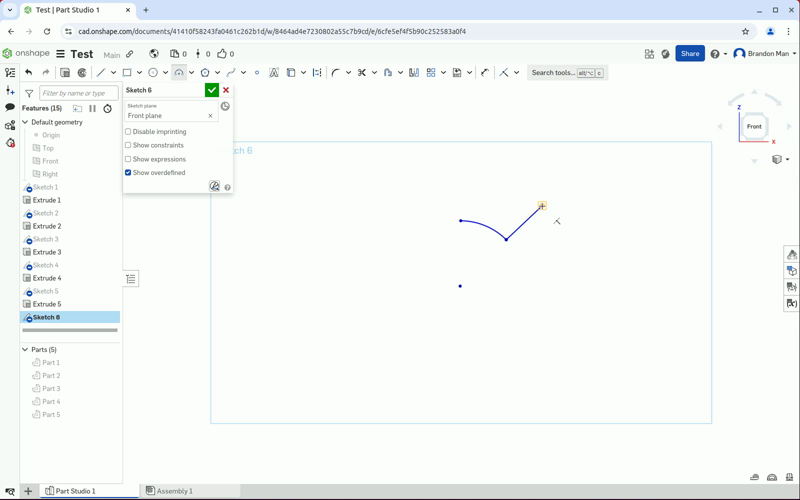
mouse_move(460, 170)
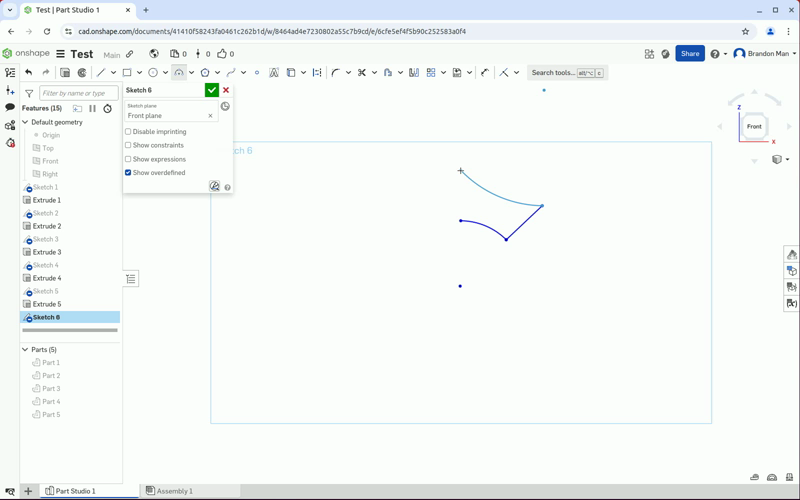
click(460, 170)
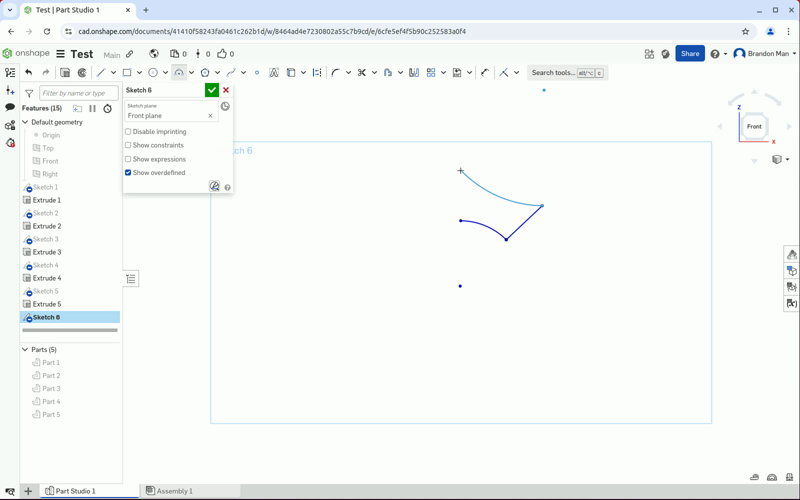
mouse_move(504, 179)
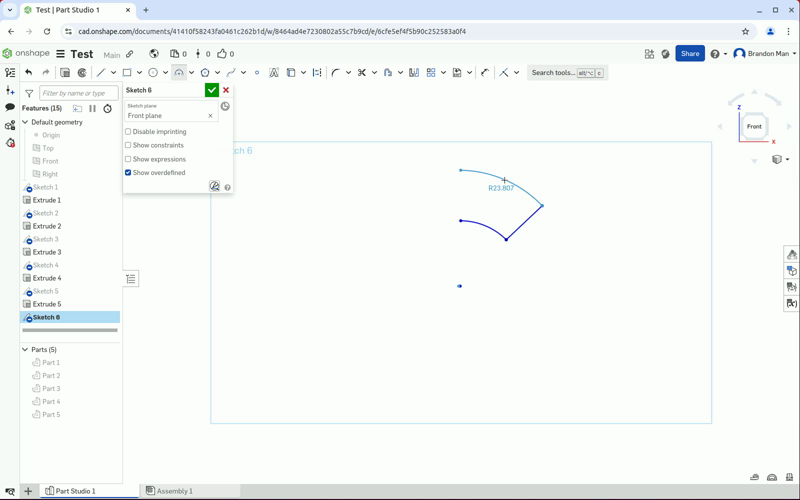
click(504, 179)
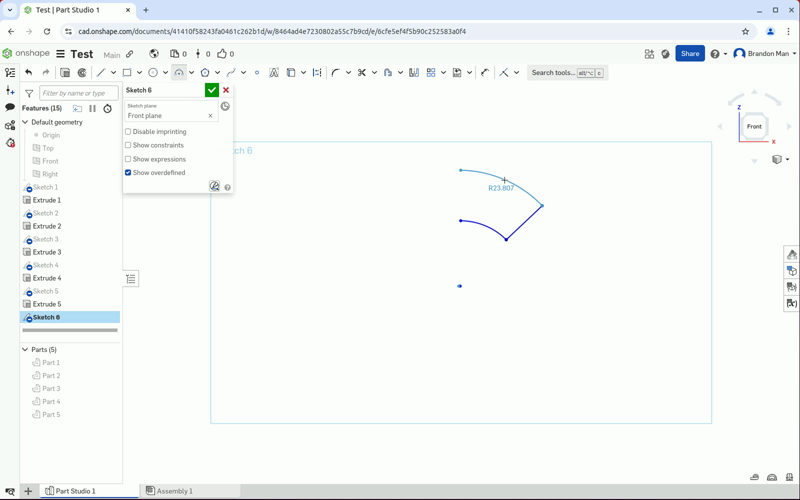
key_up(shift)
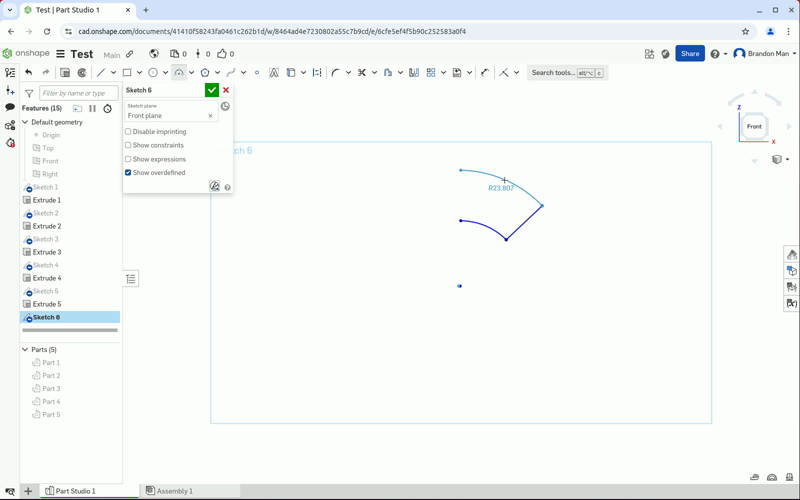
key(esc)
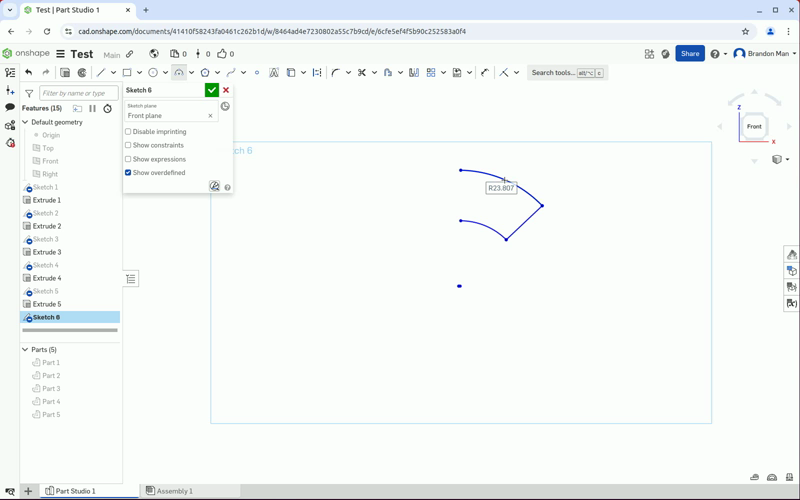
key(l)
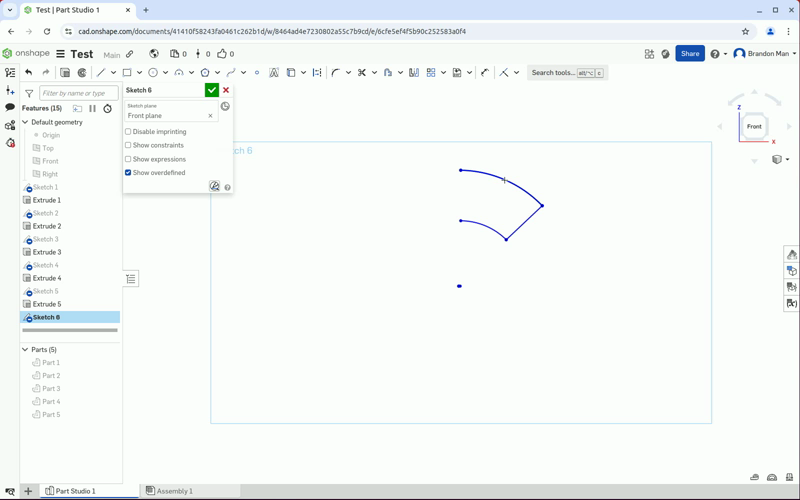
mouse_move(460, 170)
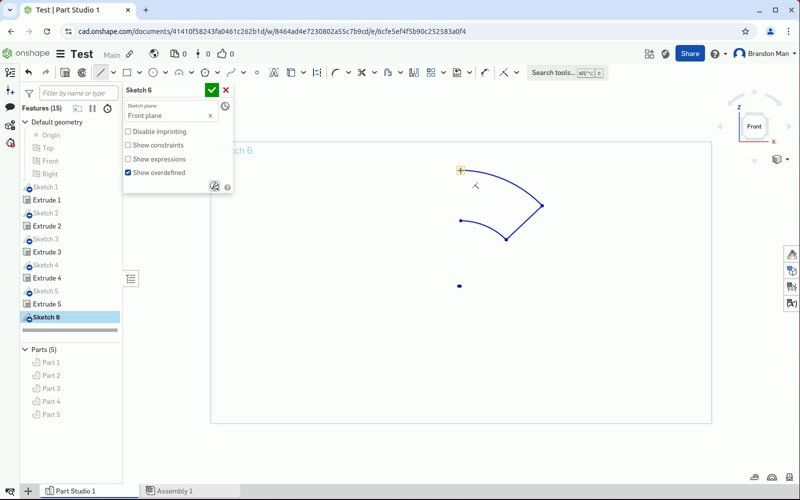
click(460, 170)
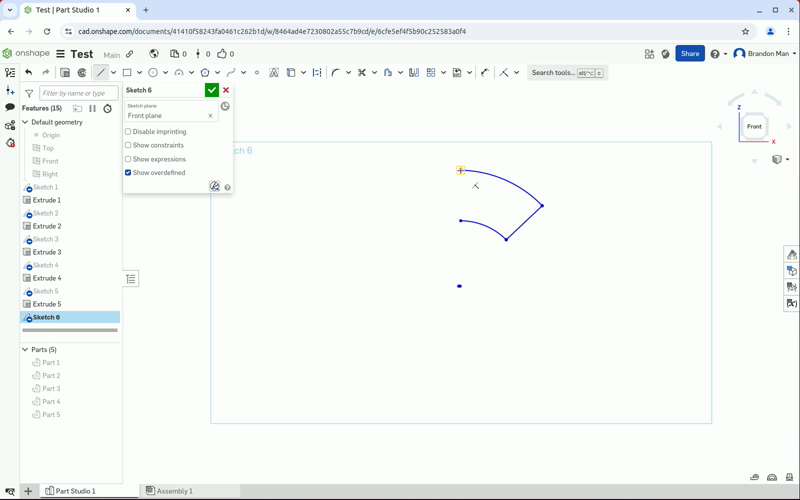
mouse_move(490, 170)
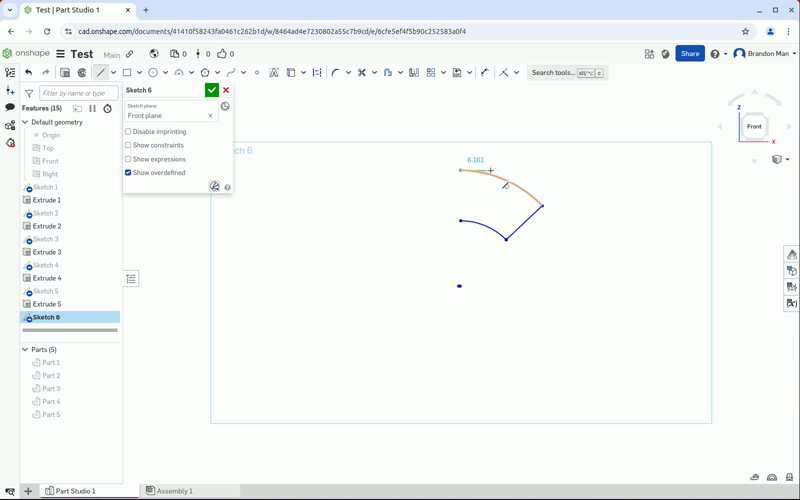
key_down(shift)
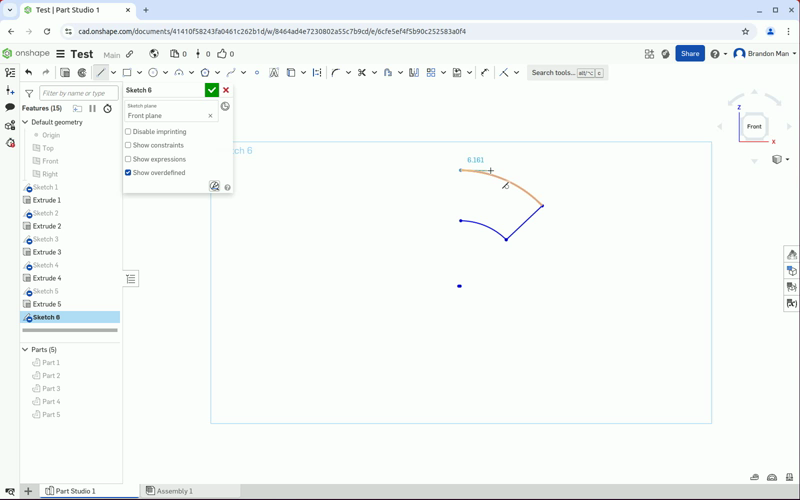
mouse_move(460, 220)
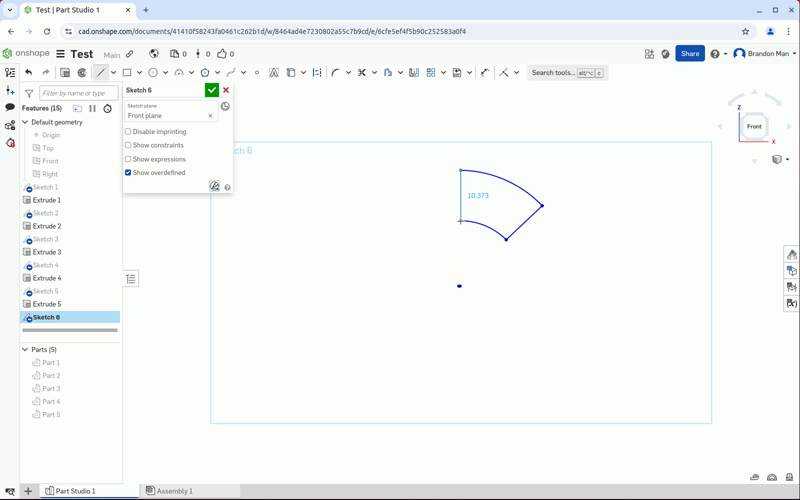
key_up(shift)
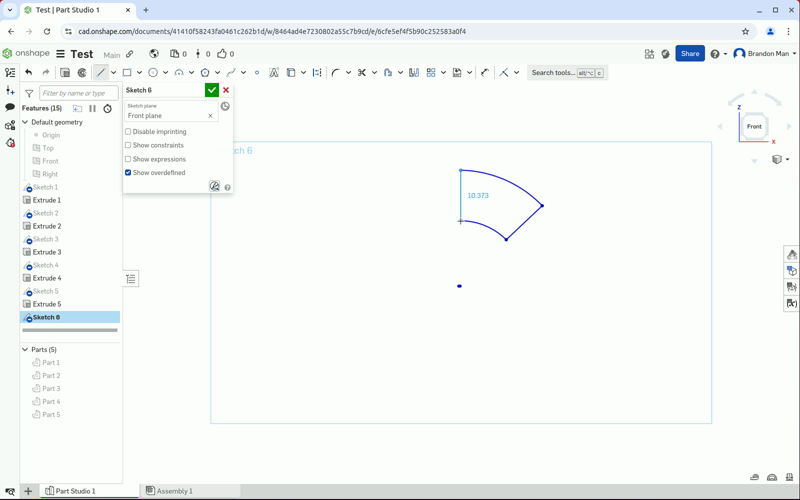
click(460, 220)
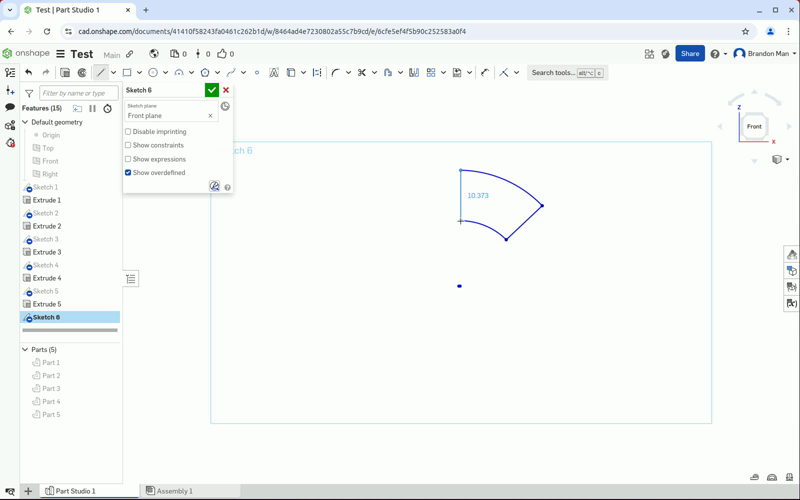
key(esc)
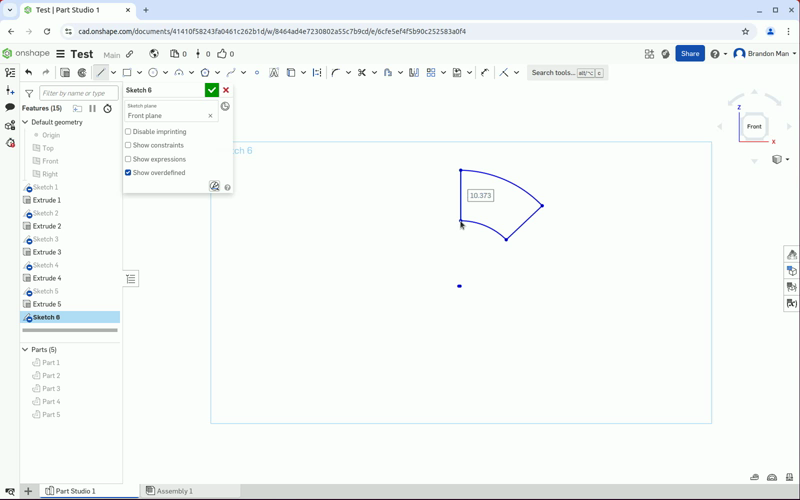
mouse_move(475, 214)
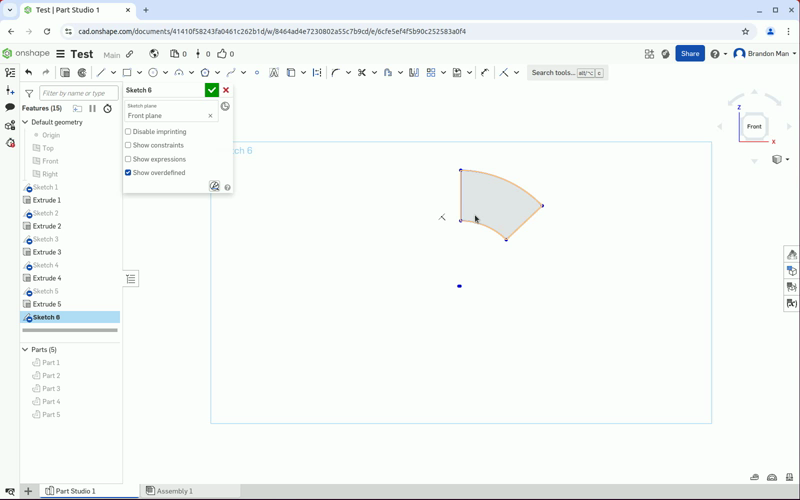
click(475, 214)
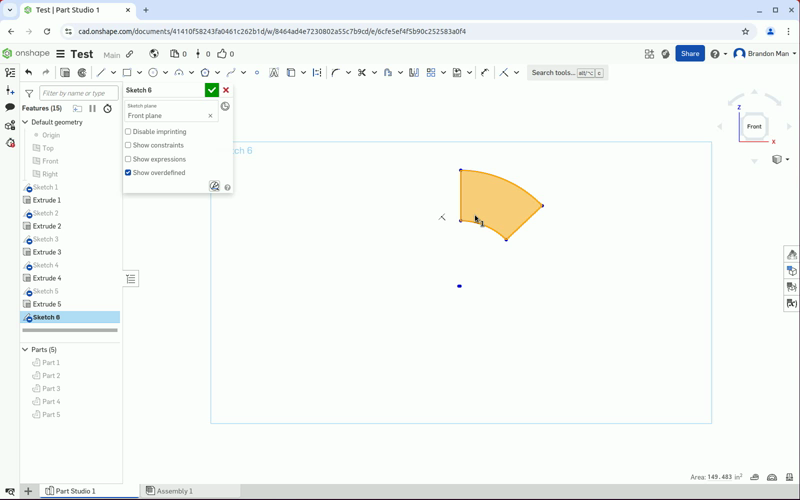
mouse_move(73, 352)
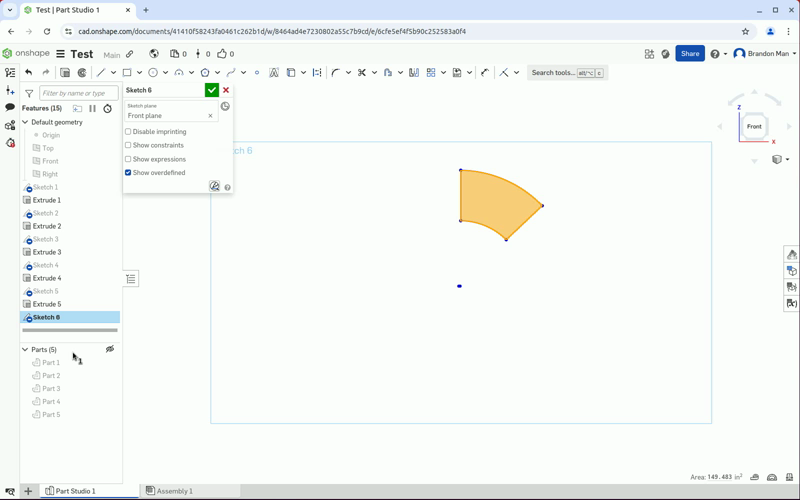
key(shift+y)
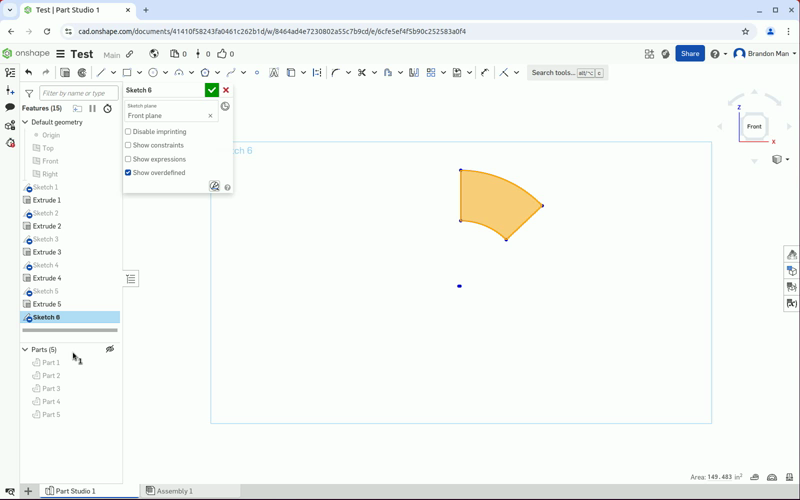
key(shift+e)
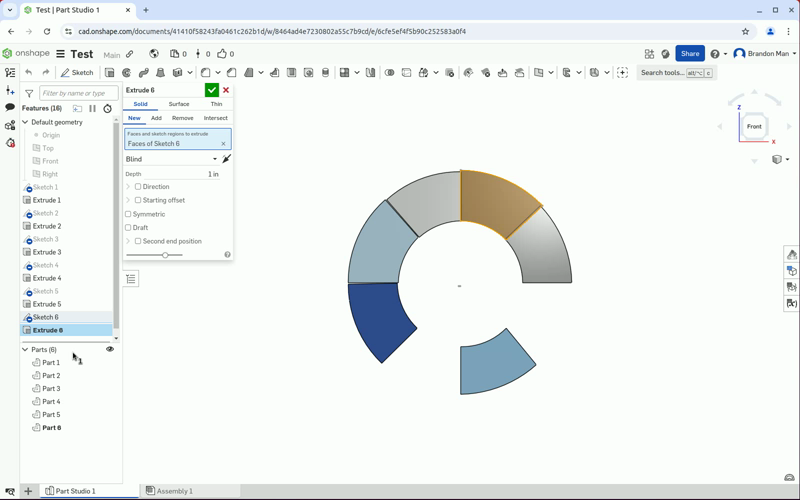
mouse_move(143, 106)
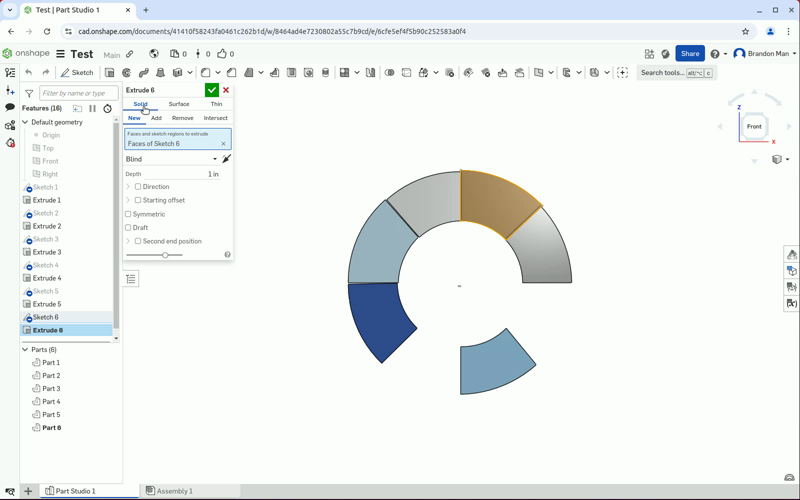
click(143, 106)
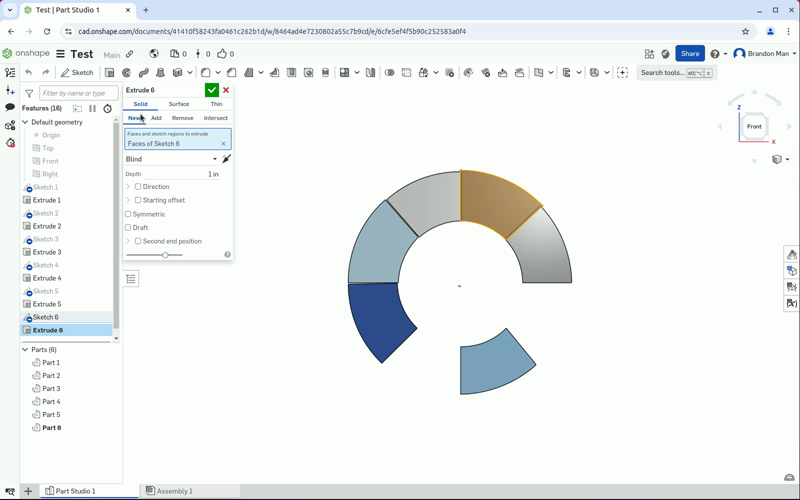
mouse_move(137, 120)
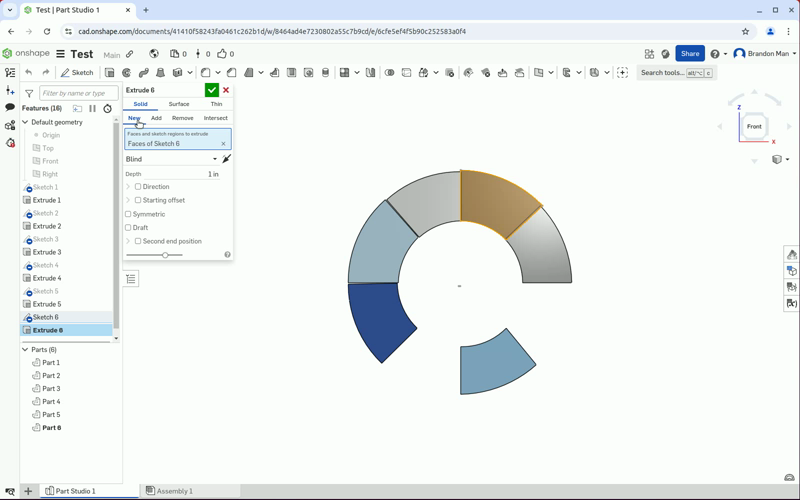
click(137, 120)
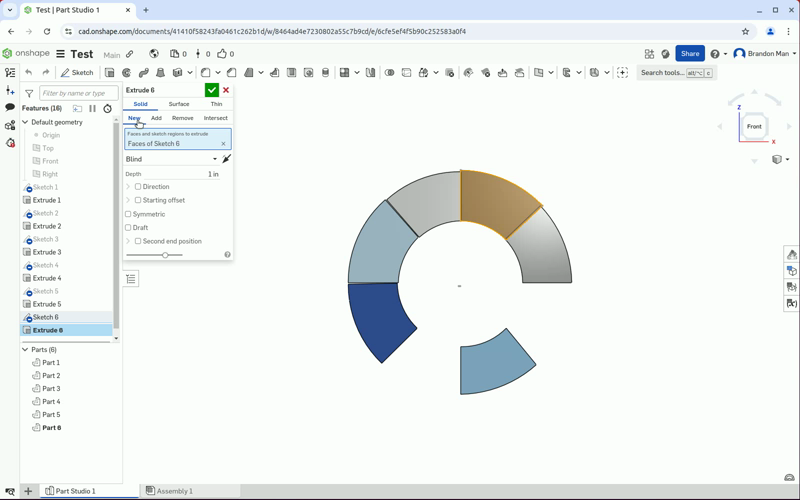
key(tab, 4)
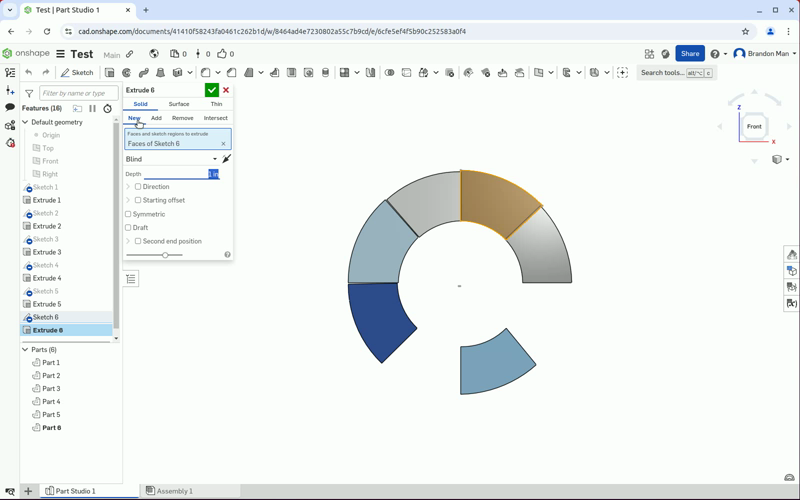
text(15.405)
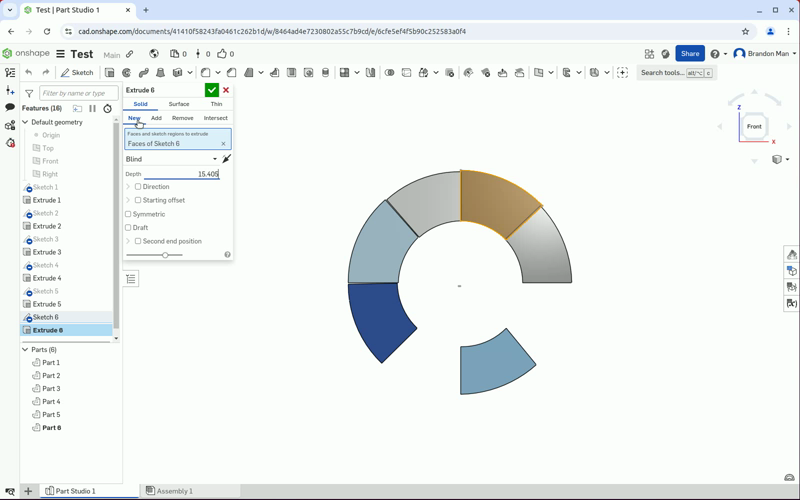
key(enter)
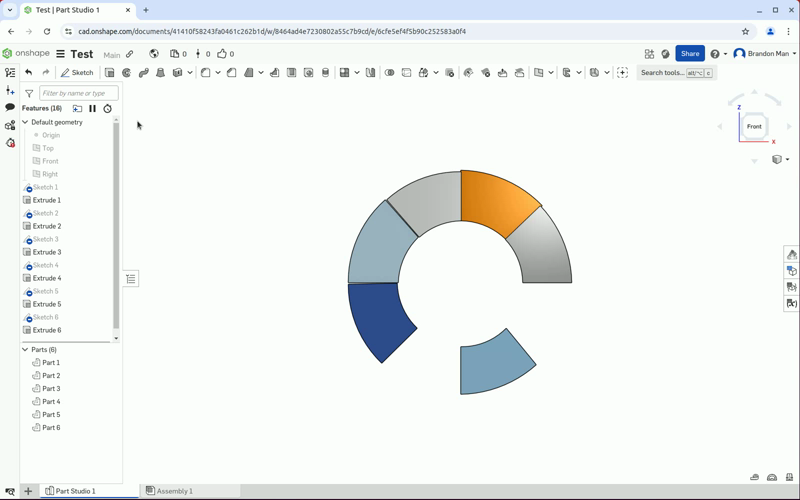
key(shift+h)
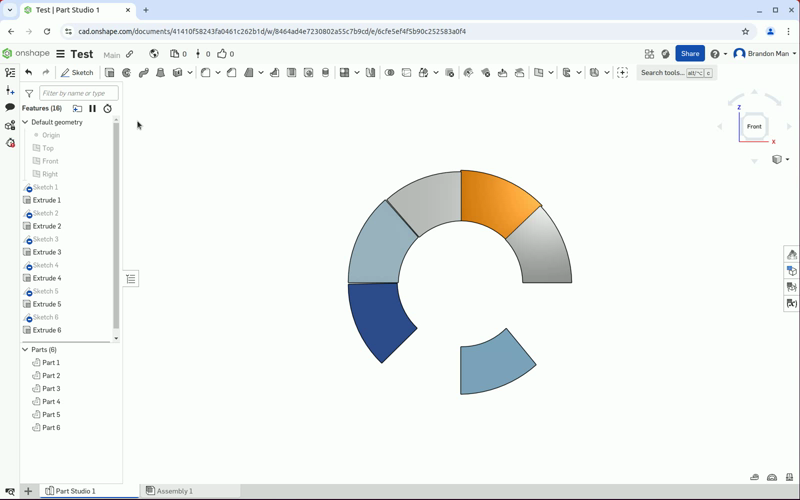
key(shift+h)
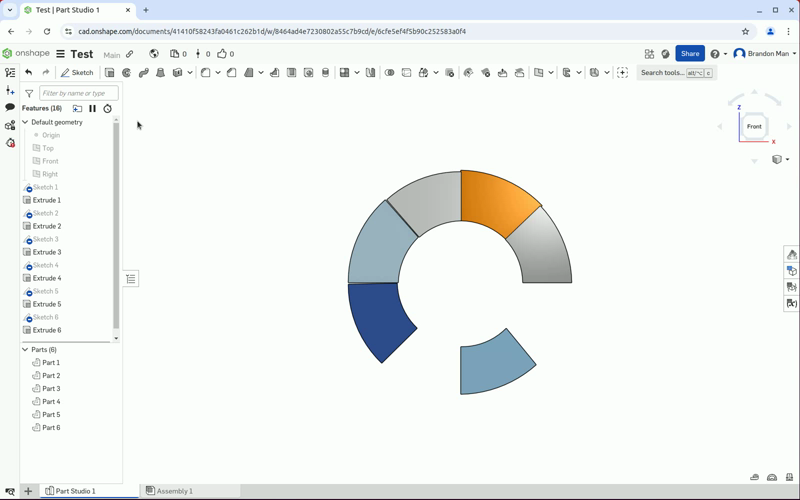
mouse_move(69, 189)
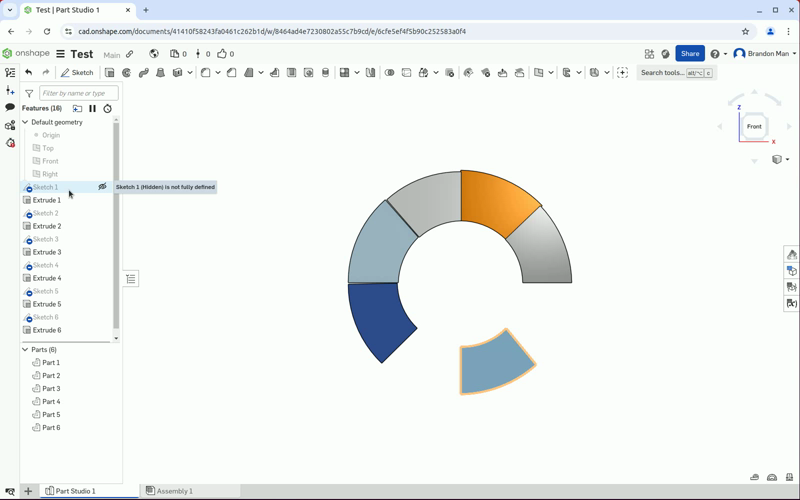
click(69, 189)
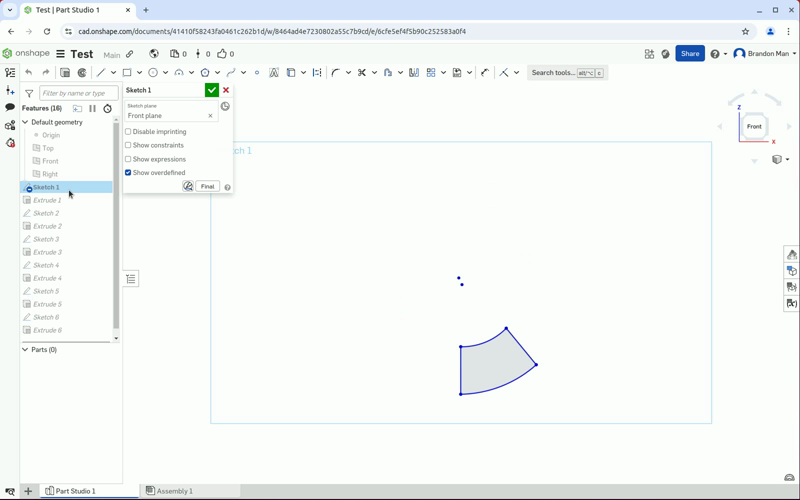
mouse_move(229, 92)
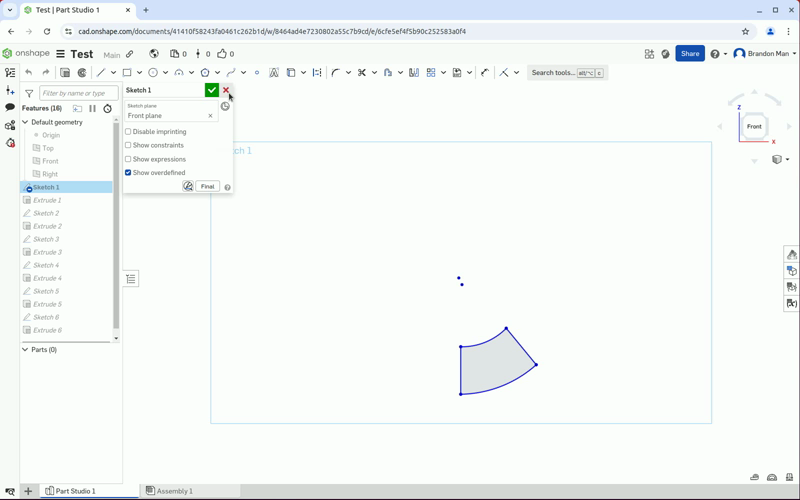
click(229, 92)
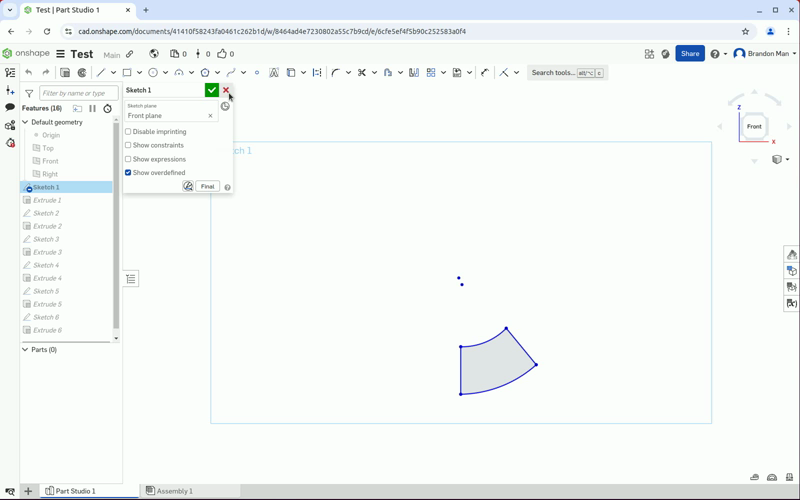
key(shift+s)
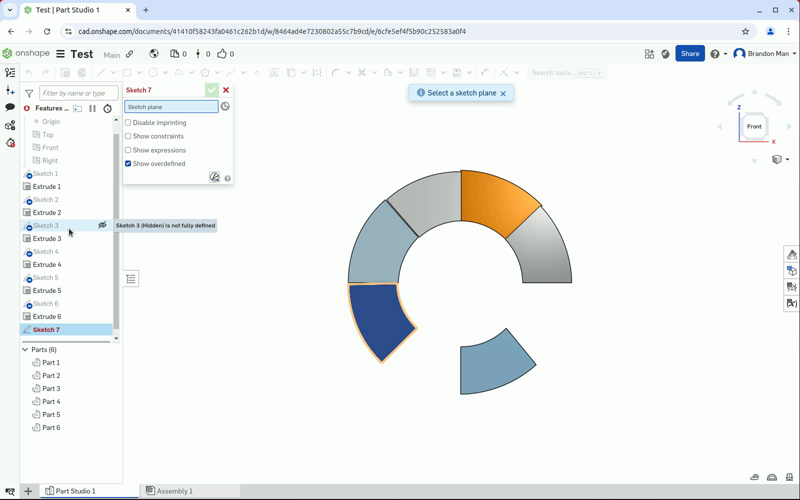
scroll(3)
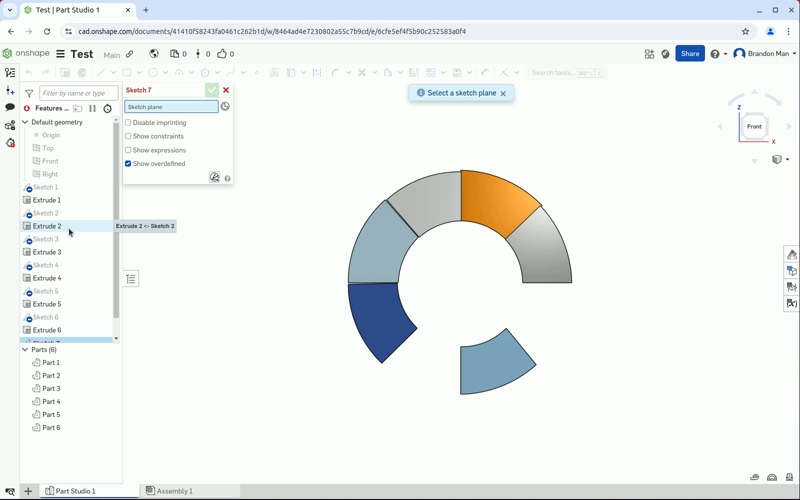
mouse_move(69, 163)
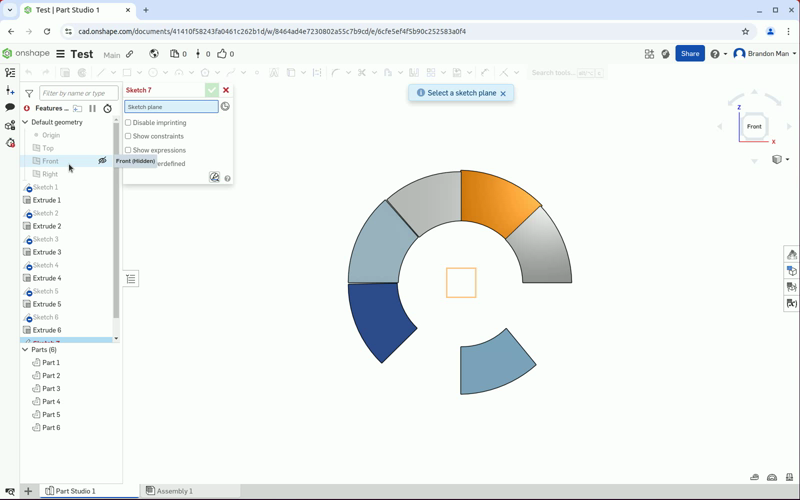
click(69, 163)
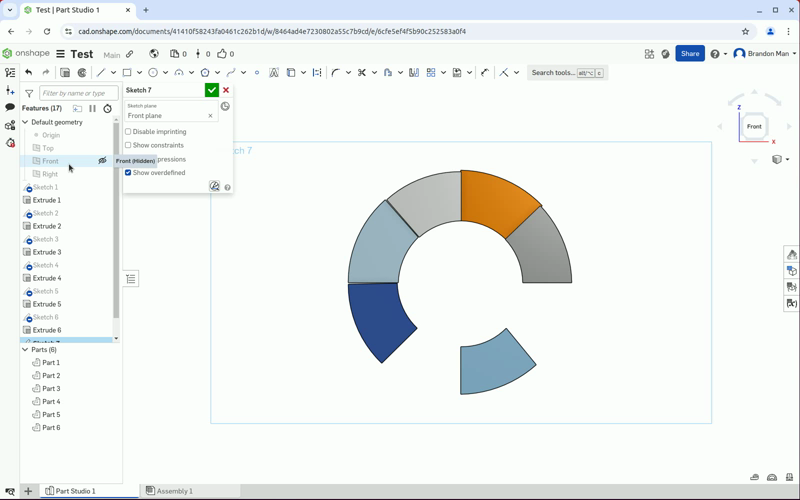
mouse_move(73, 352)
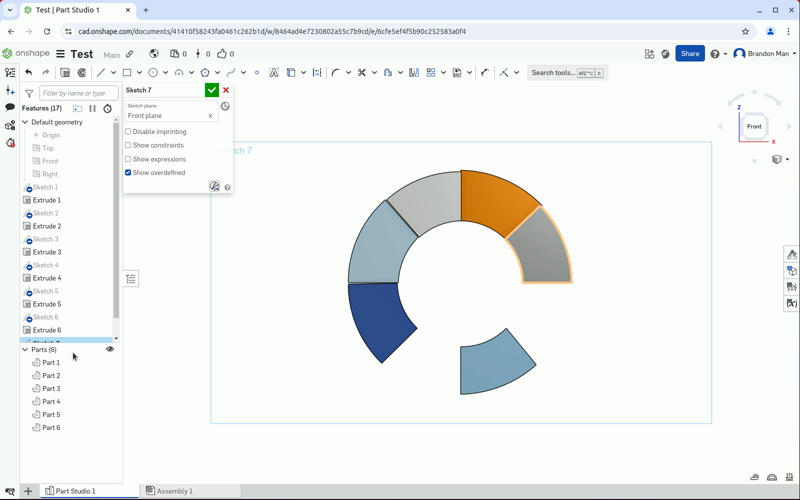
key(y)
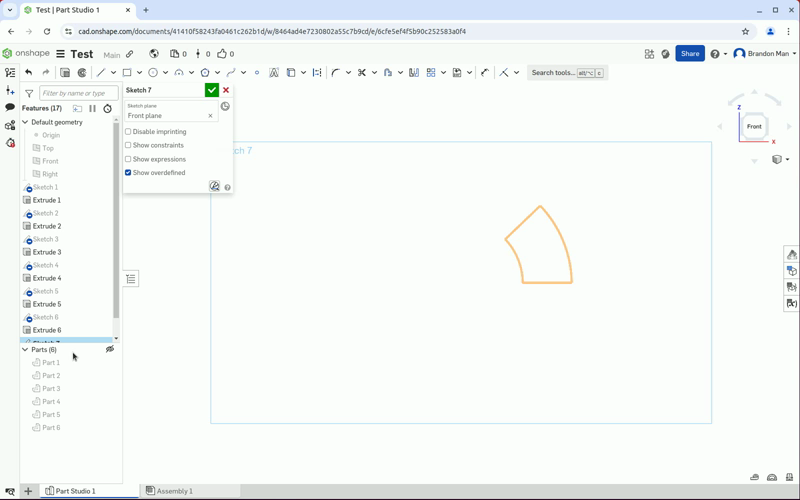
key(a)
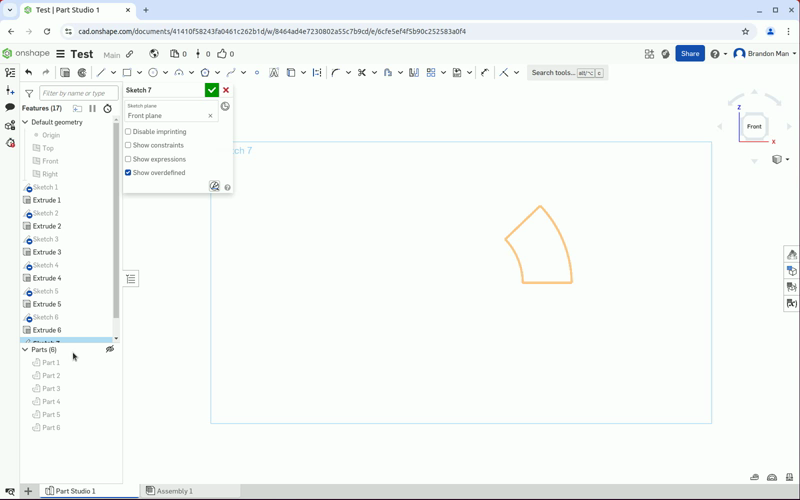
key_down(shift)
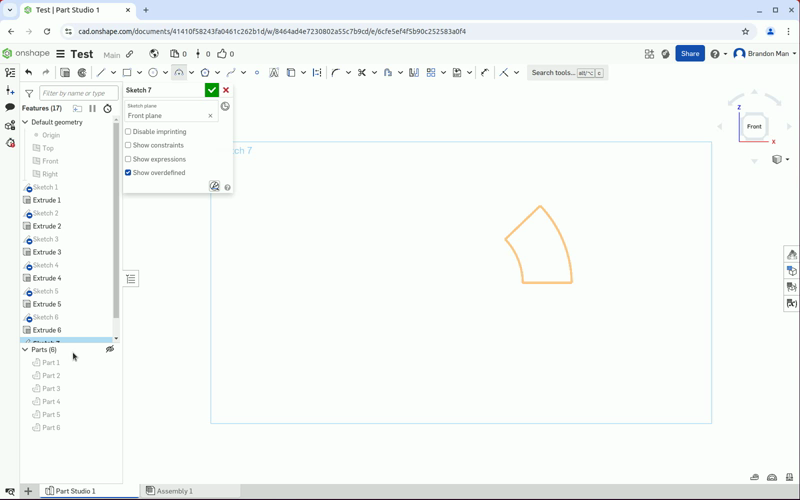
mouse_move(382, 362)
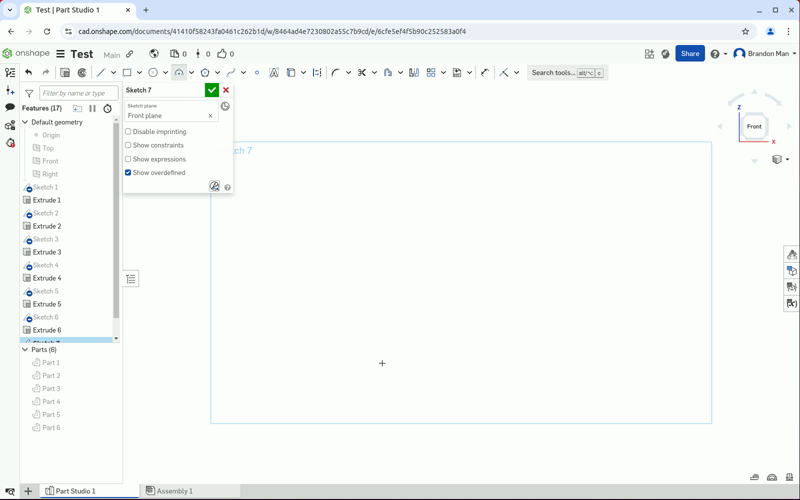
click(382, 362)
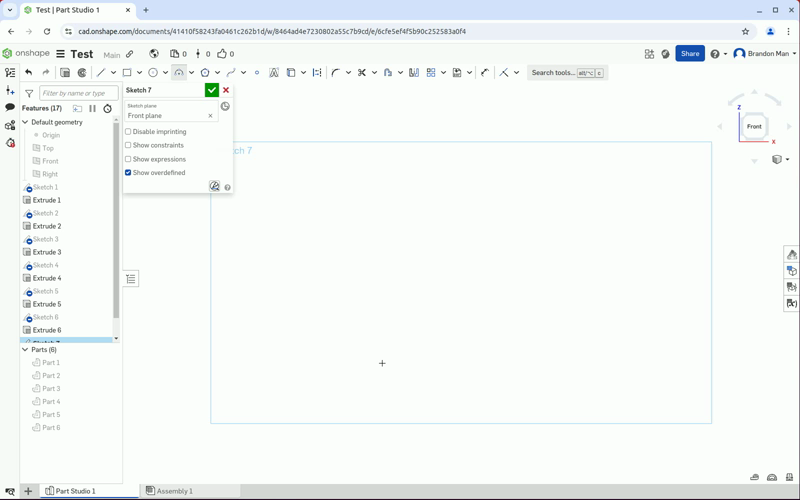
key_up(shift)
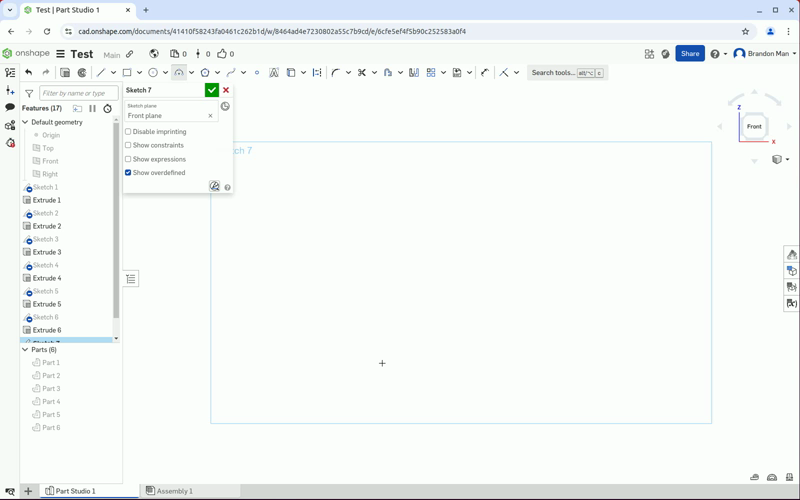
key_down(shift)
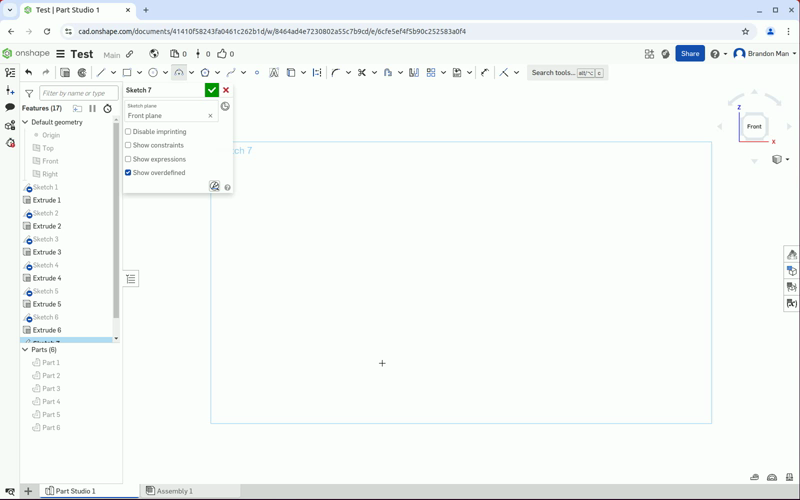
mouse_move(461, 394)
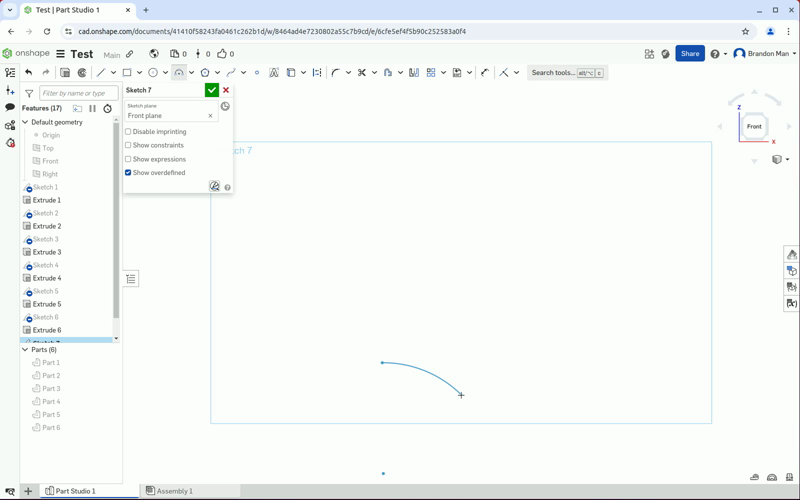
click(461, 394)
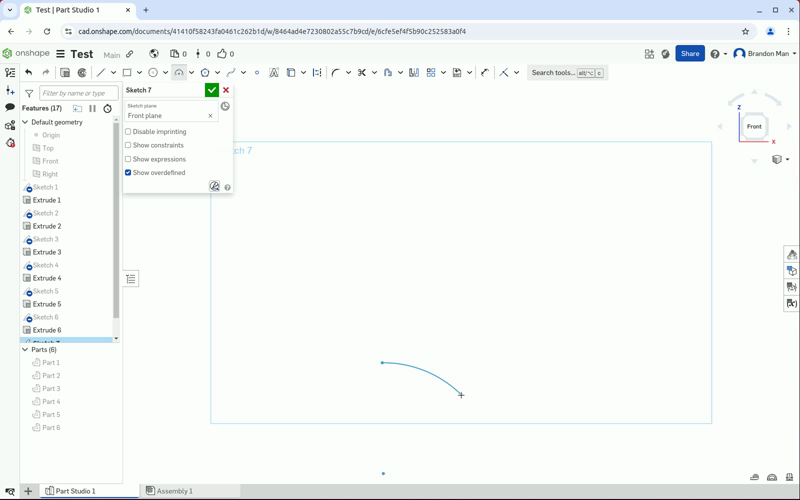
mouse_move(418, 386)
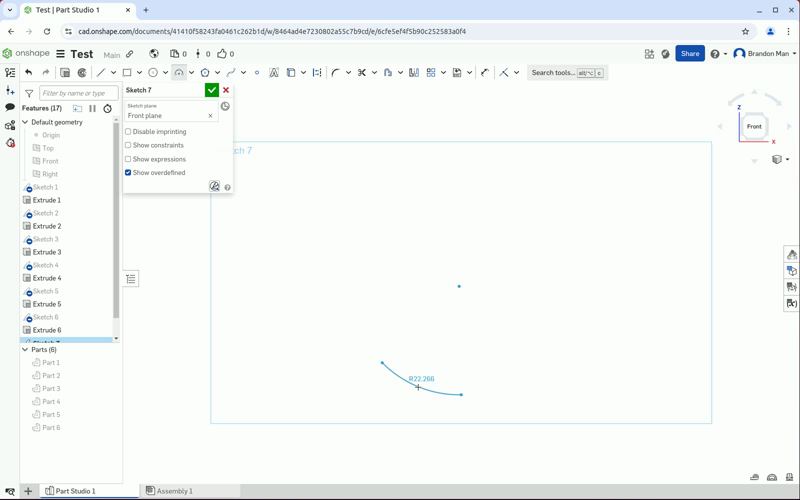
click(418, 386)
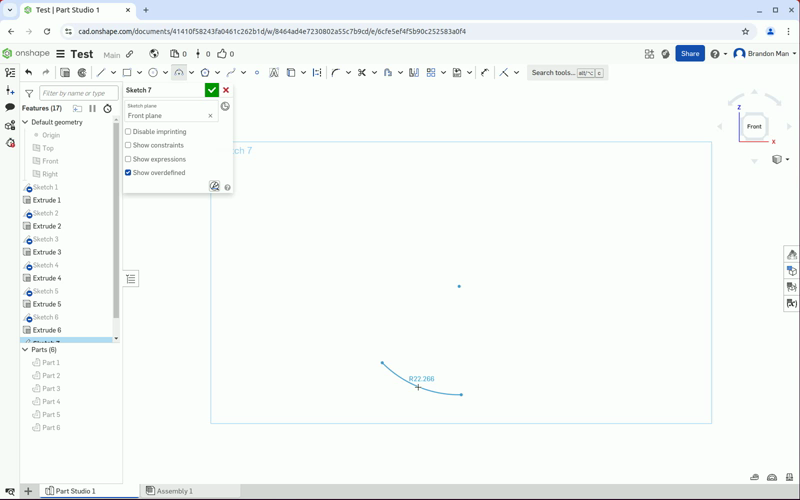
key_up(shift)
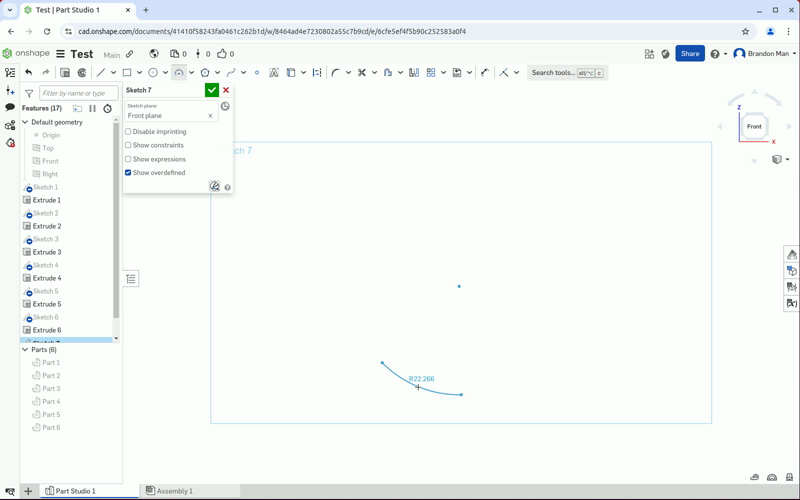
key(esc)
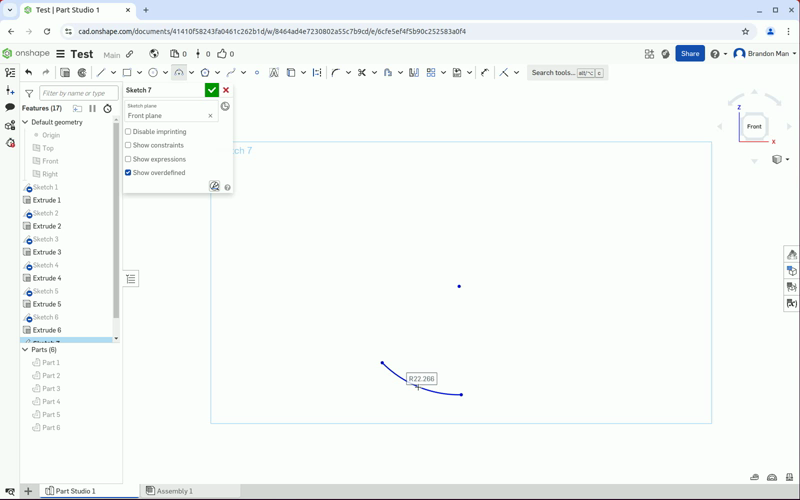
key(l)
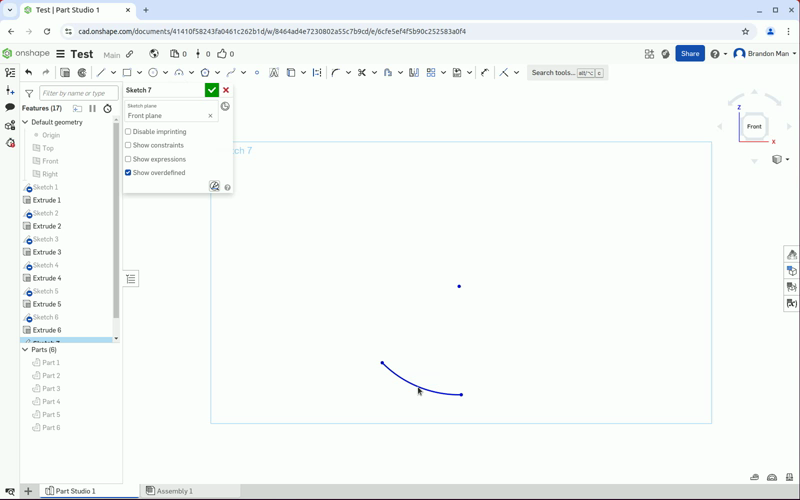
mouse_move(461, 394)
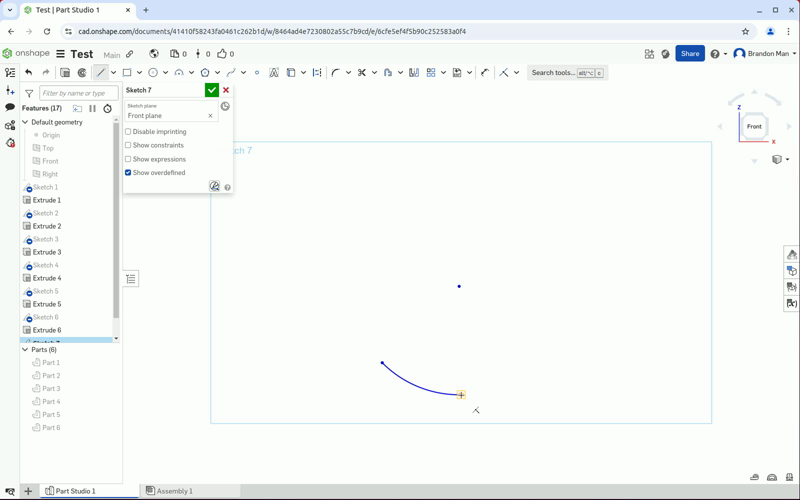
click(461, 394)
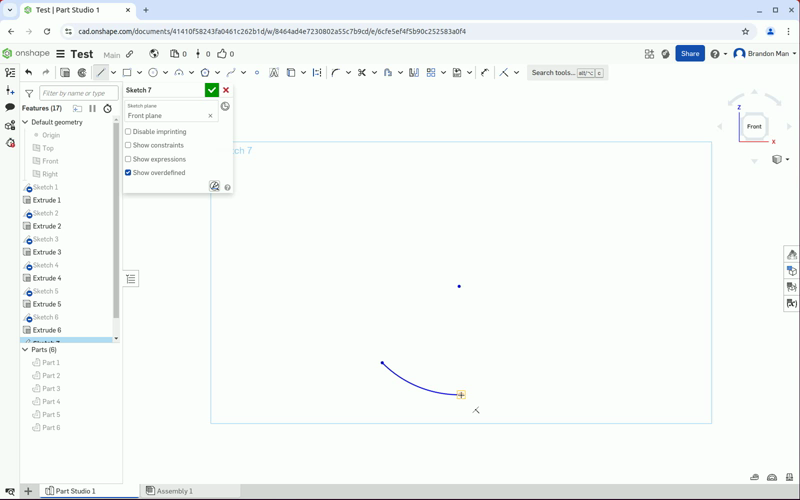
key_down(shift)
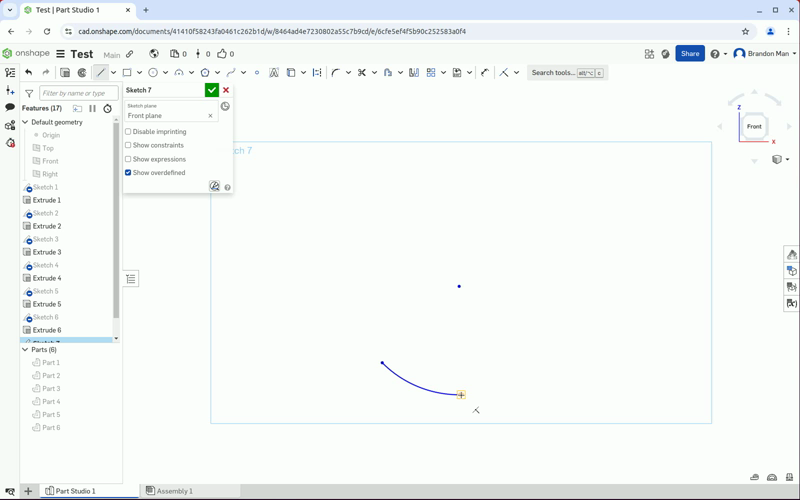
mouse_move(491, 394)
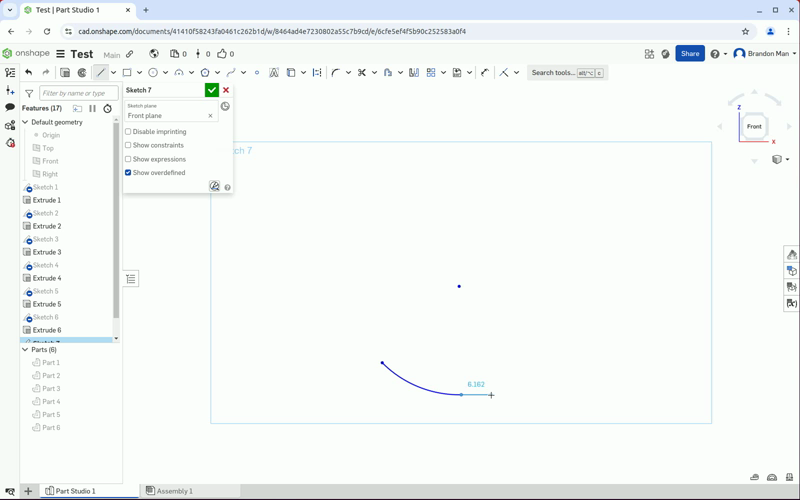
mouse_move(461, 345)
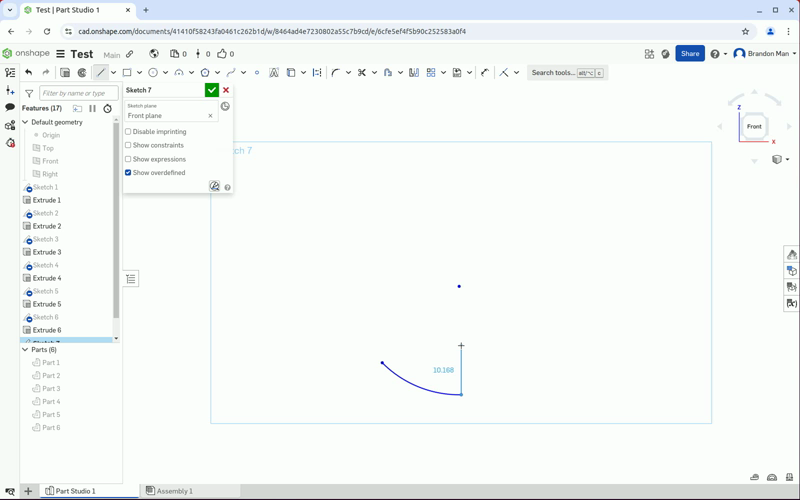
click(461, 345)
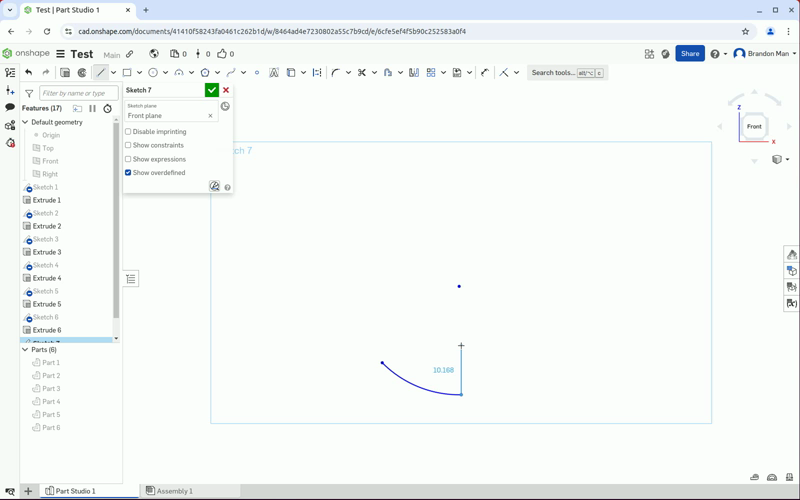
key_up(shift)
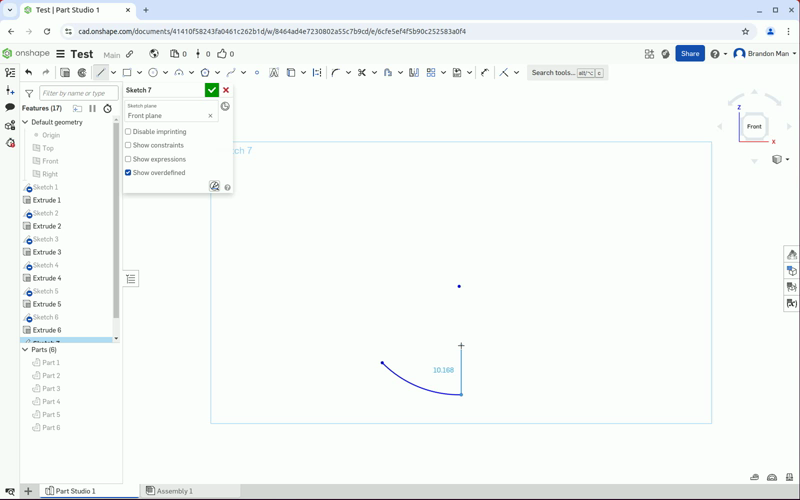
key(esc)
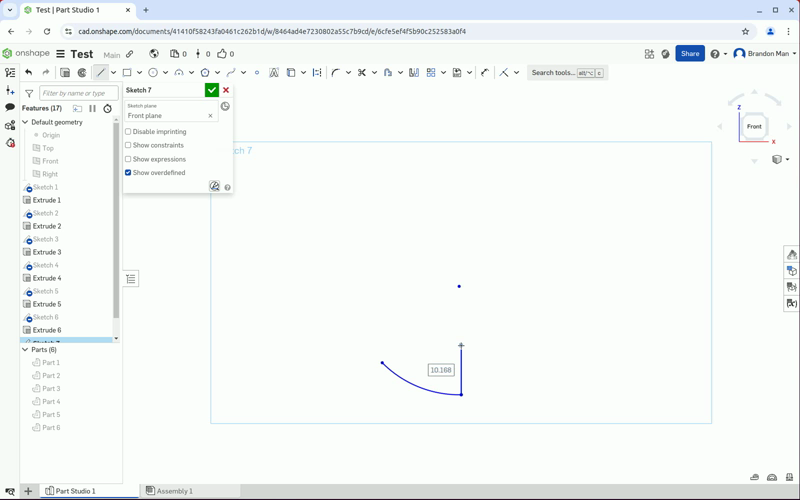
key(a)
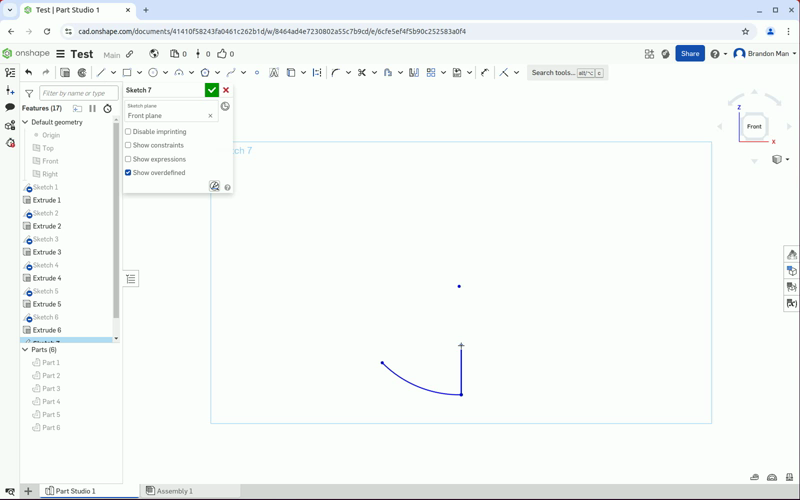
mouse_move(461, 345)
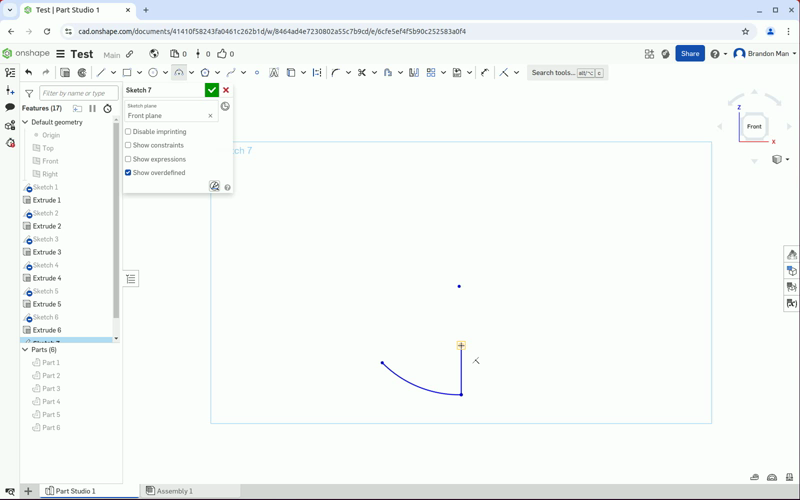
click(461, 345)
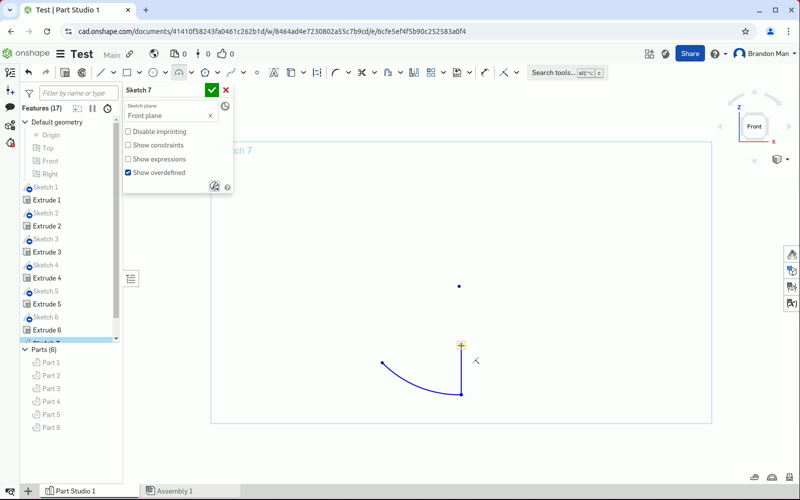
key_down(shift)
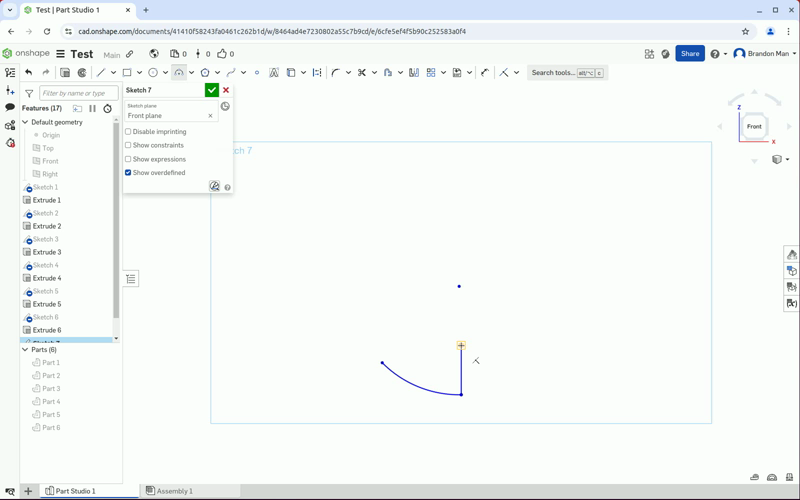
mouse_move(417, 327)
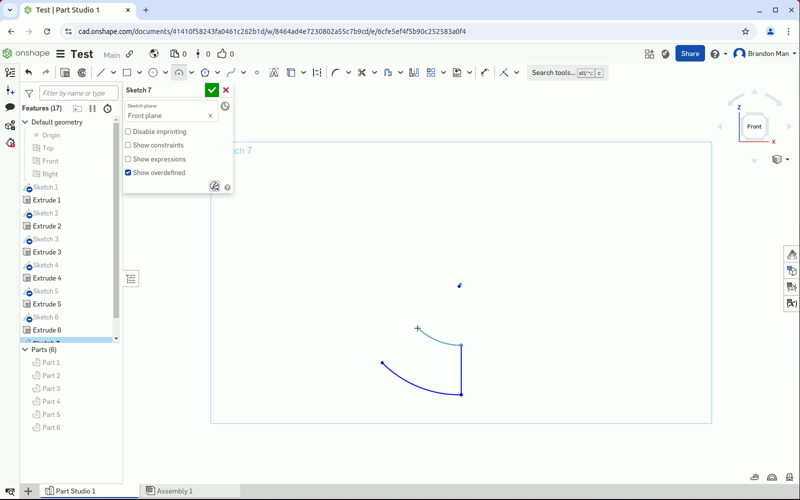
click(417, 327)
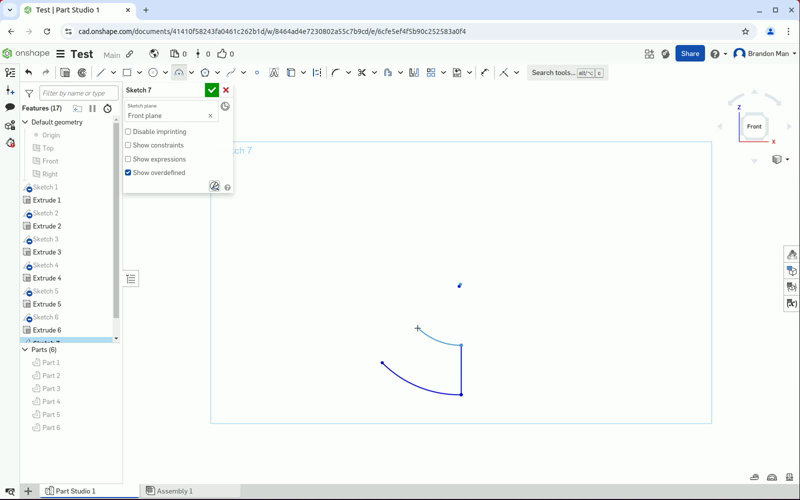
mouse_move(437, 340)
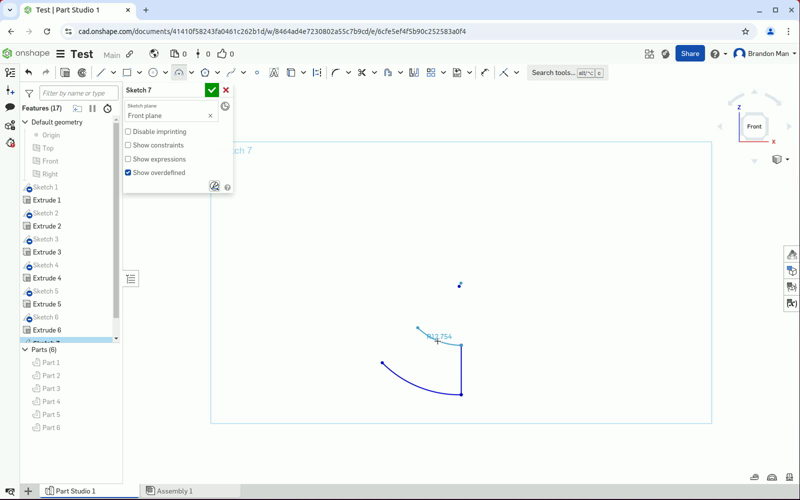
click(437, 340)
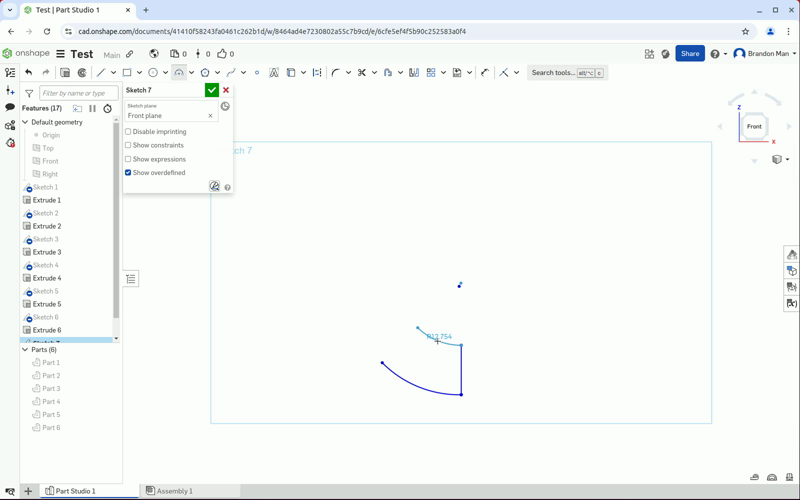
key_up(shift)
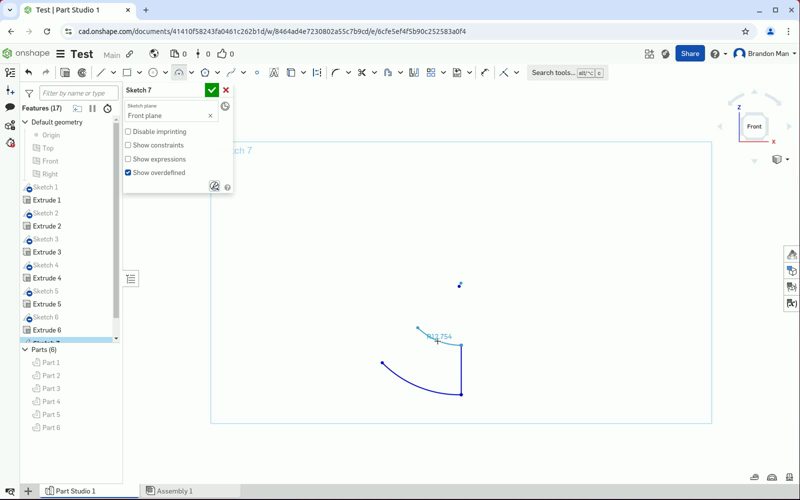
key(esc)
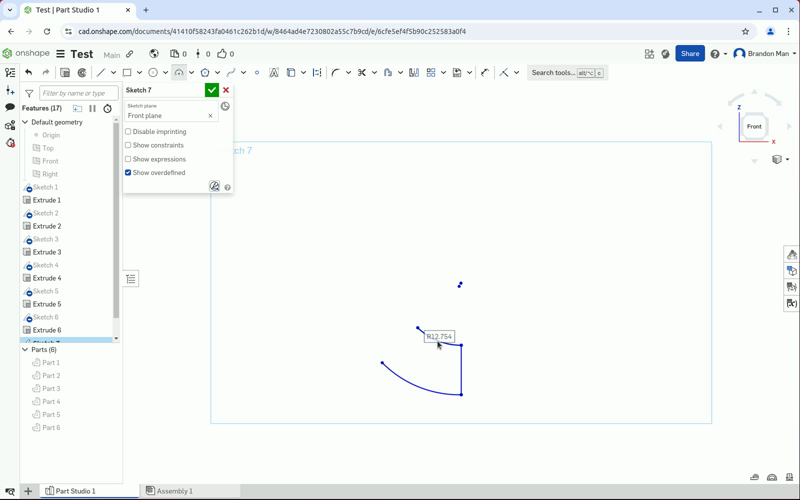
key(l)
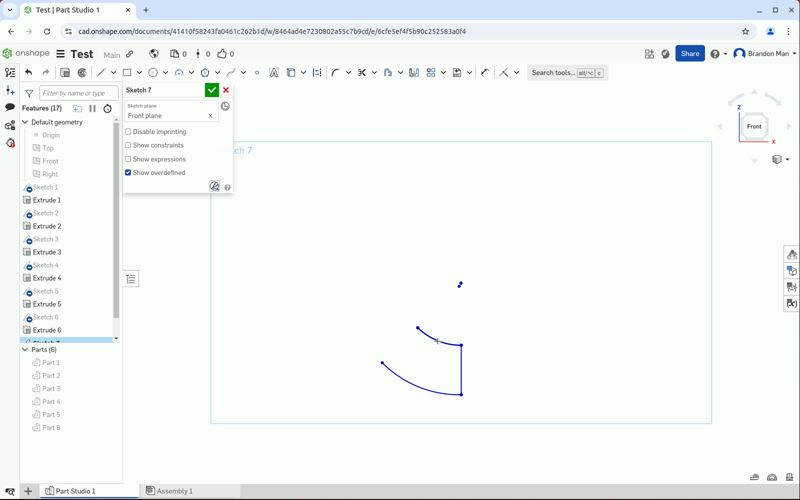
mouse_move(417, 327)
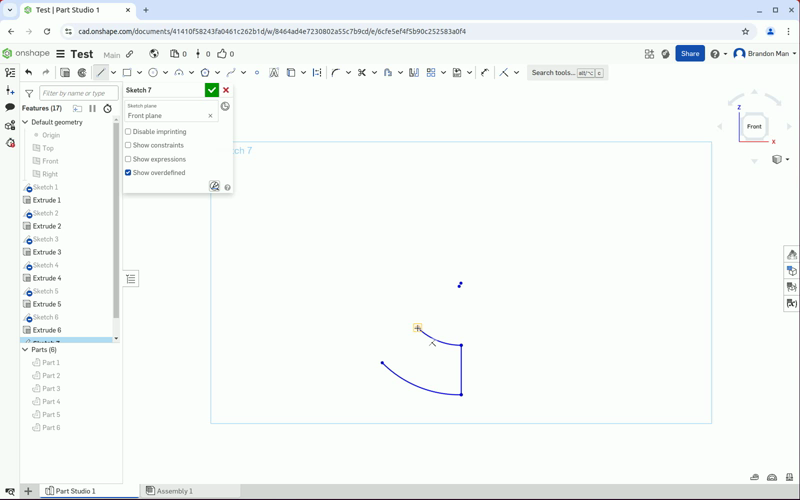
click(417, 327)
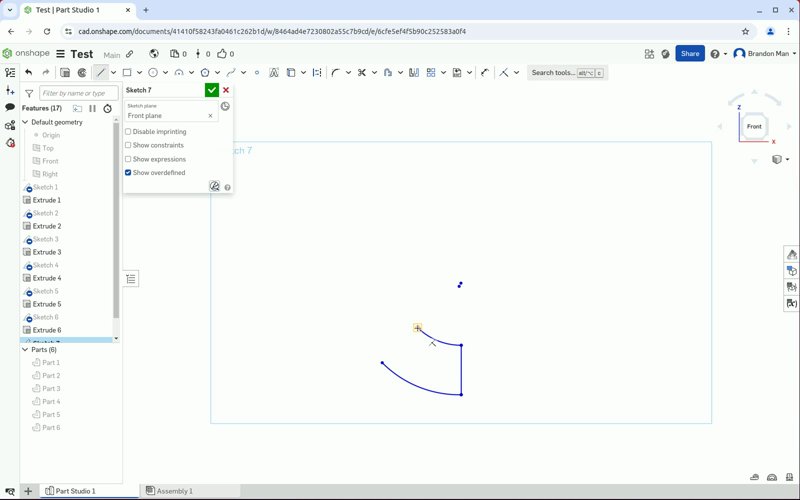
mouse_move(447, 327)
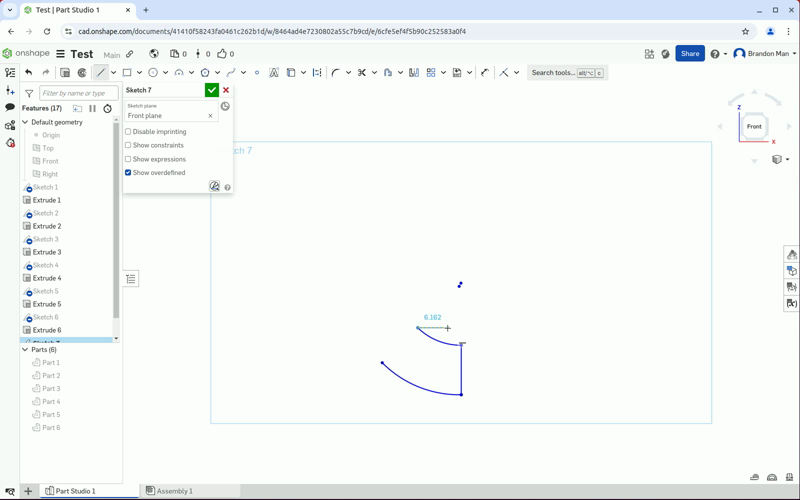
key_down(shift)
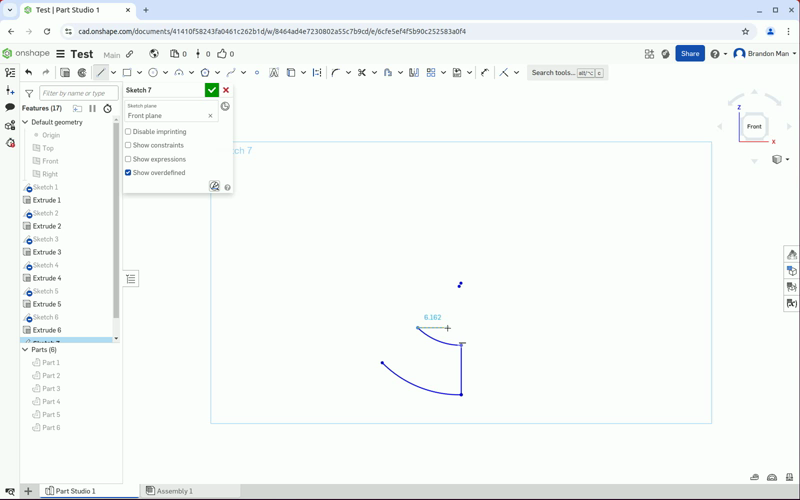
mouse_move(382, 362)
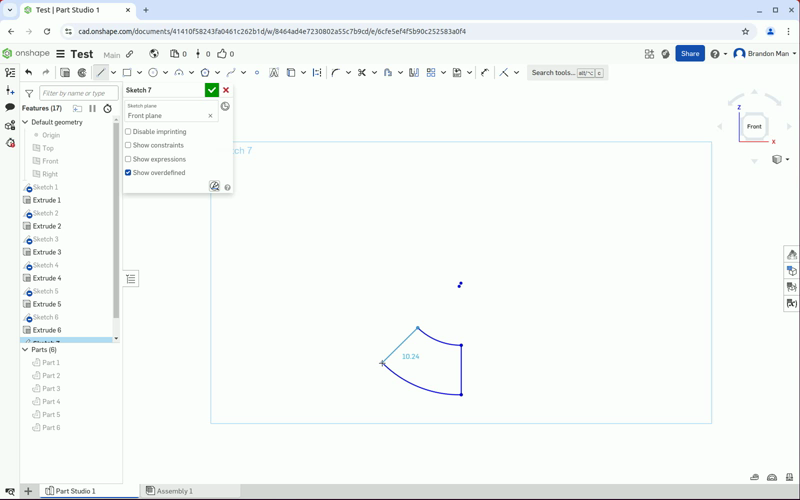
key_up(shift)
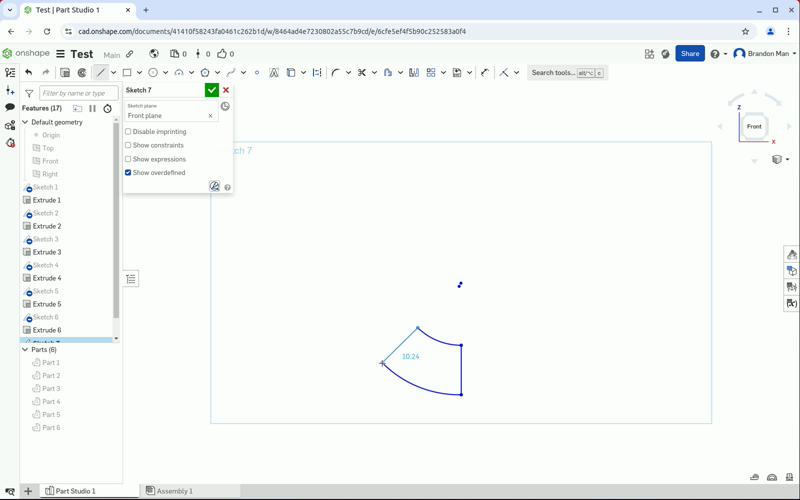
click(382, 362)
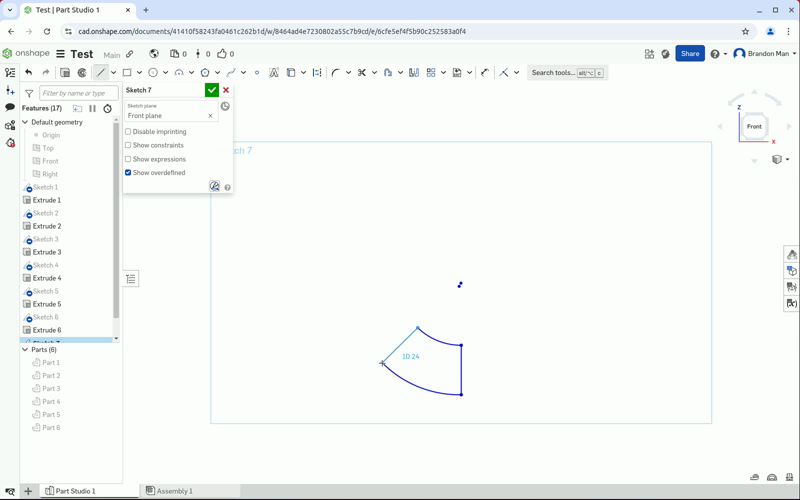
key(esc)
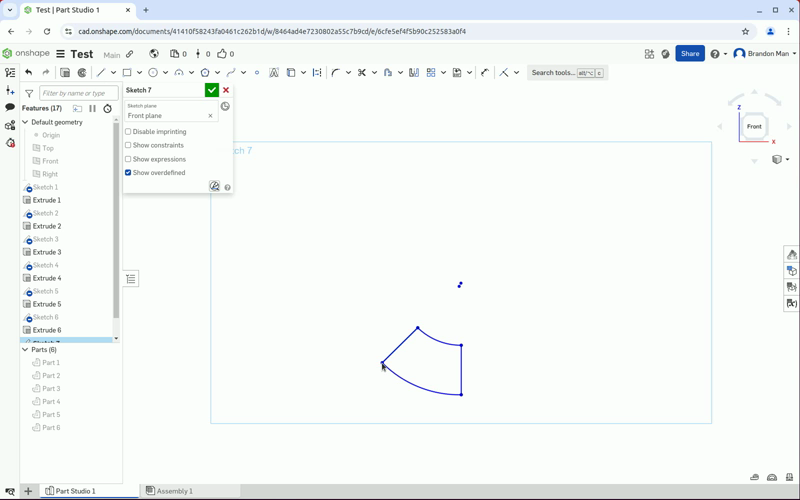
mouse_move(424, 377)
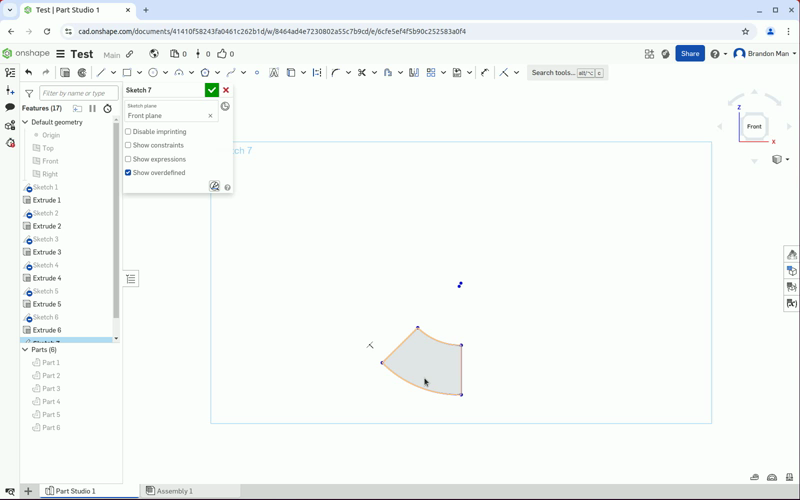
click(424, 377)
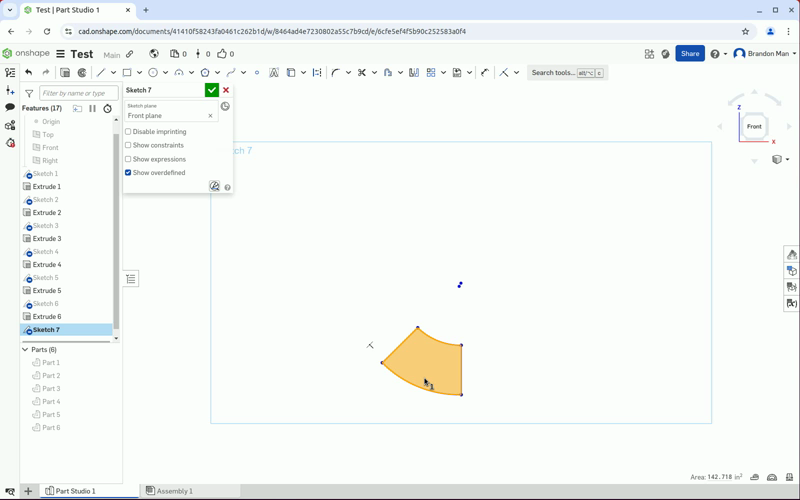
mouse_move(73, 352)
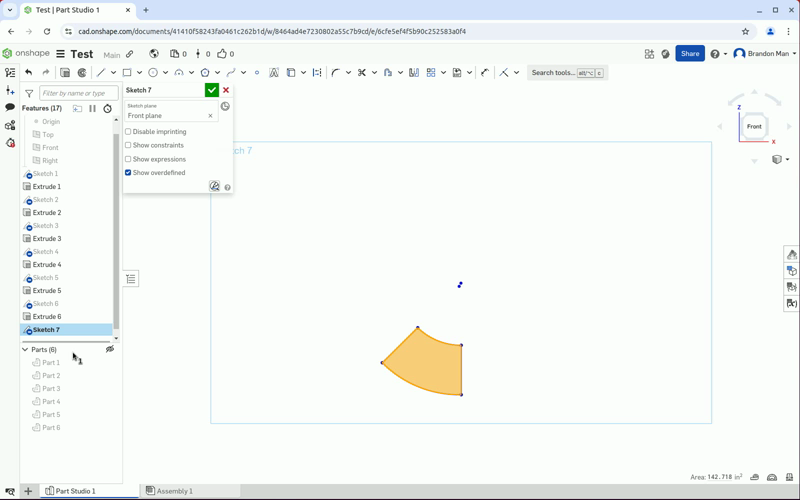
key(shift+y)
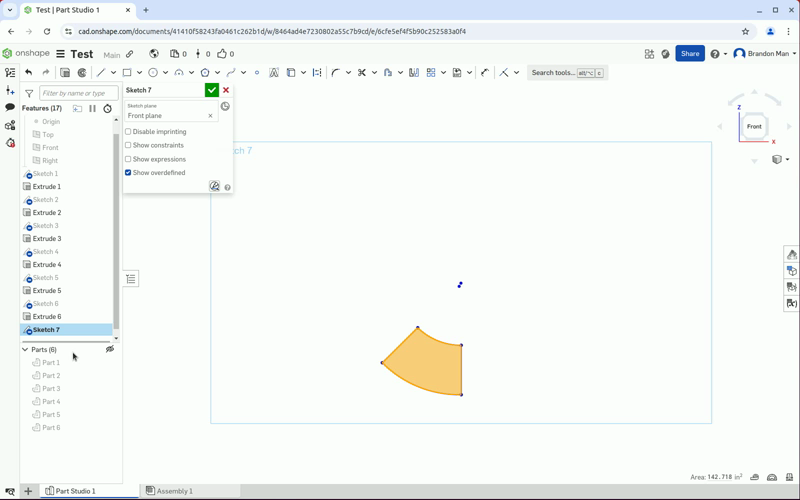
key(shift+e)
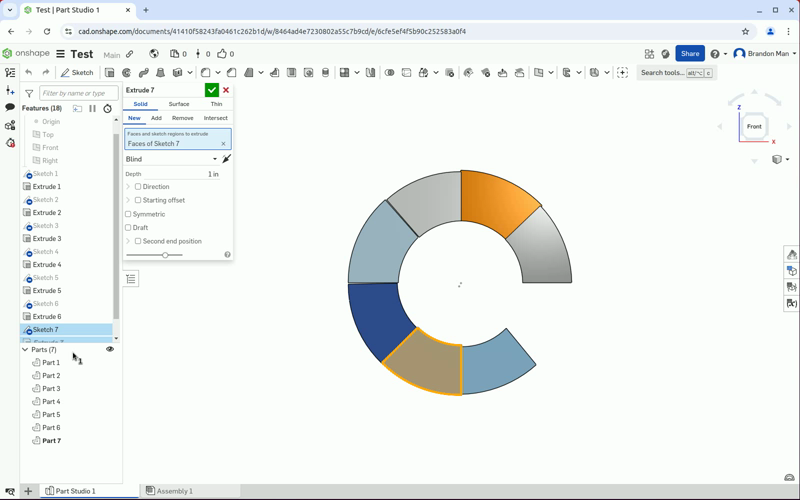
mouse_move(143, 106)
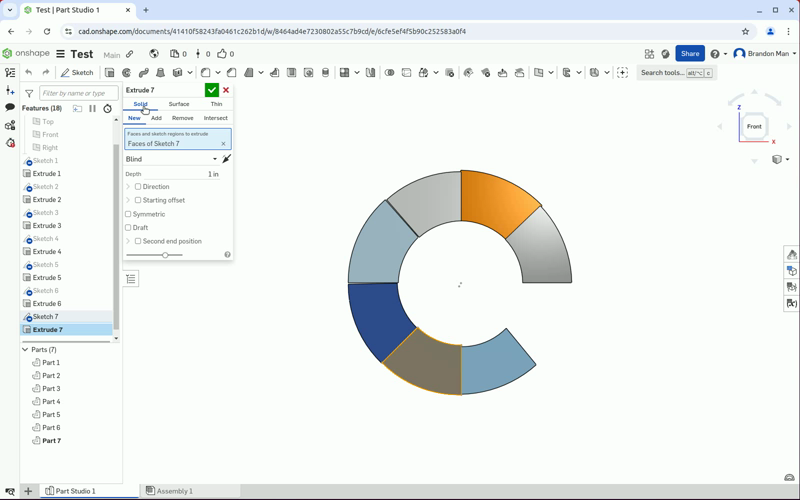
click(143, 106)
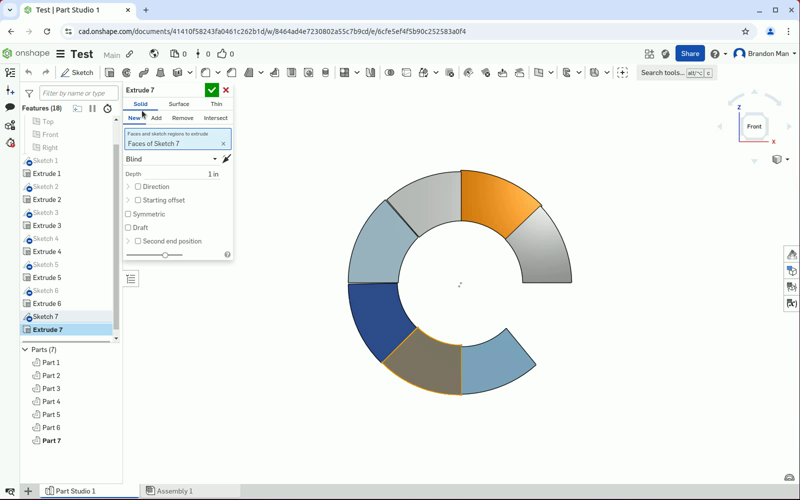
mouse_move(137, 120)
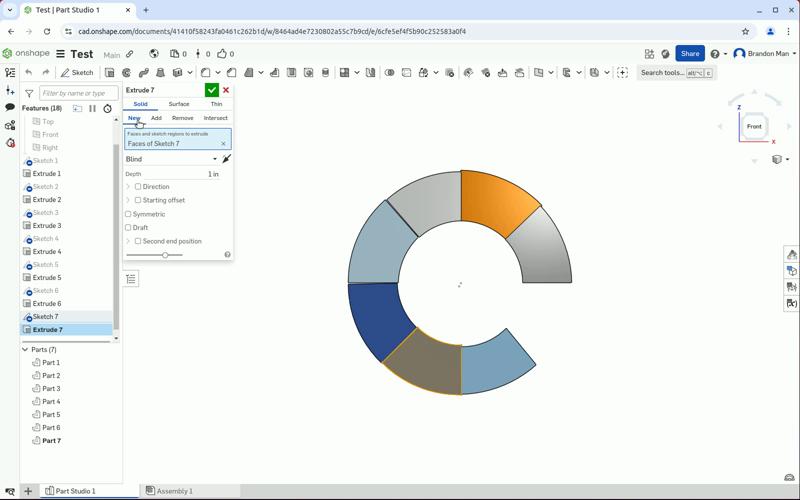
click(137, 120)
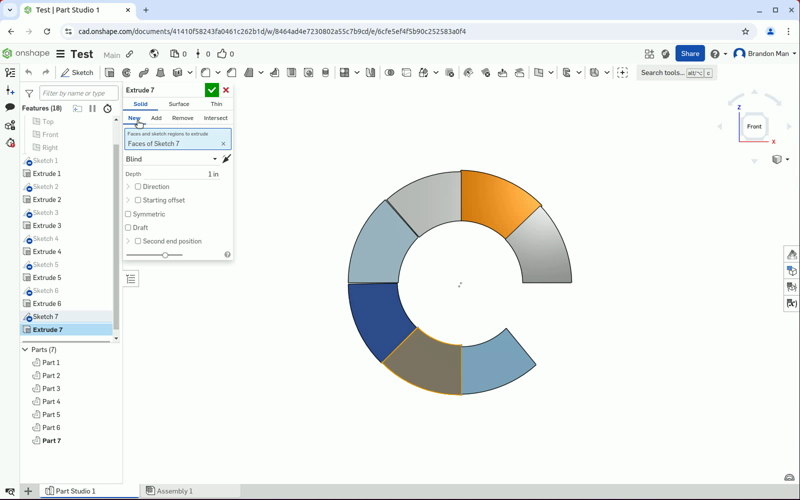
key(tab, 4)
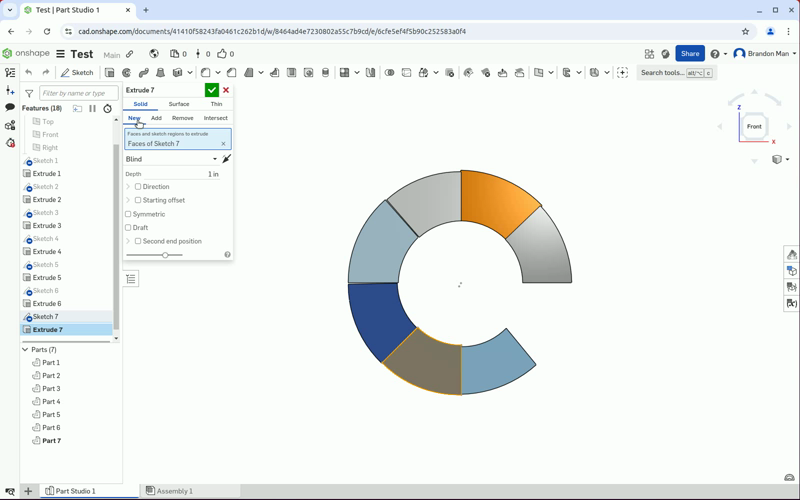
text(15.405)
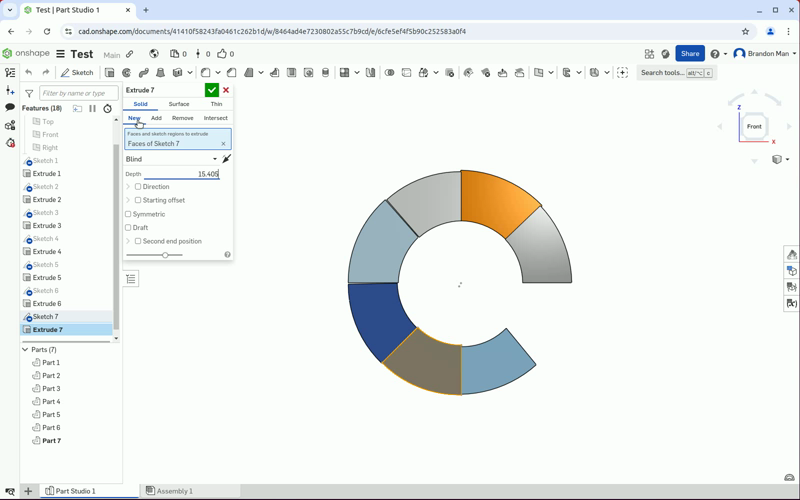
key(enter)
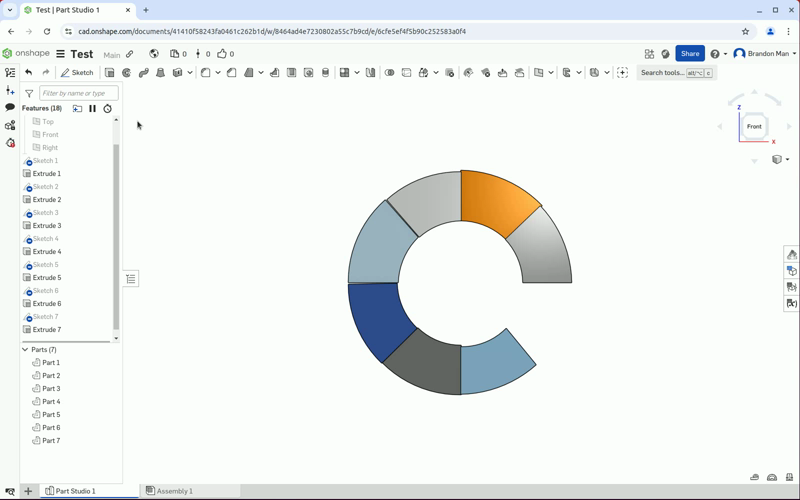
key(shift+h)
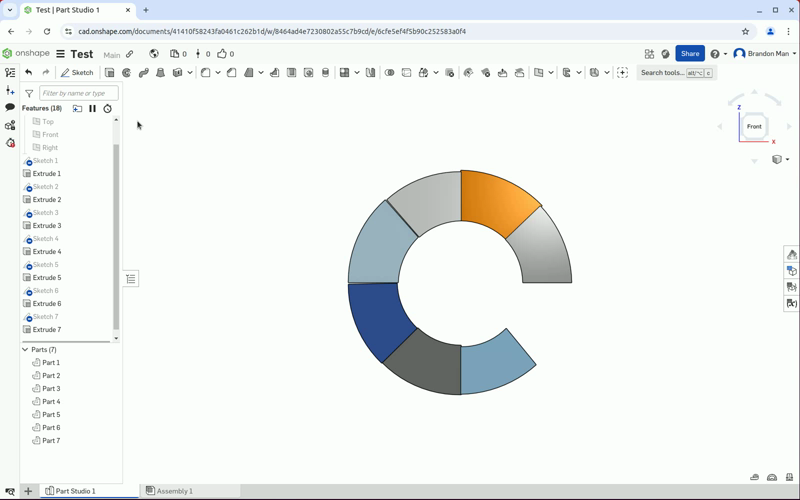
key(shift+h)
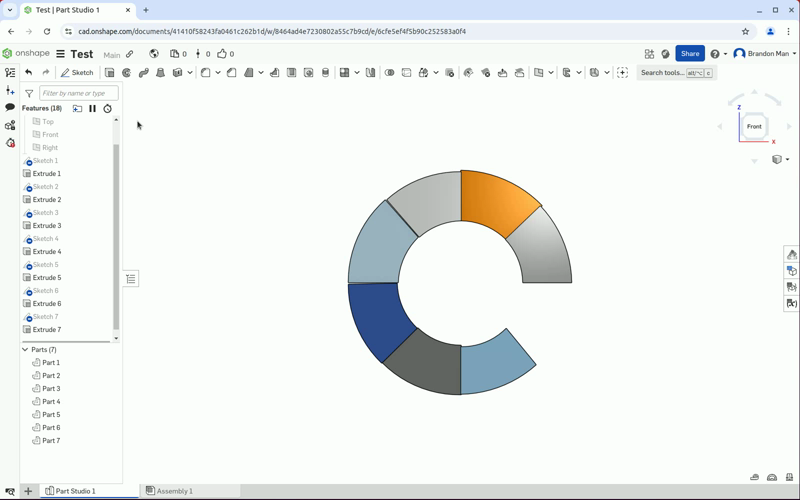
mouse_move(69, 163)
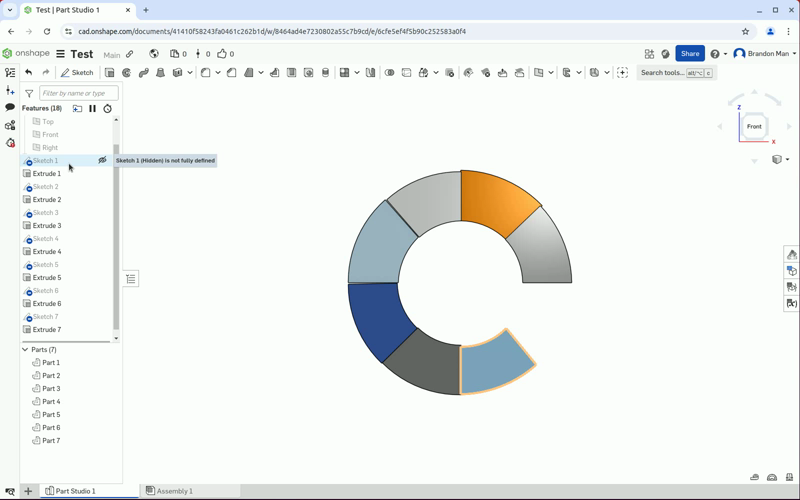
click(69, 163)
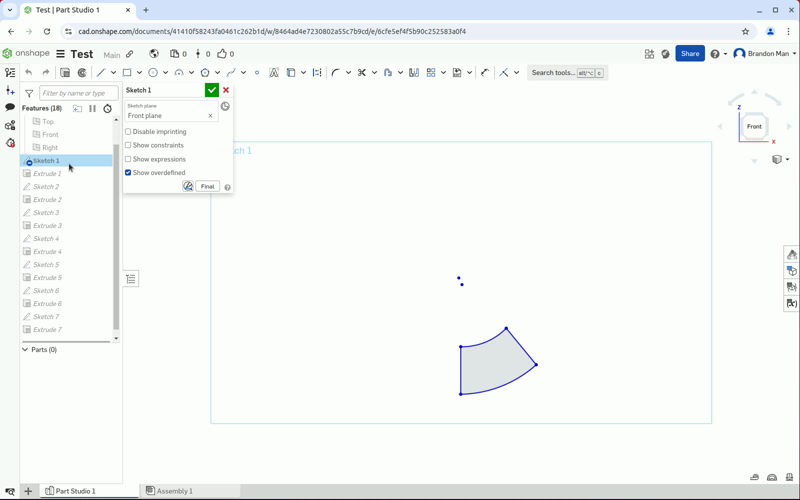
mouse_move(229, 92)
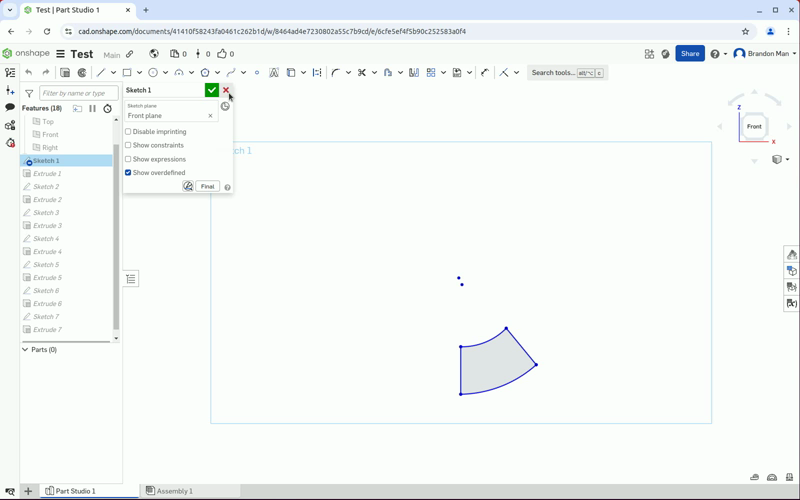
click(229, 92)
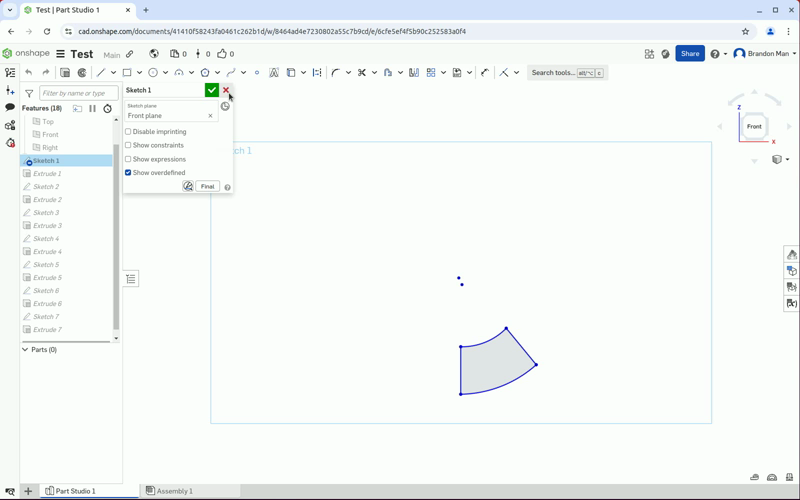
key(shift+s)
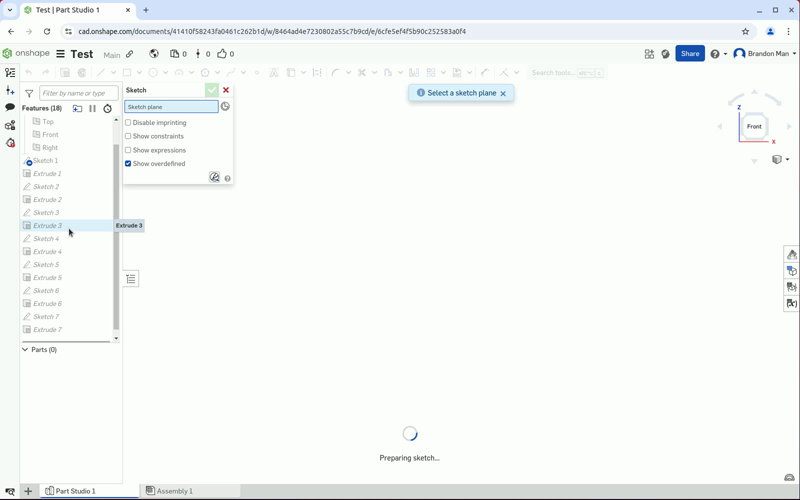
scroll(3)
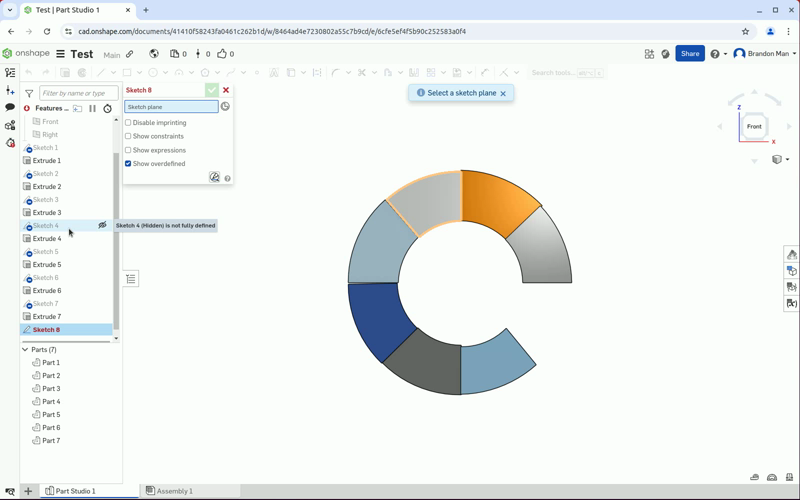
mouse_move(69, 124)
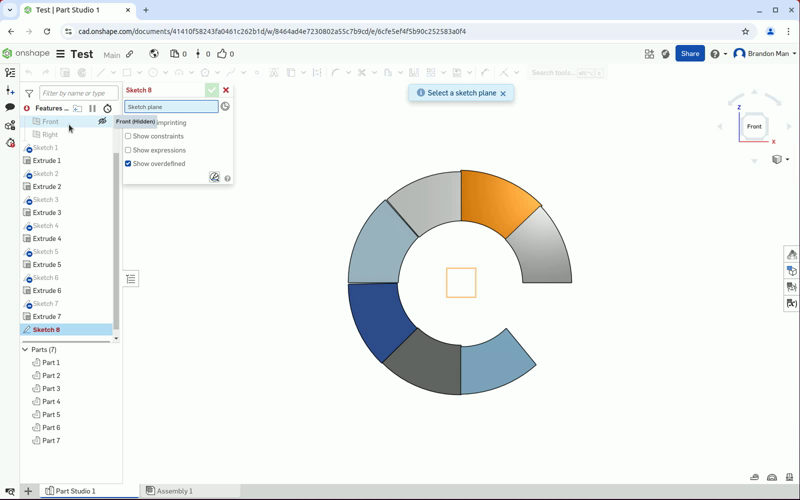
click(69, 124)
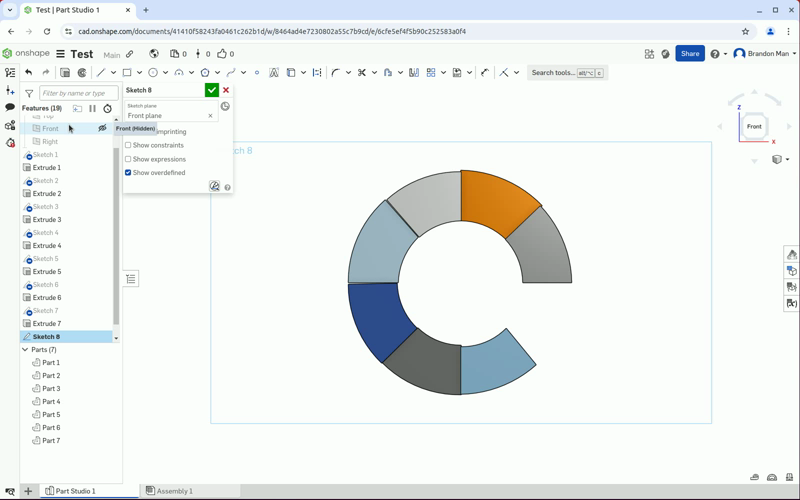
mouse_move(73, 352)
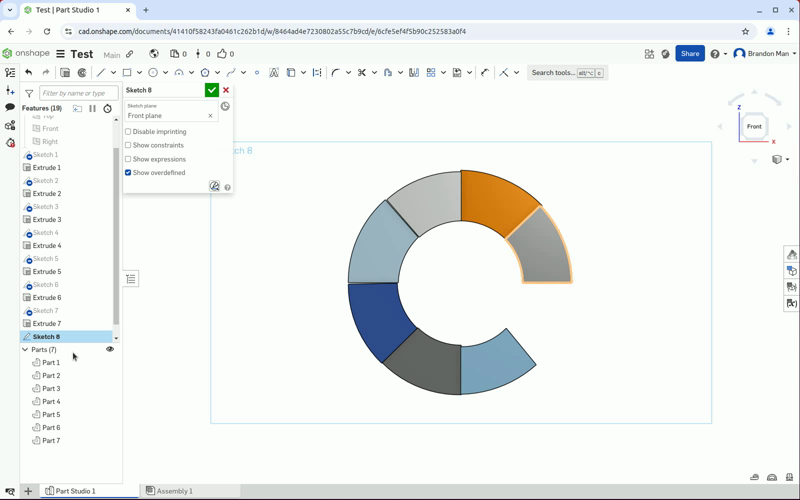
key(y)
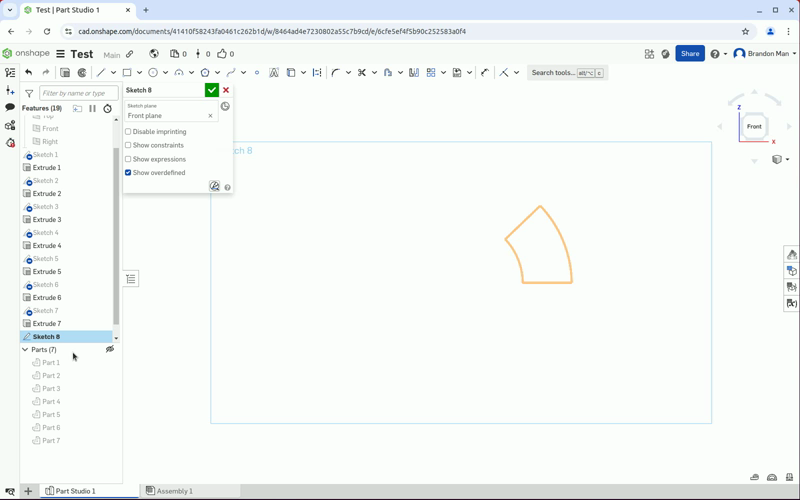
key(l)
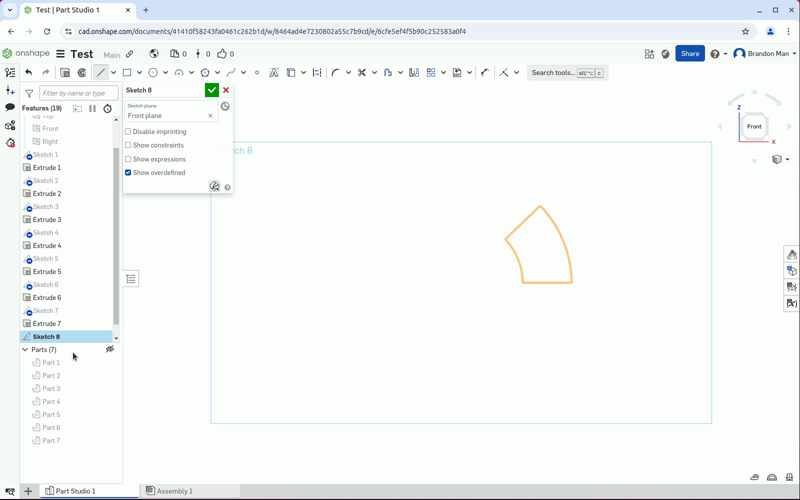
key_down(shift)
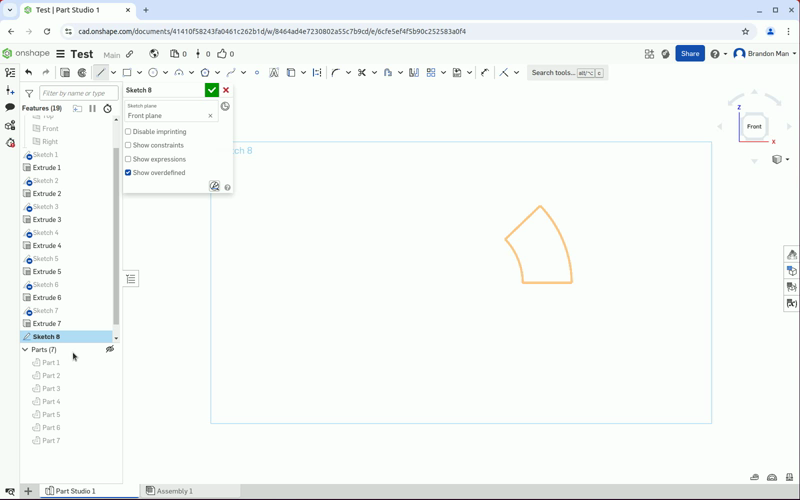
mouse_move(505, 326)
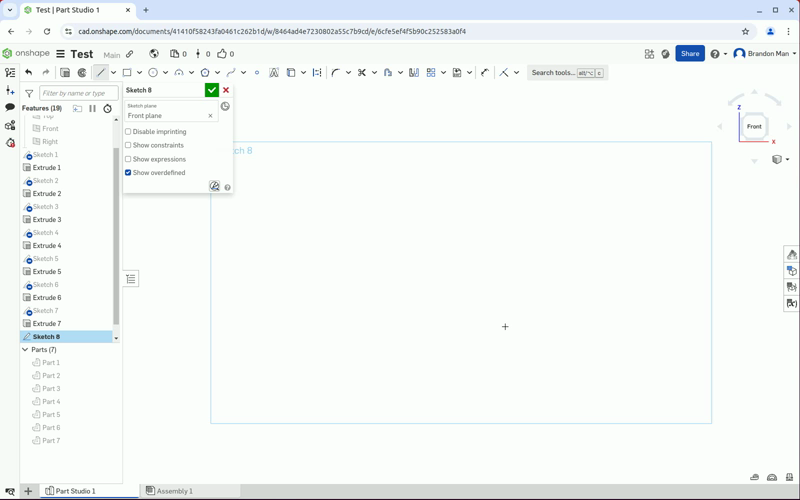
click(505, 326)
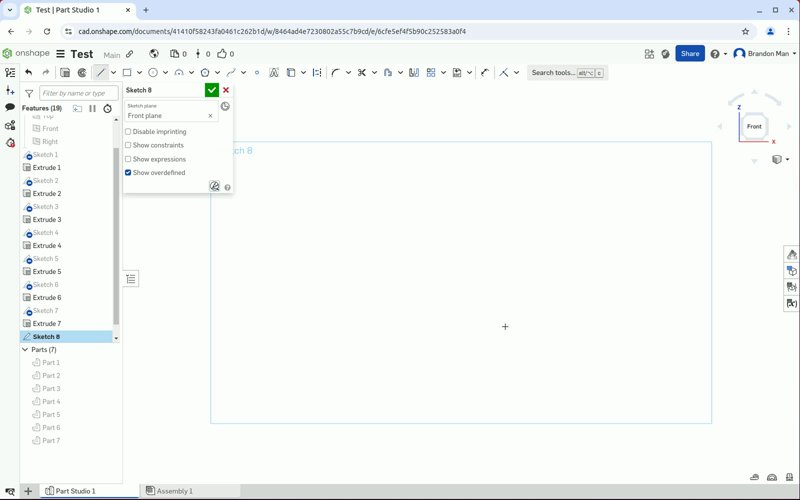
key_up(shift)
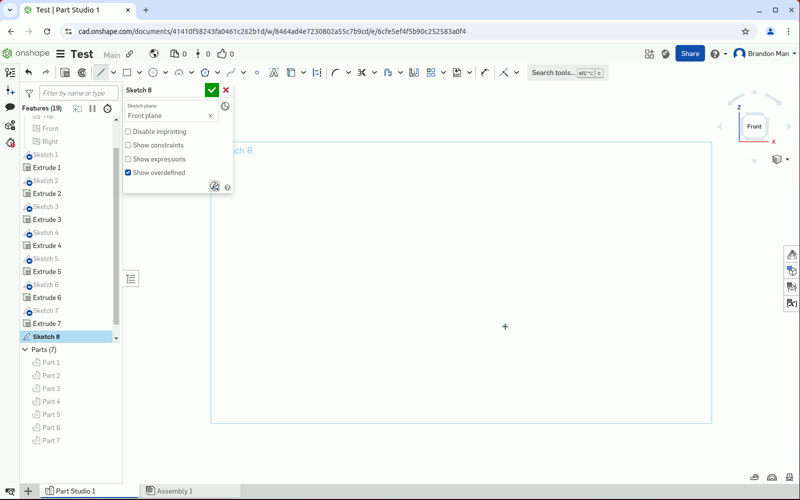
key_down(shift)
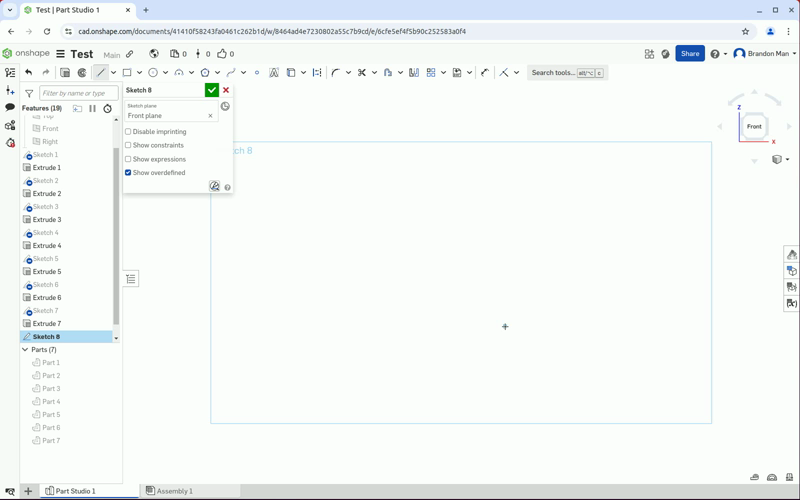
mouse_move(535, 326)
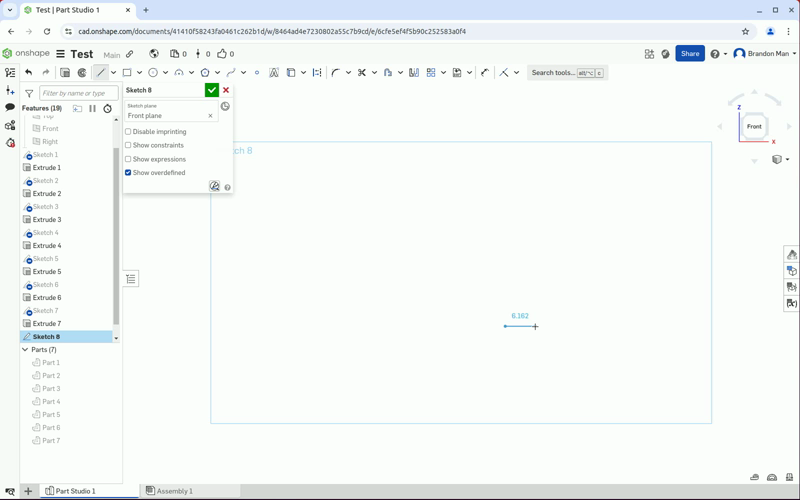
mouse_move(537, 364)
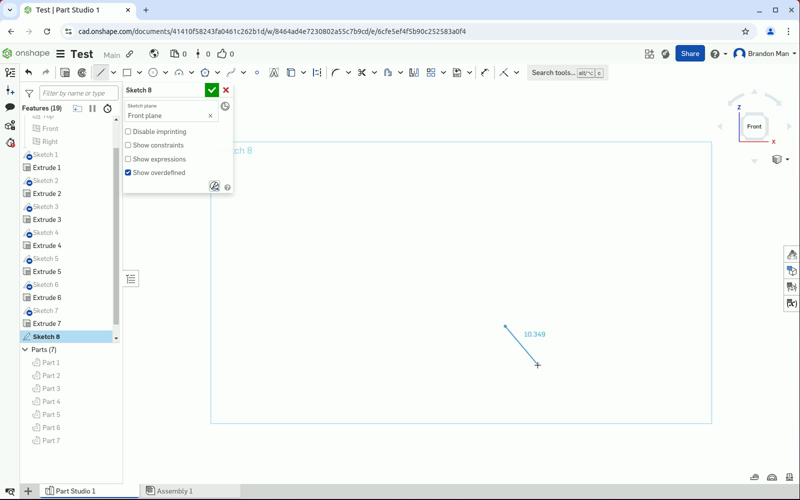
click(537, 364)
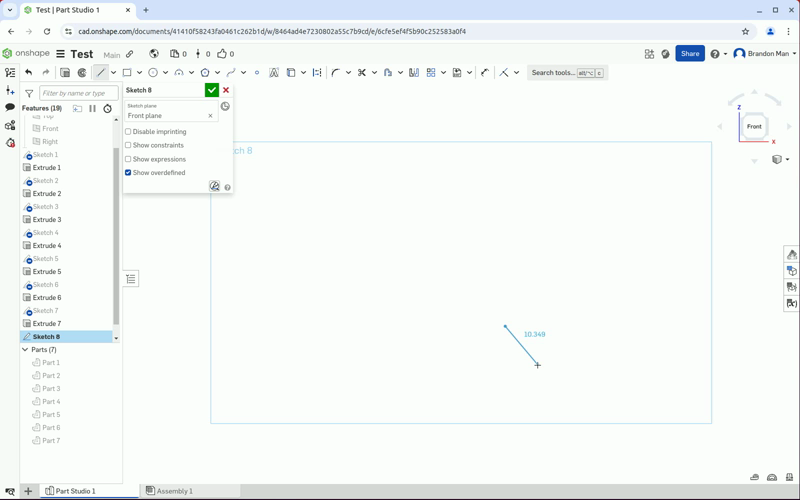
key_up(shift)
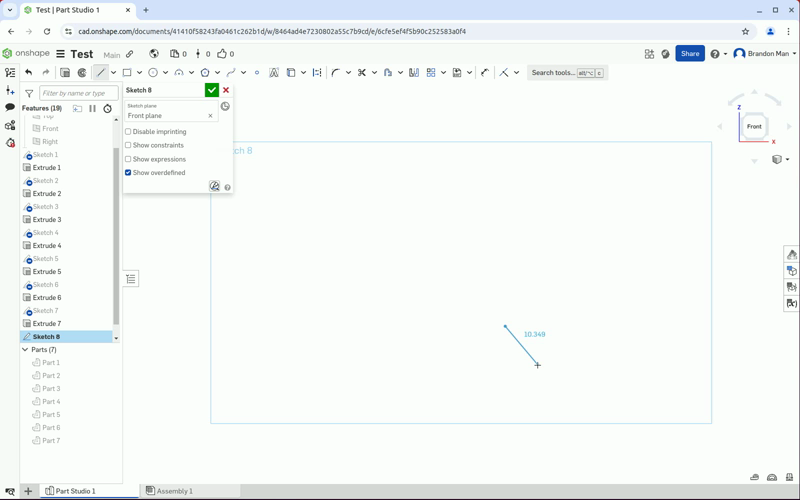
key(esc)
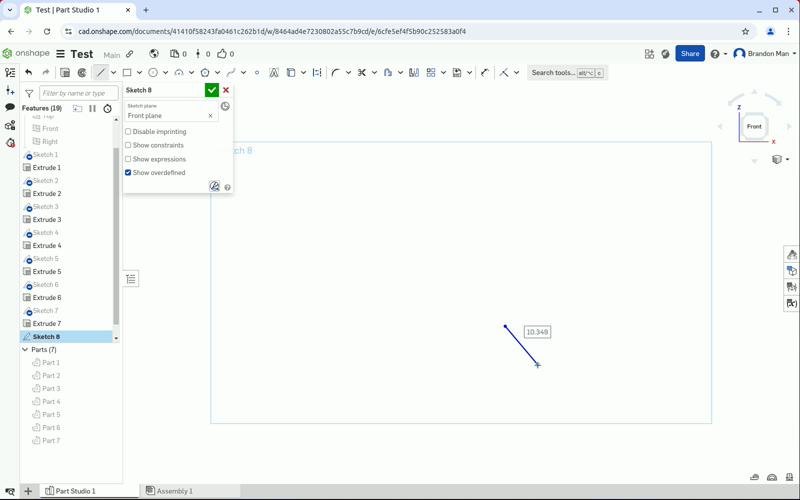
key(a)
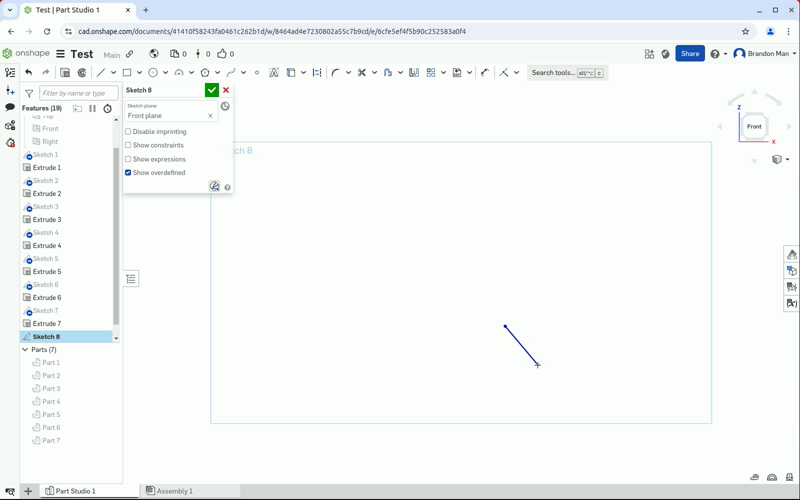
mouse_move(537, 364)
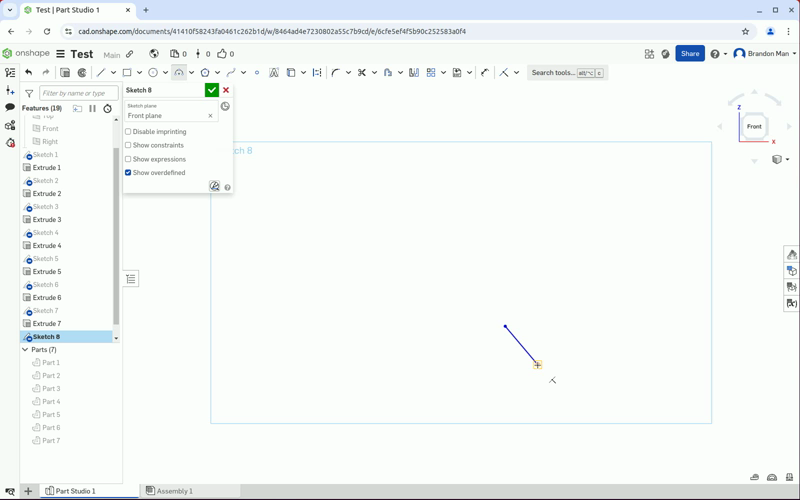
click(537, 364)
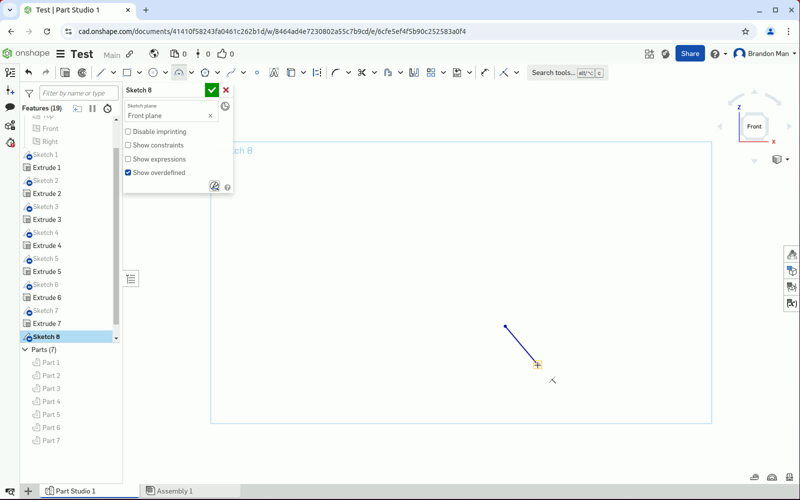
key_down(shift)
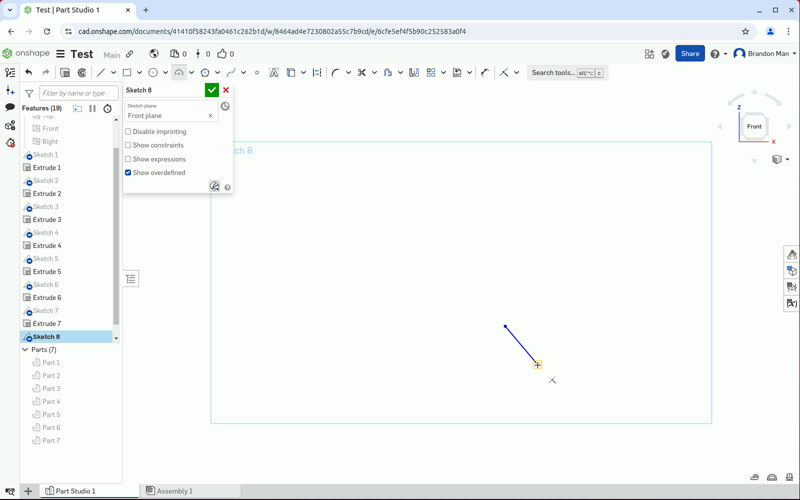
mouse_move(573, 282)
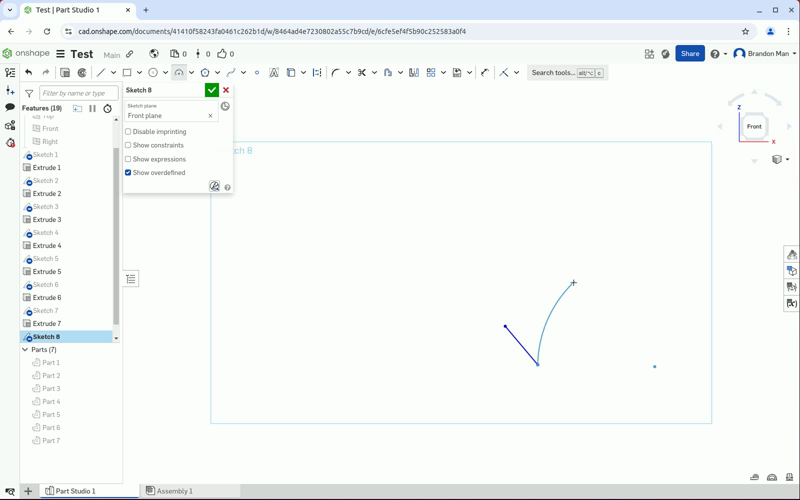
click(573, 282)
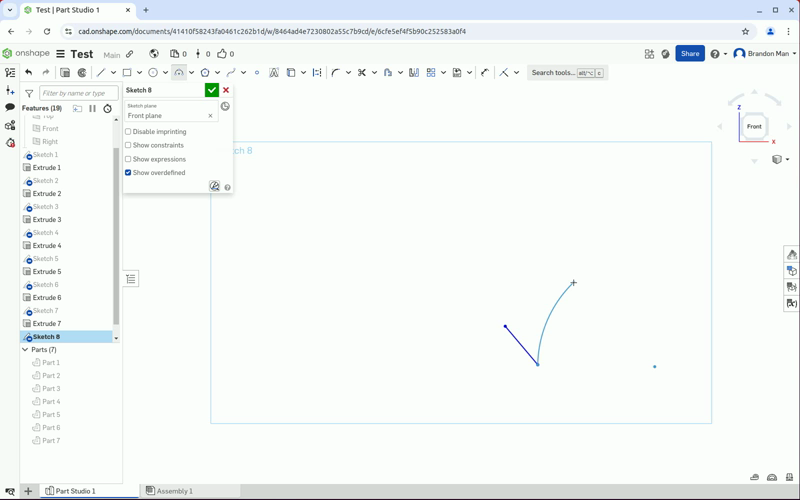
mouse_move(564, 327)
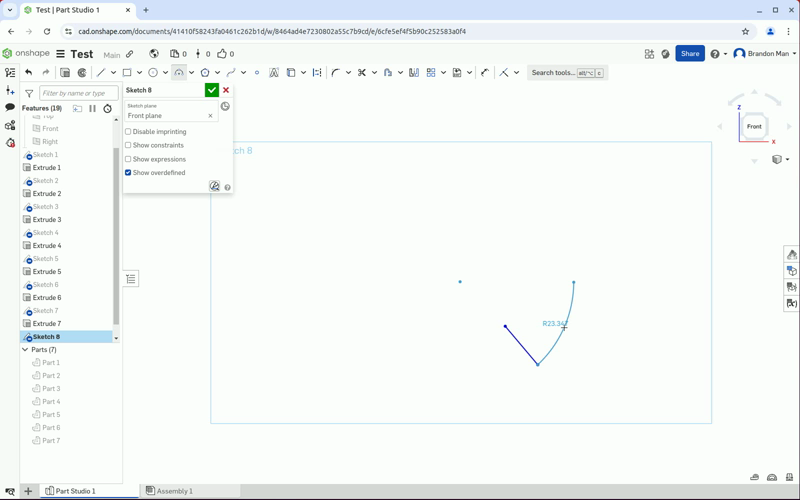
click(564, 327)
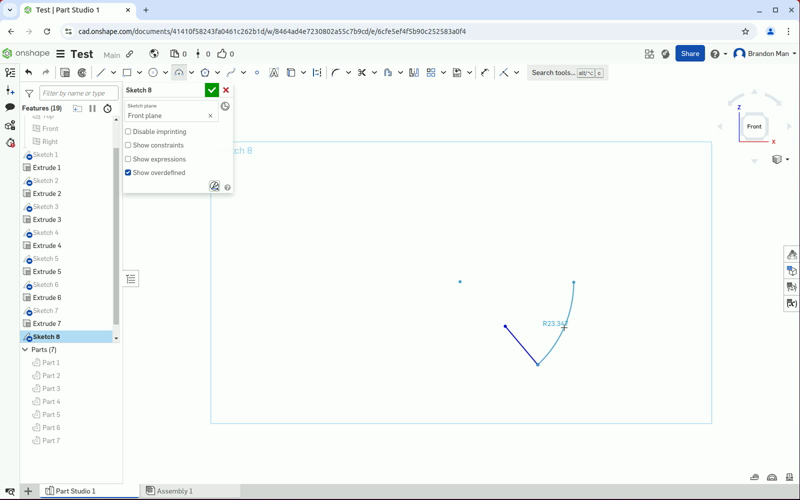
key_up(shift)
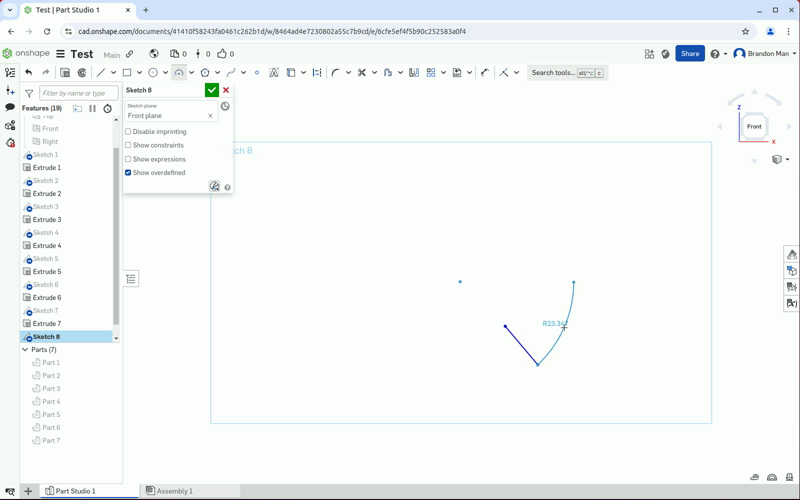
key(esc)
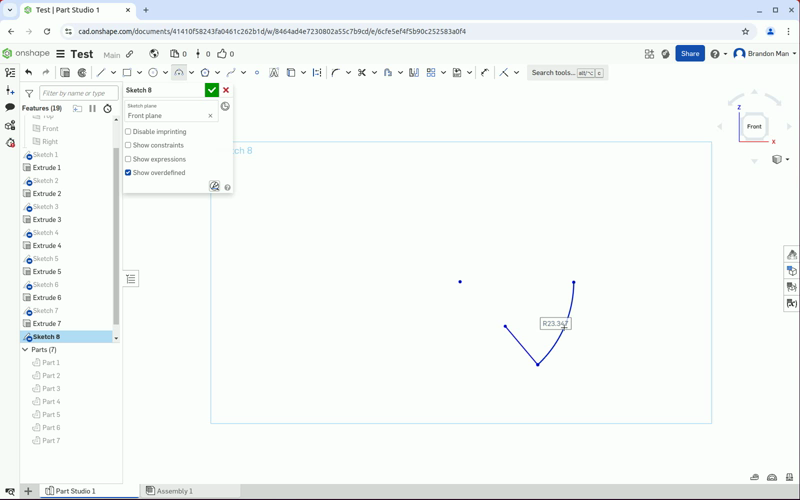
key(l)
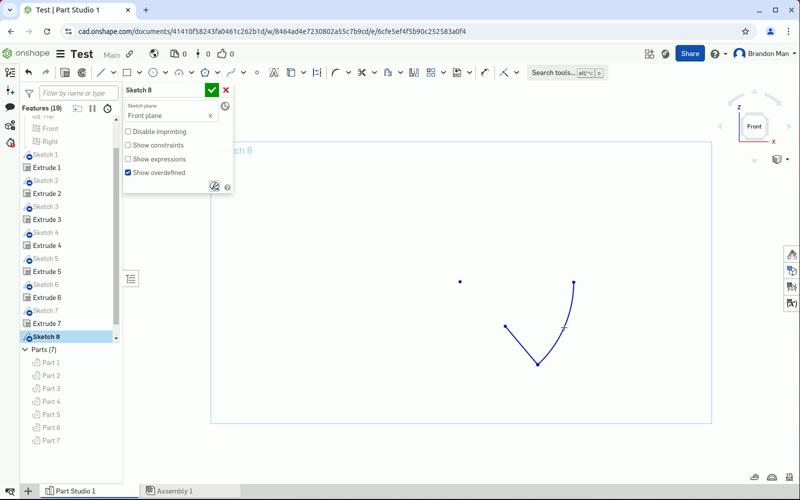
mouse_move(573, 282)
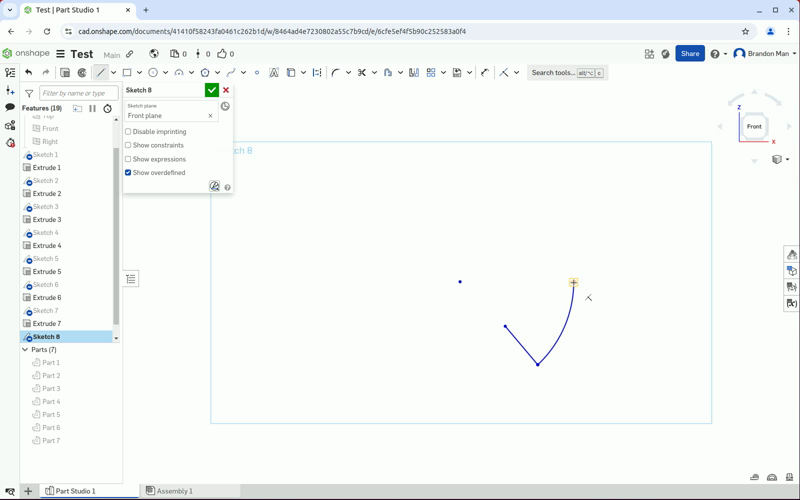
click(573, 282)
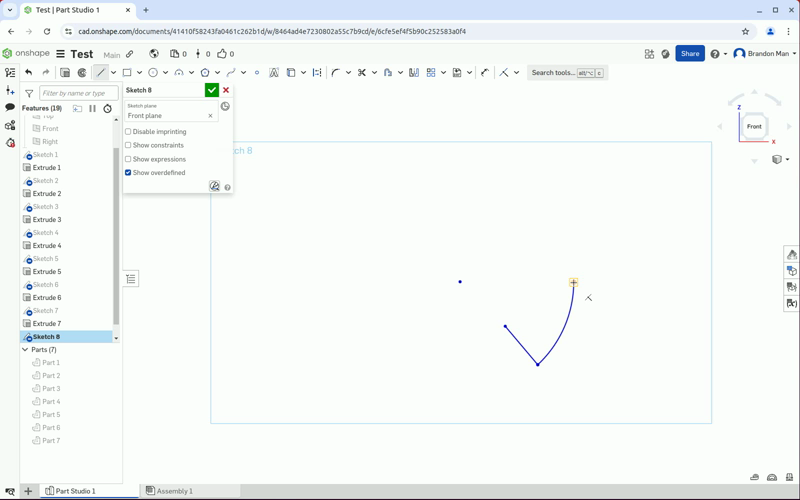
key_down(shift)
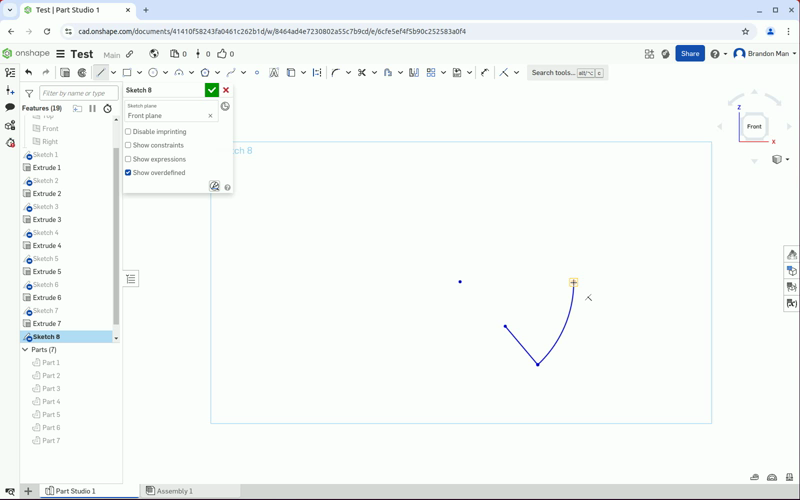
mouse_move(589, 282)
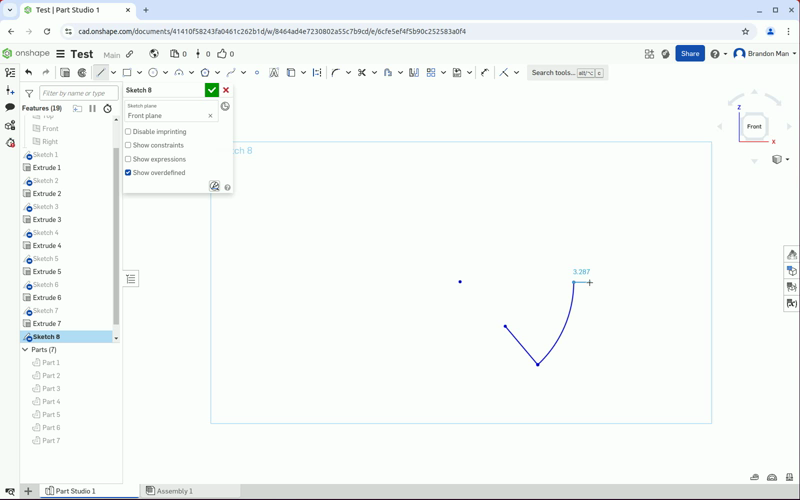
mouse_move(523, 282)
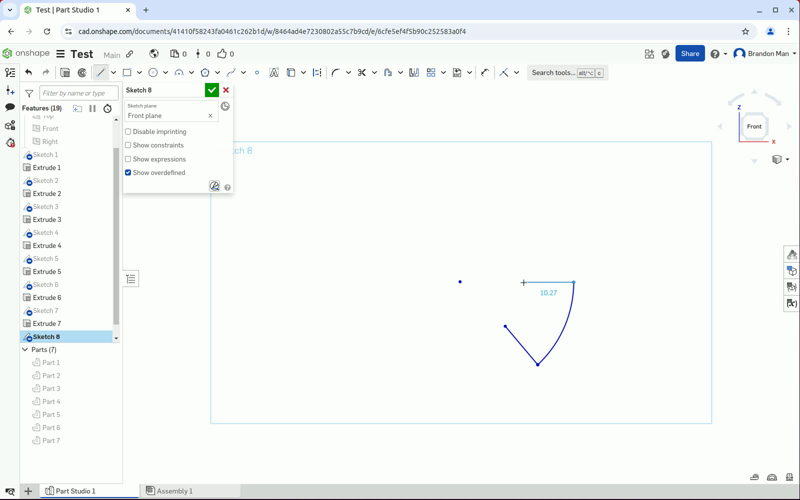
click(523, 282)
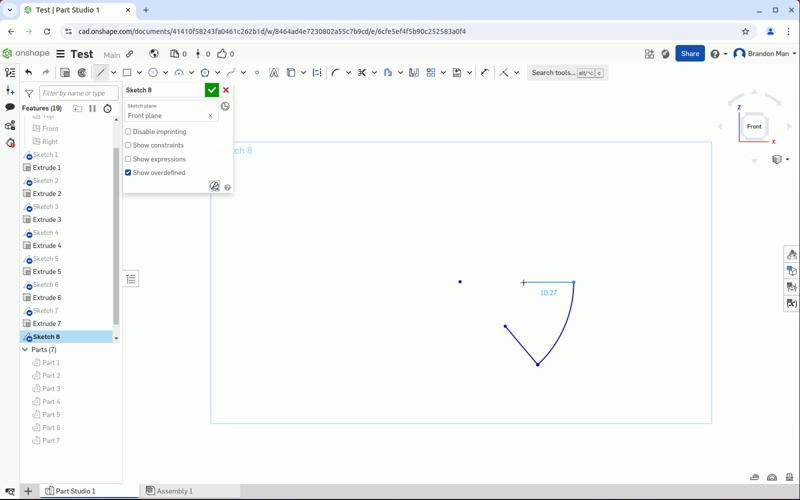
key_up(shift)
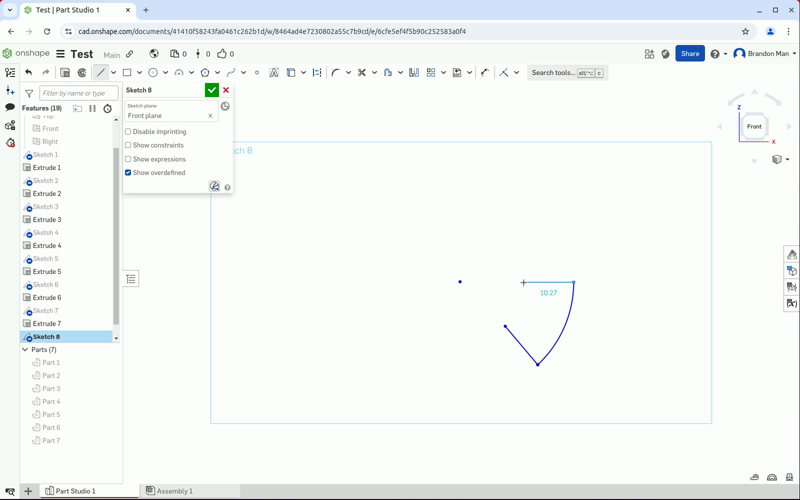
key(esc)
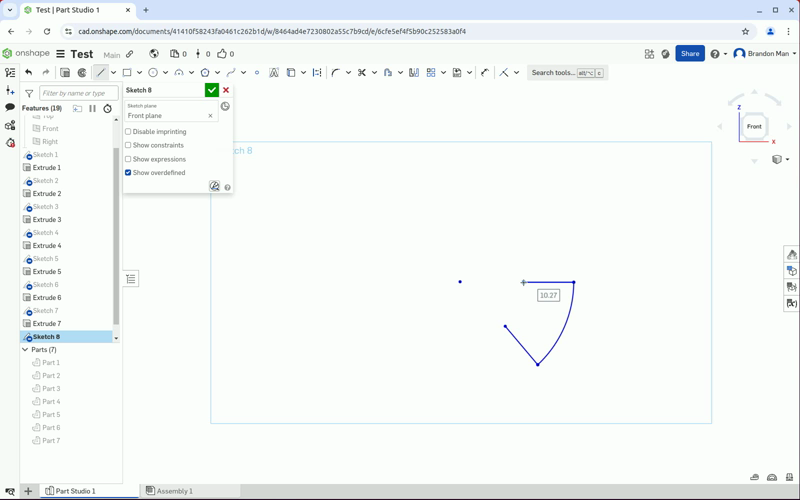
key(a)
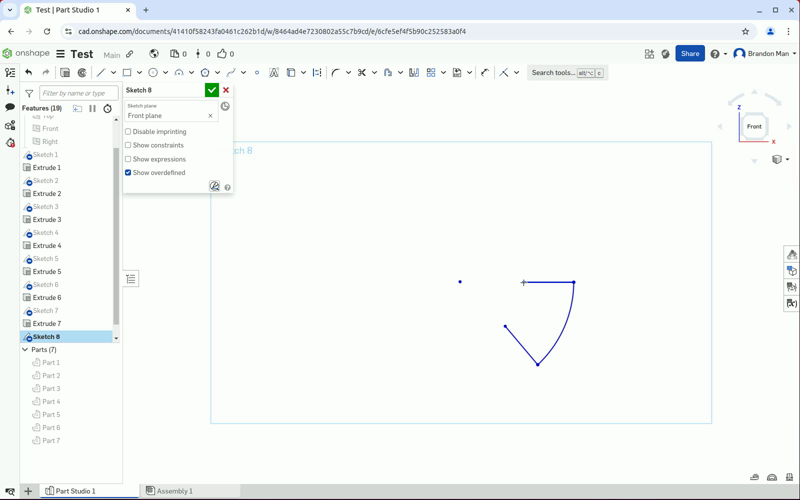
mouse_move(523, 282)
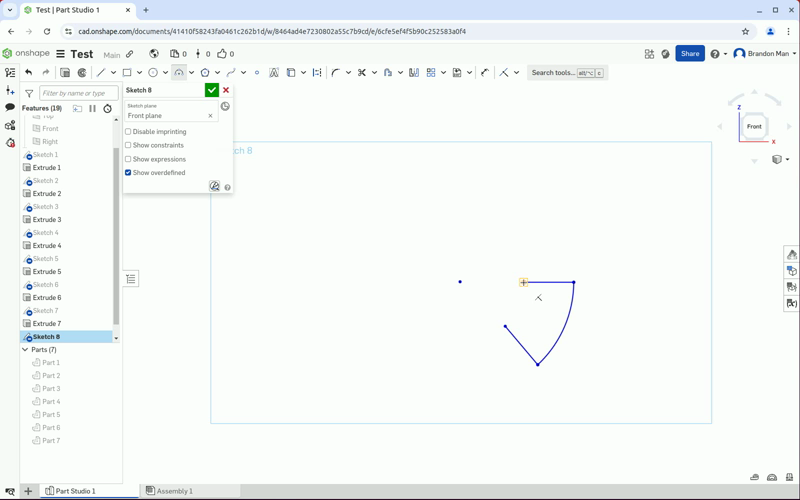
click(523, 282)
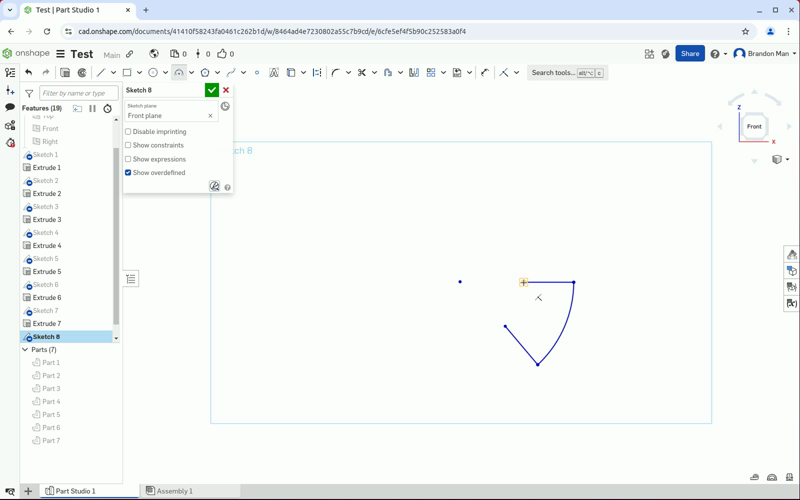
mouse_move(505, 326)
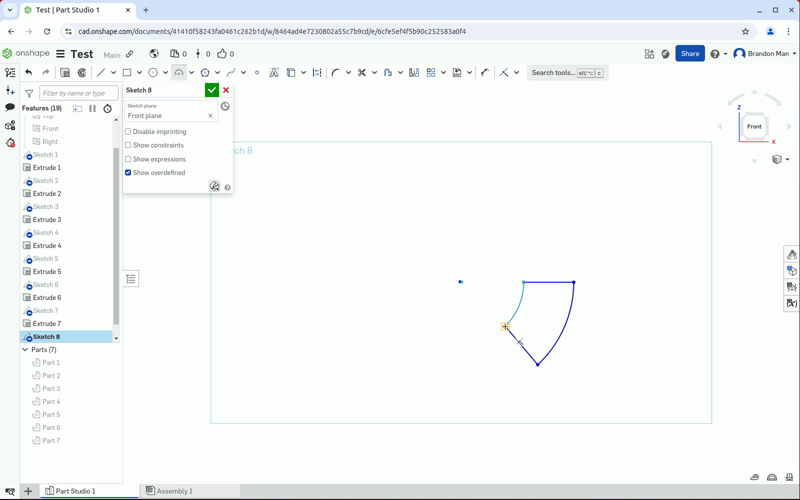
click(505, 326)
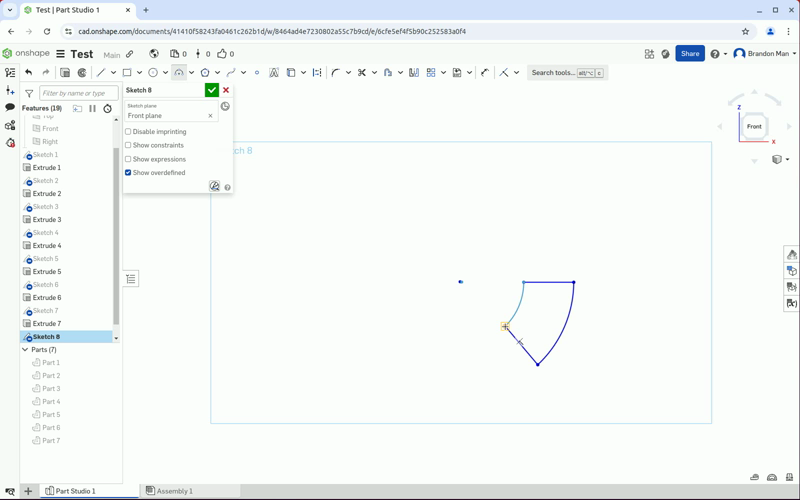
key_down(shift)
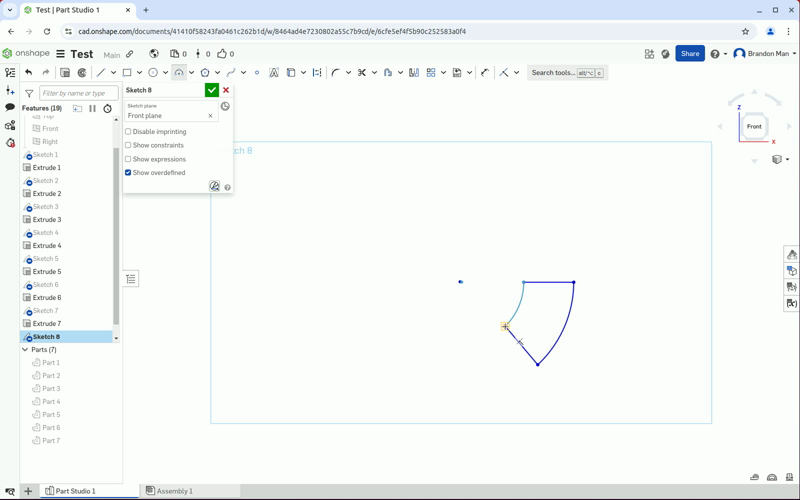
mouse_move(518, 306)
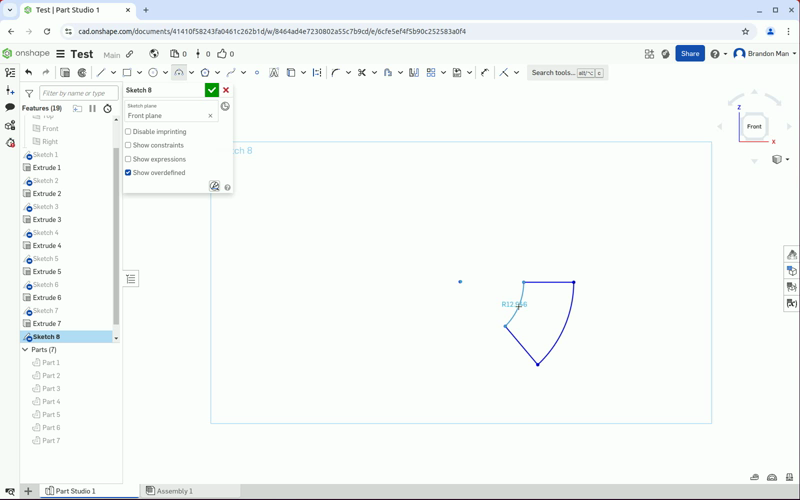
click(518, 306)
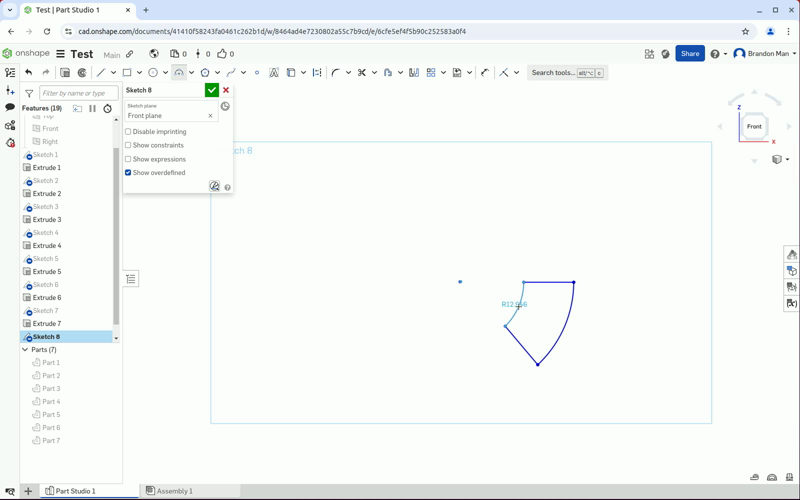
key_up(shift)
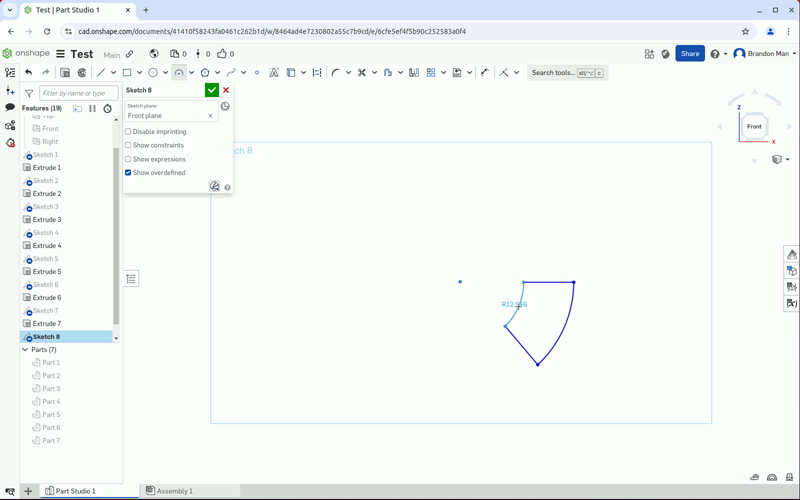
key(esc)
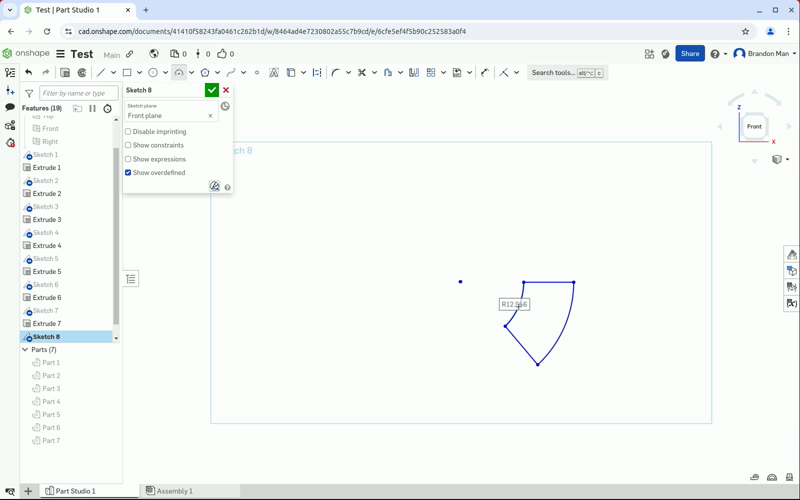
mouse_move(558, 316)
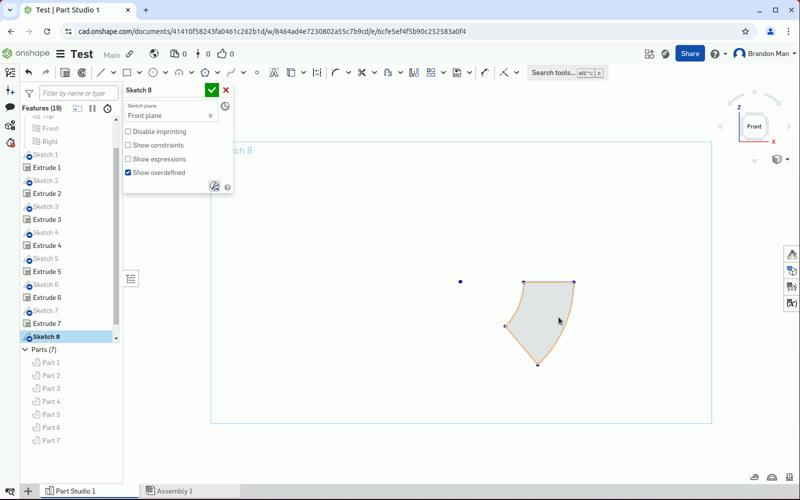
click(558, 316)
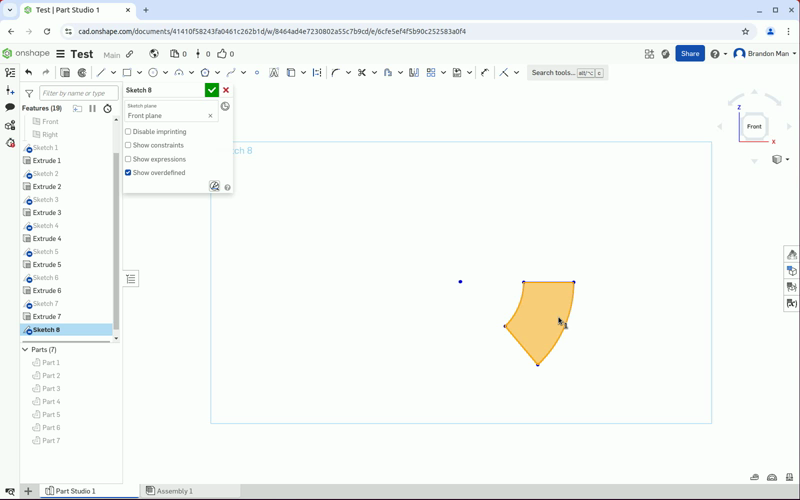
mouse_move(73, 352)
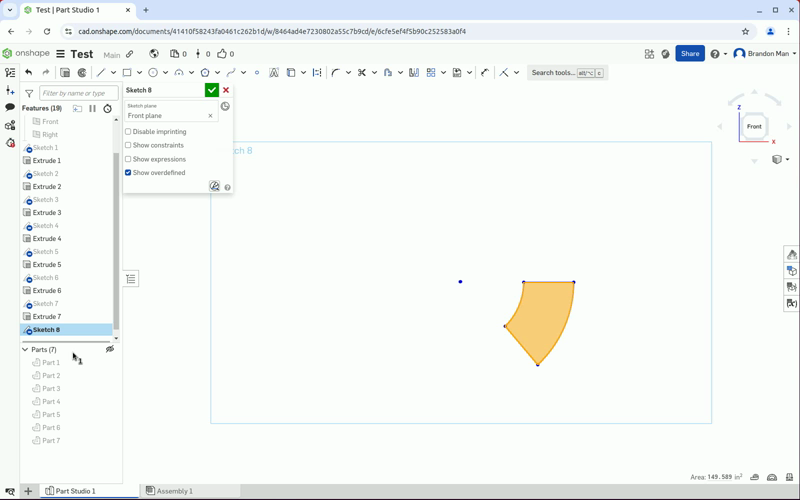
key(shift+y)
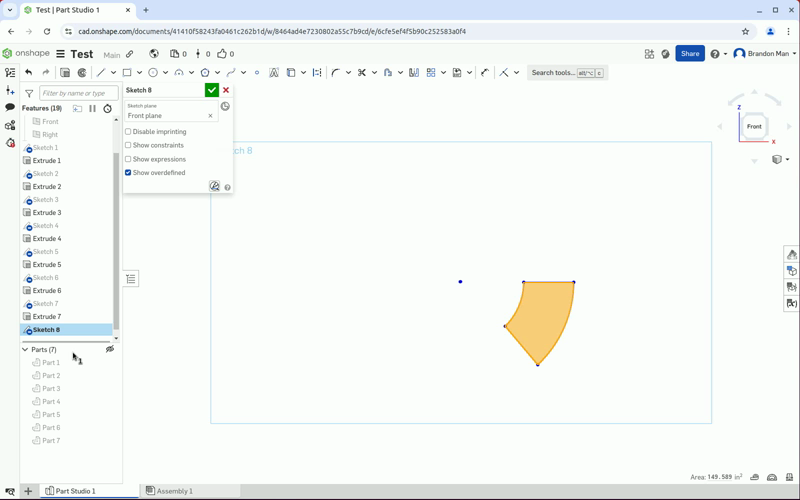
key(shift+e)
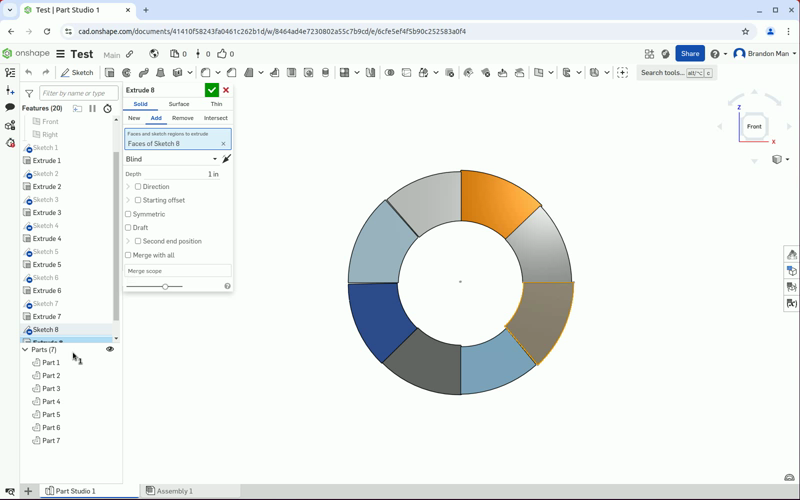
mouse_move(143, 106)
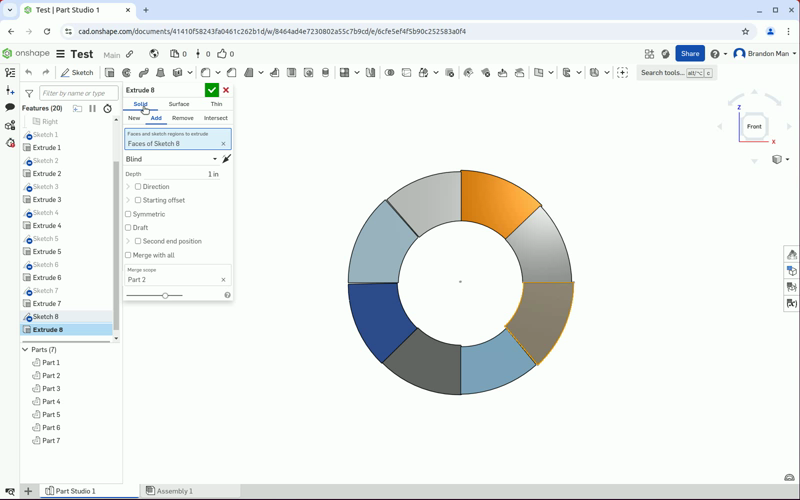
click(143, 106)
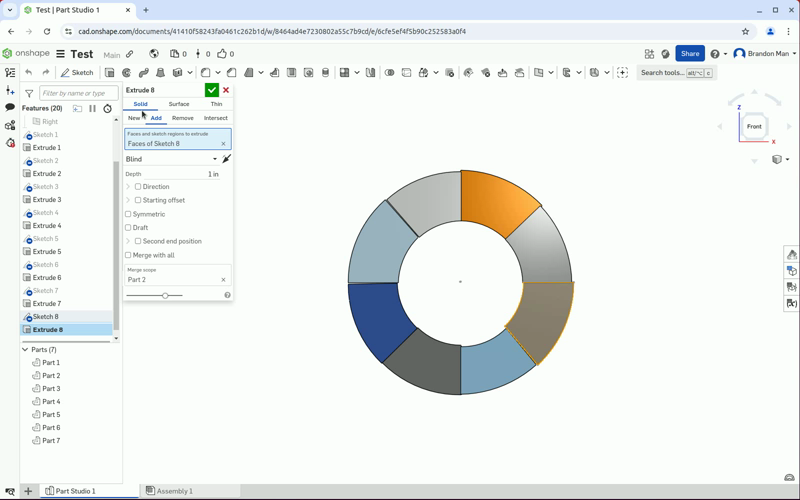
mouse_move(137, 120)
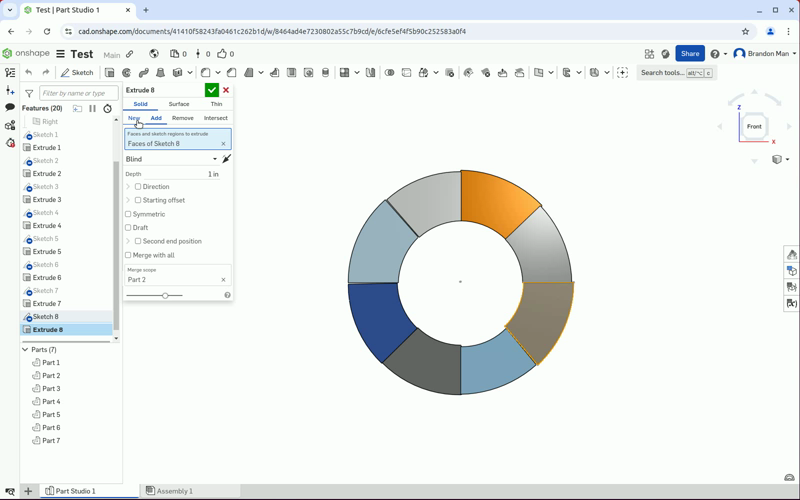
click(137, 120)
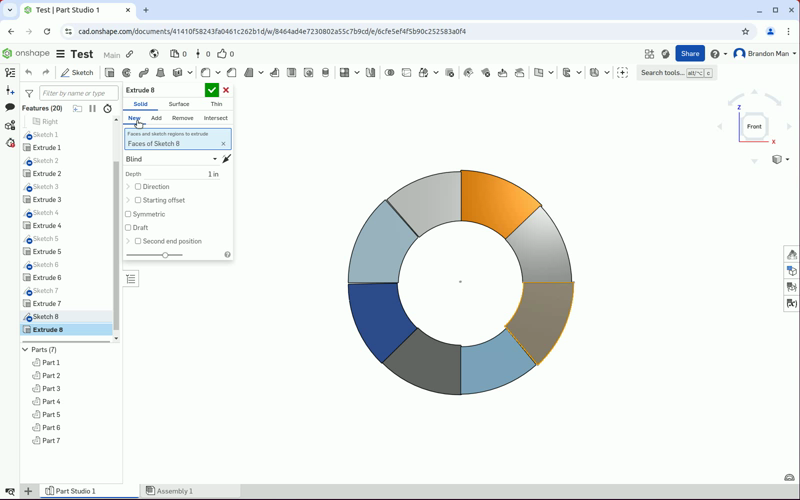
key(tab, 4)
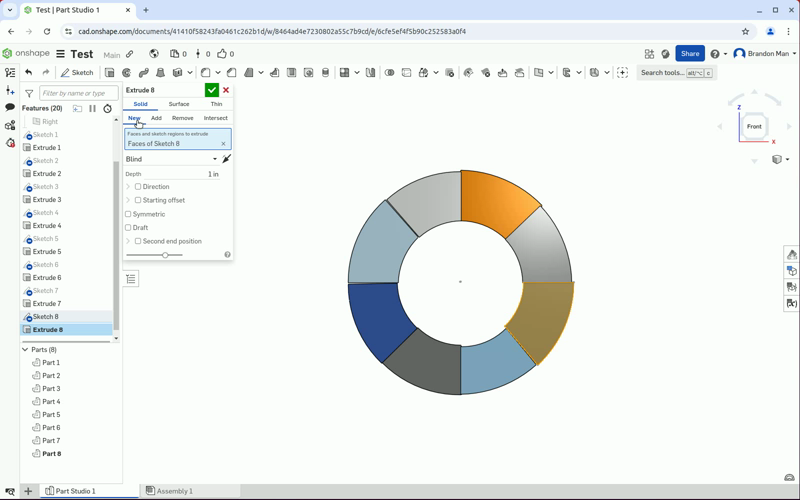
text(15.405)
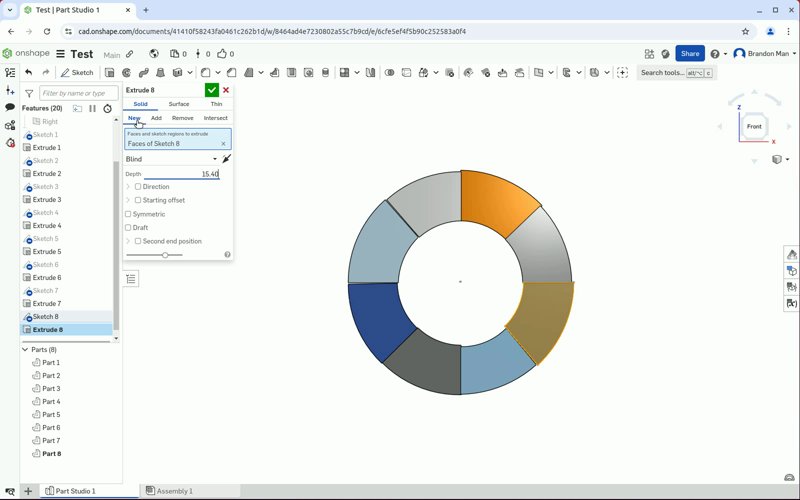
key(enter)
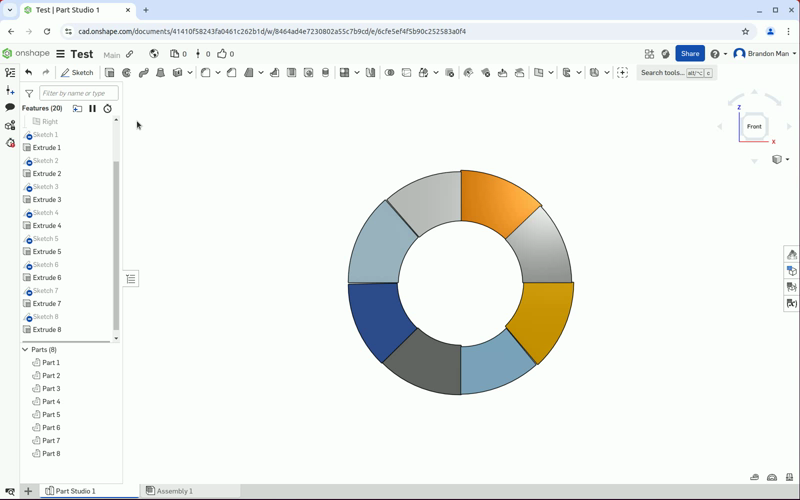
key(shift+h)
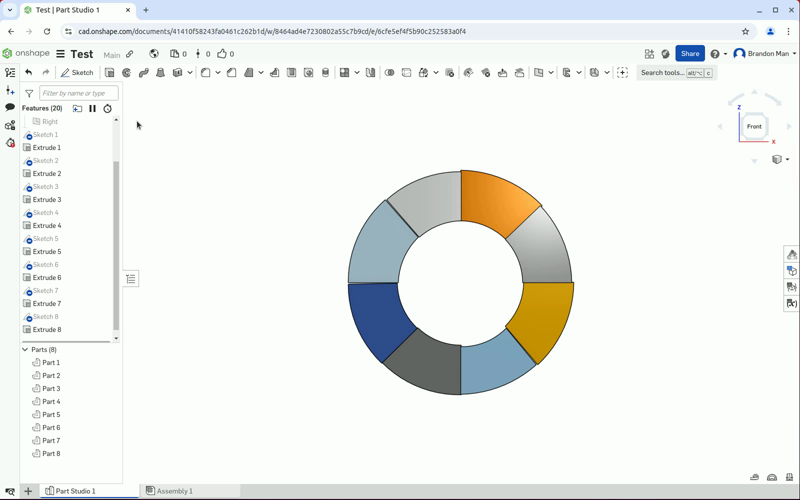
key(shift+h)
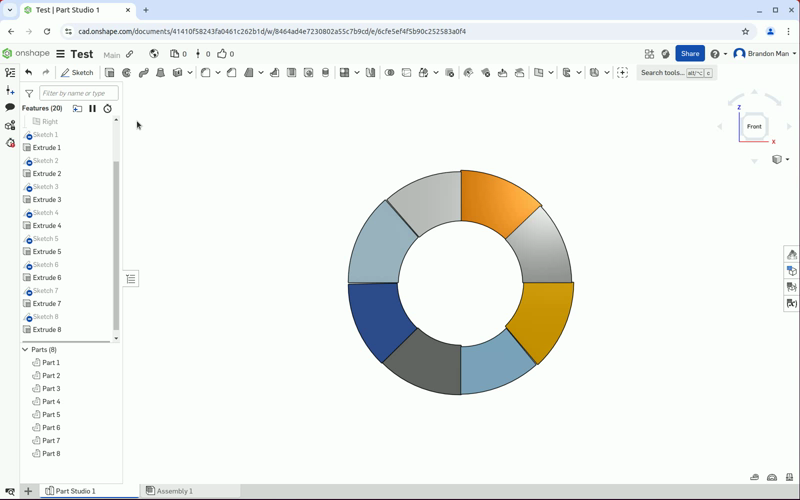
mouse_move(69, 137)
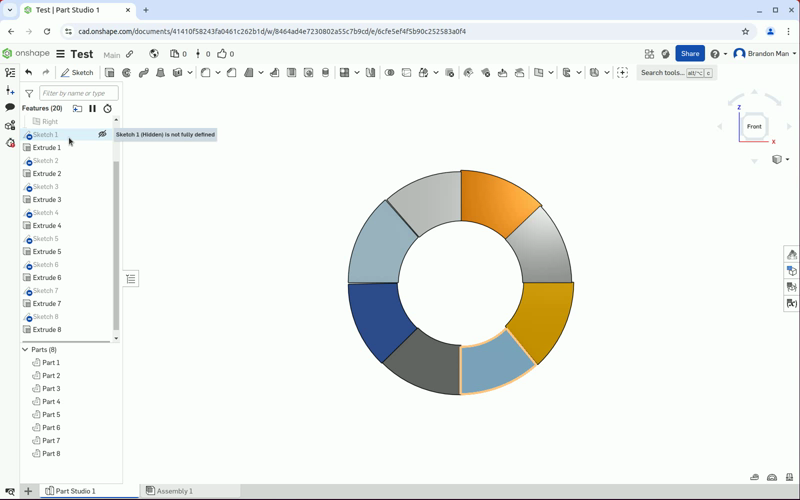
click(69, 137)
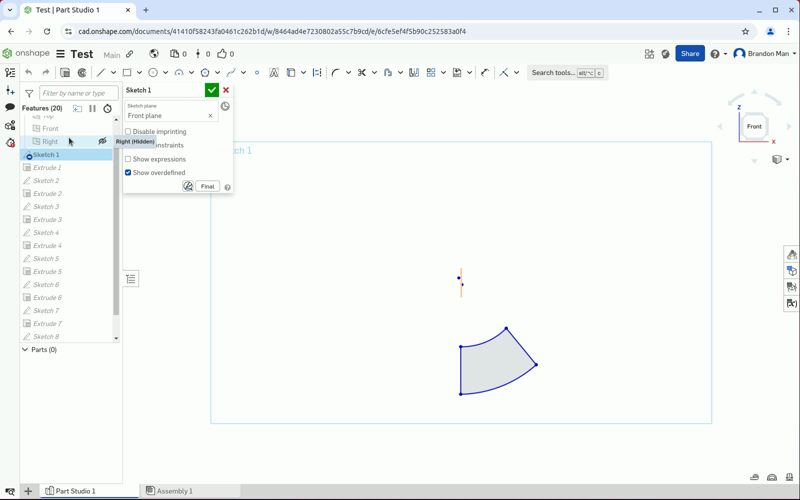
mouse_move(229, 92)
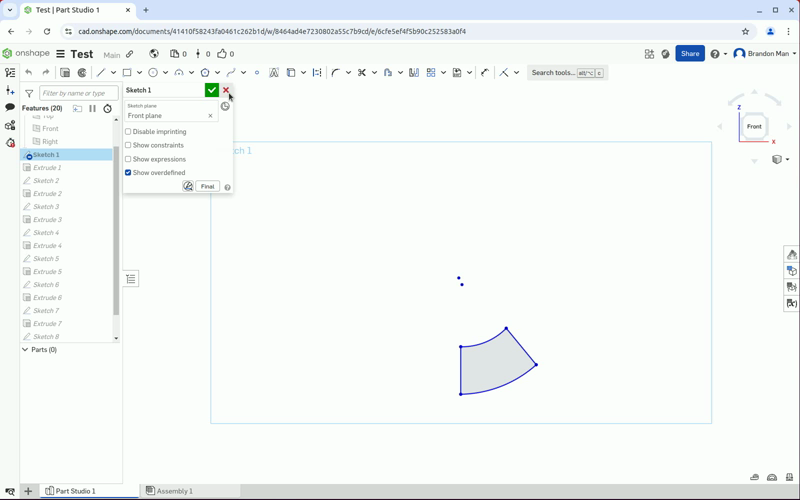
click(229, 92)
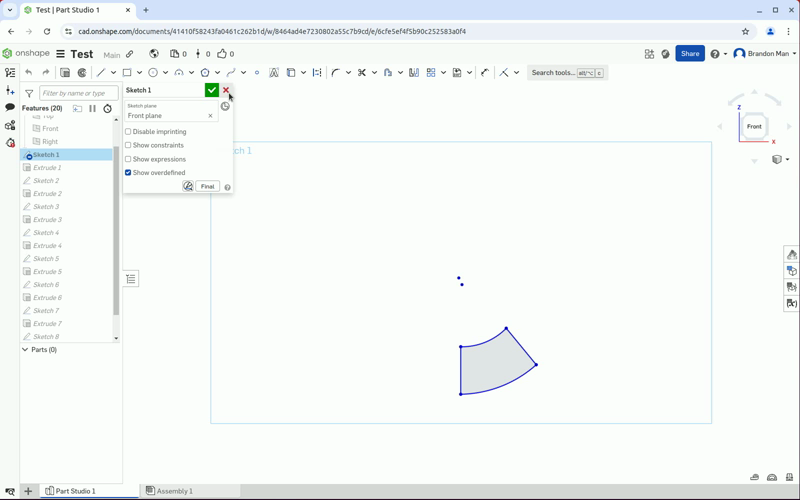
key(shift+s)
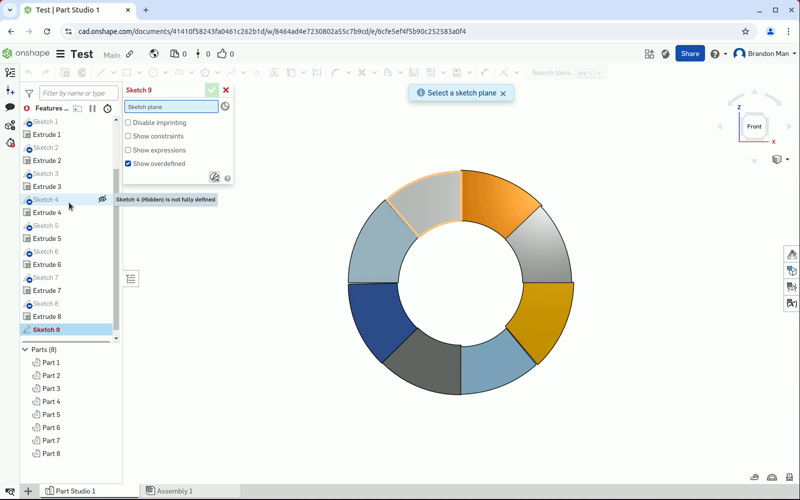
scroll(3)
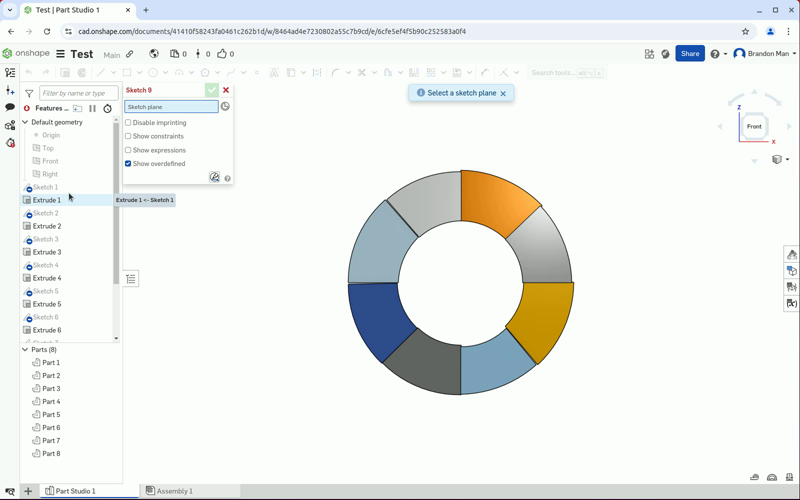
mouse_move(69, 163)
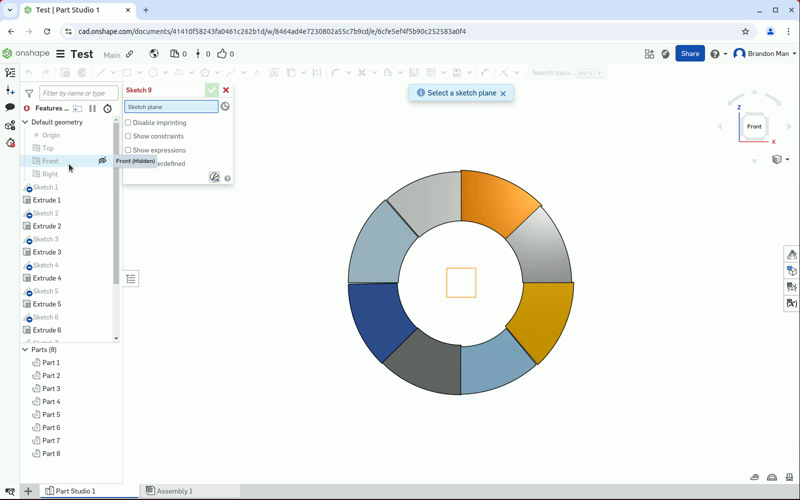
click(69, 163)
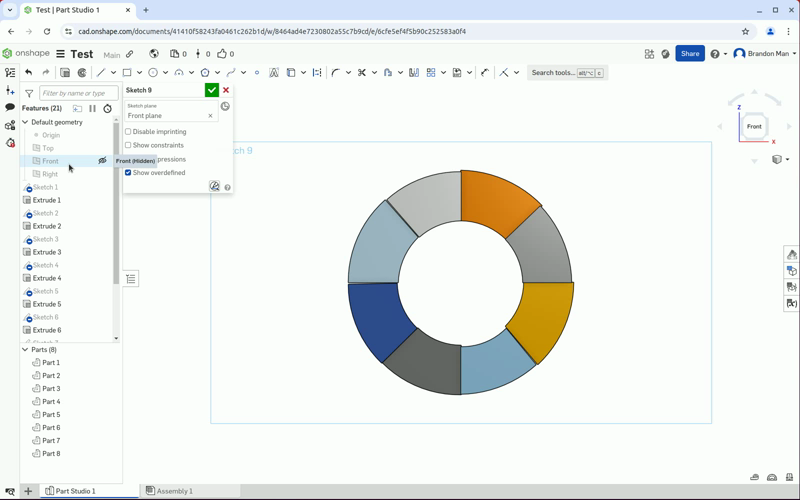
mouse_move(73, 352)
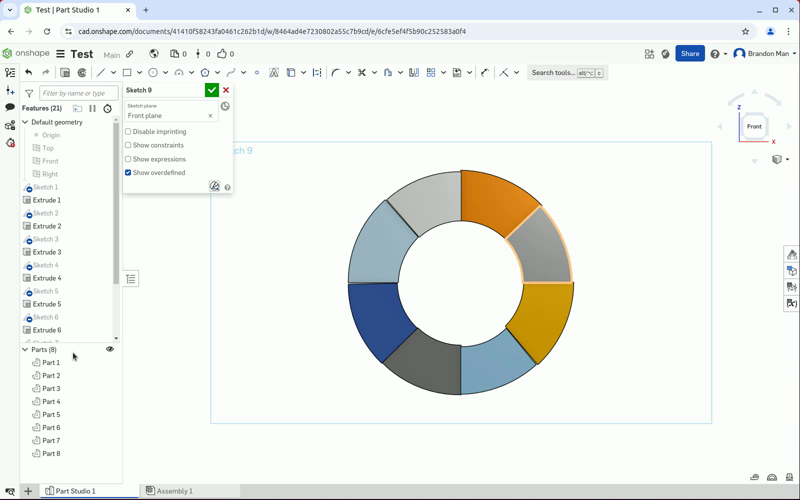
key(y)
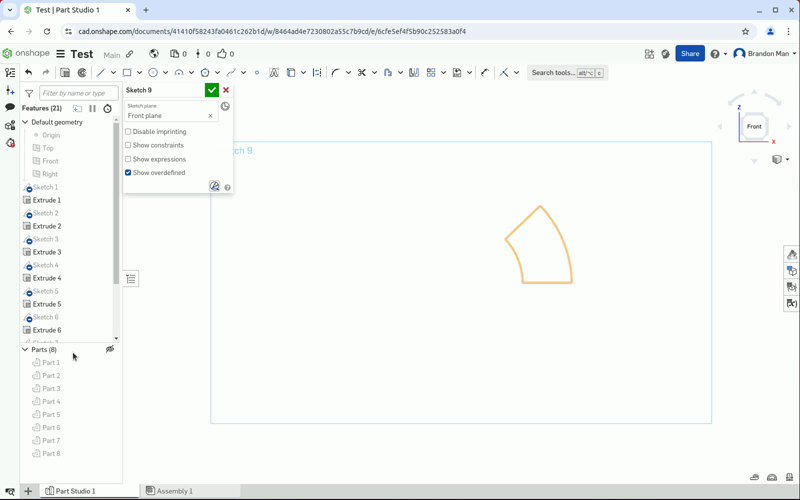
key(c)
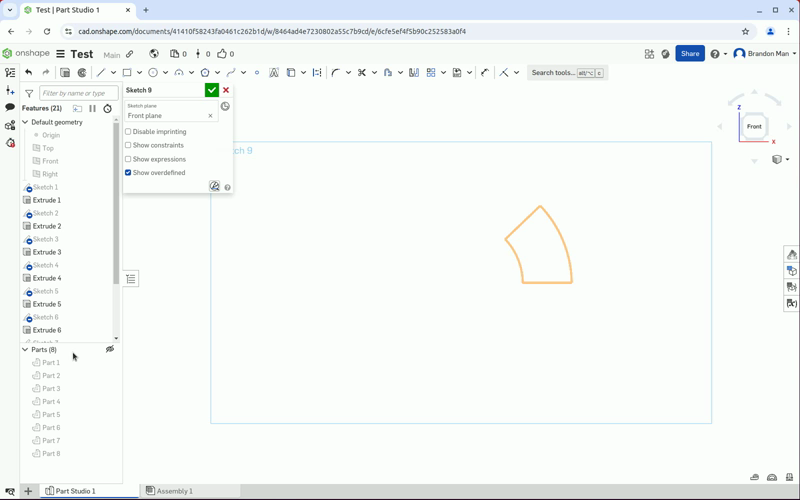
key_down(shift)
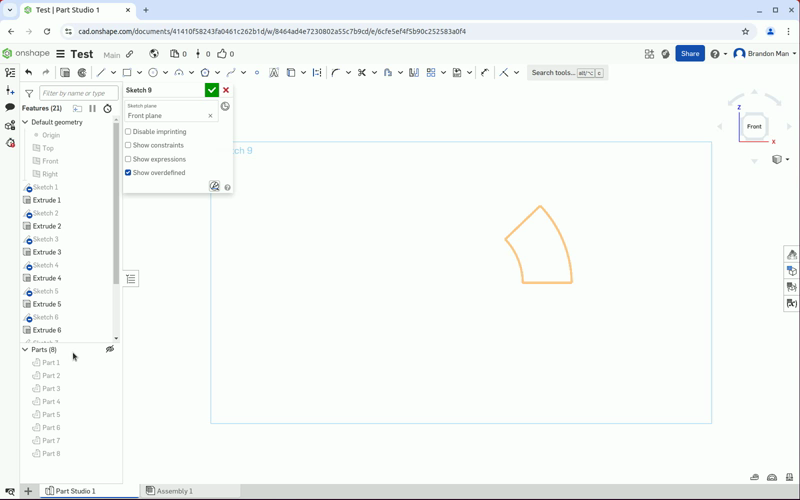
mouse_move(461, 282)
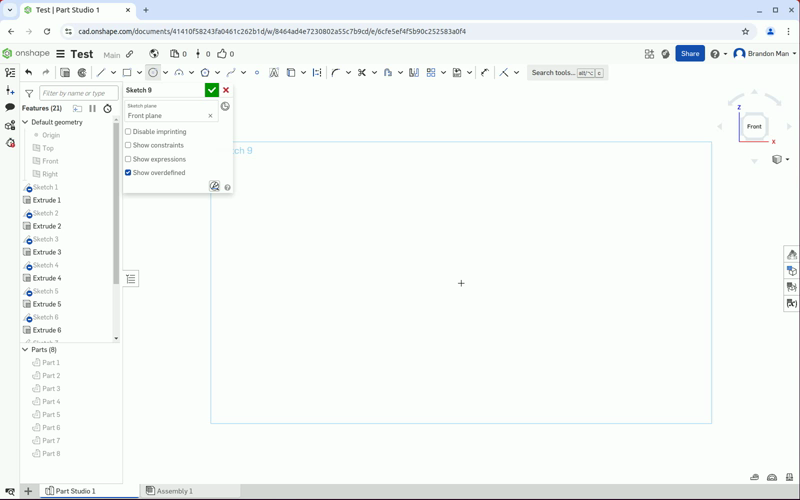
click(461, 282)
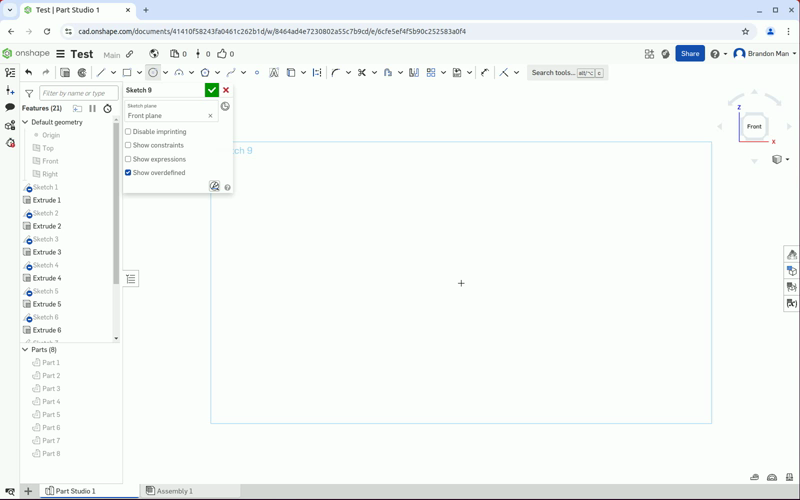
key_up(shift)
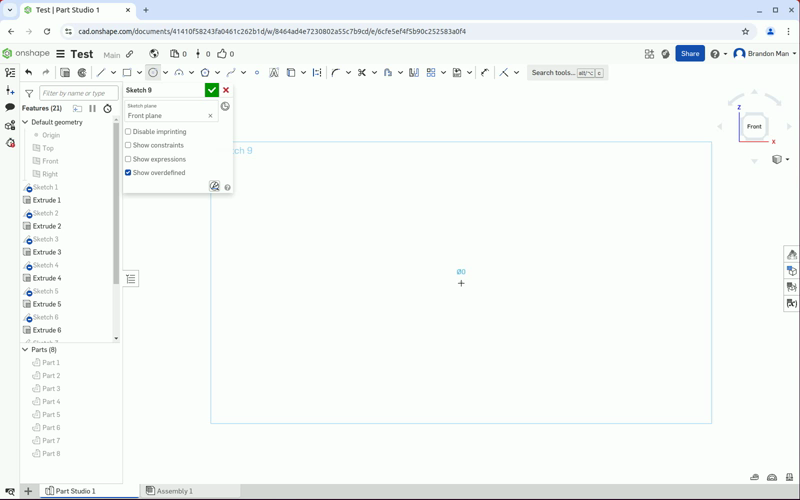
mouse_move(524, 282)
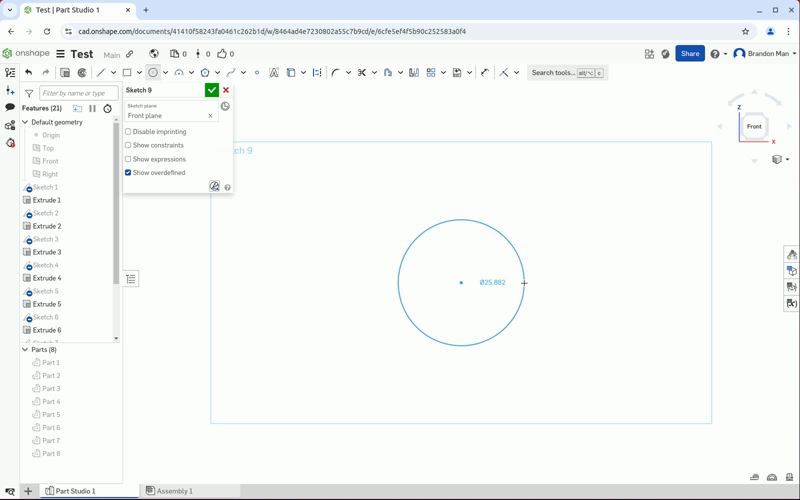
click(524, 282)
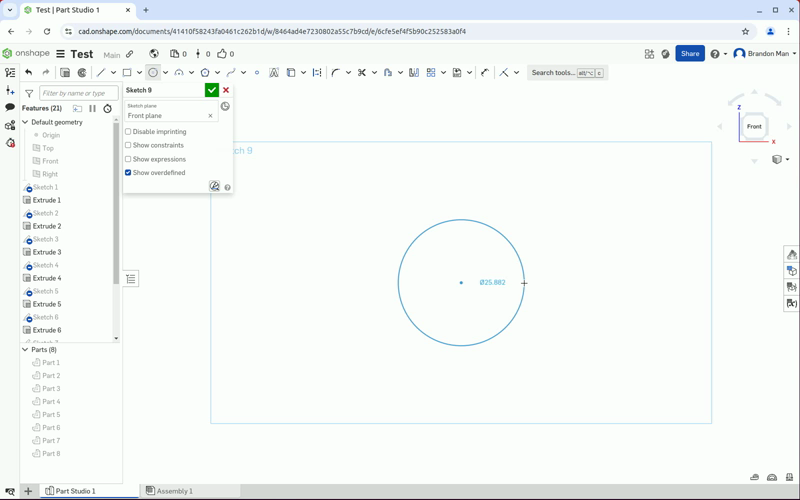
key(esc)
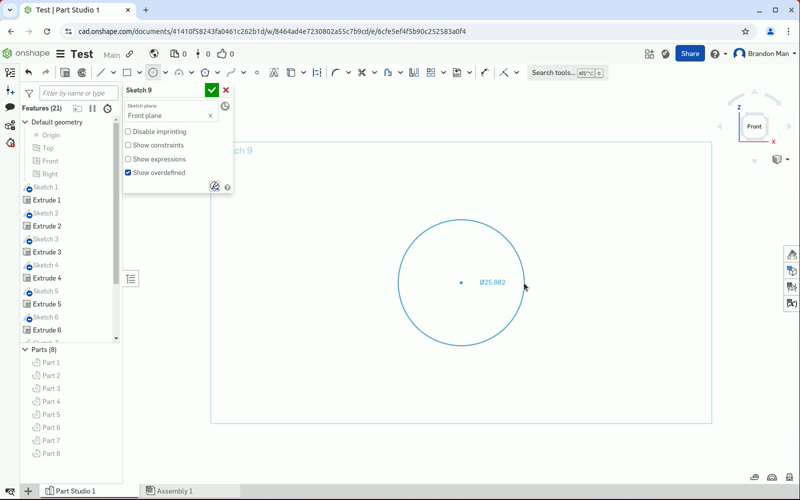
mouse_move(421, 278)
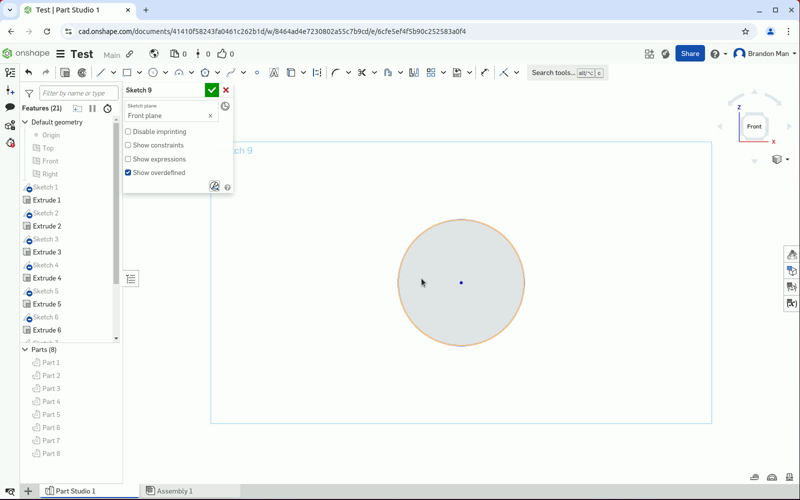
click(421, 278)
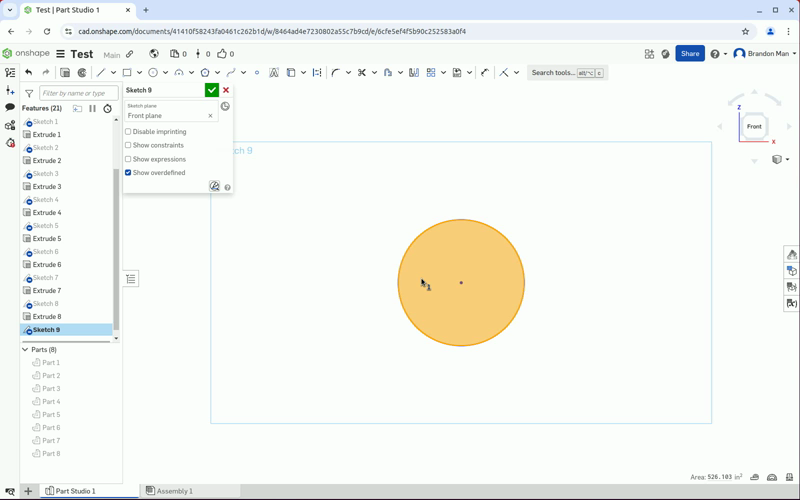
mouse_move(73, 352)
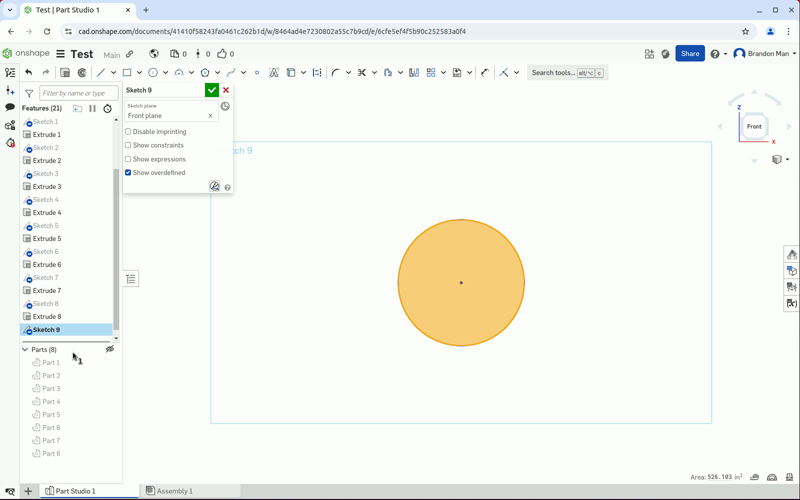
key(shift+y)
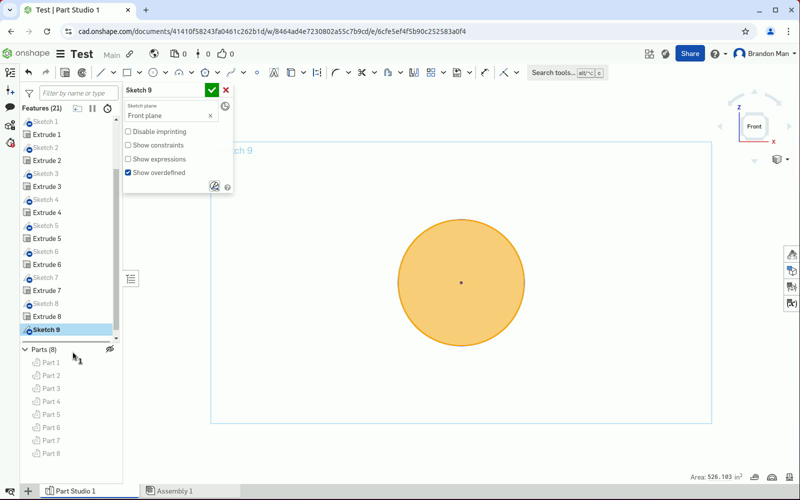
key(shift+e)
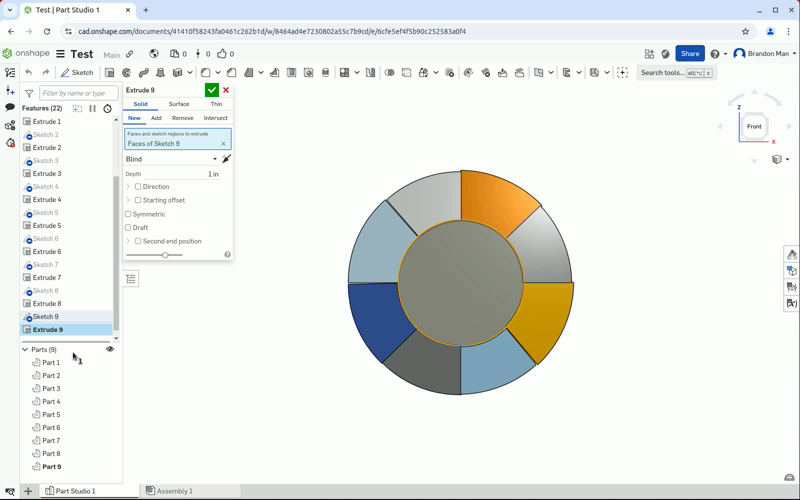
mouse_move(143, 106)
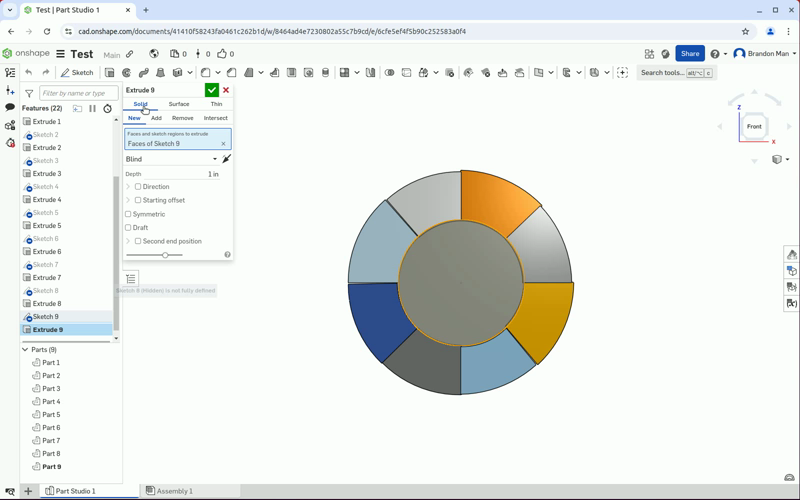
click(143, 106)
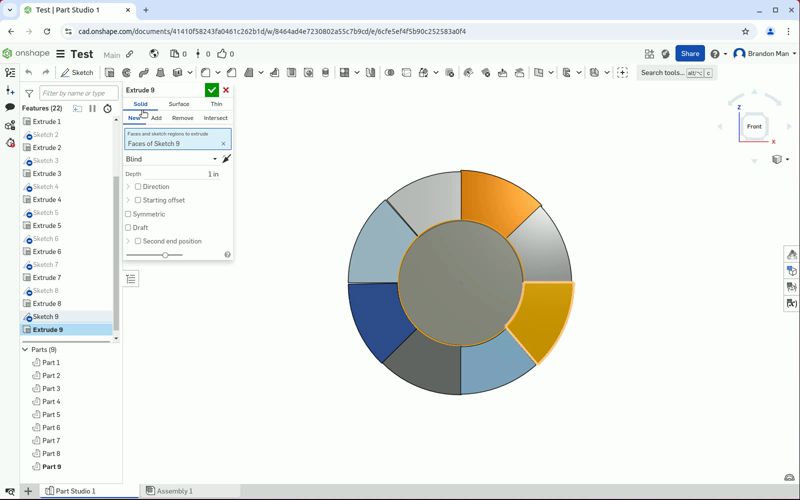
mouse_move(137, 120)
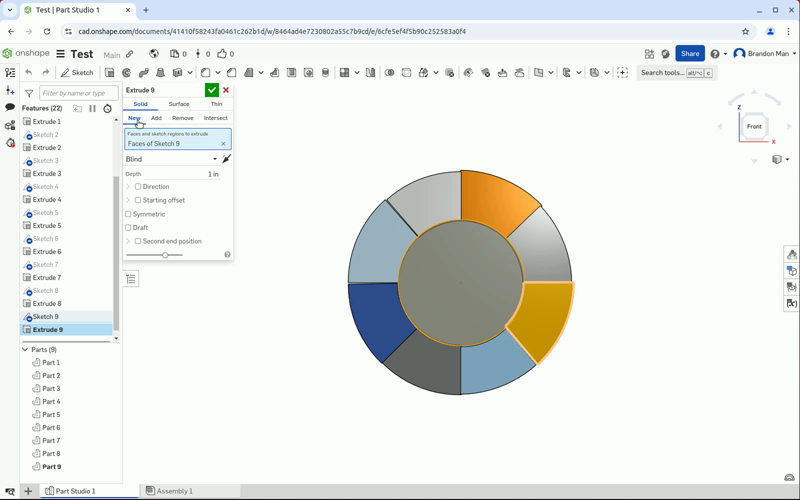
click(137, 120)
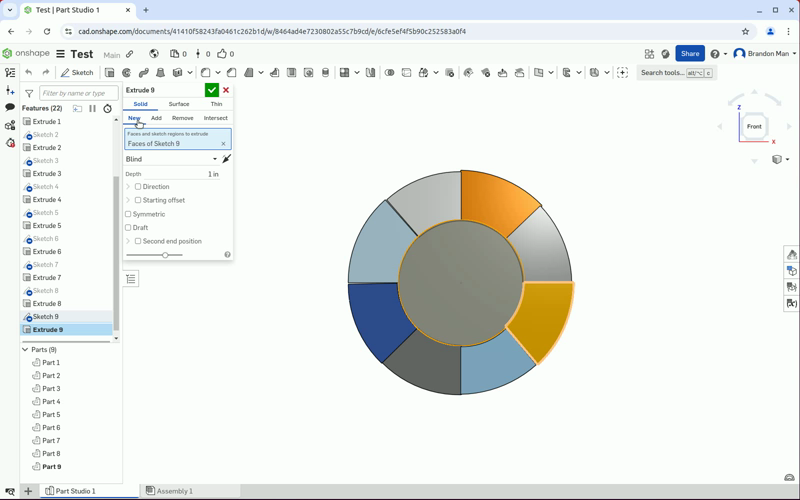
key(tab, 4)
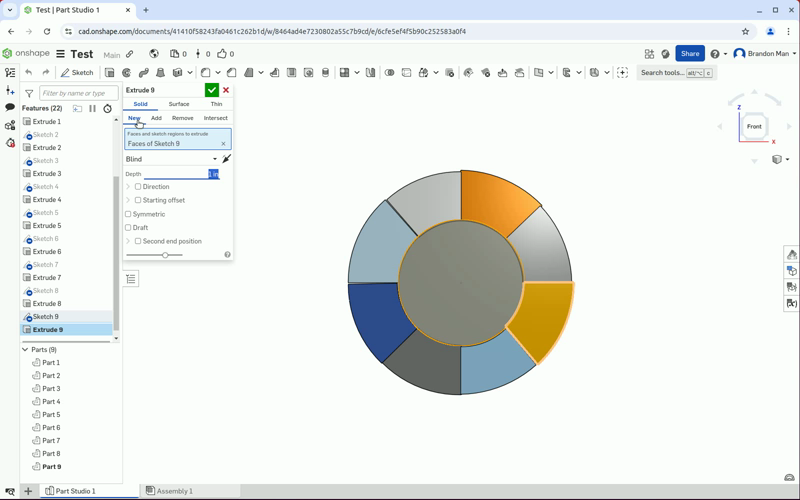
text(7.703)
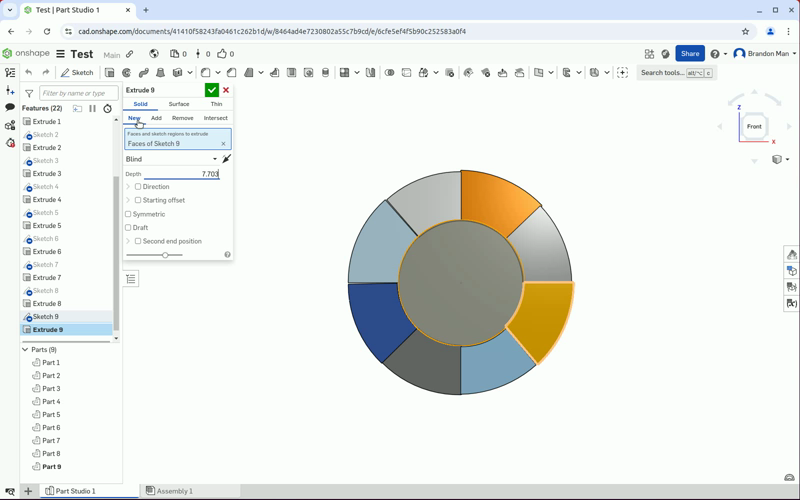
key(enter)
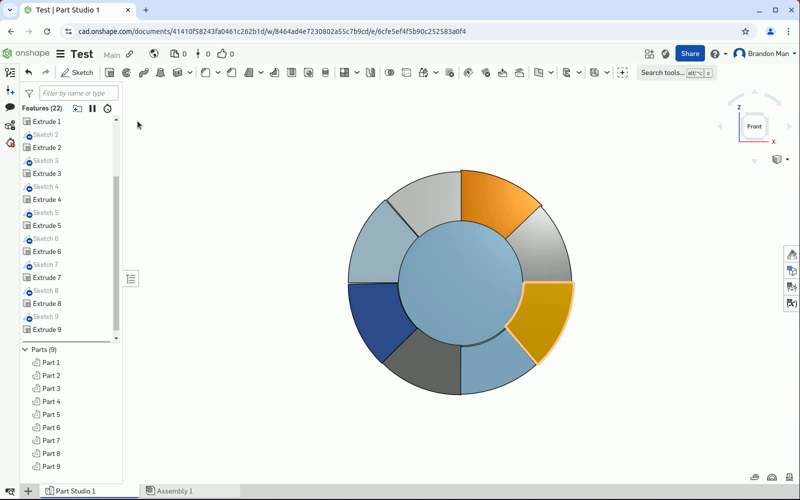
key(shift+h)
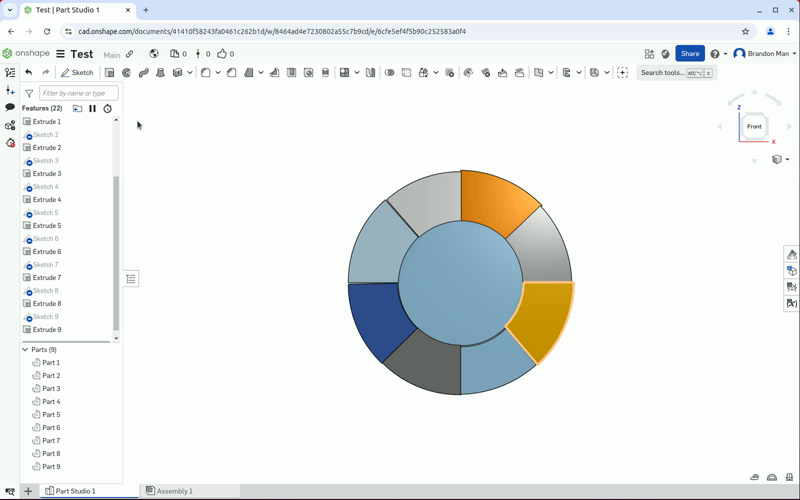
key(shift+h)
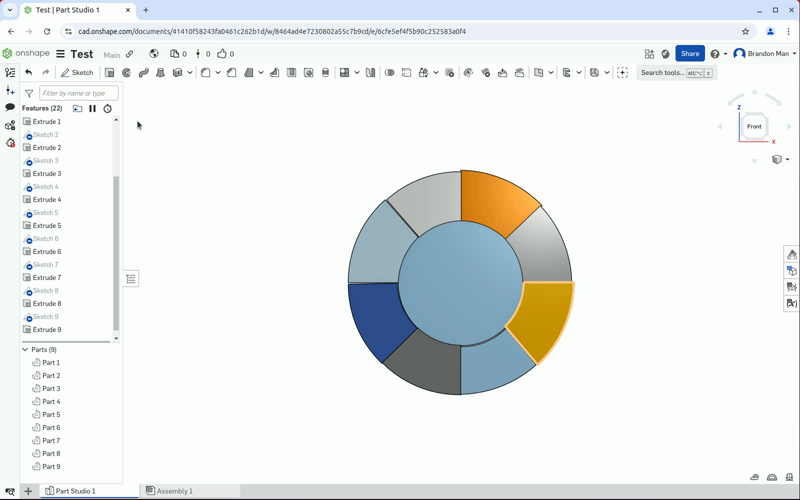
key(shift+7)
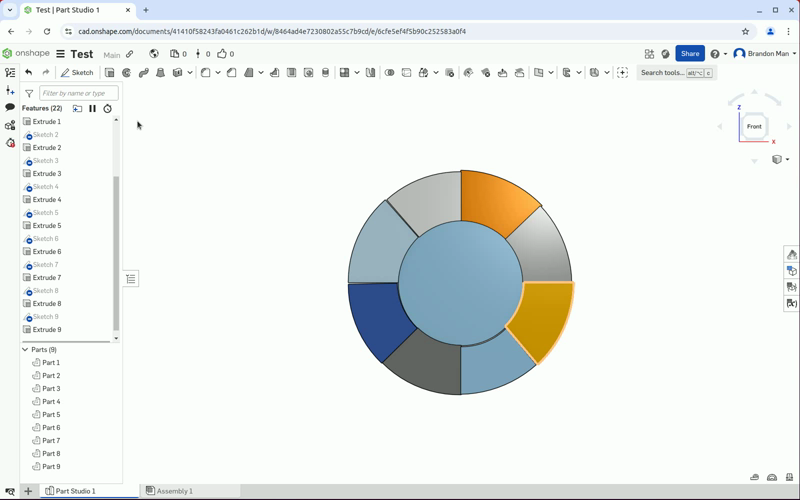
key(left, 2)
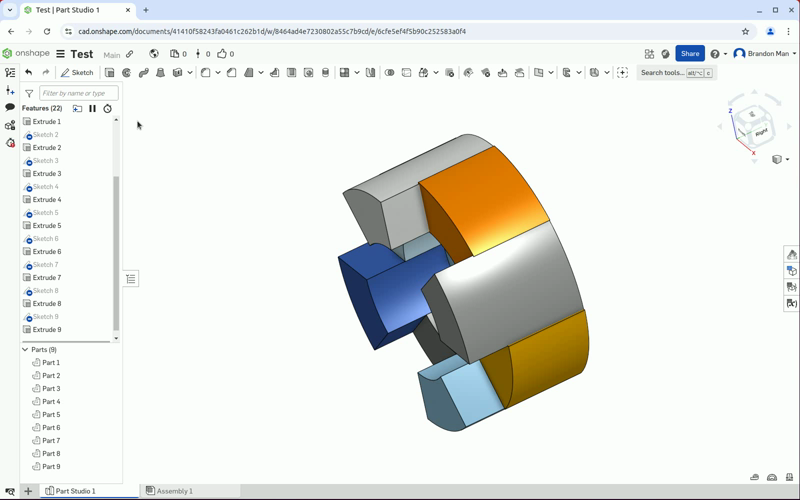
key(down, 2)
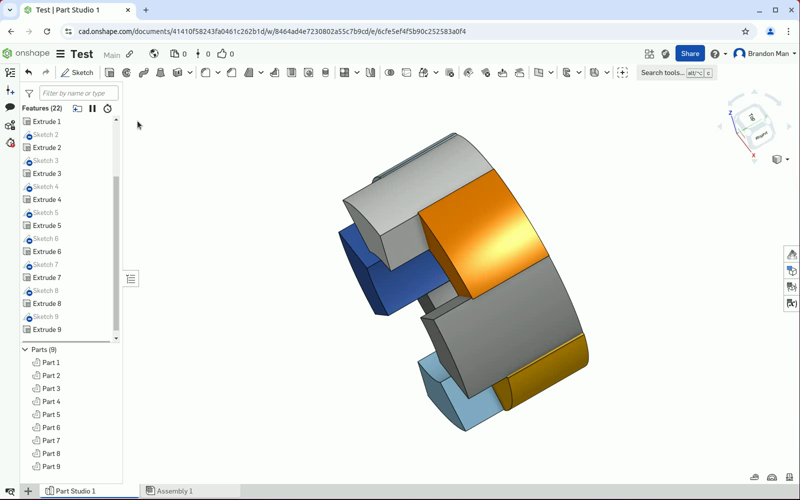
key(up, 2)
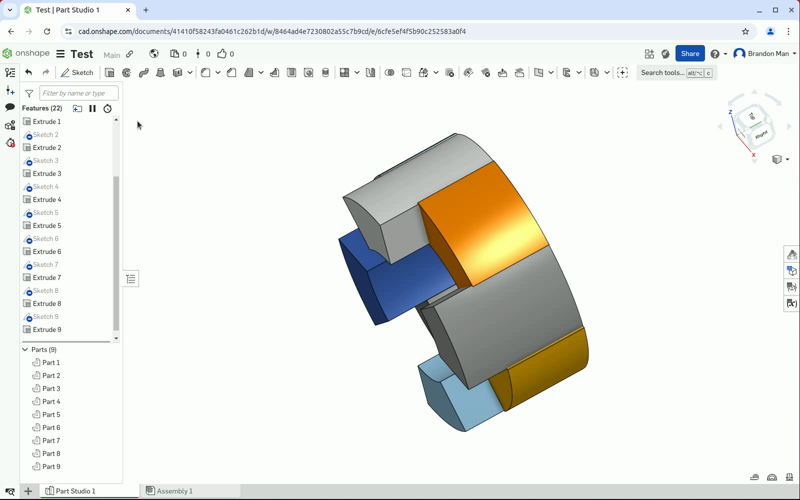
key(right, 2)
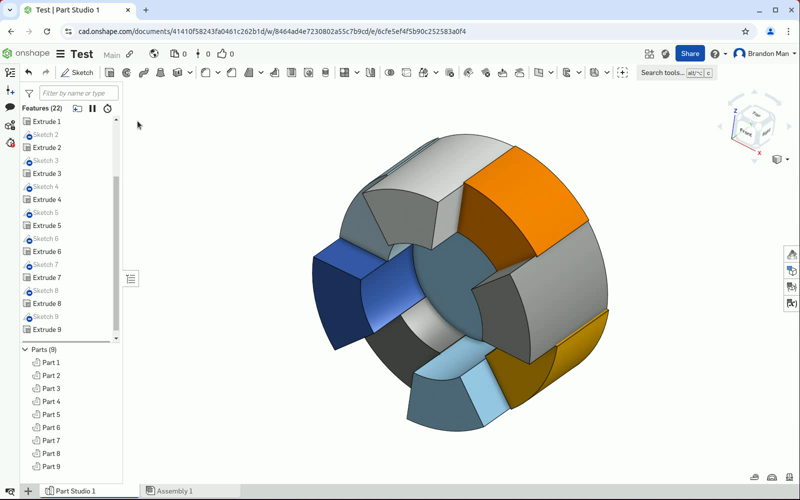
mouse_move(69, 111)
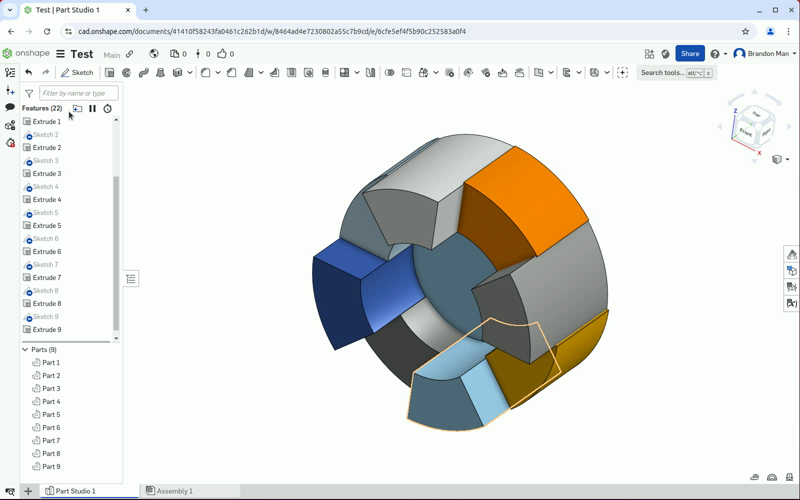
click(69, 111)